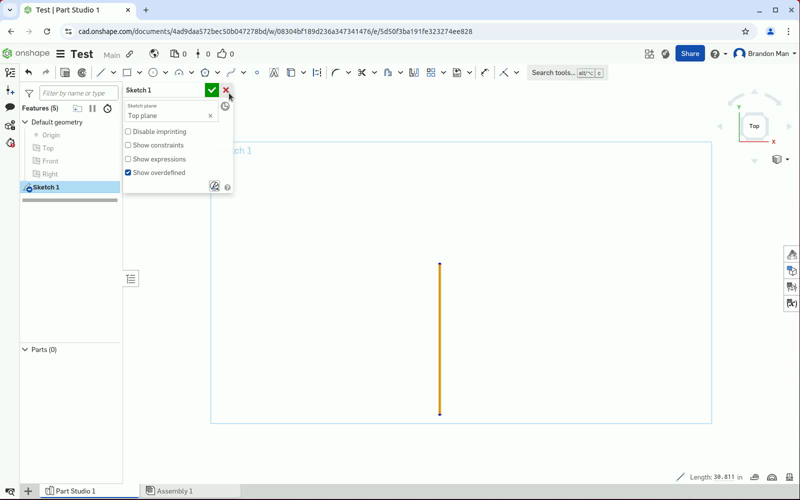
key(shift+h)
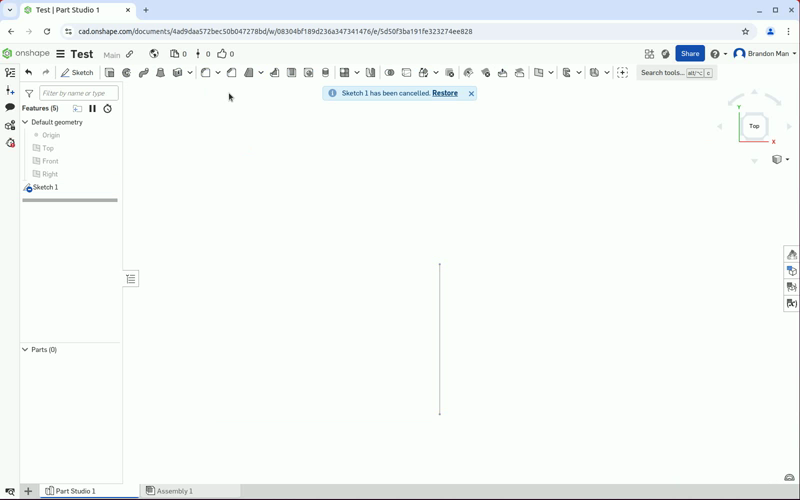
key(shift+s)
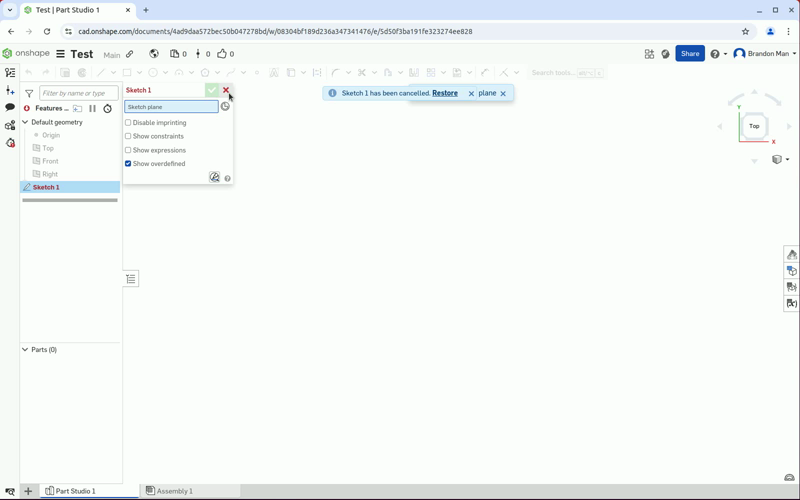
mouse_move(73, 150)
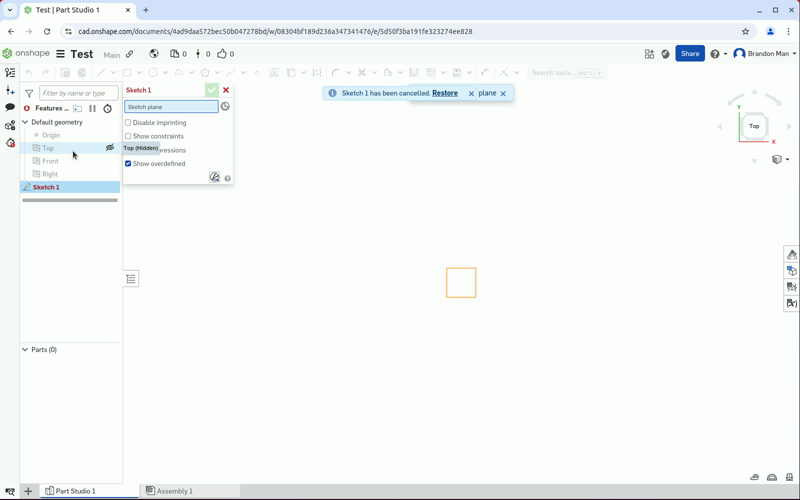
click(73, 150)
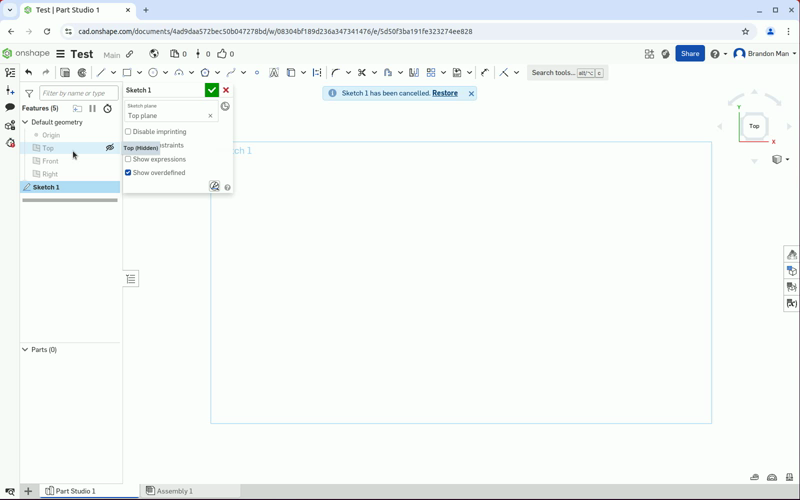
mouse_move(73, 352)
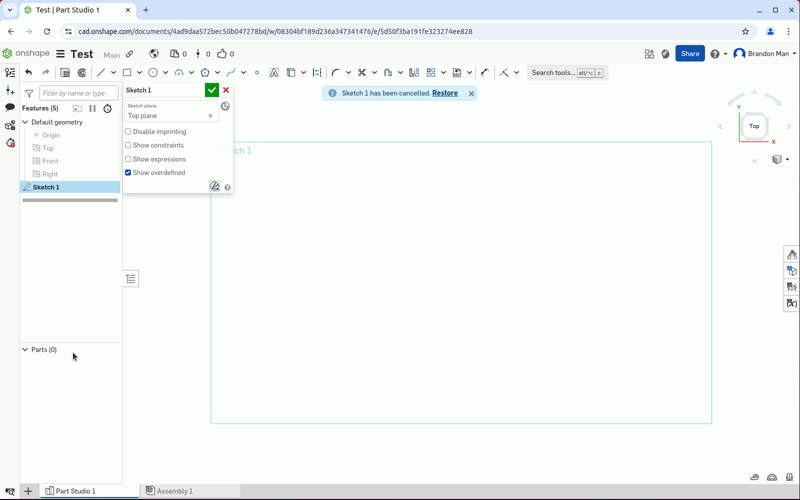
key(y)
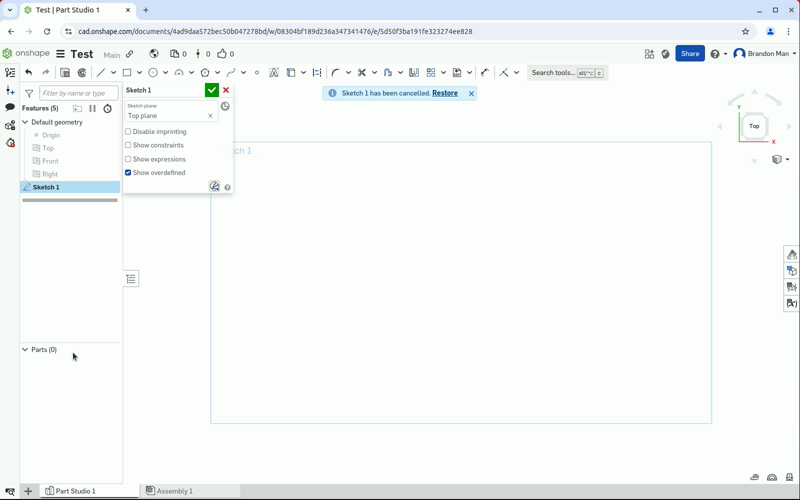
key(l)
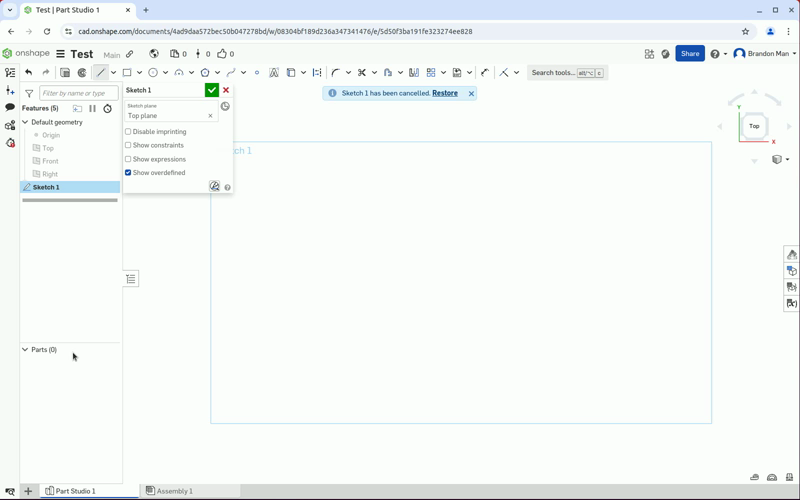
key_down(shift)
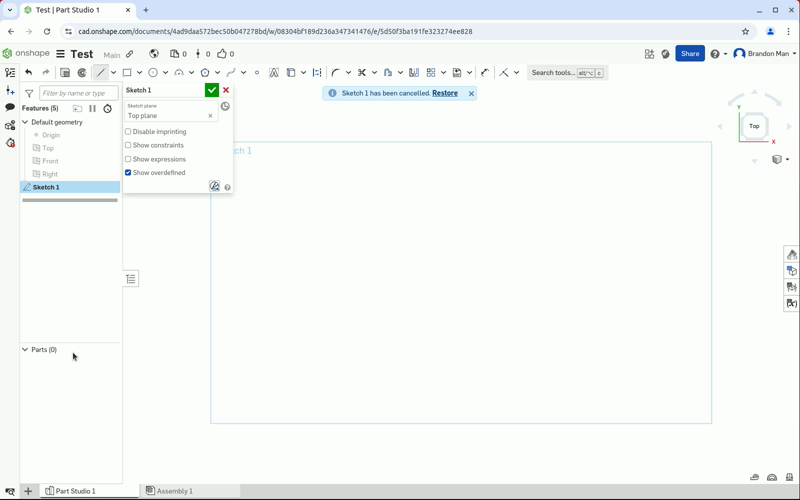
mouse_move(351, 335)
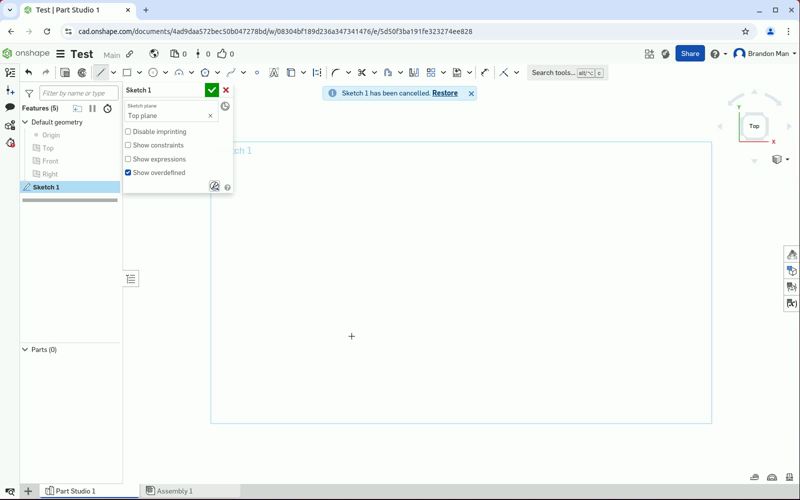
click(351, 335)
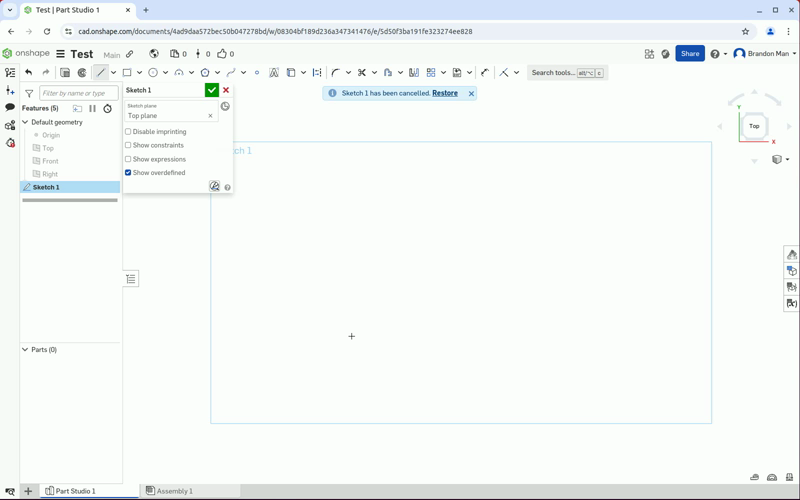
key_up(shift)
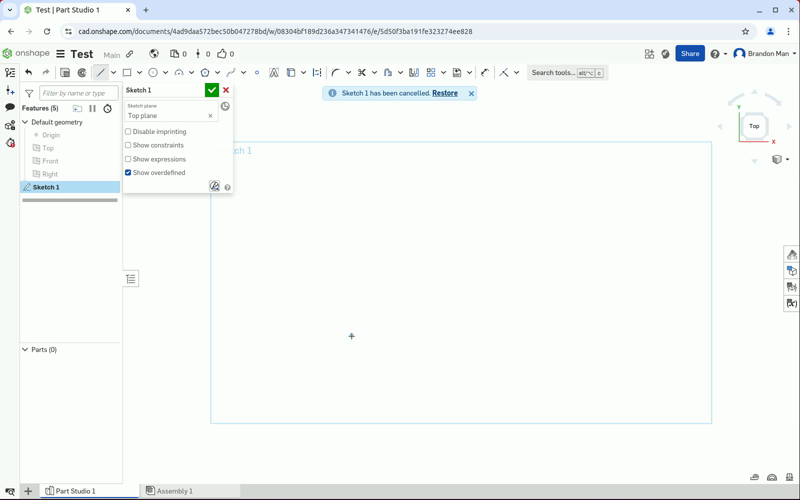
key_down(shift)
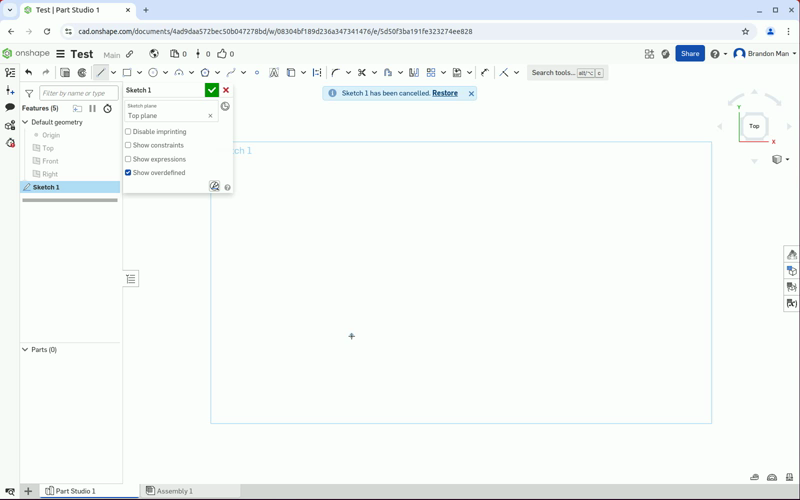
mouse_move(569, 335)
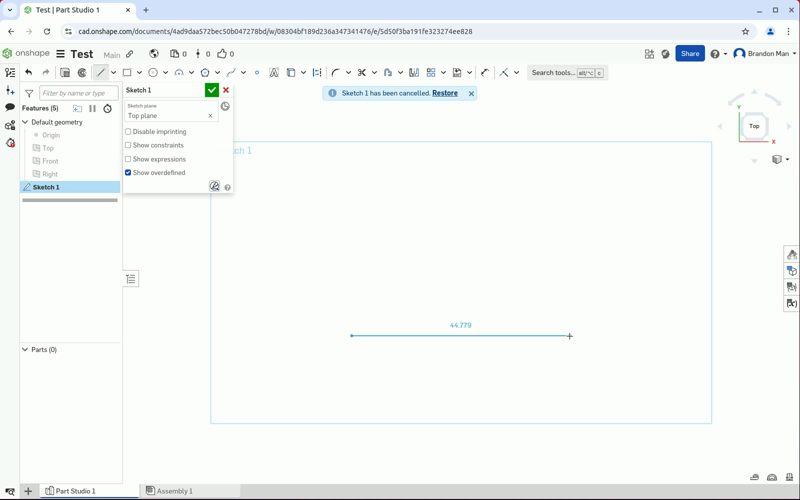
click(569, 335)
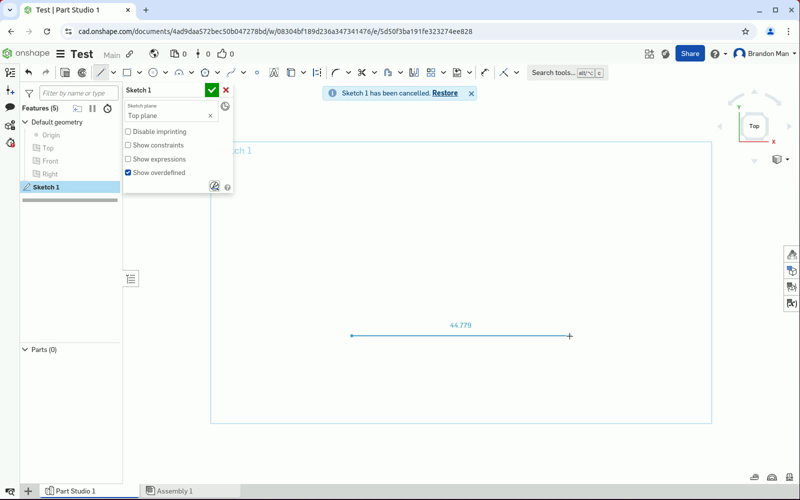
key_up(shift)
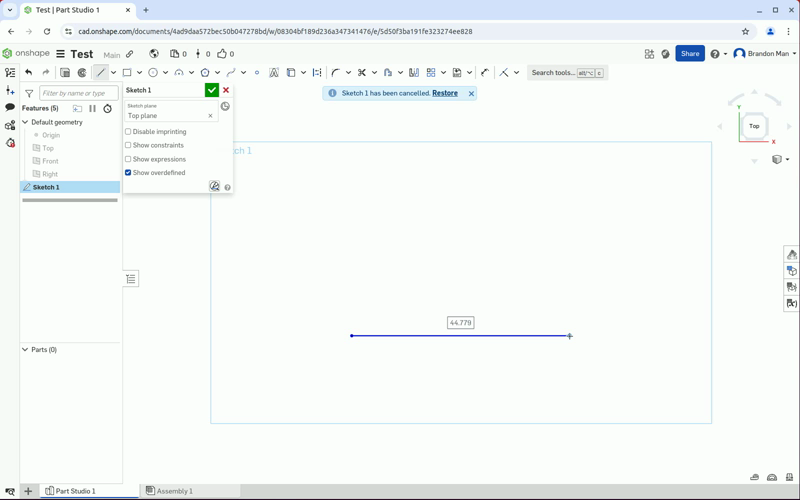
key_down(shift)
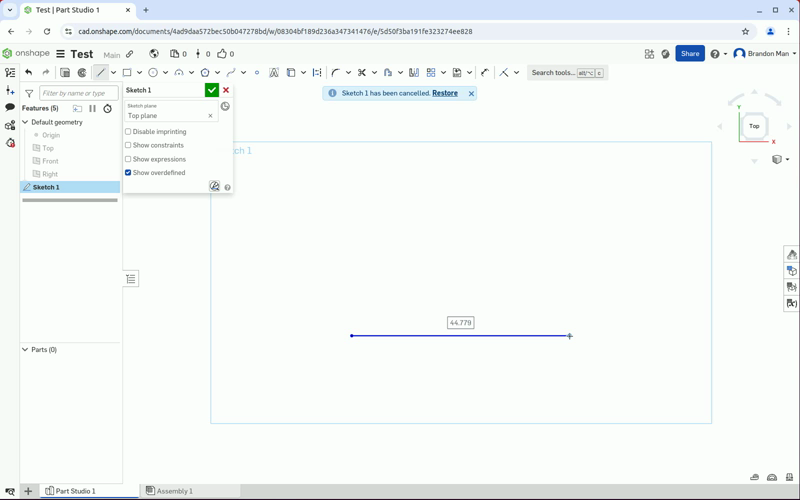
mouse_move(569, 230)
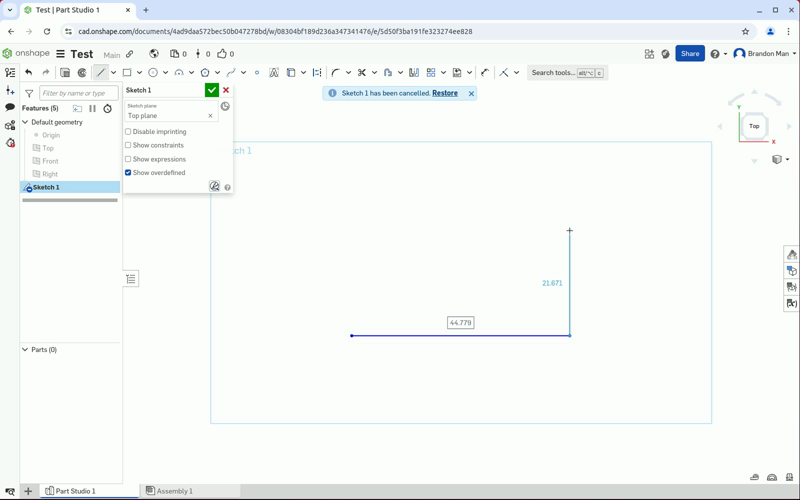
click(569, 230)
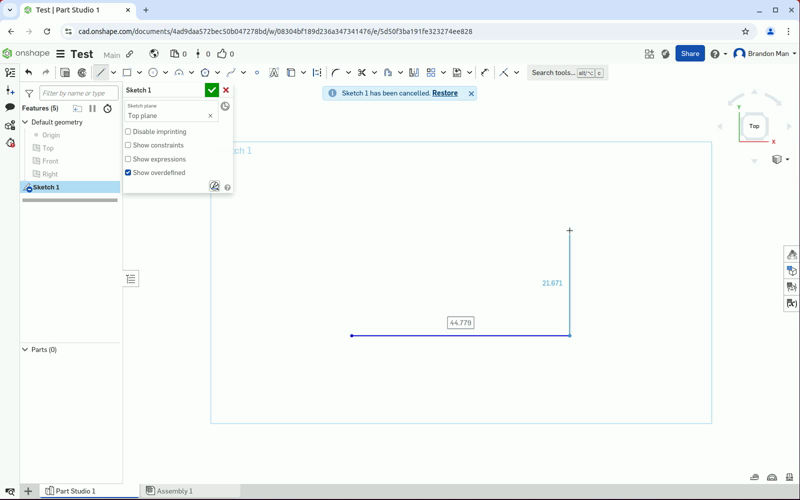
key_up(shift)
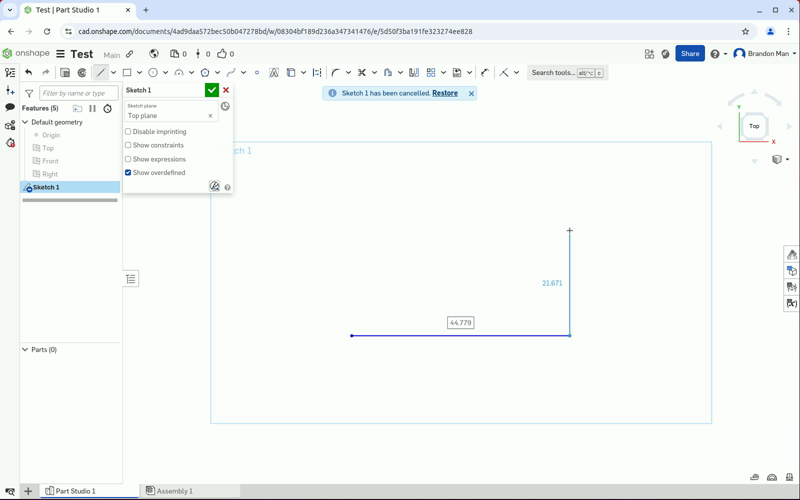
key_down(shift)
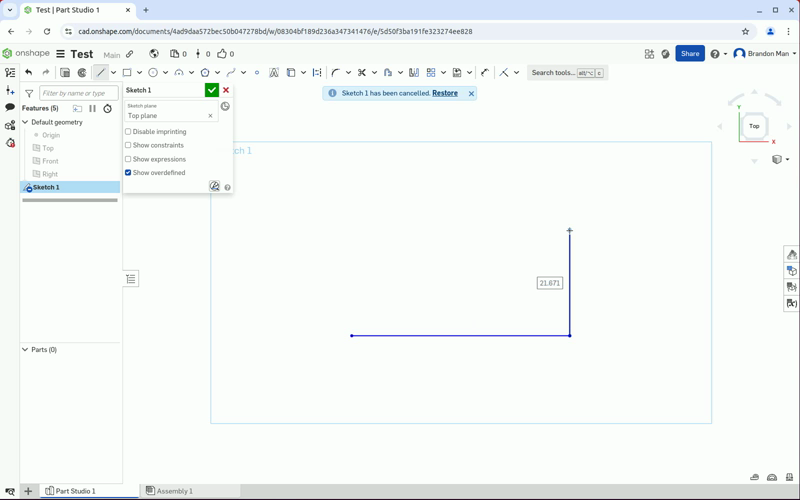
mouse_move(351, 230)
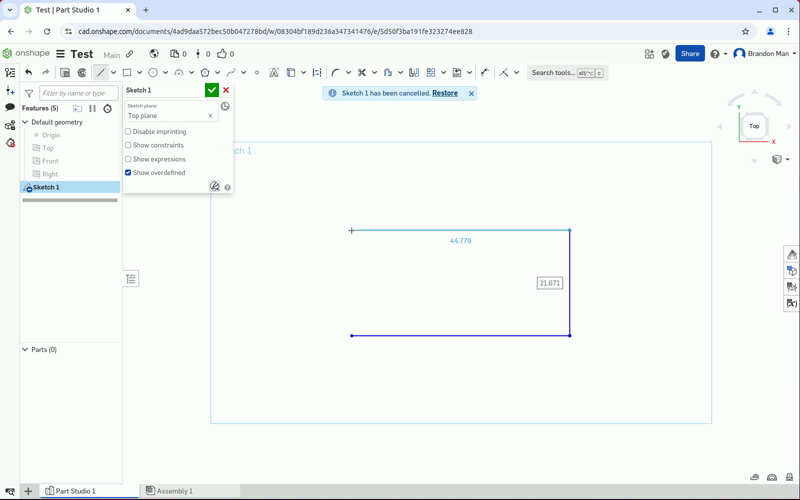
click(351, 230)
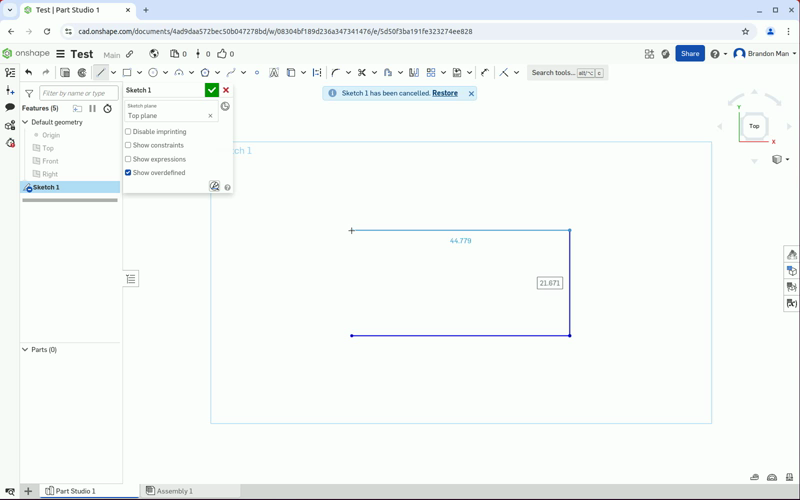
key_up(shift)
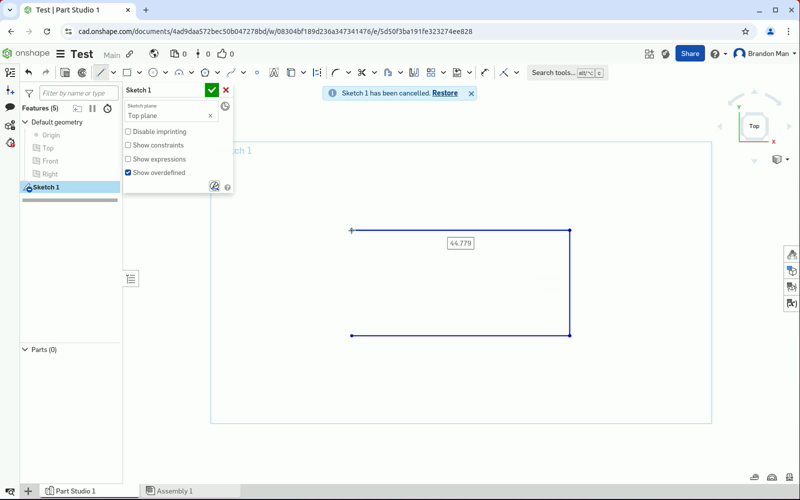
key_down(shift)
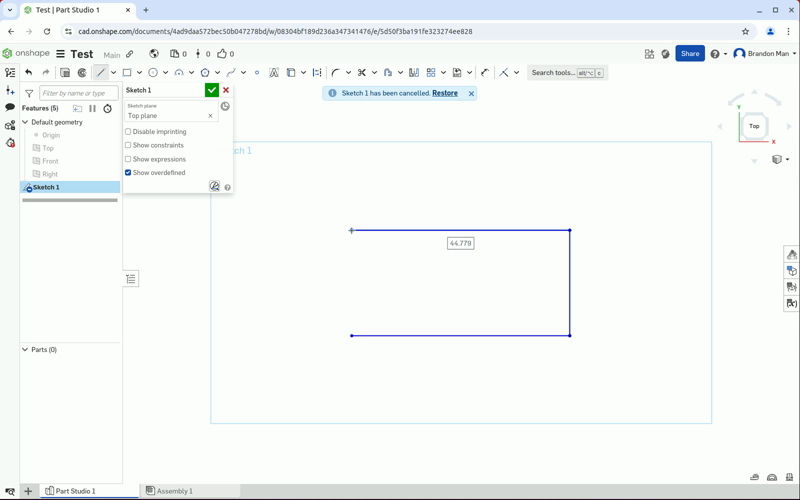
mouse_move(351, 335)
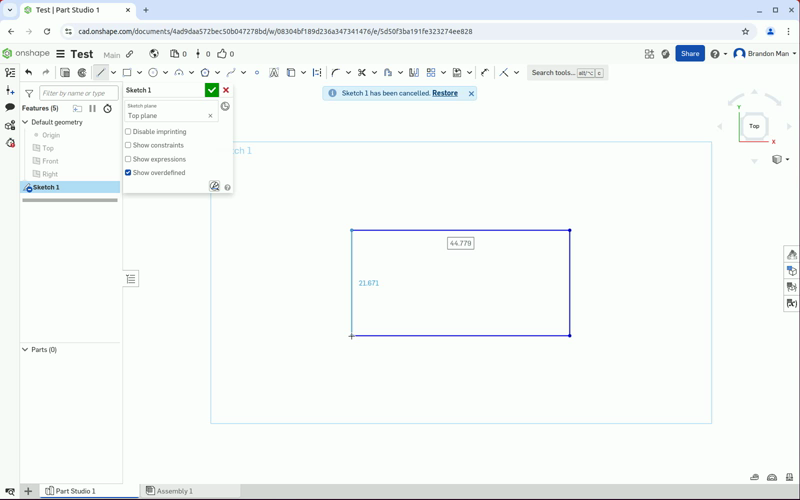
key_up(shift)
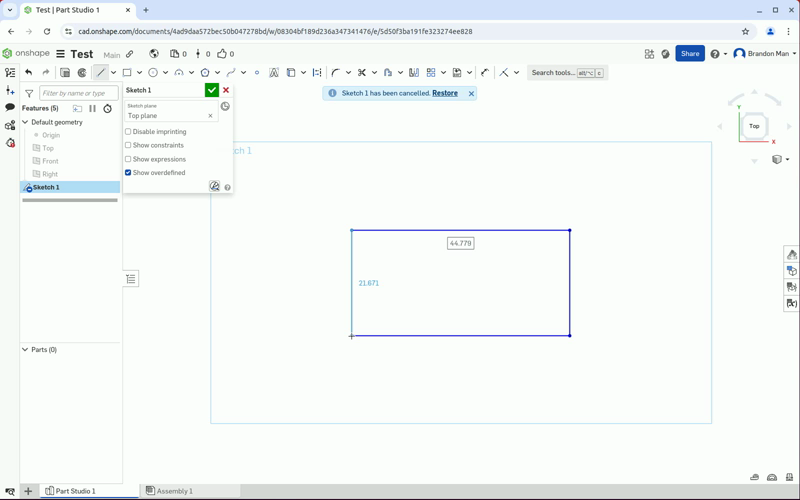
click(351, 335)
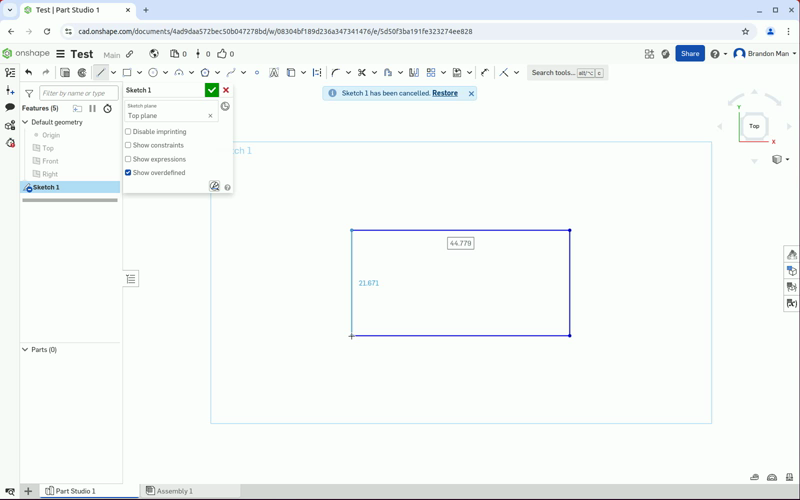
key(esc)
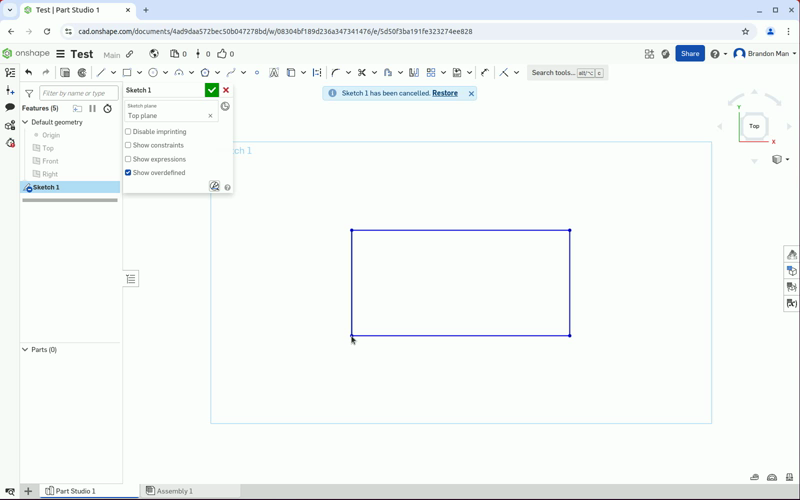
mouse_move(505, 302)
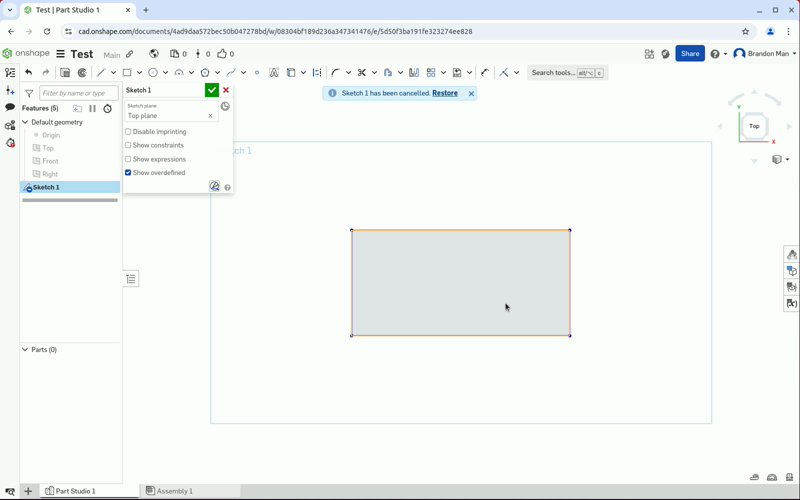
click(505, 302)
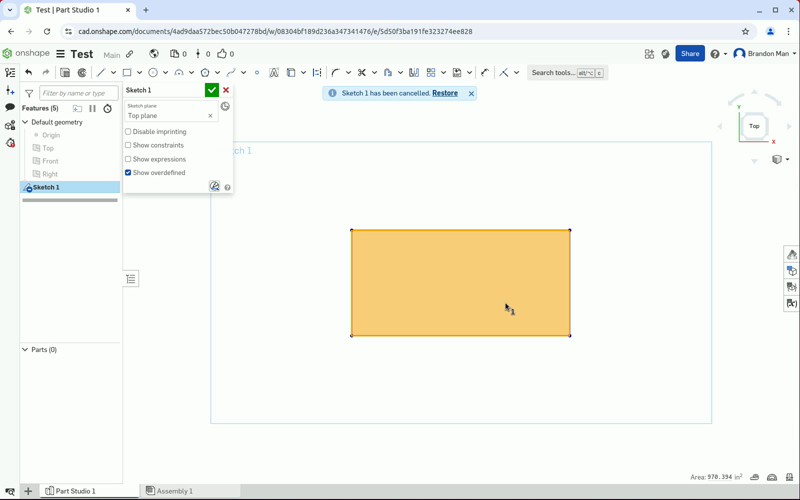
mouse_move(73, 352)
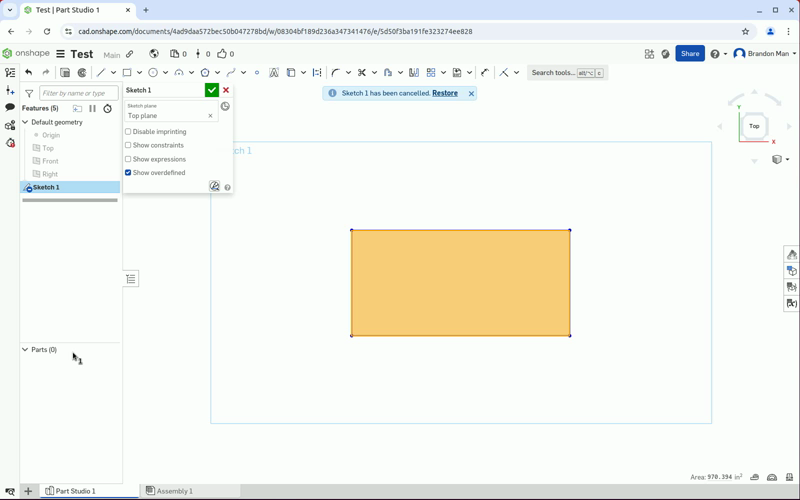
key(shift+y)
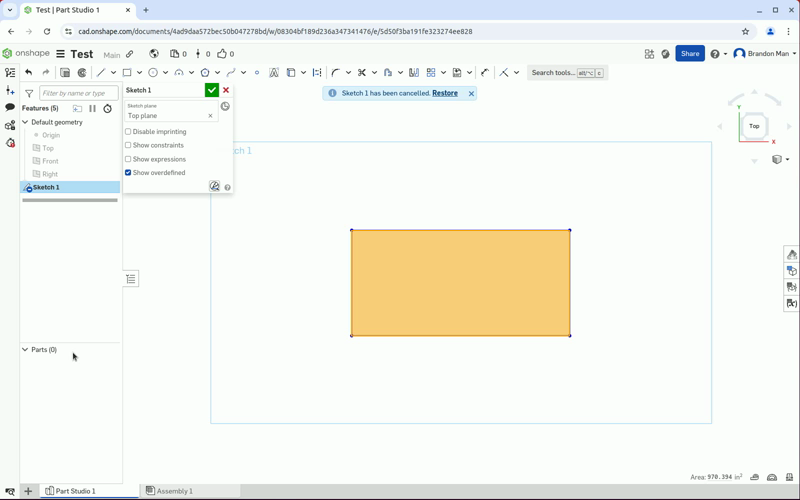
key(shift+e)
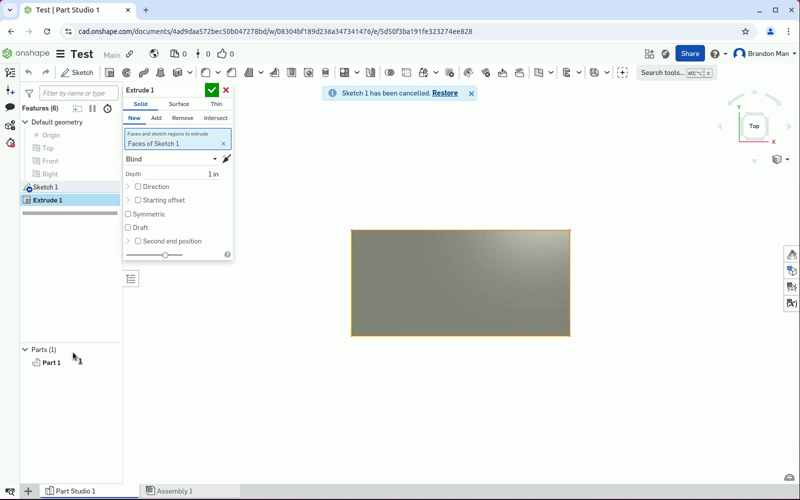
mouse_move(143, 106)
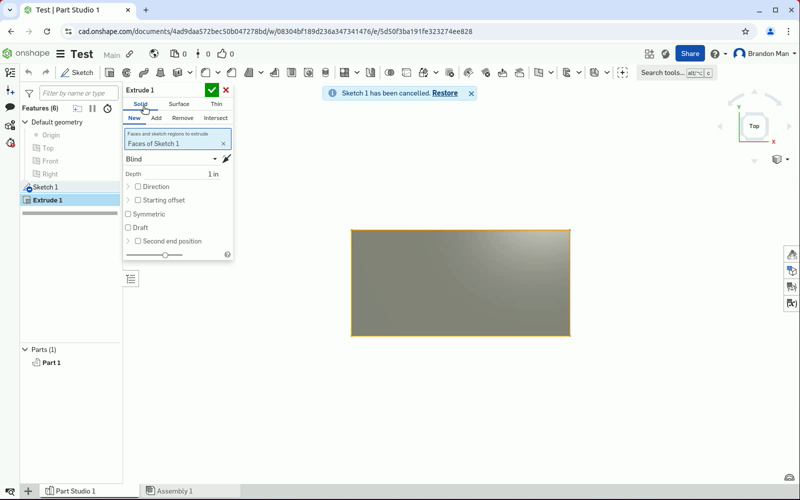
click(143, 106)
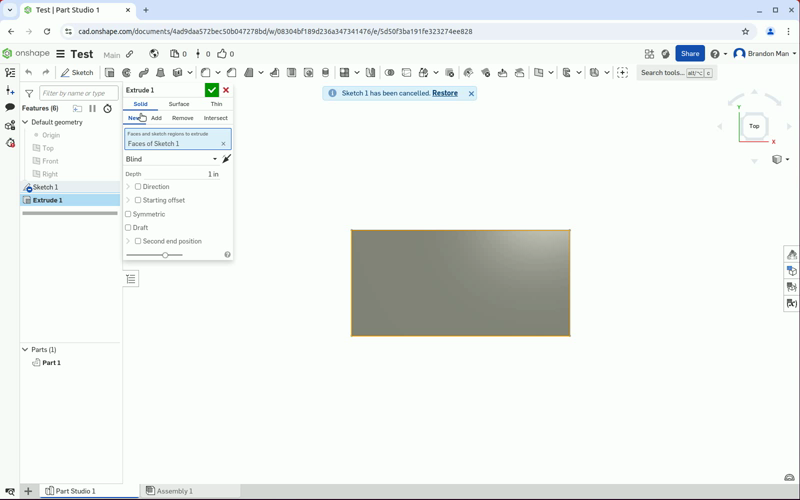
mouse_move(137, 120)
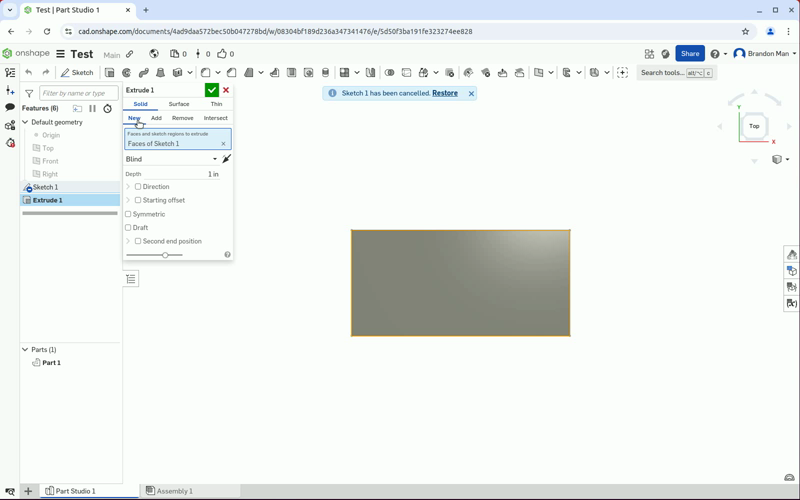
click(137, 120)
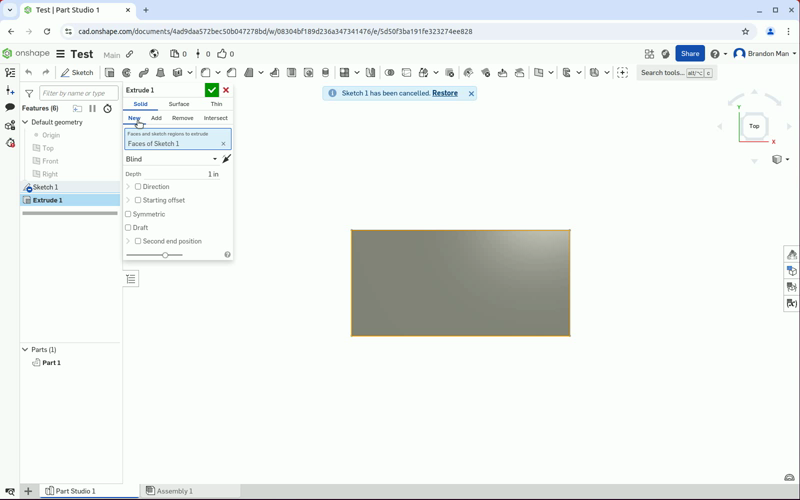
key(tab, 4)
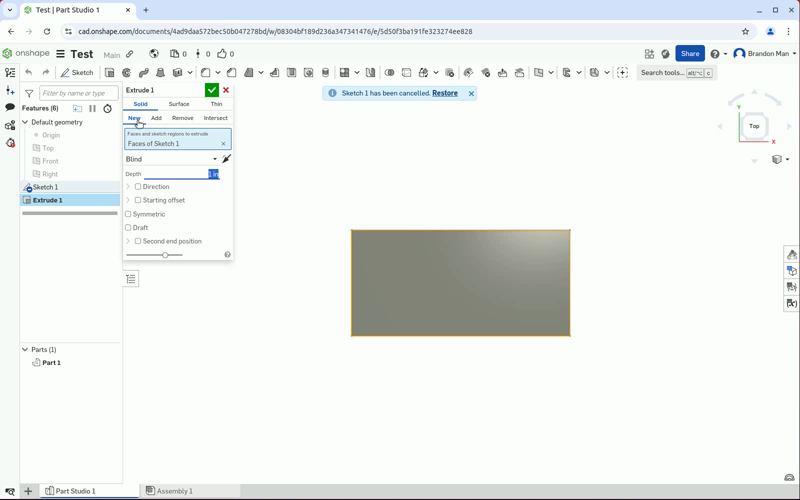
text(4.574)
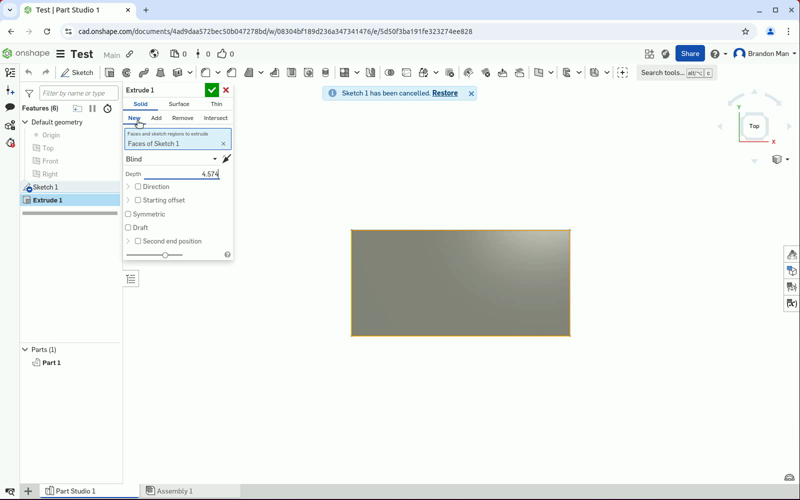
key(enter)
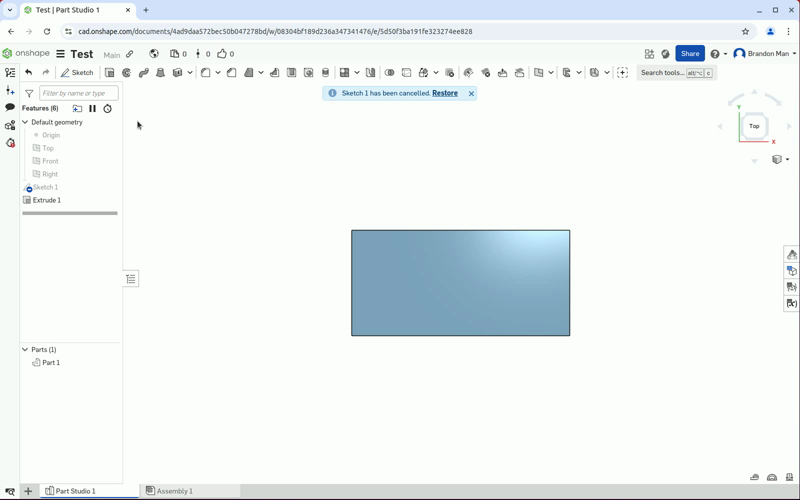
key(shift+h)
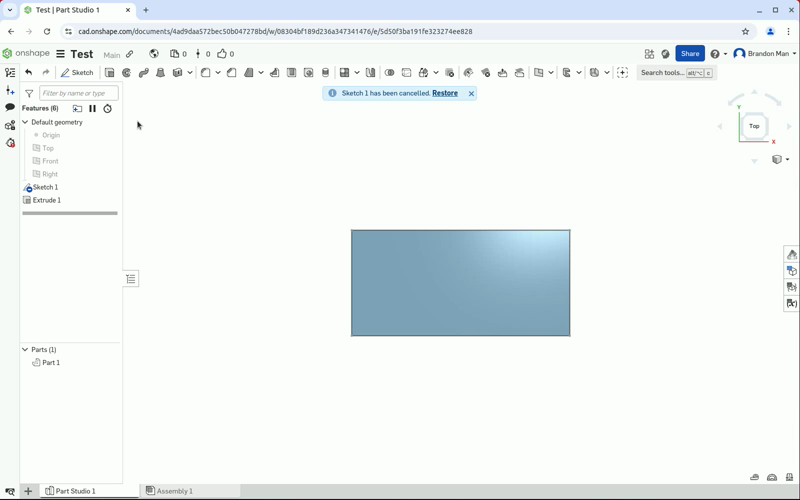
key(shift+h)
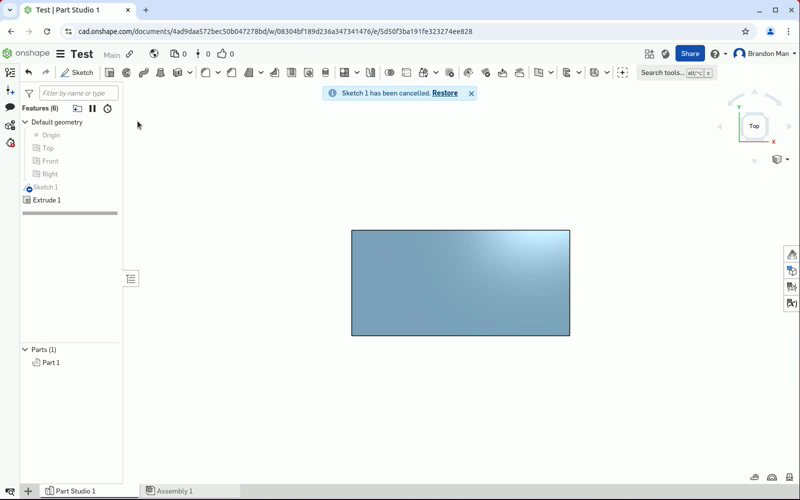
mouse_move(73, 189)
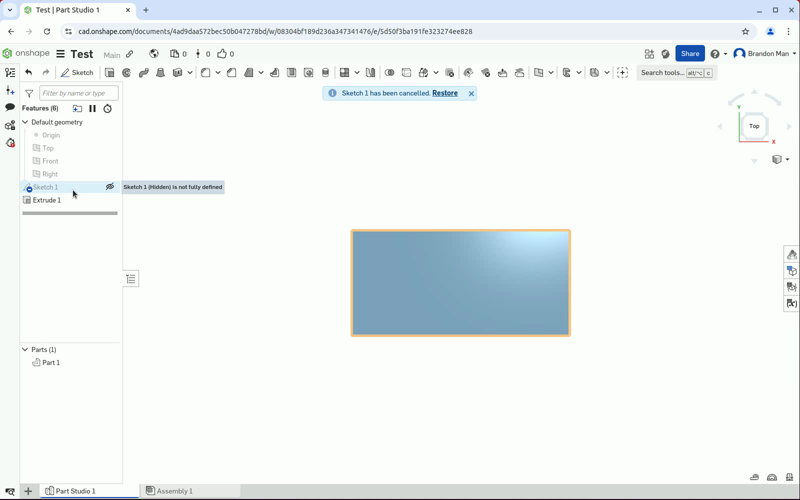
click(73, 189)
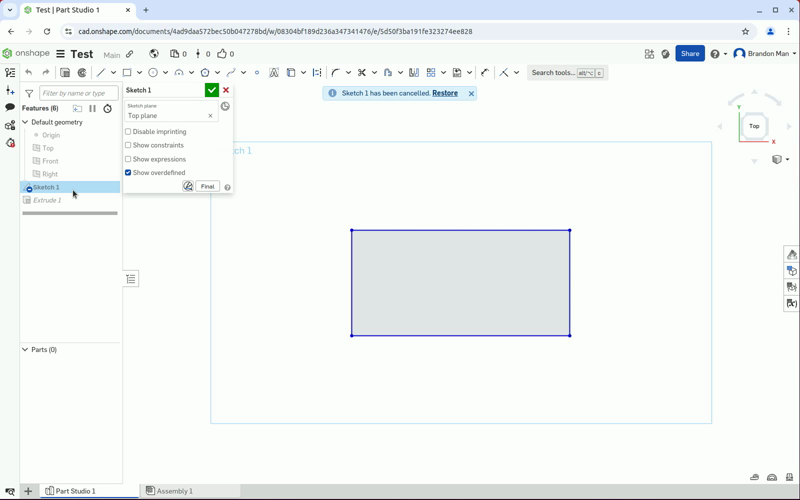
mouse_move(229, 92)
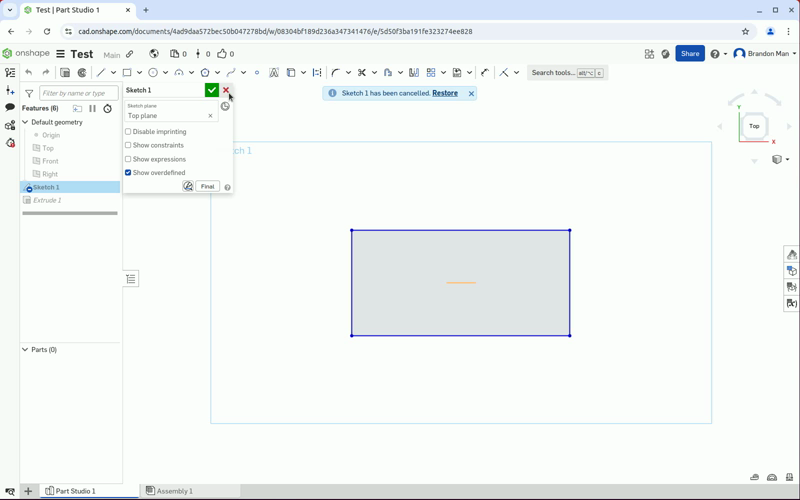
click(229, 92)
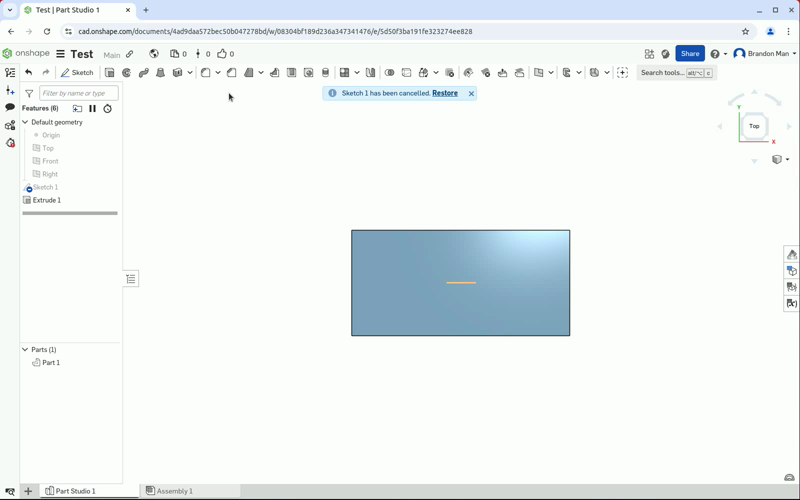
mouse_move(73, 352)
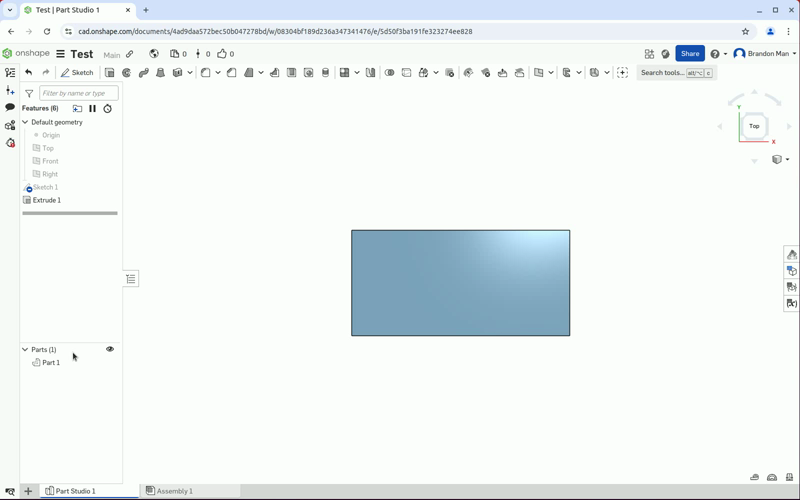
key(y)
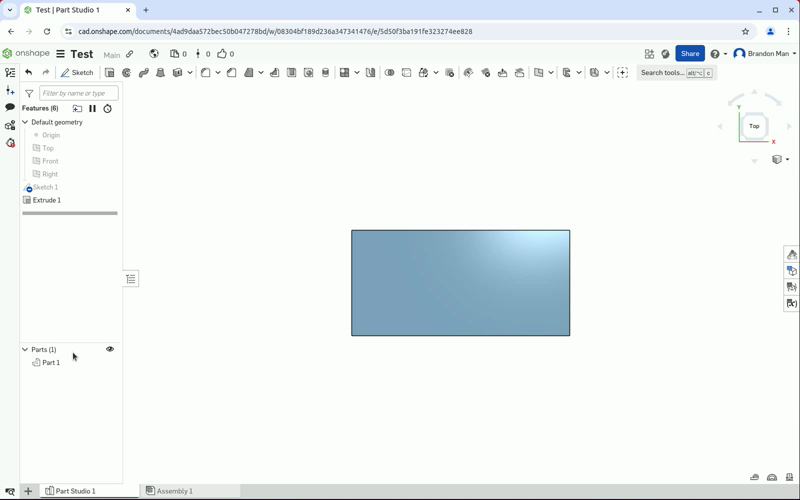
key(shift+p)
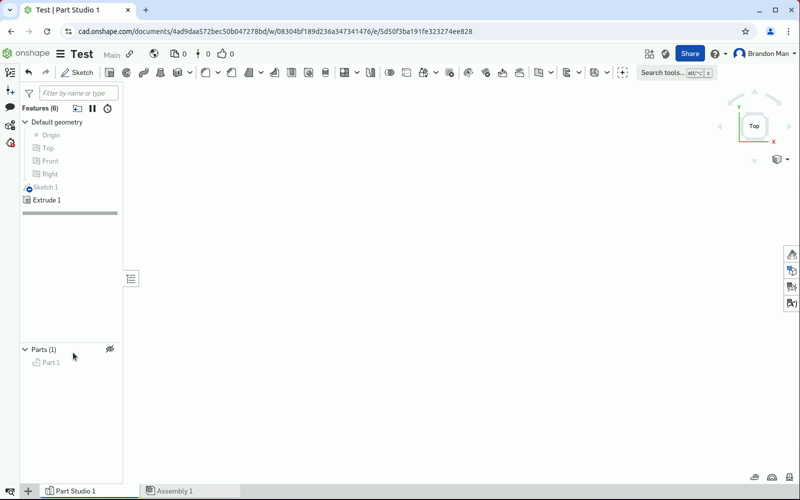
key(space)
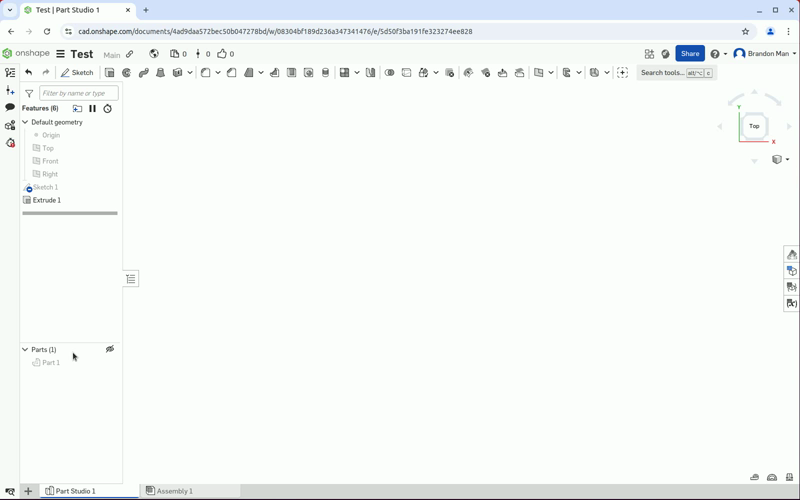
key_down(shift)
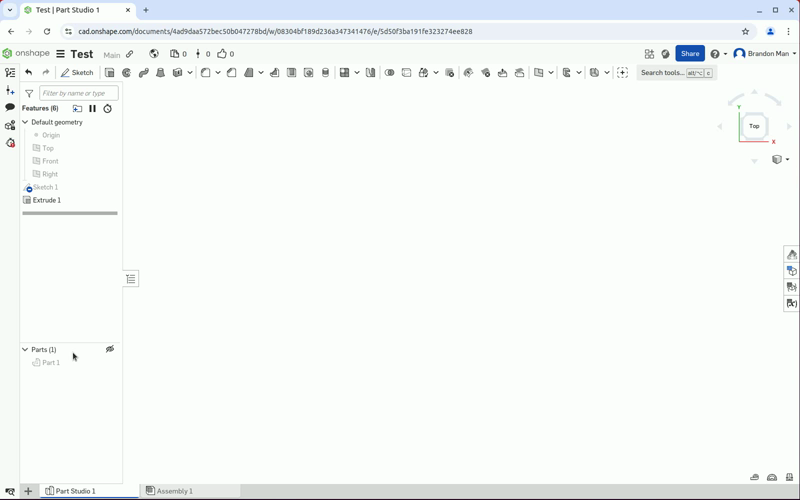
key(up)
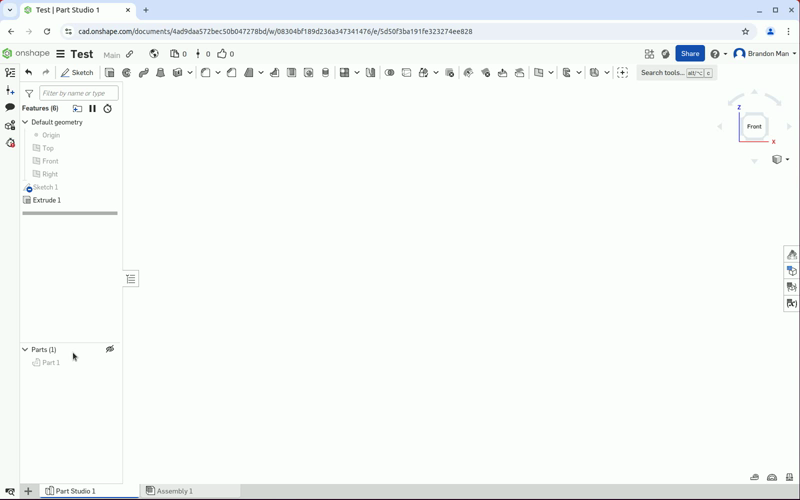
key_up(shift)
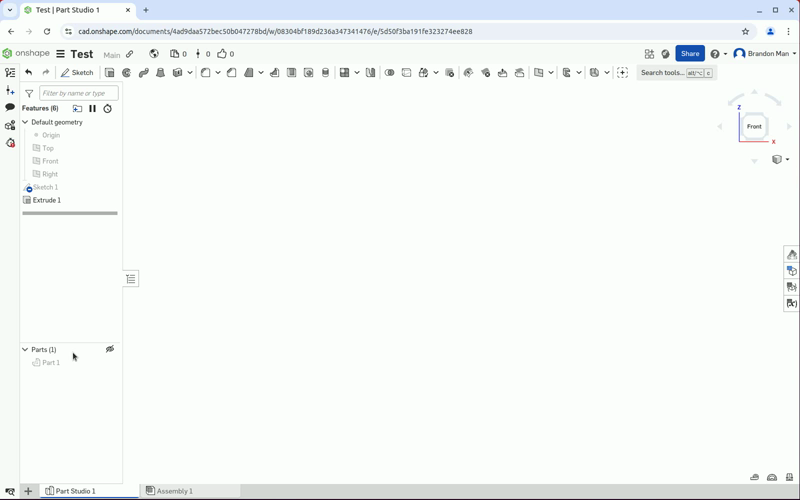
key(space)
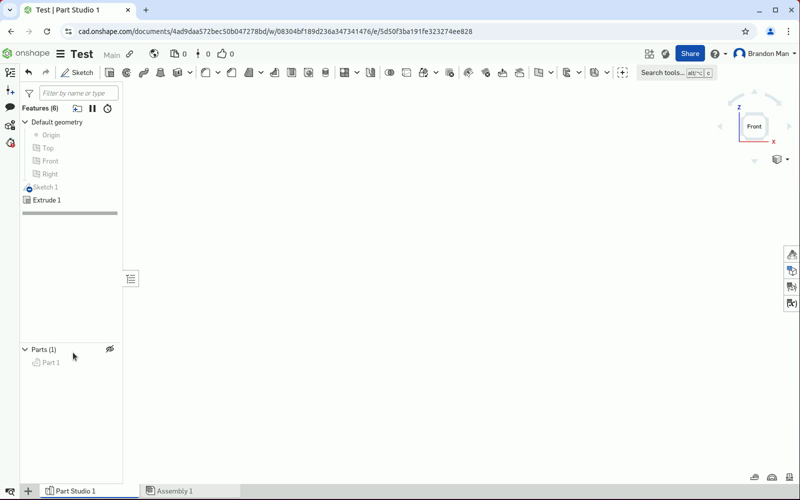
key_down(shift)
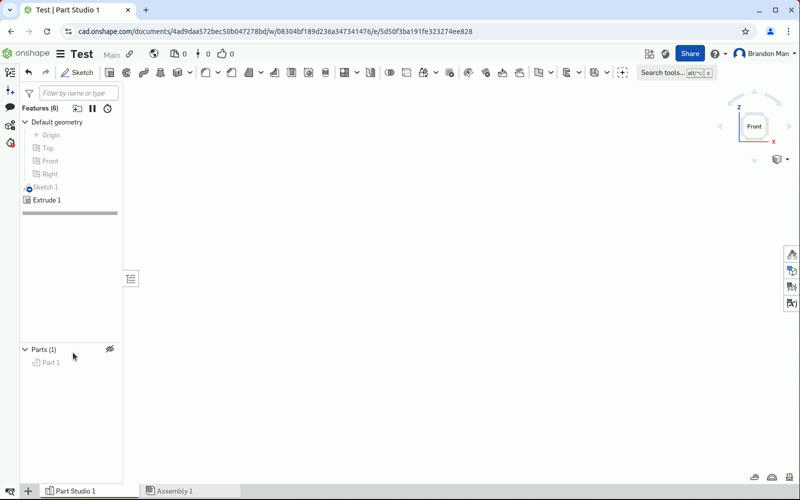
key(left)
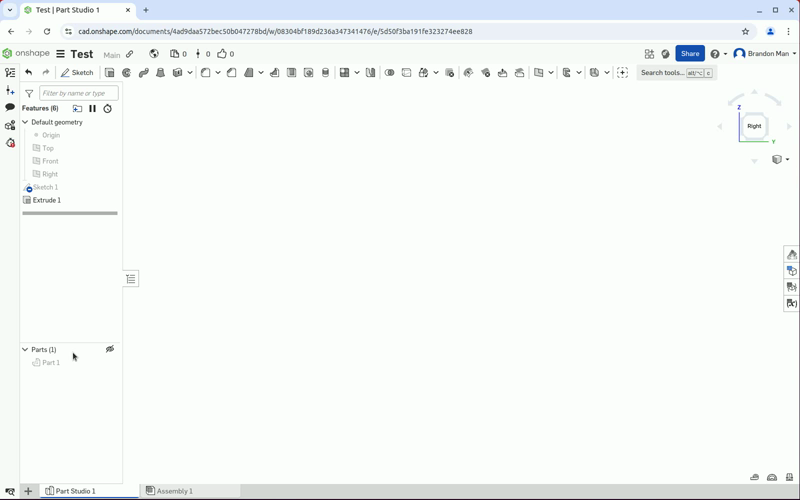
key_up(shift)
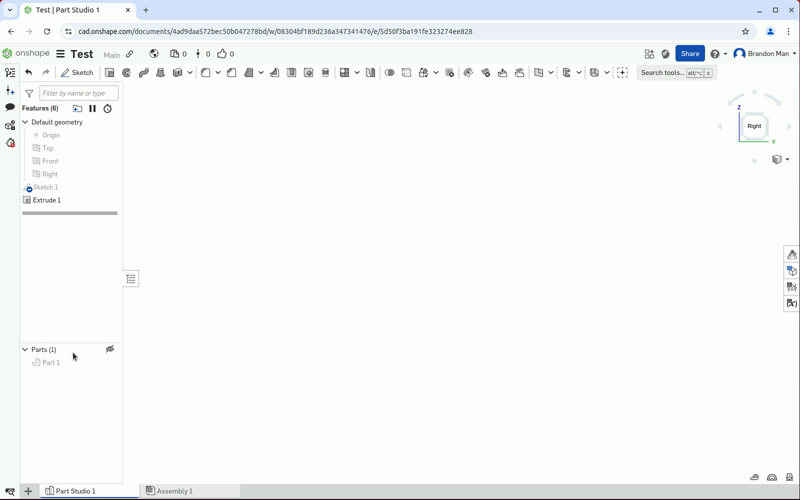
mouse_move(73, 352)
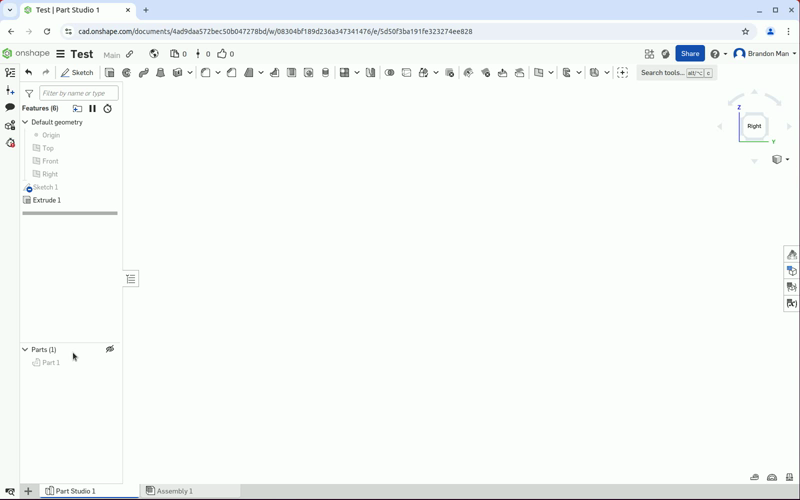
key(shift+y)
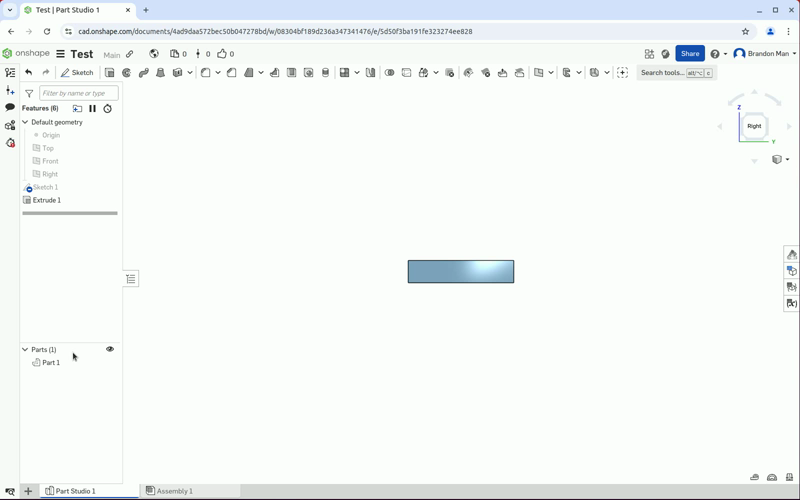
mouse_move(541, 75)
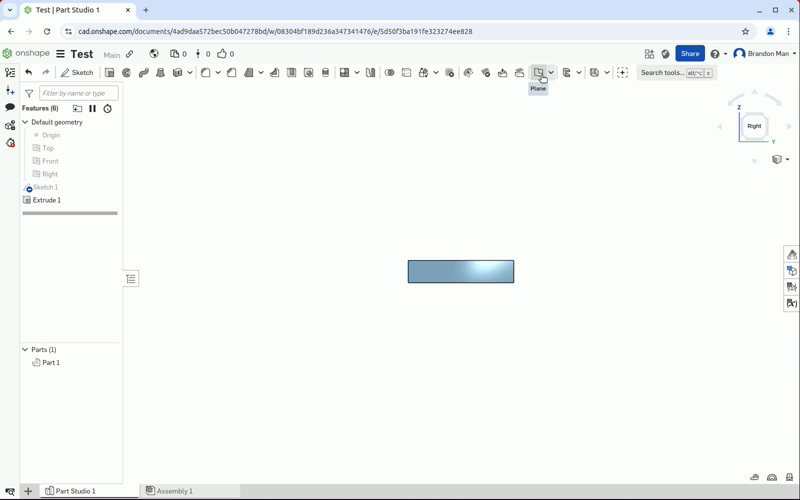
click(541, 75)
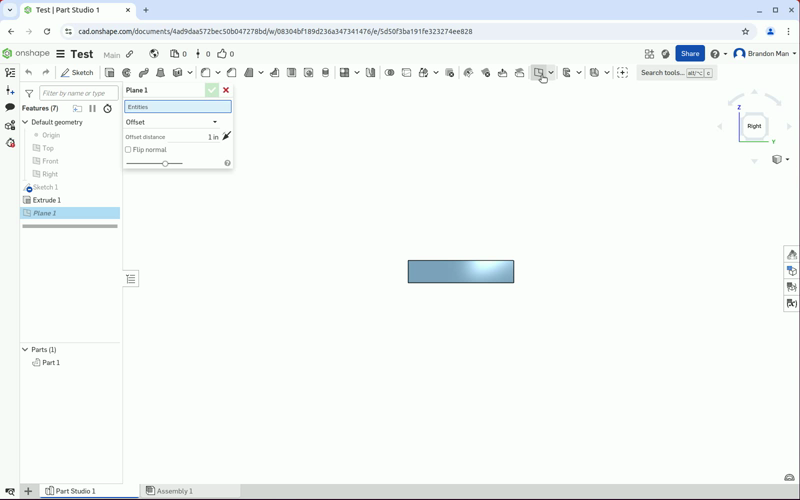
mouse_move(73, 176)
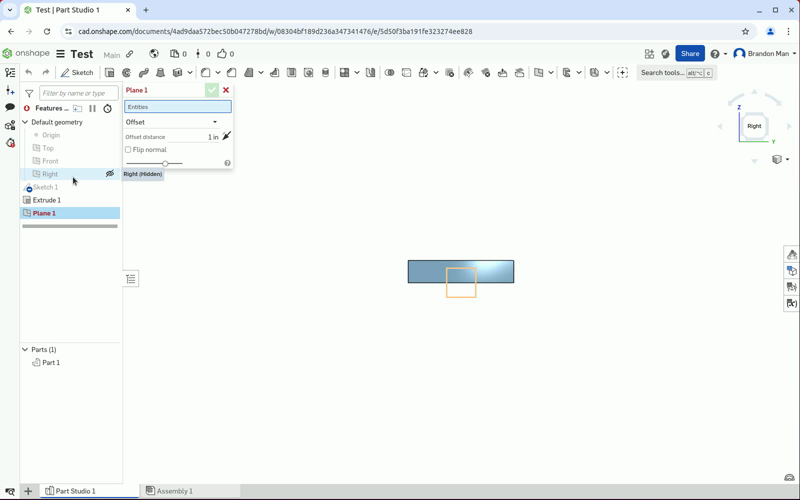
click(73, 176)
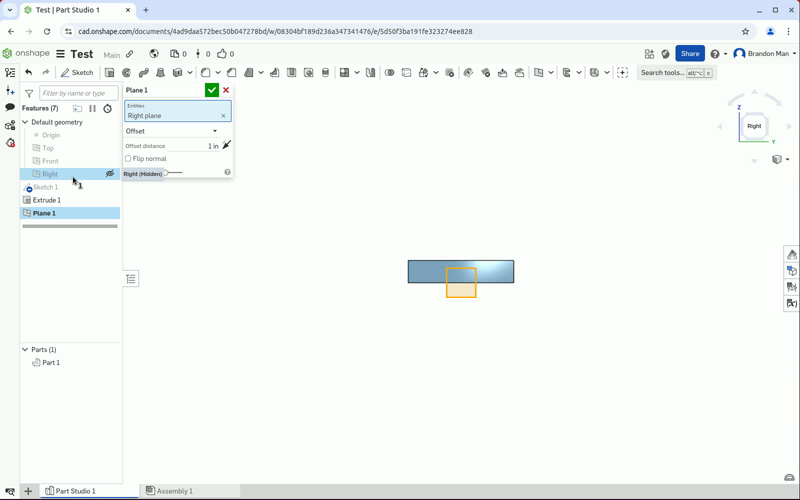
key(tab, 2)
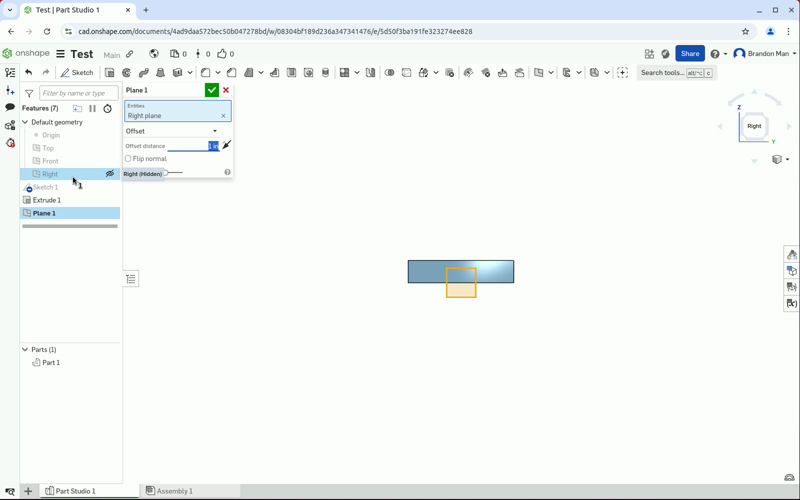
text(22.4)
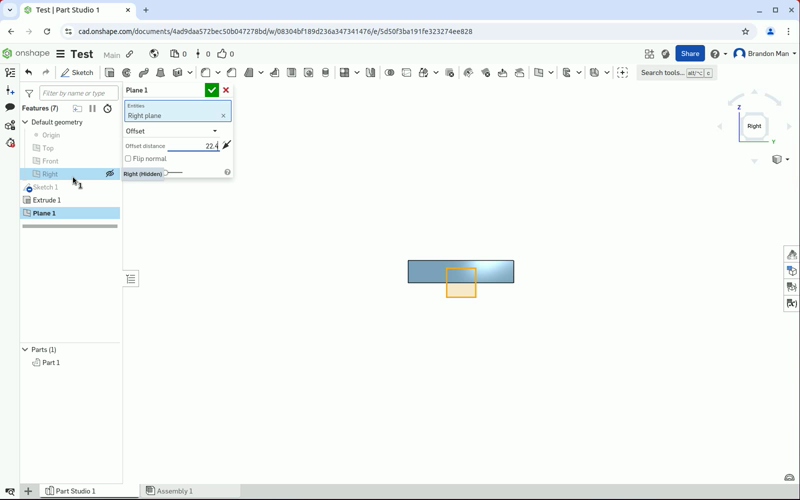
key(enter, 2)
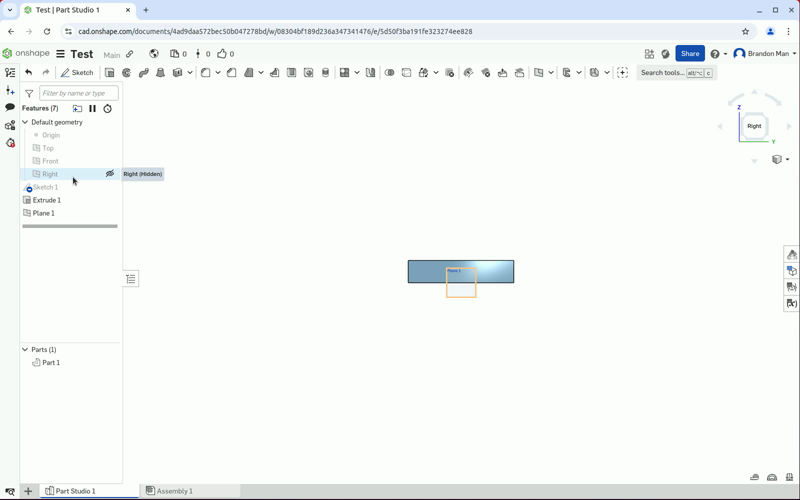
key(shift+s)
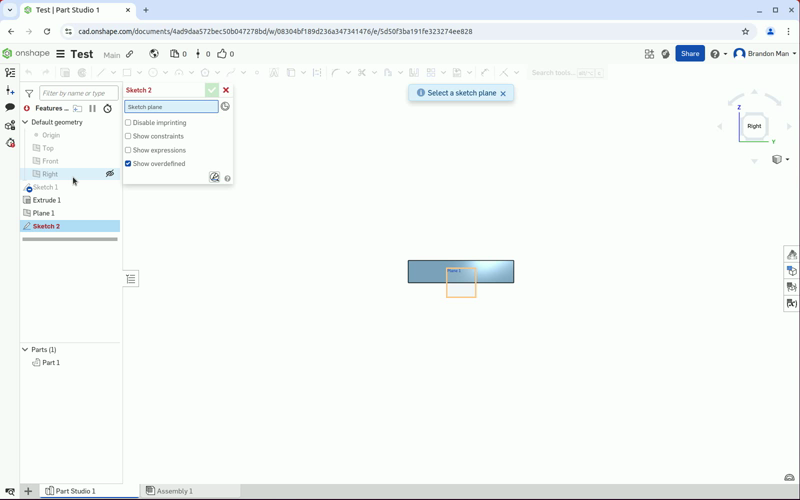
mouse_move(73, 215)
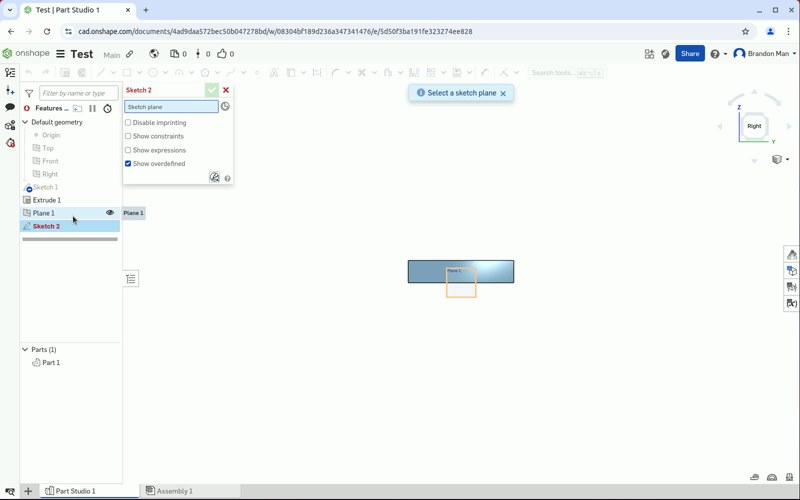
click(73, 215)
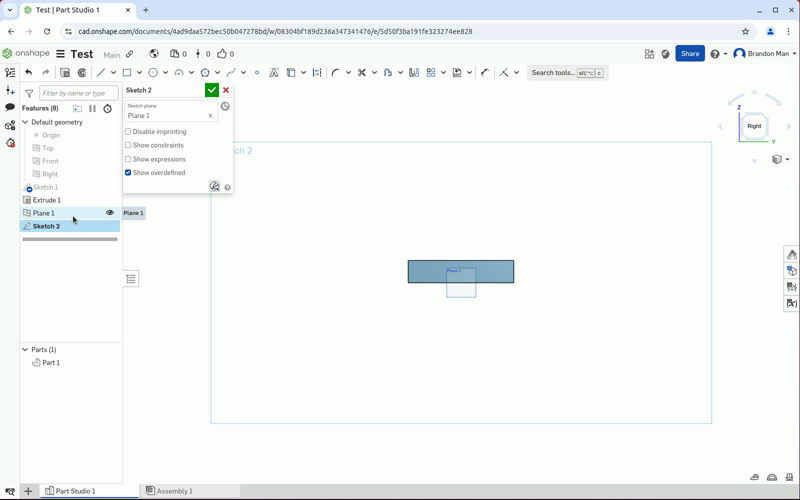
mouse_move(73, 352)
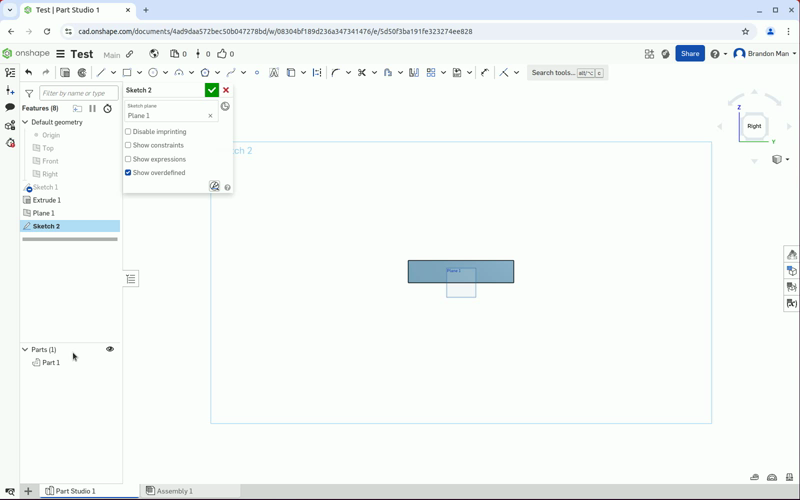
key(y)
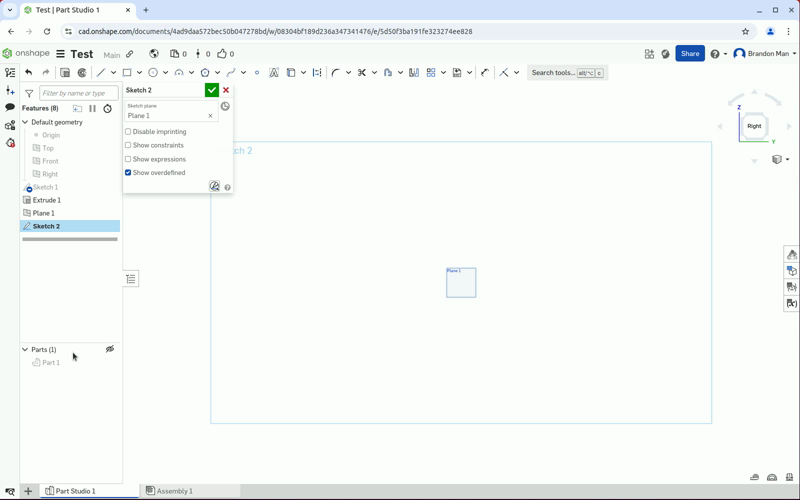
key(l)
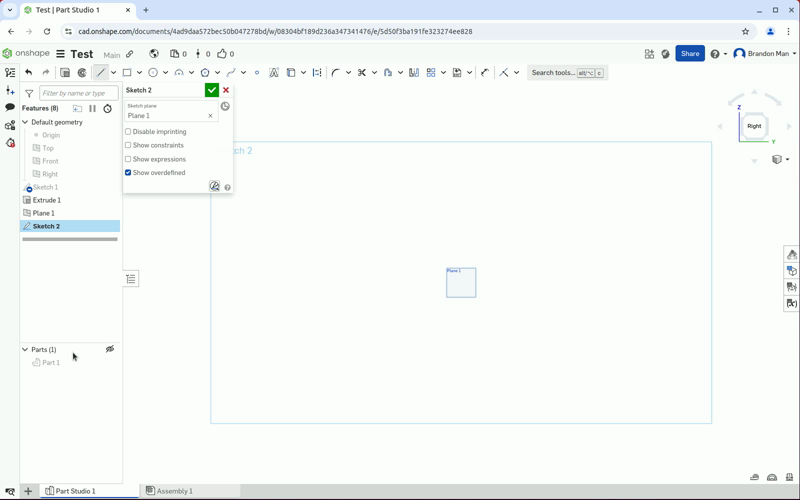
key_down(shift)
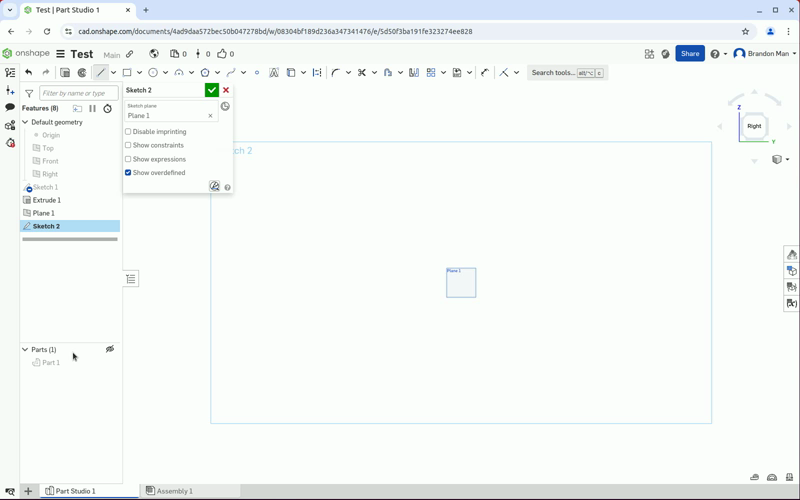
mouse_move(407, 282)
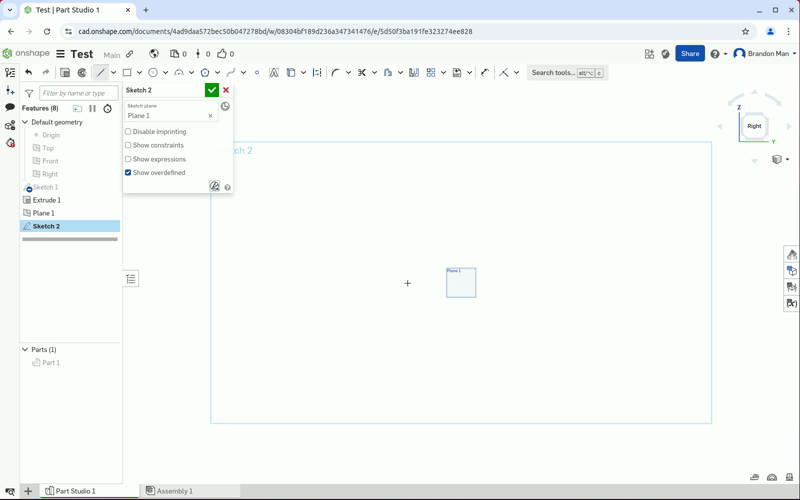
click(407, 282)
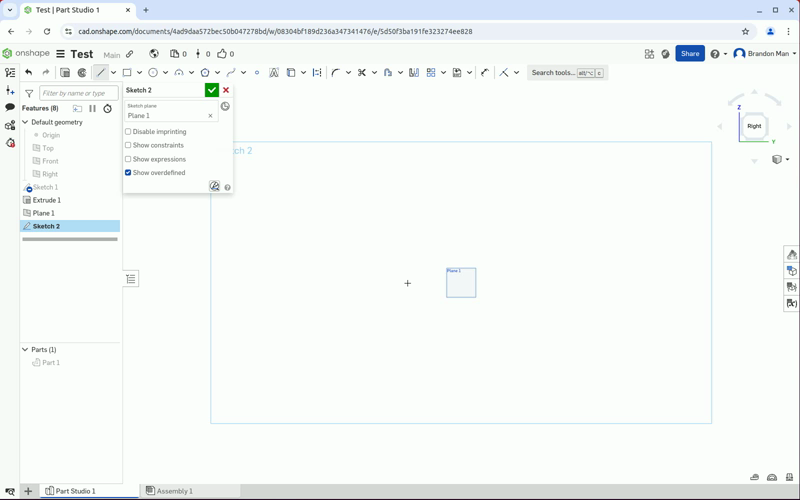
key_up(shift)
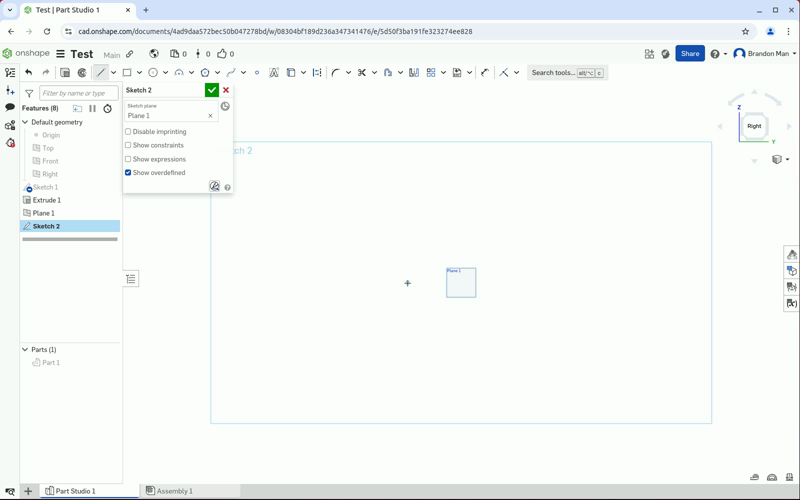
key_down(shift)
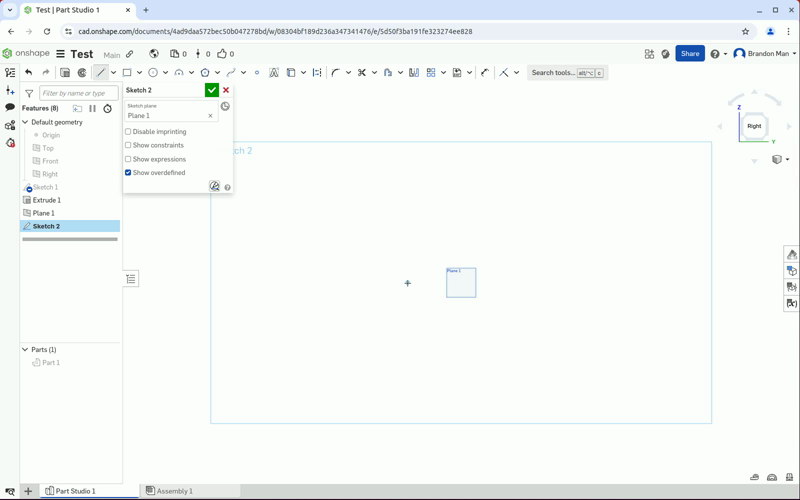
mouse_move(513, 282)
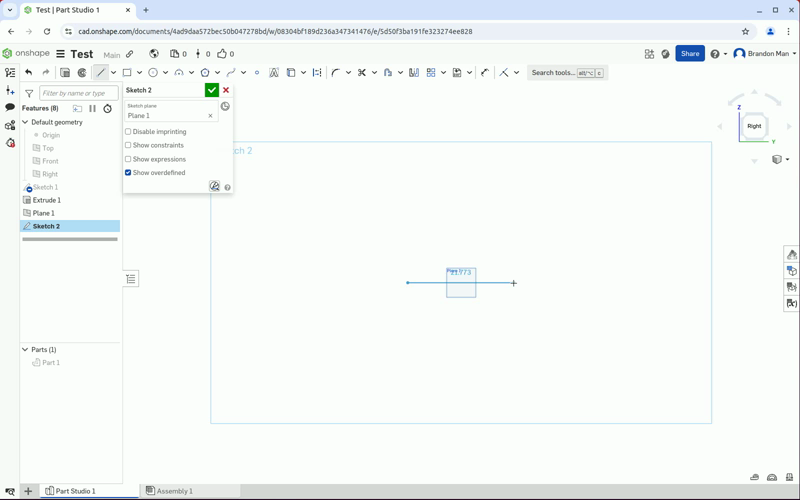
click(513, 282)
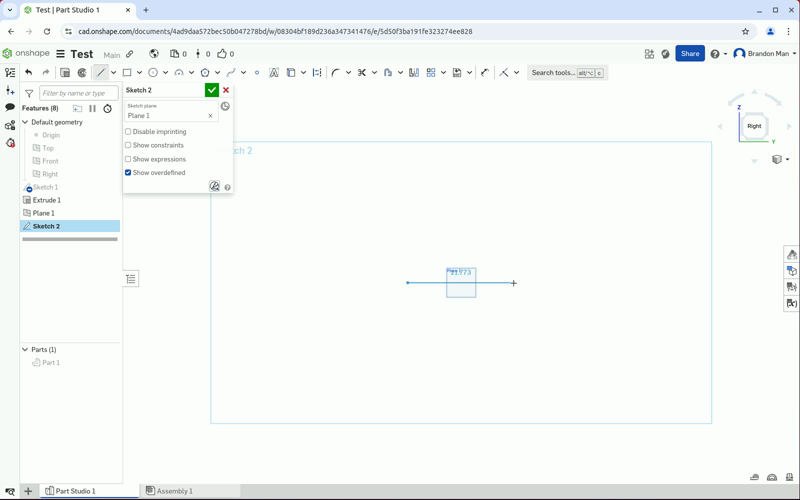
key_up(shift)
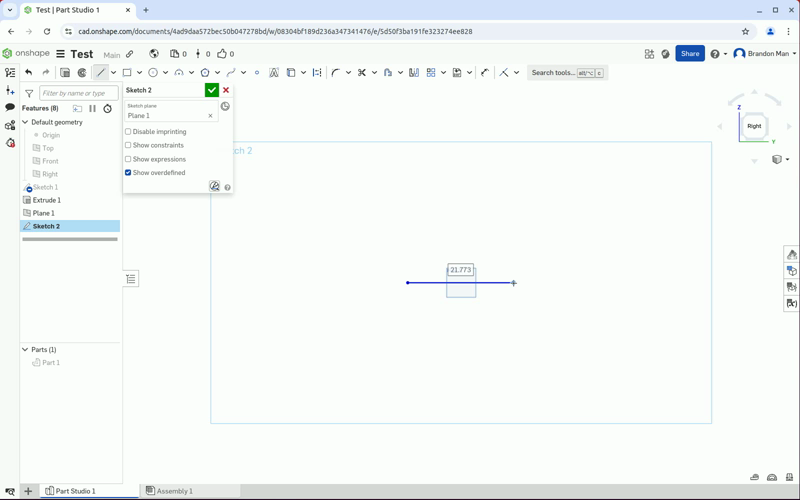
key_down(shift)
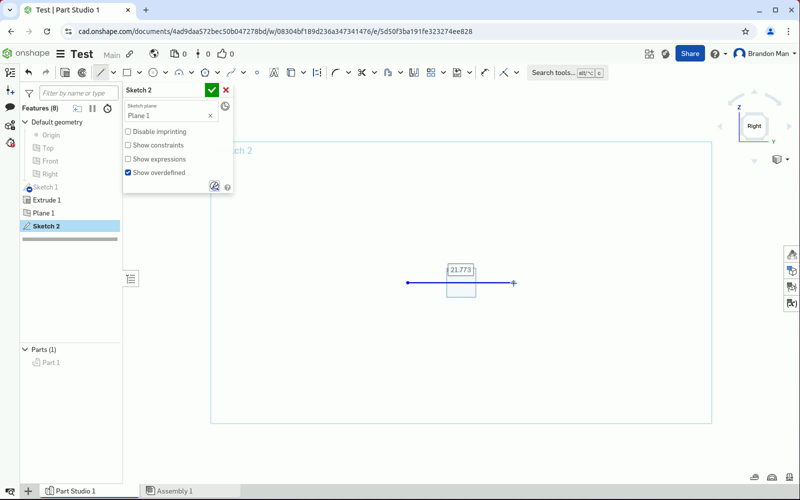
mouse_move(543, 282)
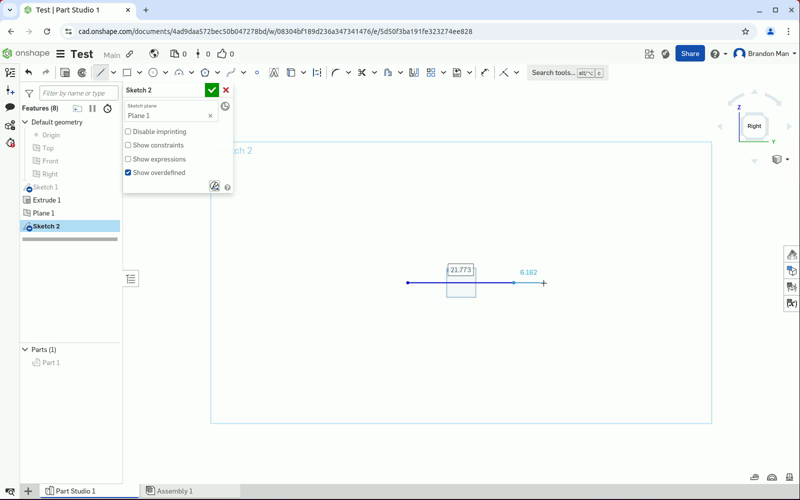
mouse_move(513, 260)
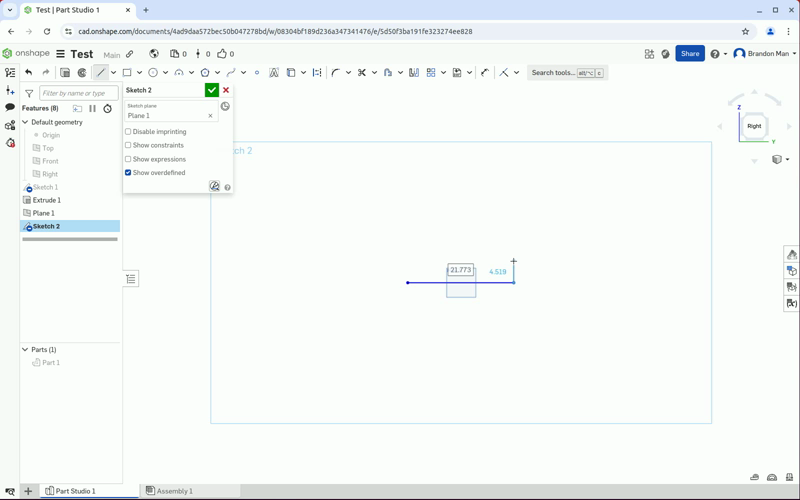
click(513, 260)
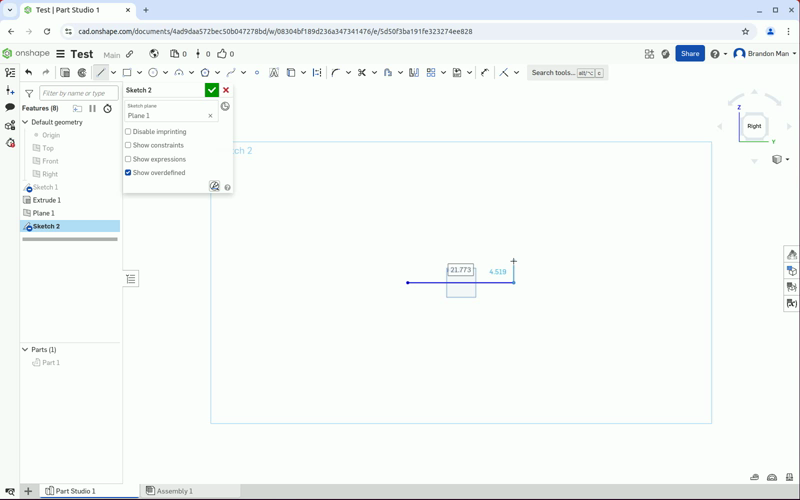
key_up(shift)
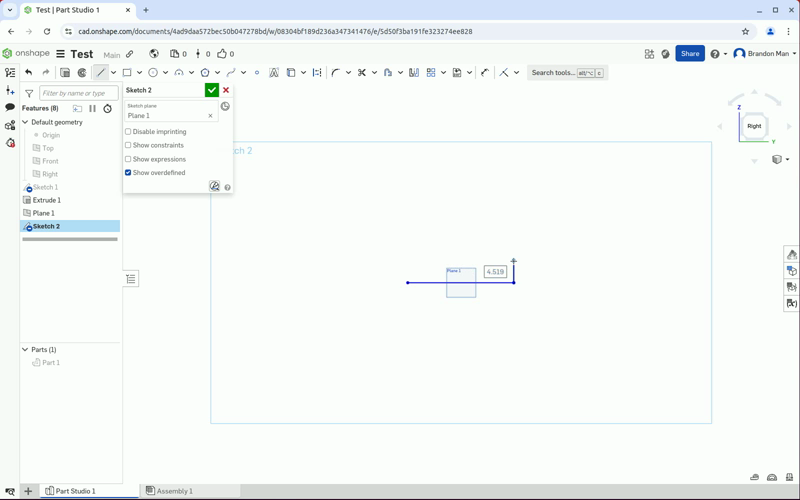
key_down(shift)
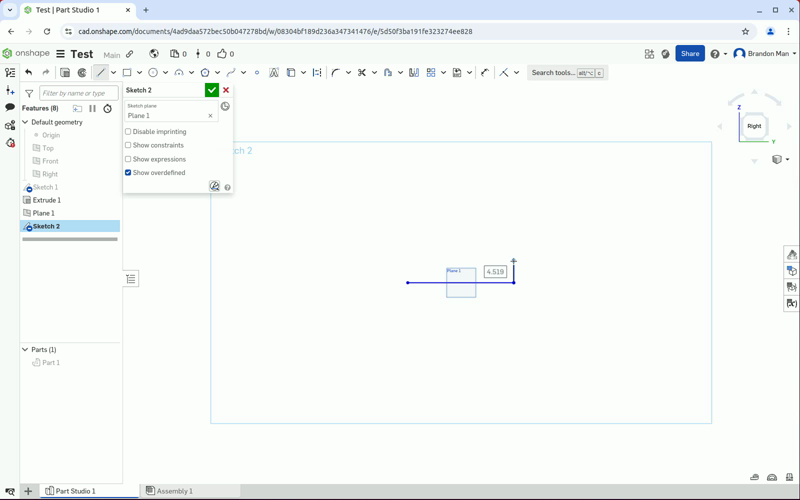
mouse_move(407, 260)
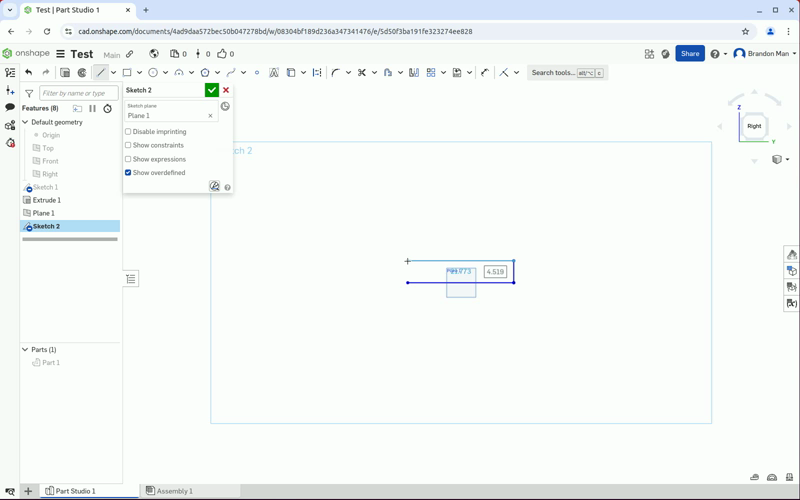
click(407, 260)
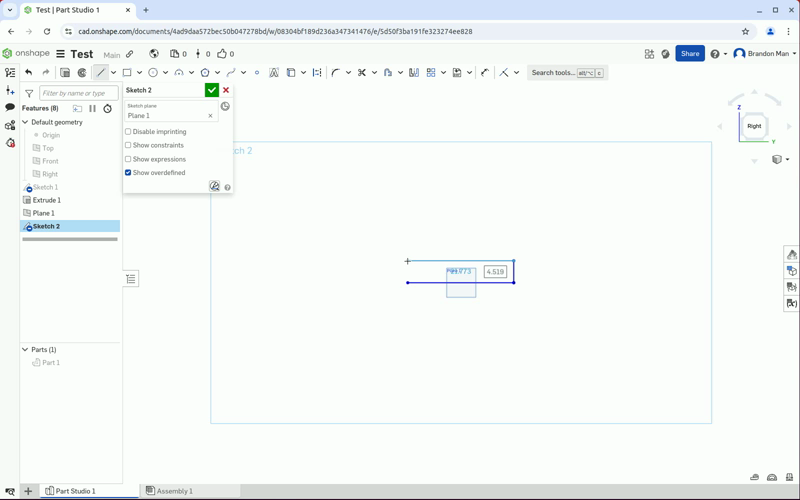
key_up(shift)
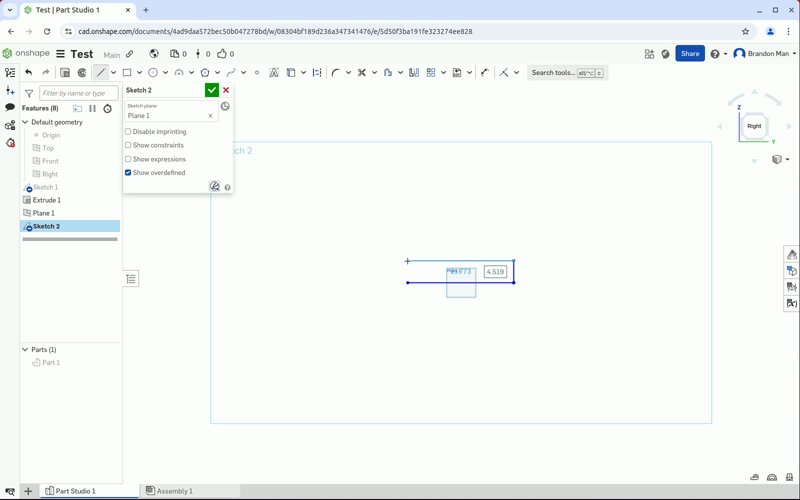
mouse_move(437, 260)
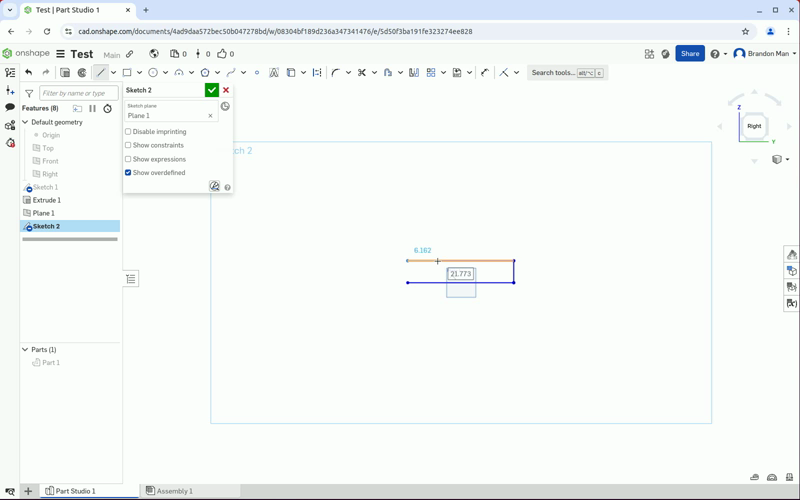
key_down(shift)
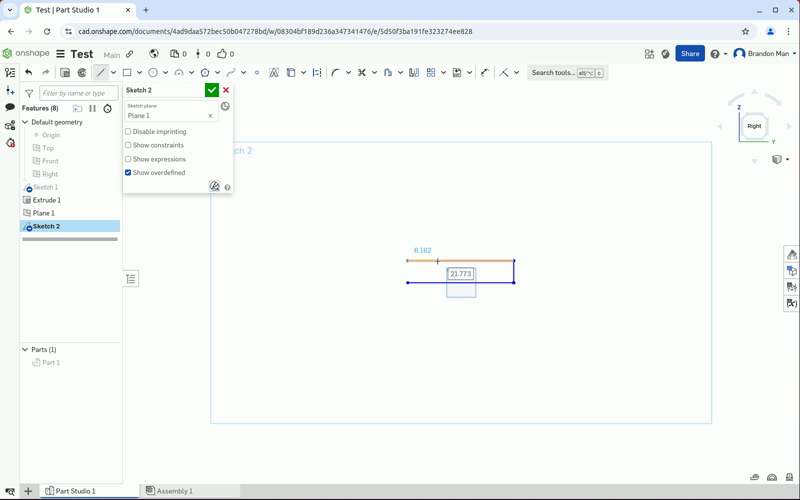
mouse_move(407, 282)
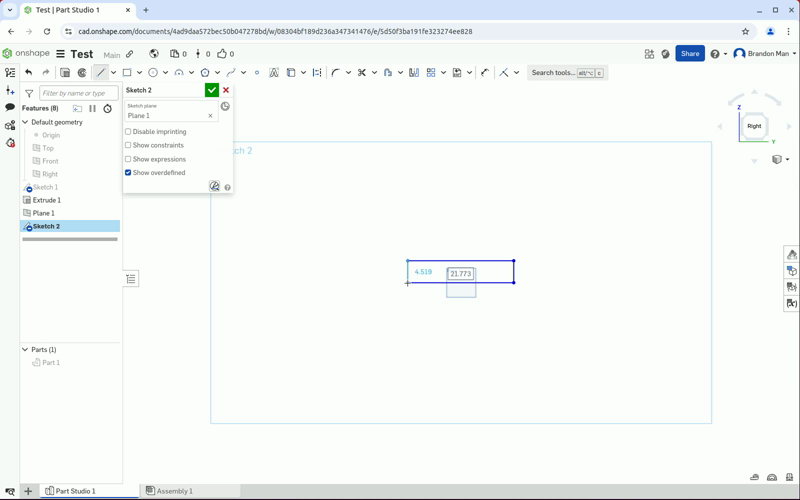
key_up(shift)
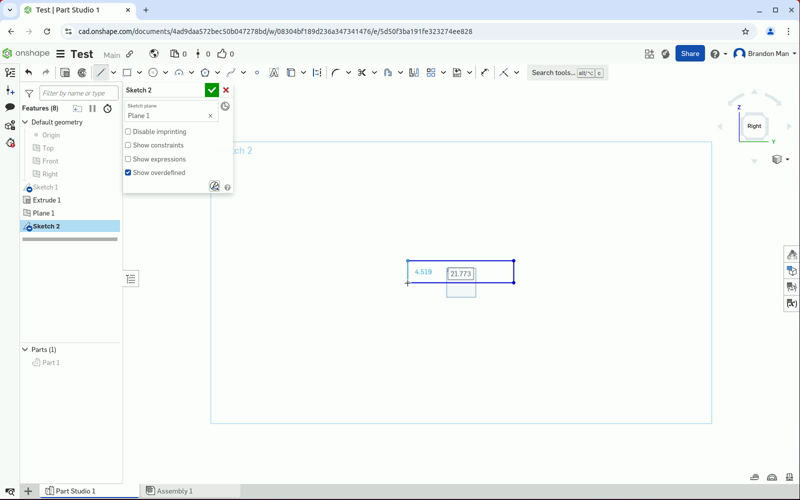
click(407, 282)
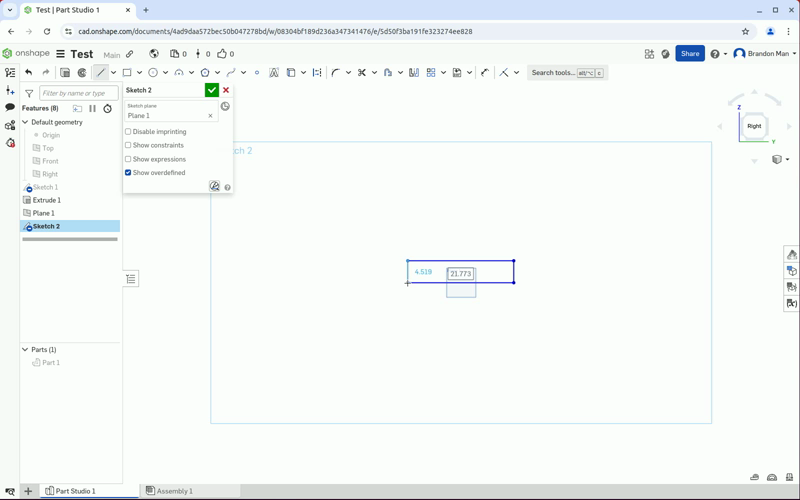
key(esc)
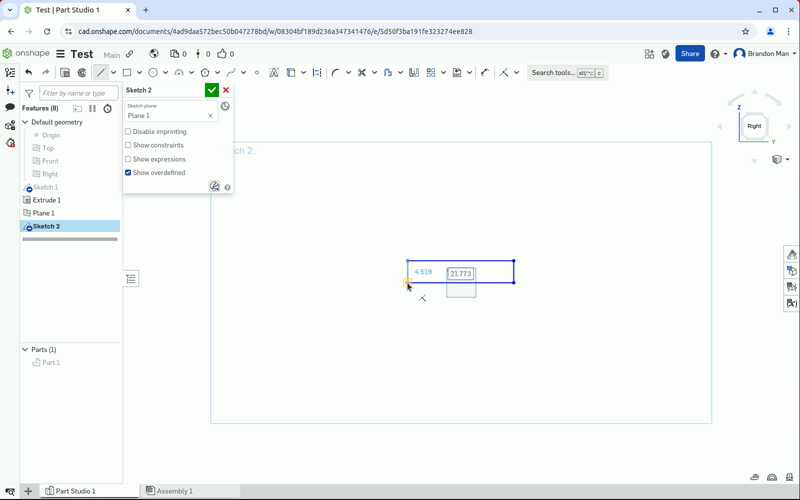
mouse_move(478, 280)
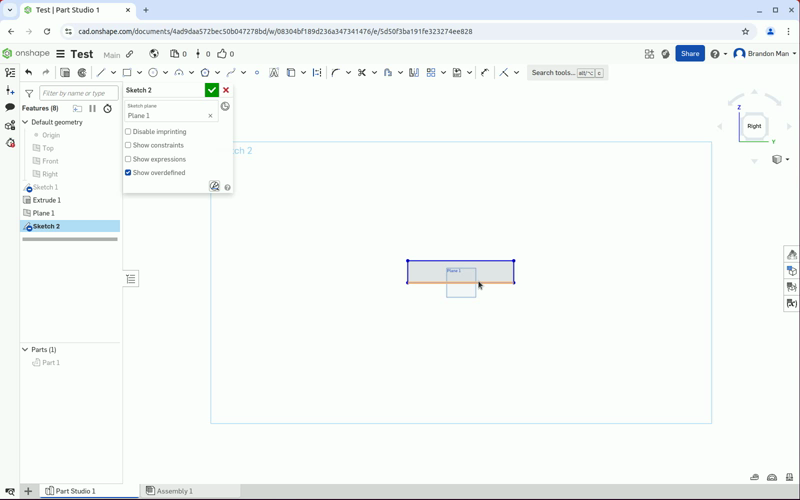
click(478, 280)
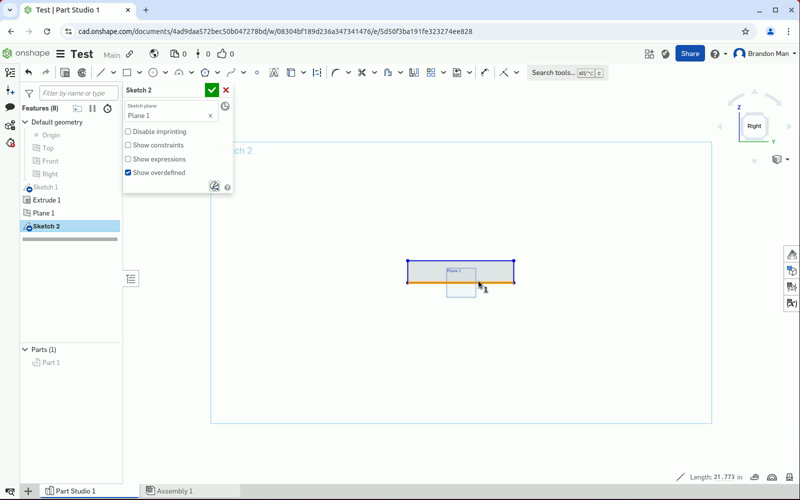
mouse_move(73, 352)
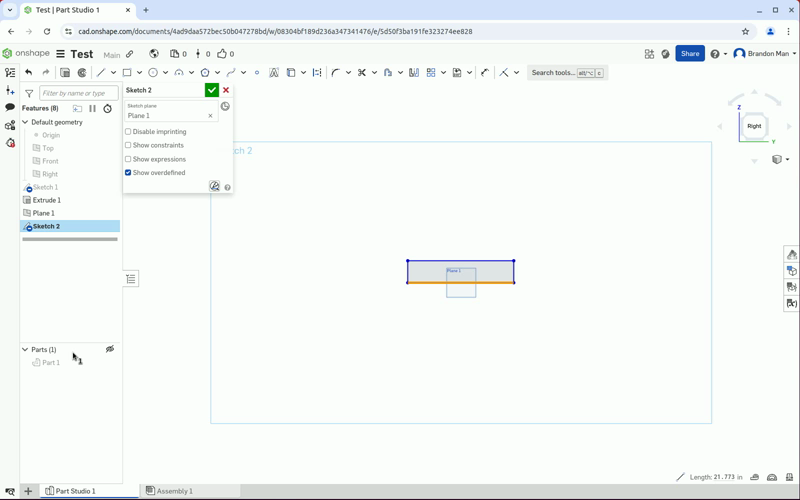
key(shift+y)
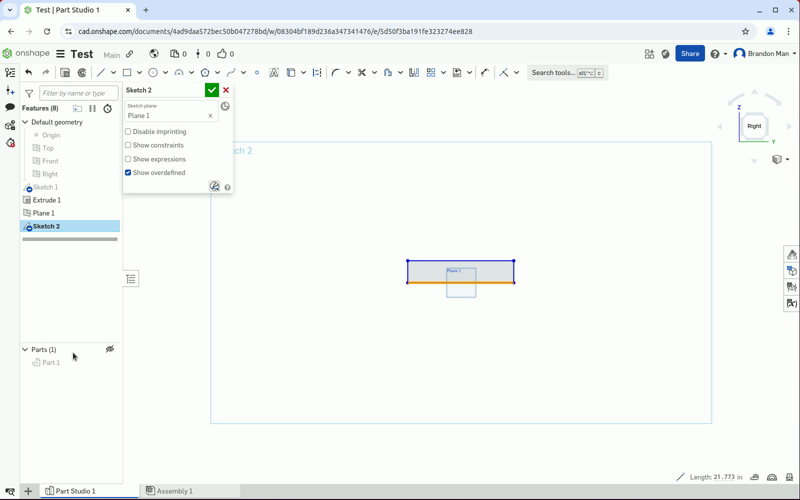
key(shift+e)
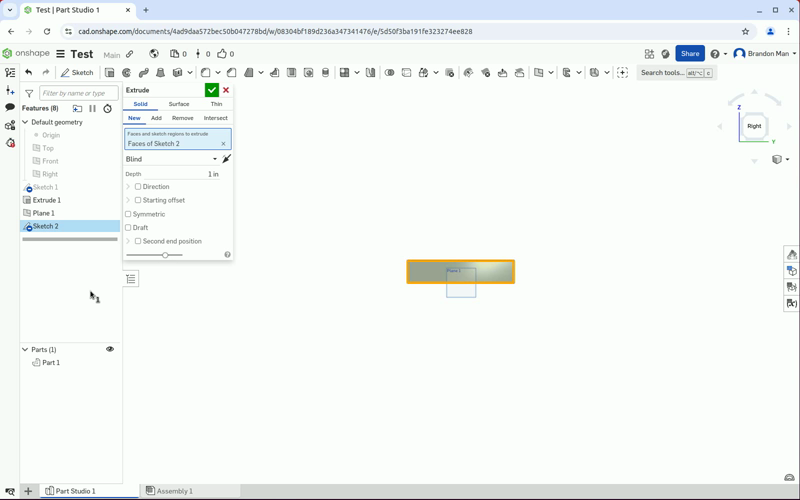
mouse_move(143, 106)
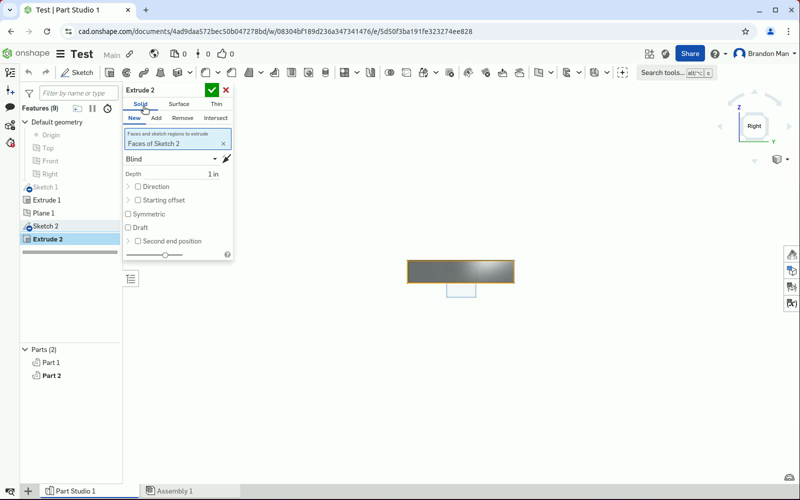
click(143, 106)
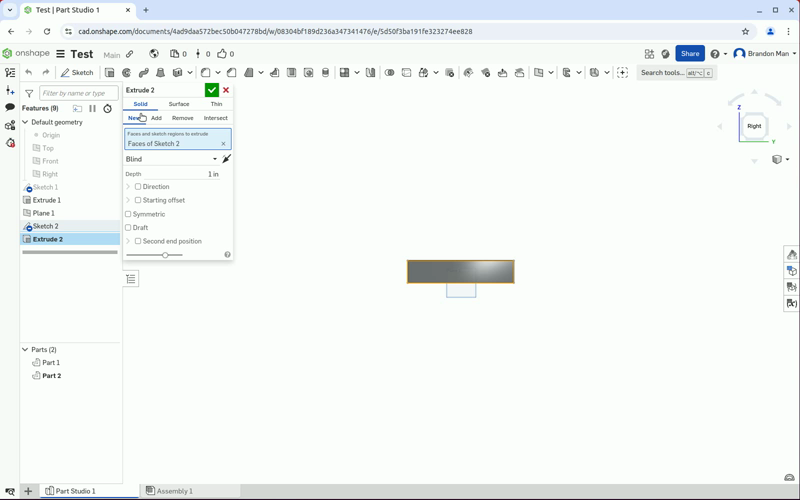
mouse_move(137, 120)
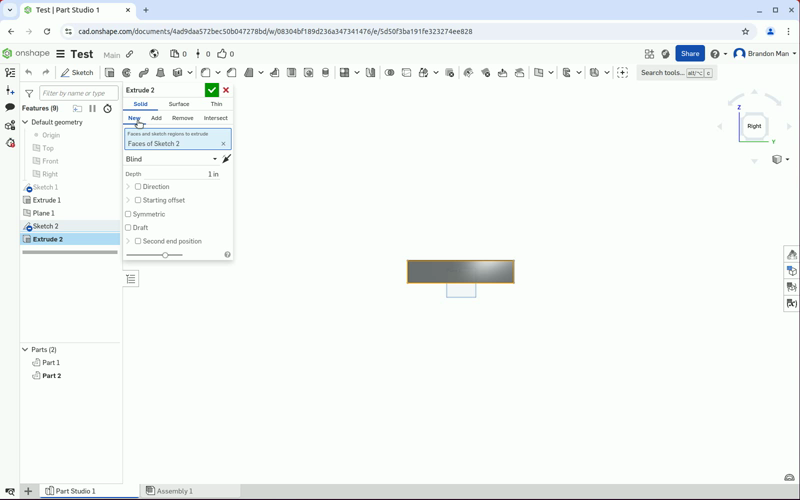
click(137, 120)
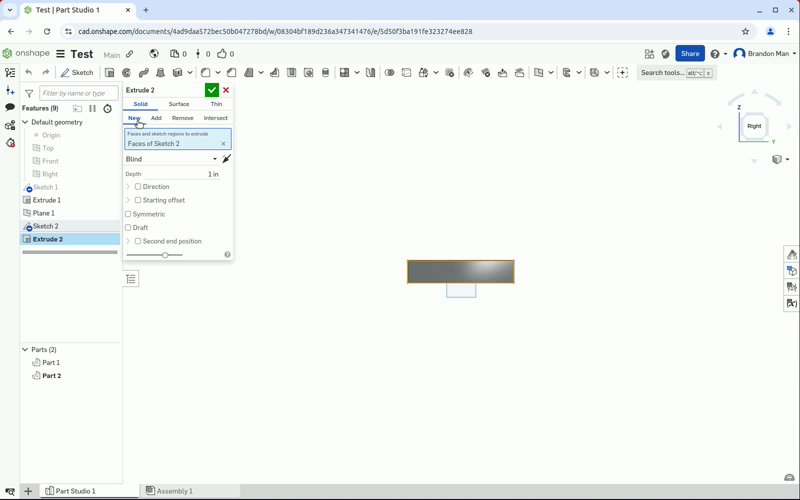
key(tab, 4)
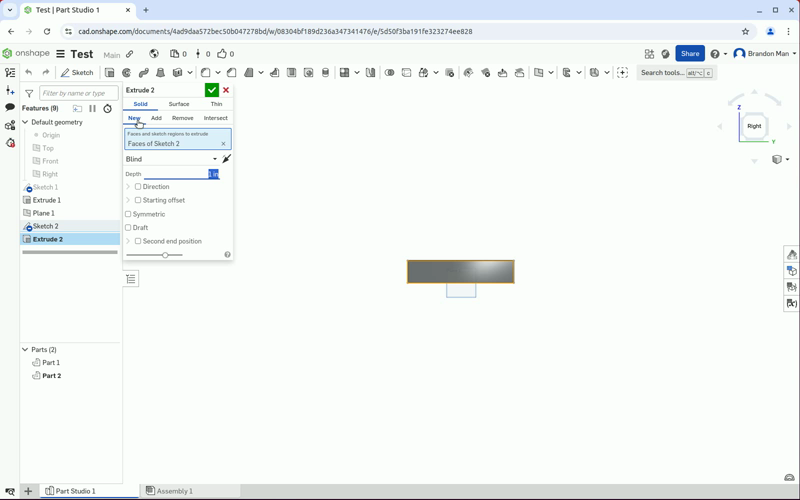
text(0.722)
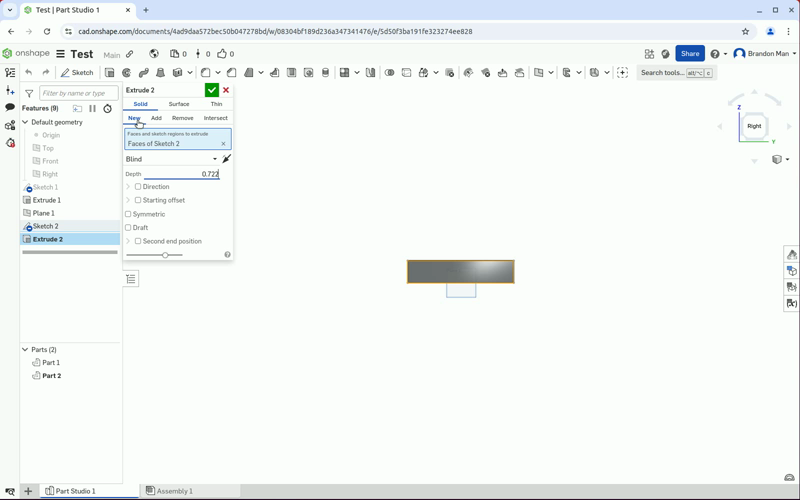
key(enter)
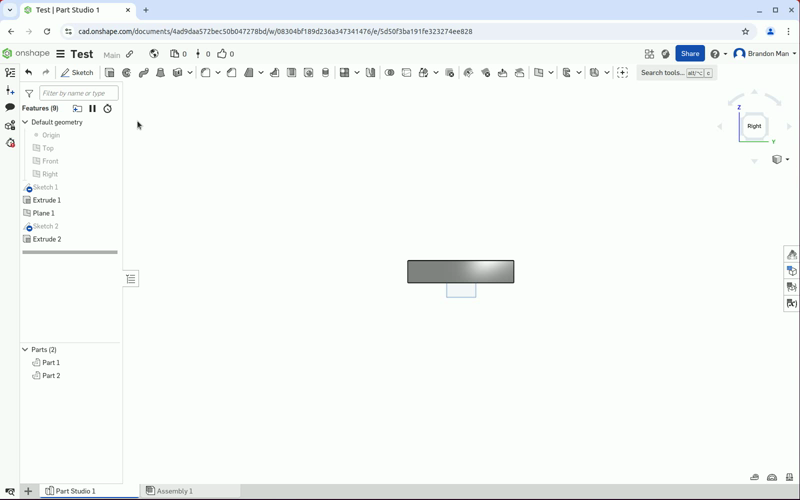
key(shift+h)
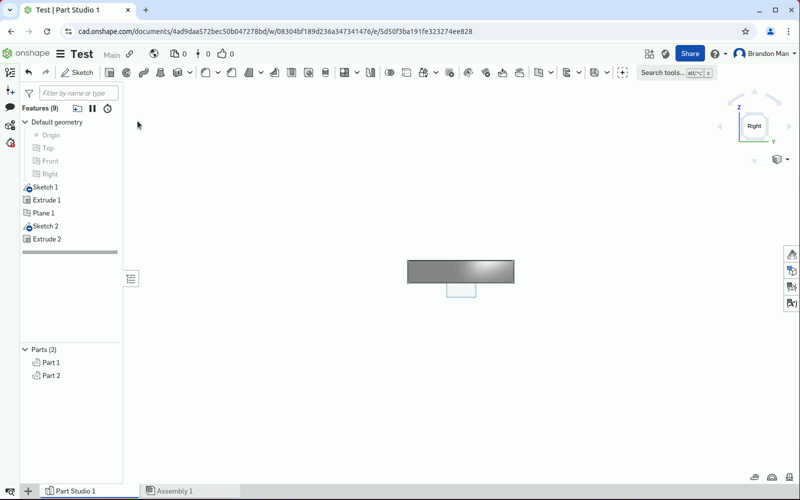
key(shift+h)
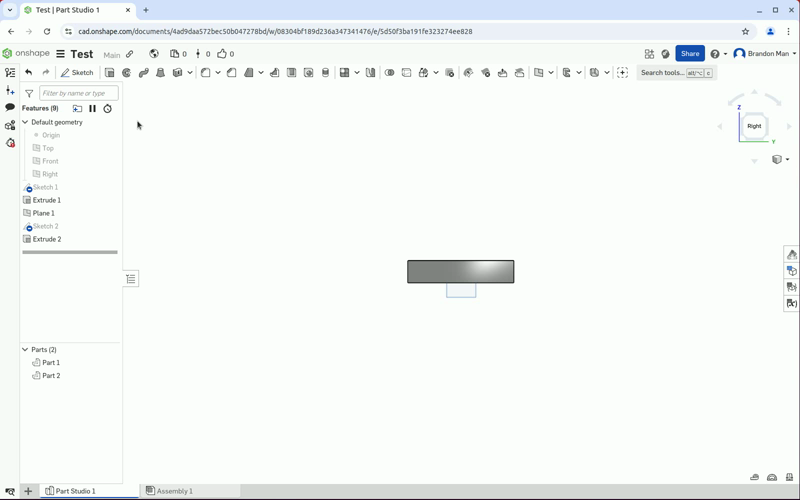
mouse_move(73, 189)
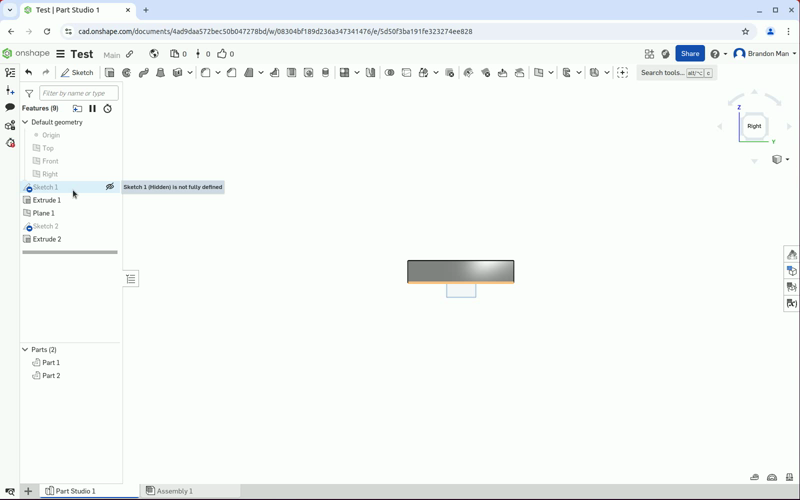
click(73, 189)
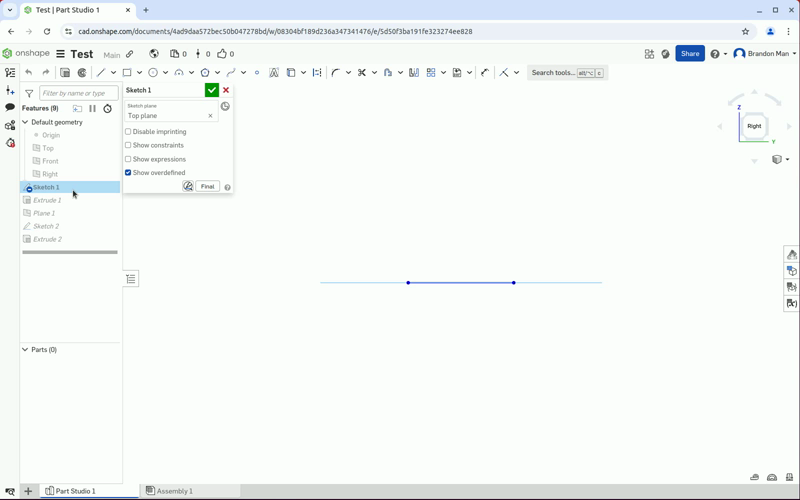
mouse_move(229, 92)
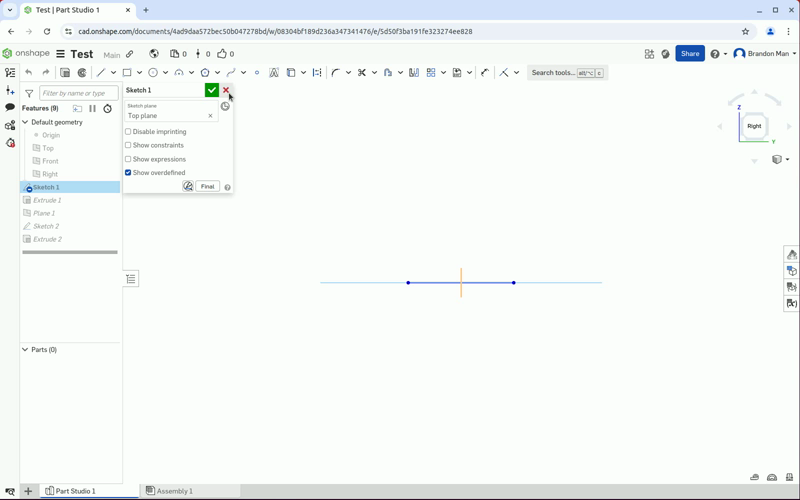
click(229, 92)
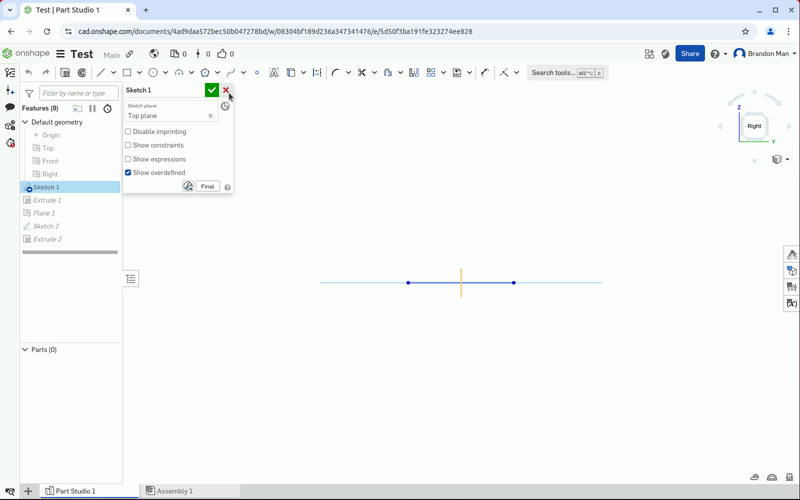
key(shift+s)
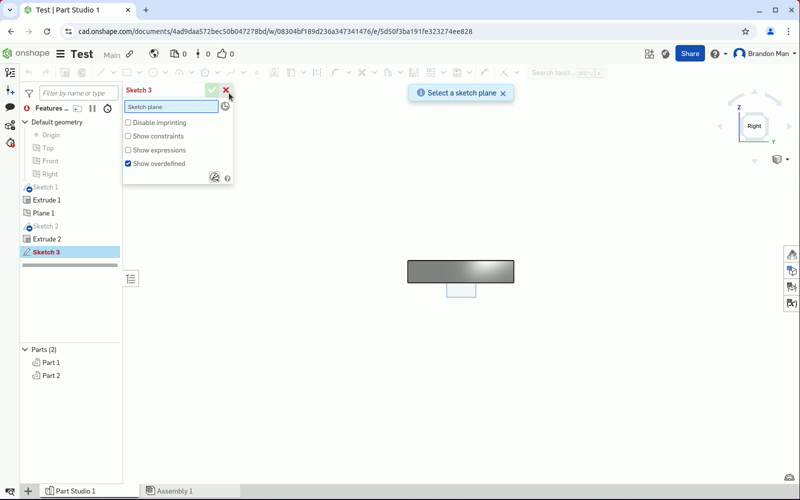
mouse_move(73, 215)
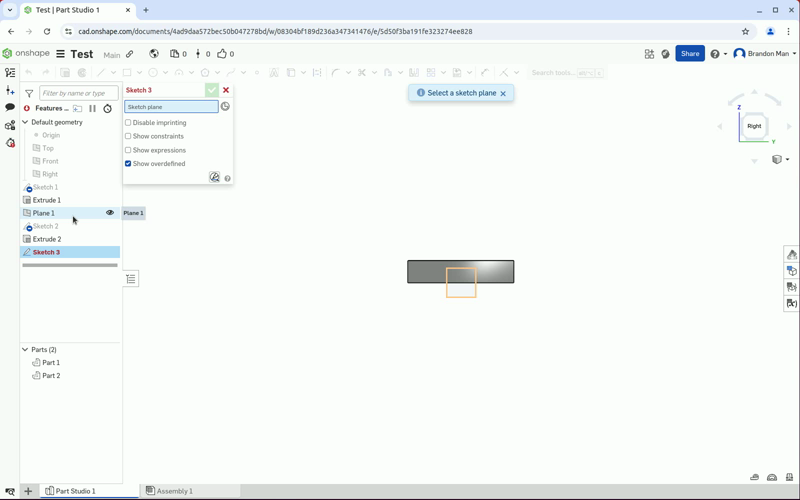
click(73, 215)
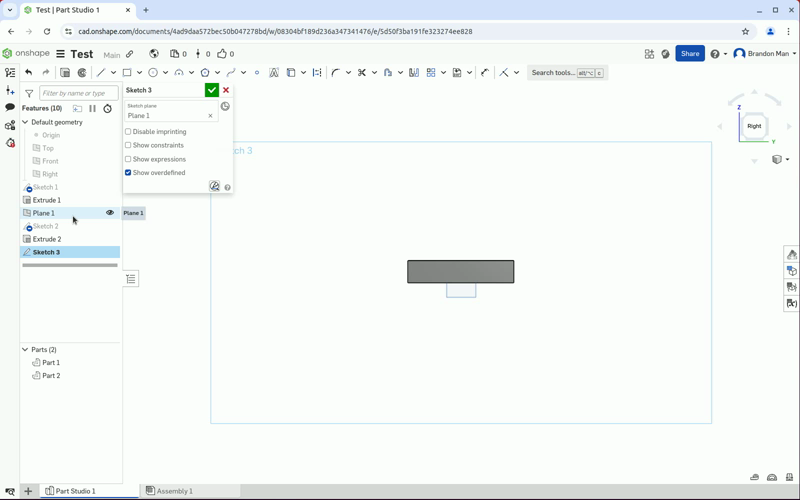
mouse_move(73, 352)
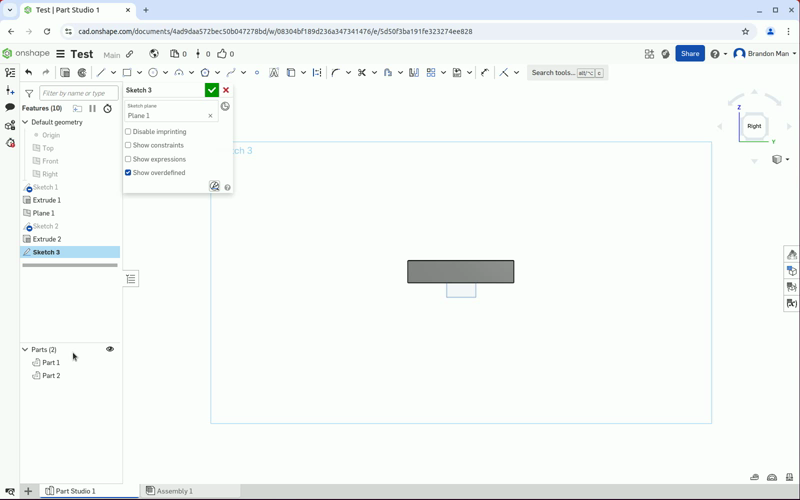
key(y)
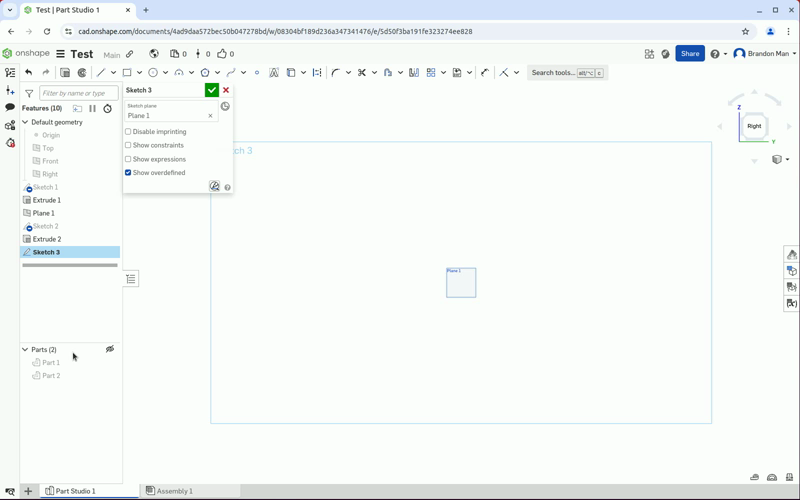
key(l)
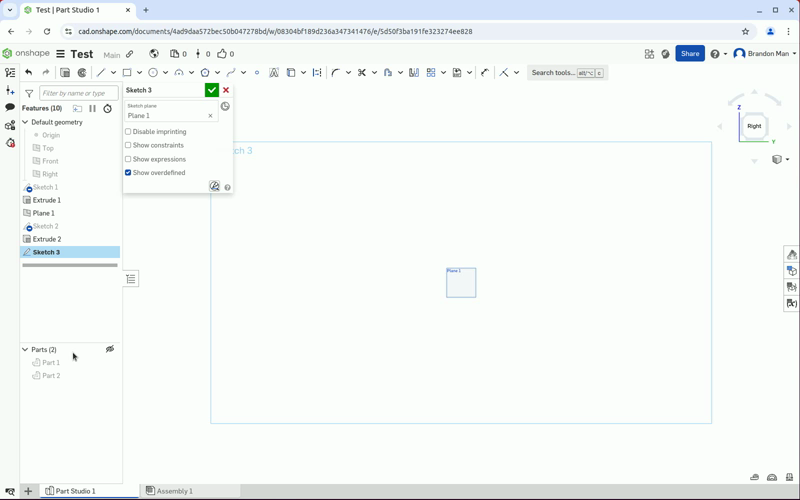
key_down(shift)
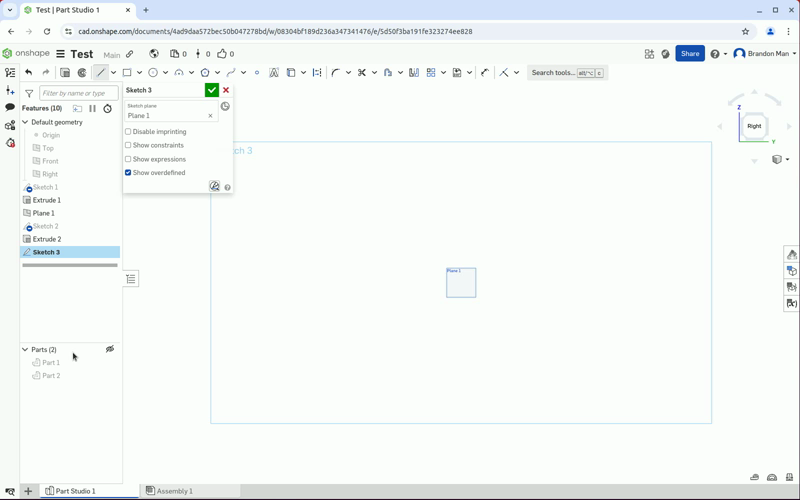
mouse_move(407, 260)
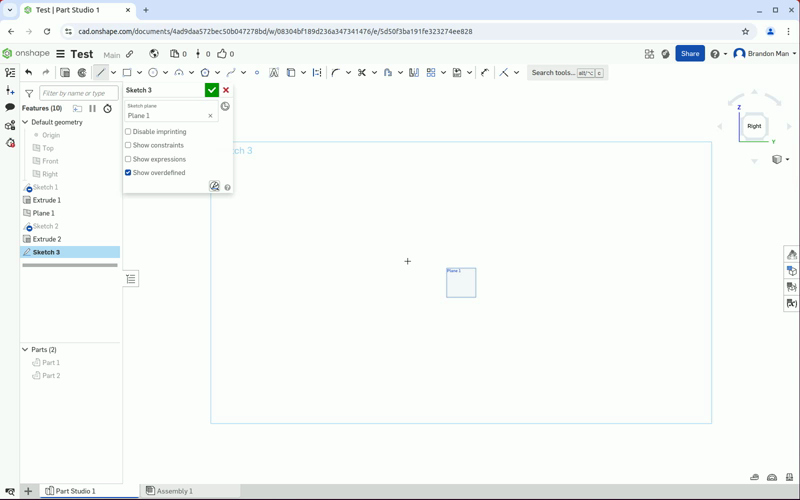
click(407, 260)
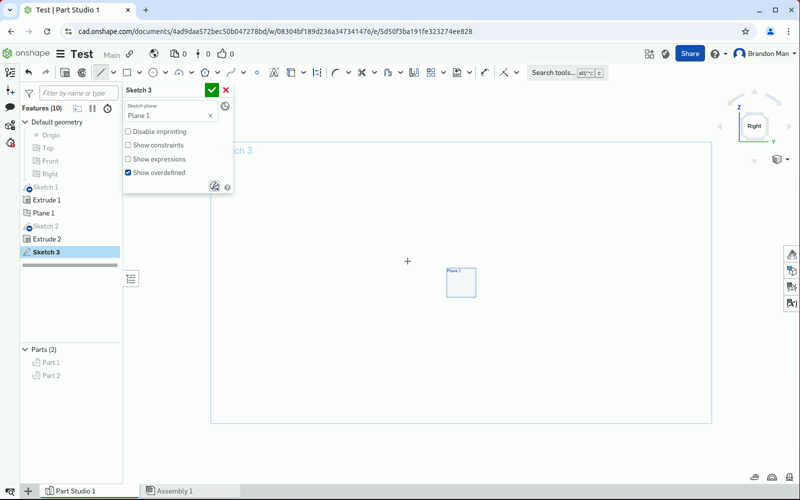
key_up(shift)
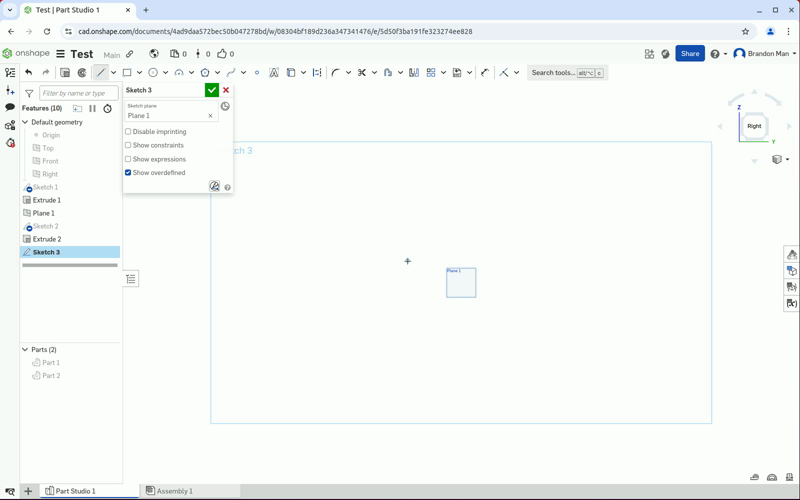
key_down(shift)
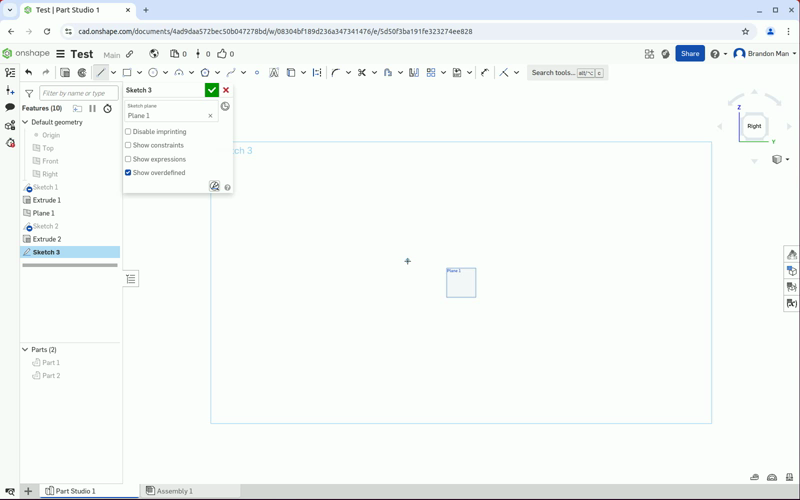
mouse_move(513, 260)
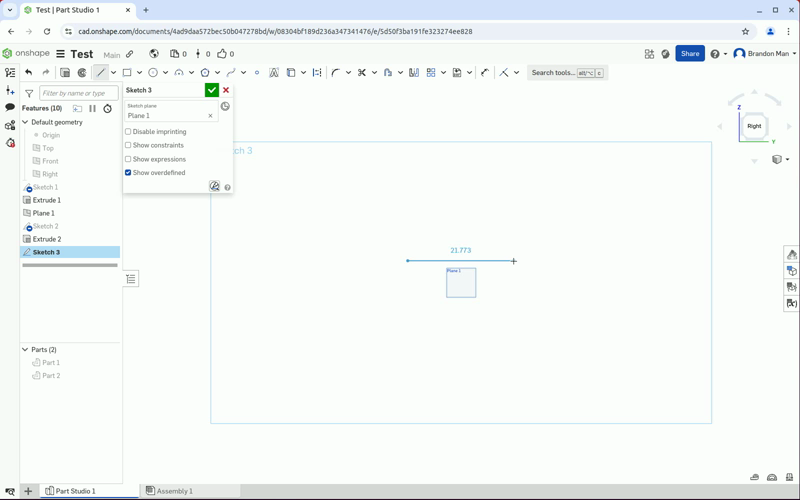
click(513, 260)
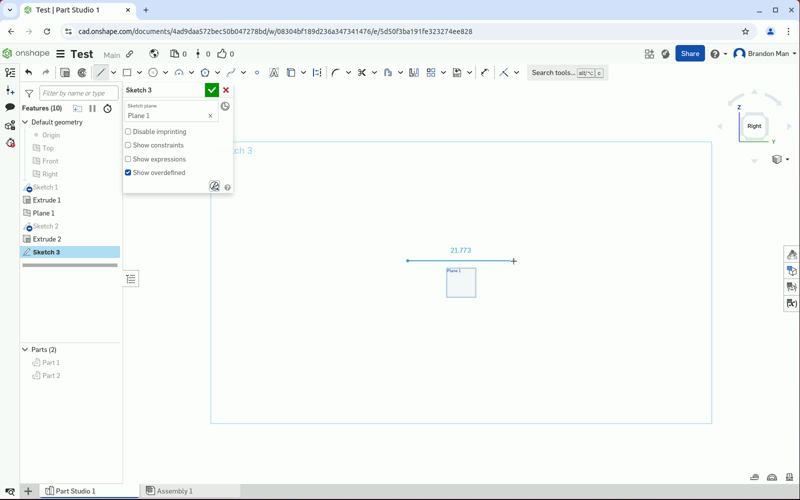
key_up(shift)
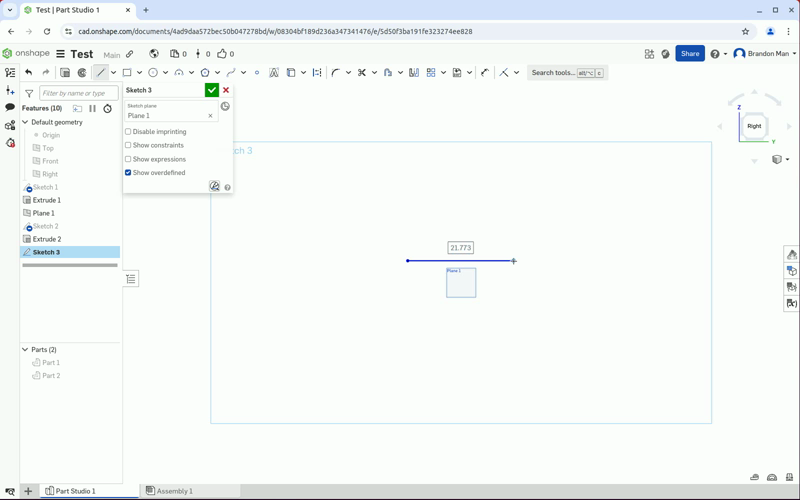
key_down(shift)
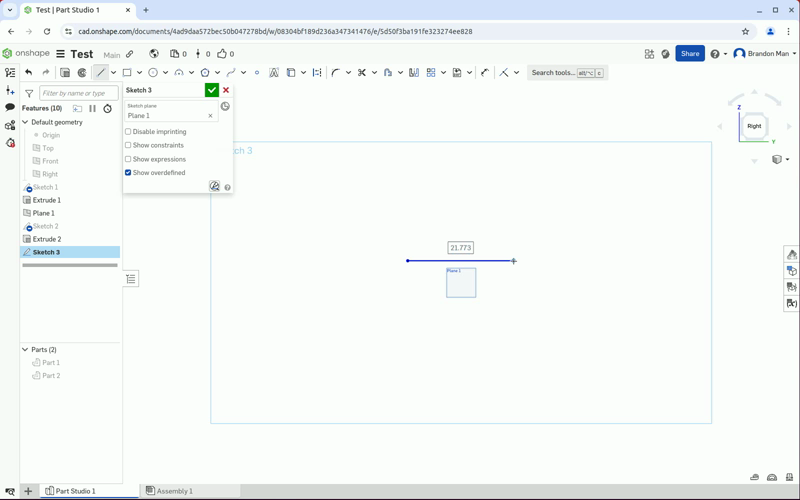
mouse_move(543, 260)
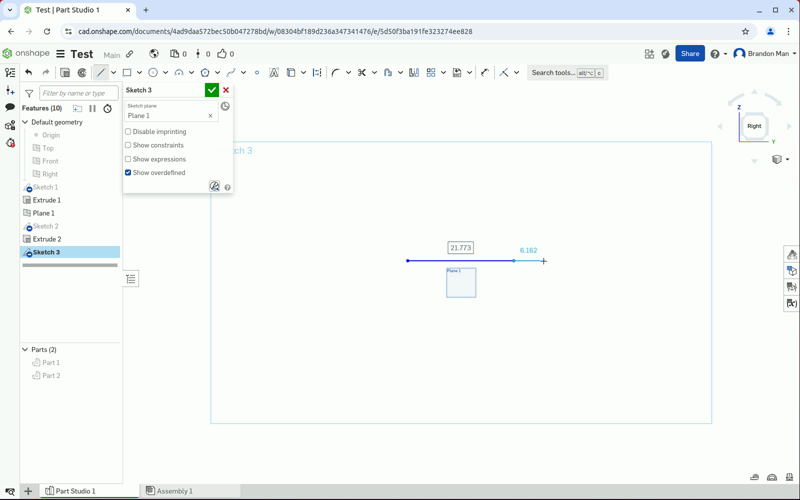
mouse_move(513, 257)
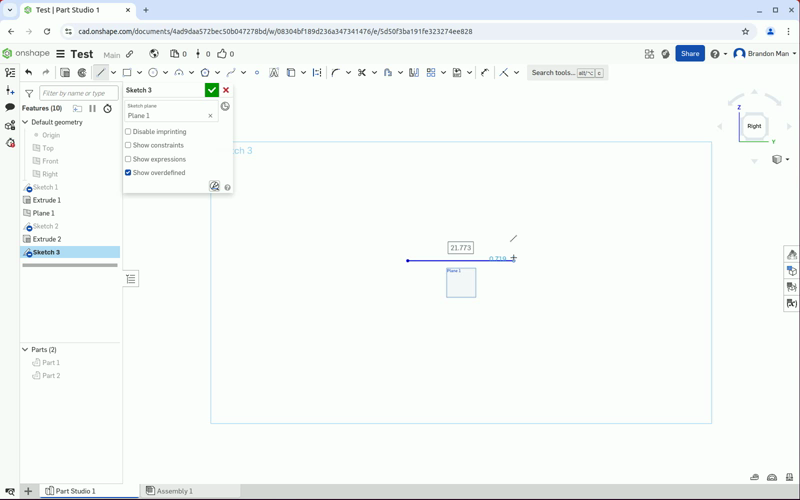
scroll(6)
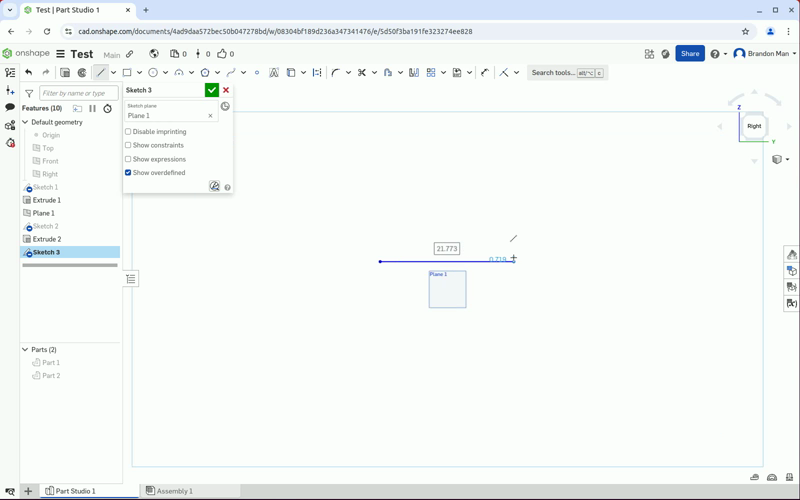
scroll(6)
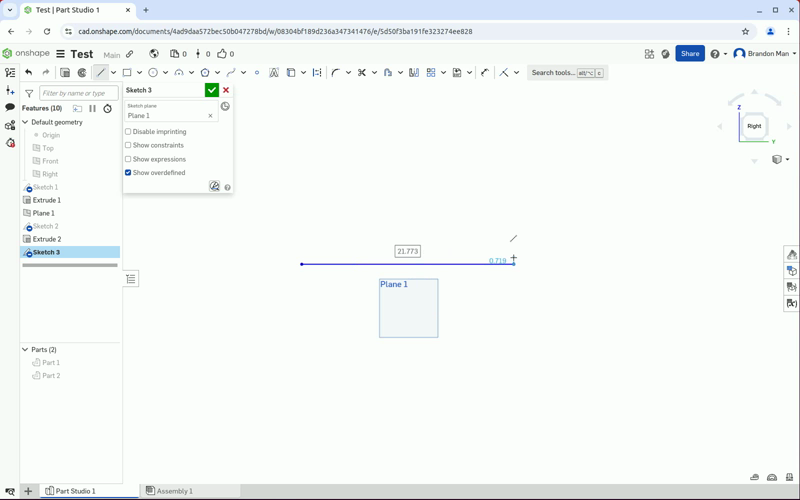
scroll(6)
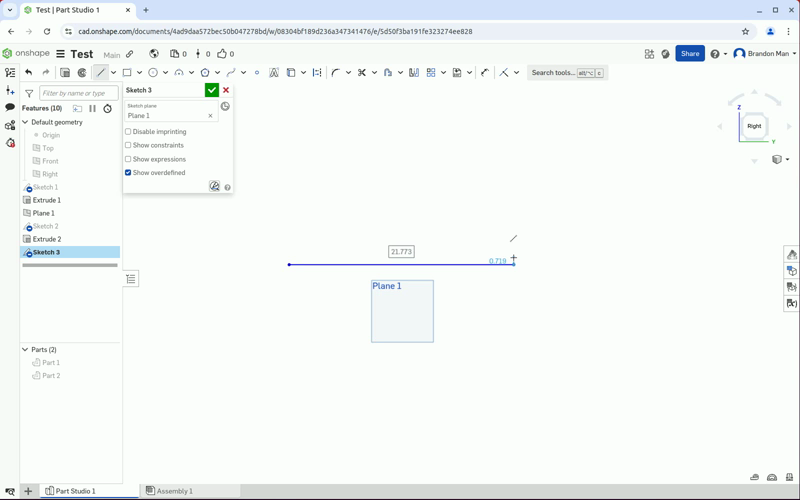
scroll(6)
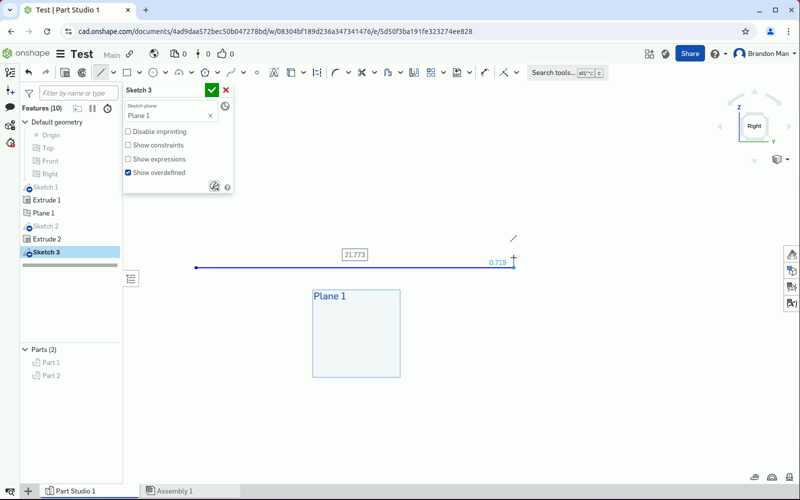
scroll(6)
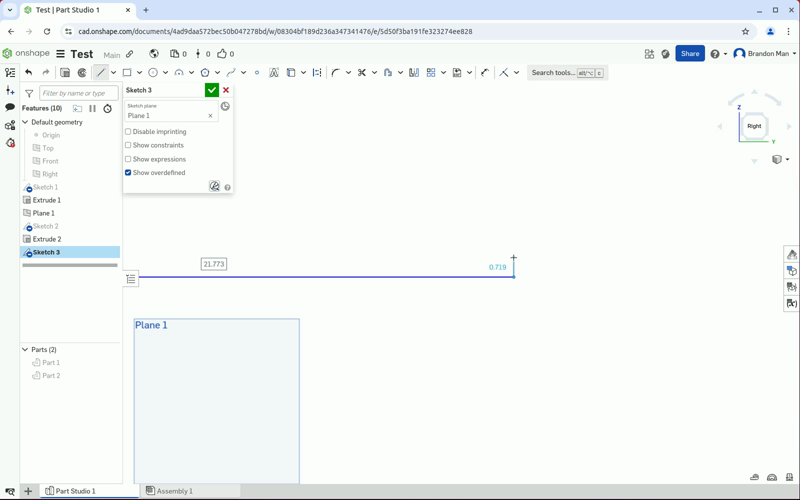
scroll(6)
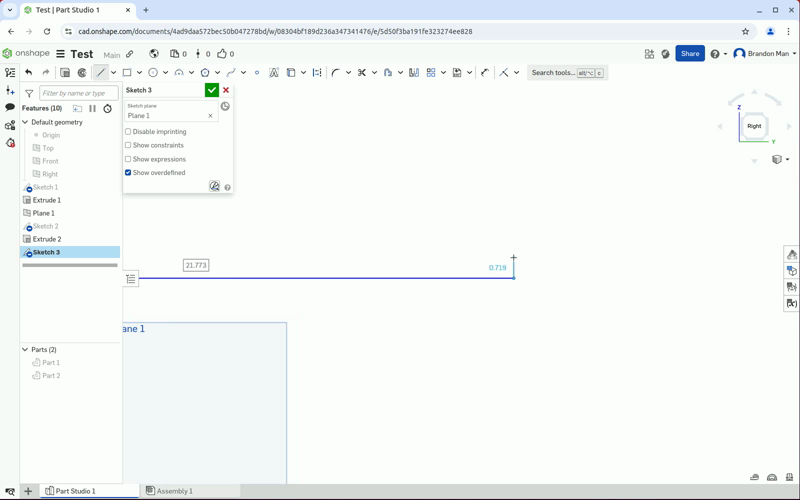
scroll(6)
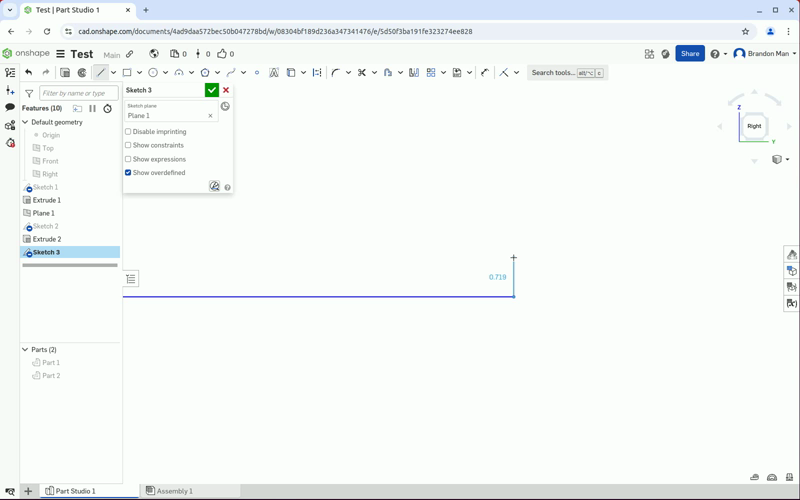
click(513, 257)
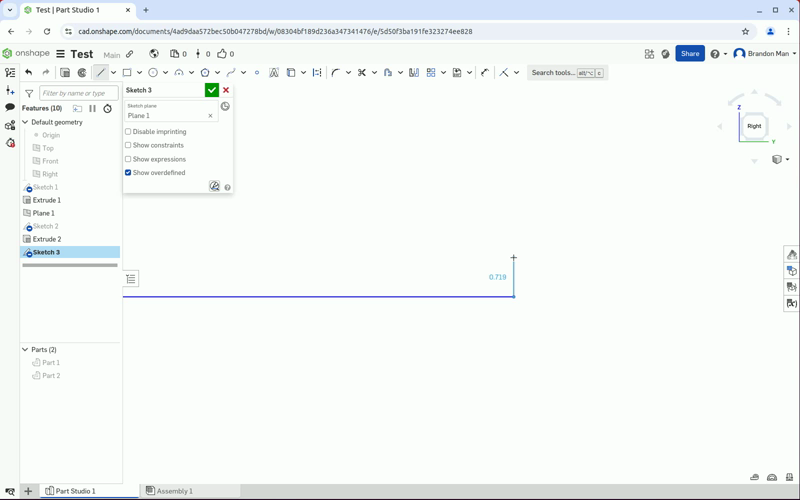
scroll(-6)
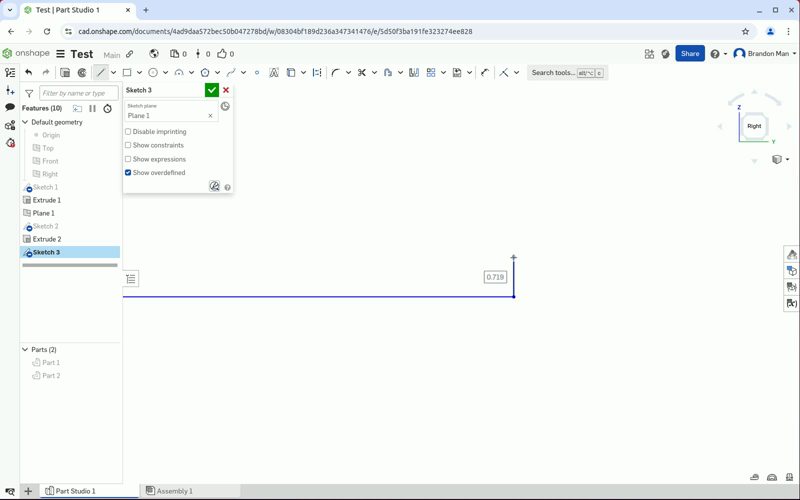
scroll(-6)
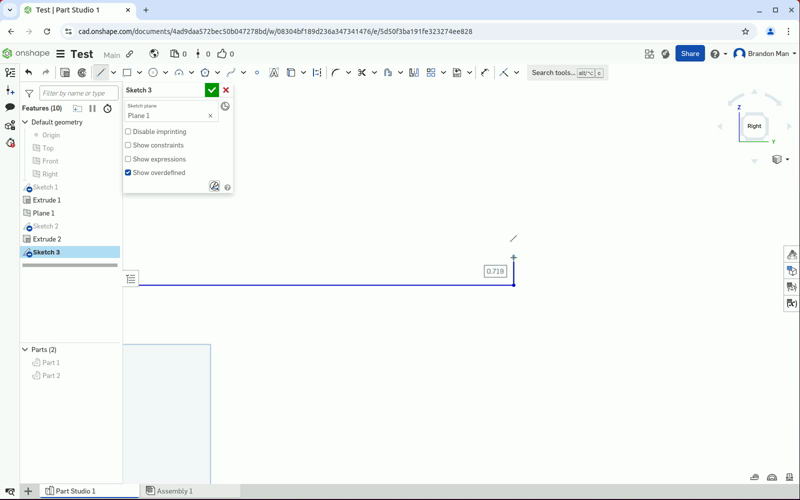
scroll(-6)
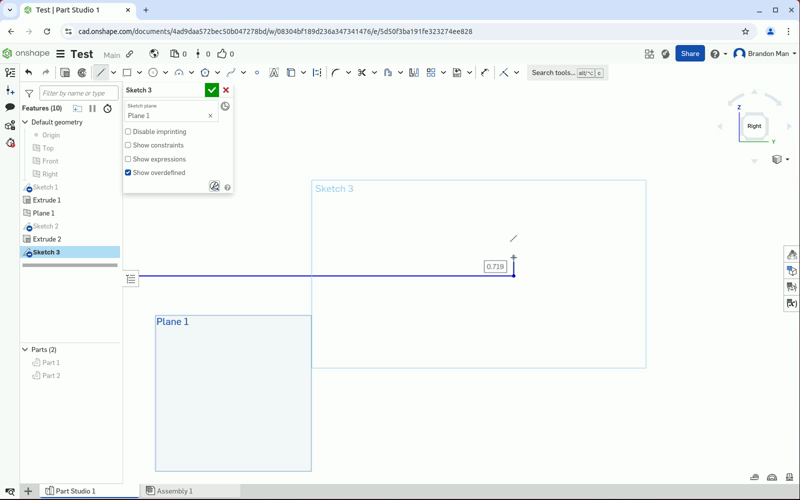
scroll(-6)
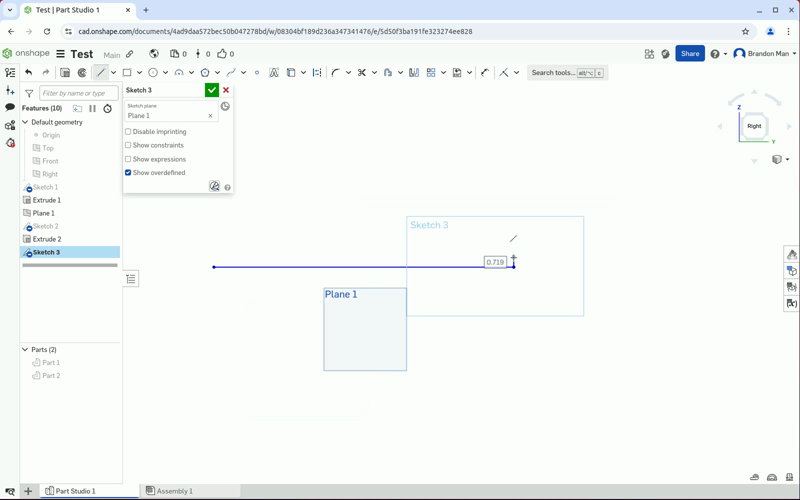
scroll(-6)
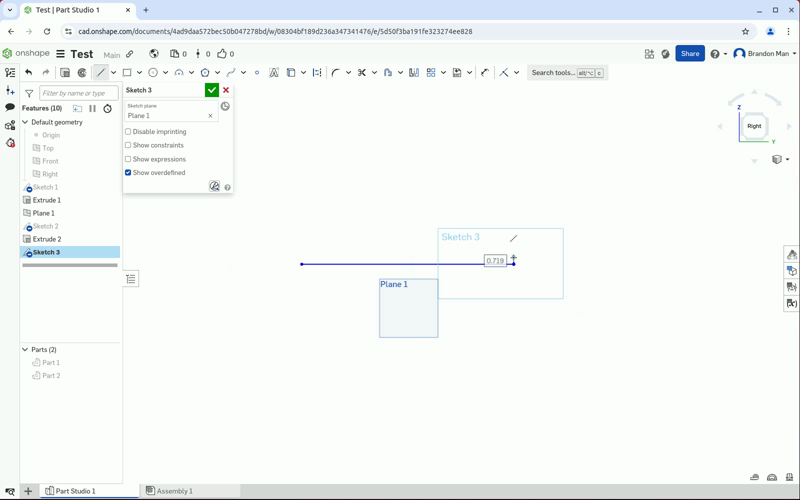
scroll(-6)
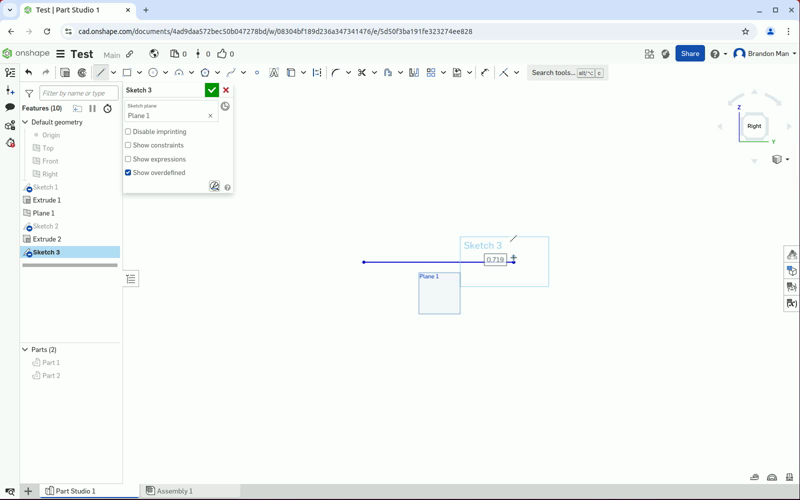
scroll(-6)
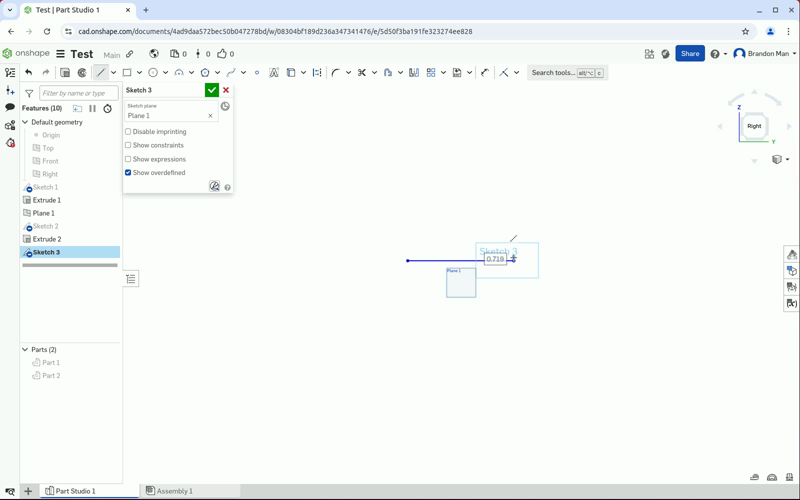
key_up(shift)
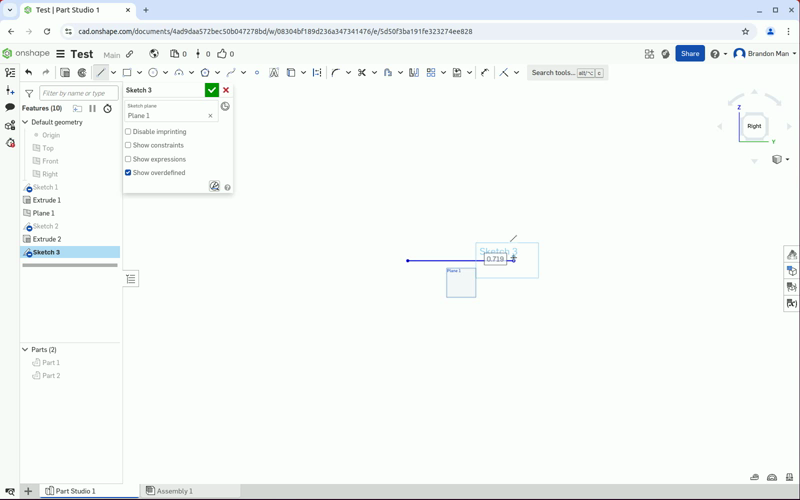
key_down(shift)
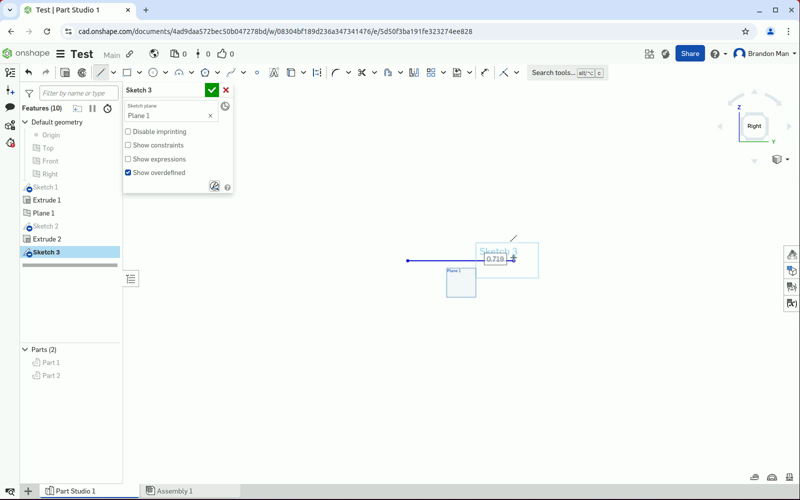
mouse_move(407, 257)
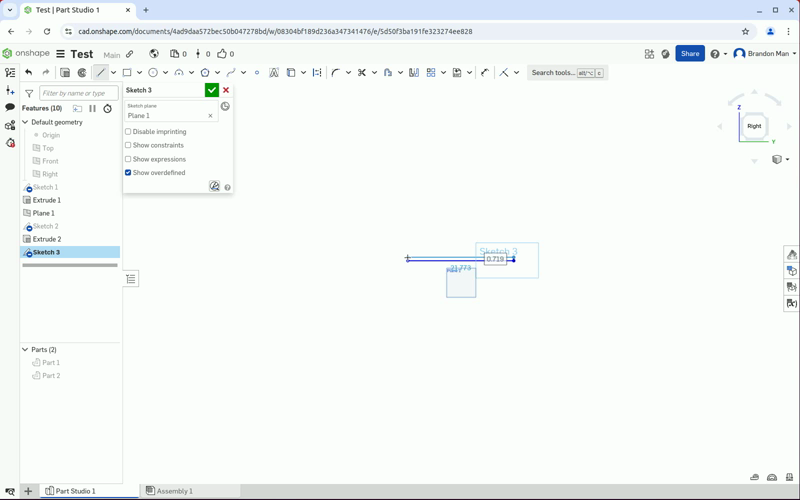
scroll(6)
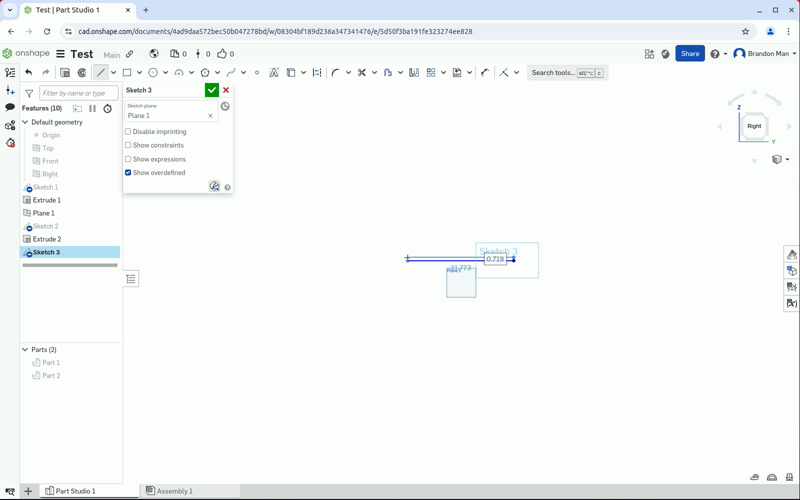
scroll(6)
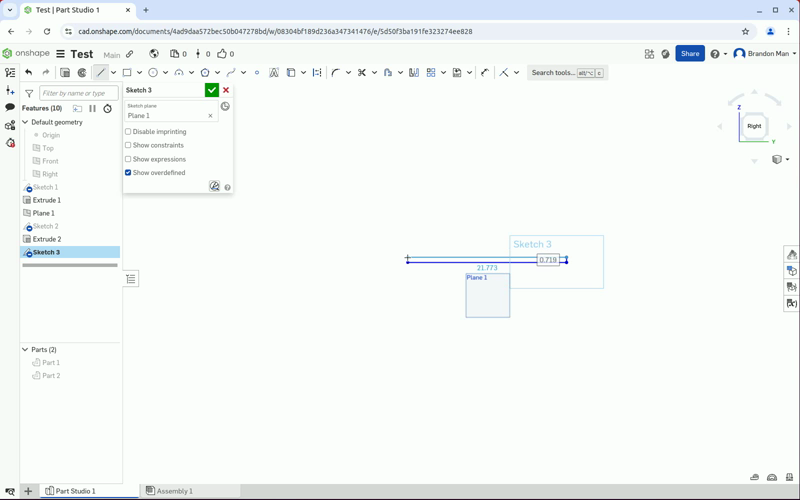
scroll(6)
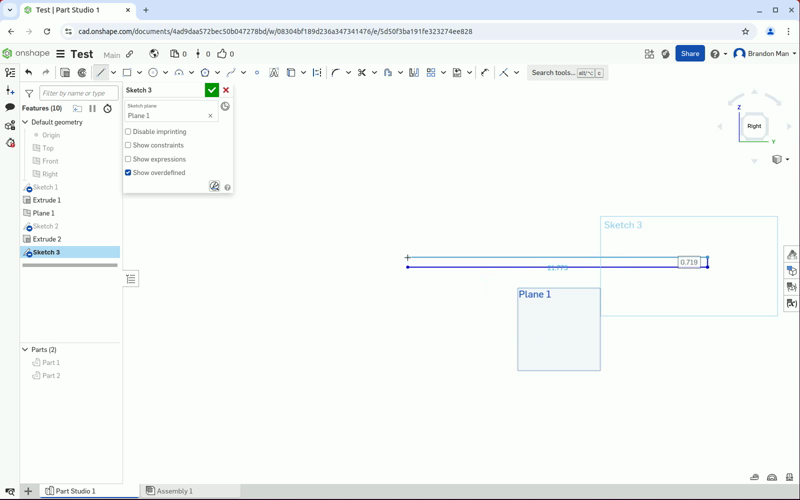
scroll(6)
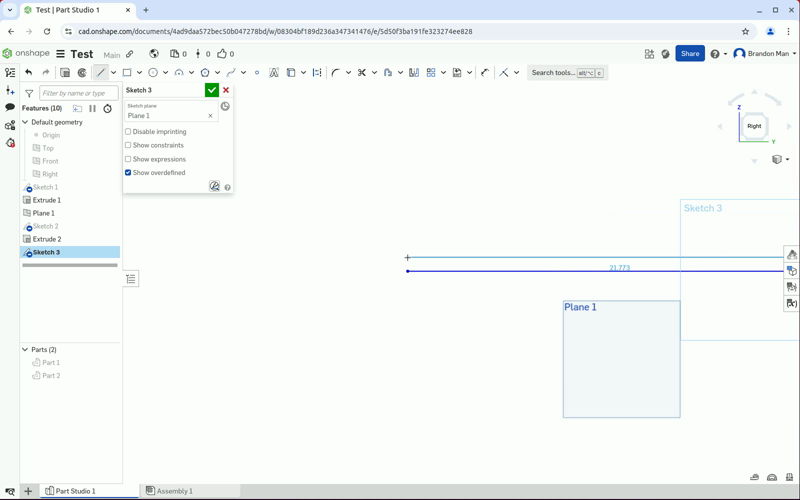
scroll(6)
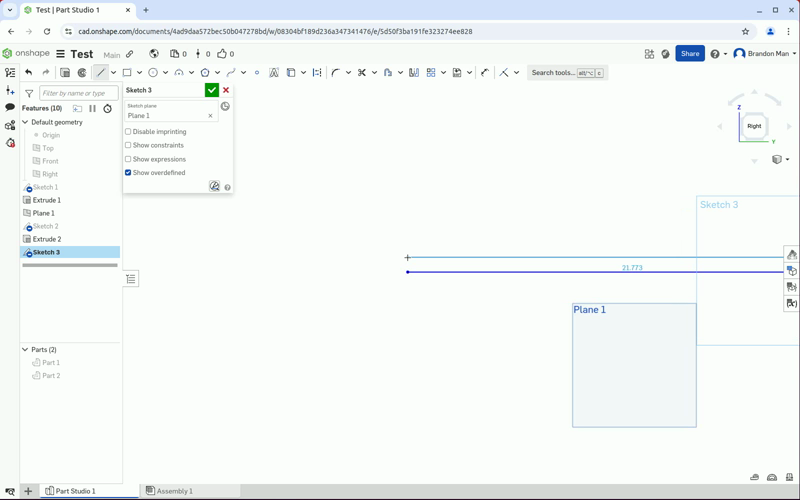
scroll(6)
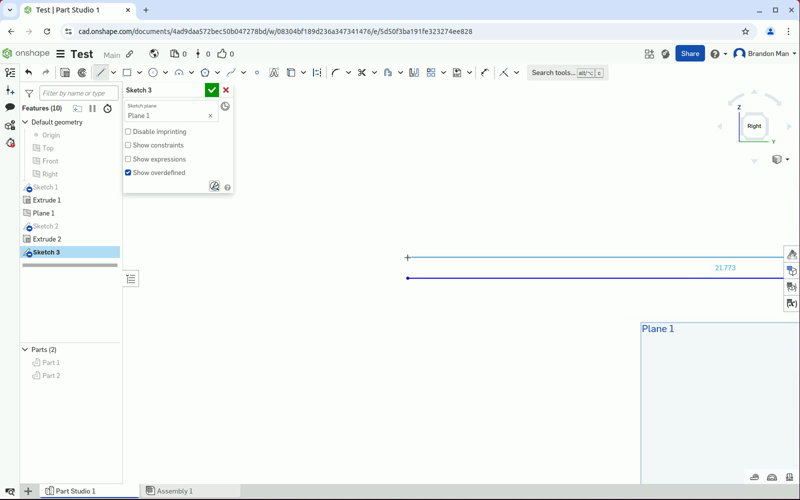
scroll(6)
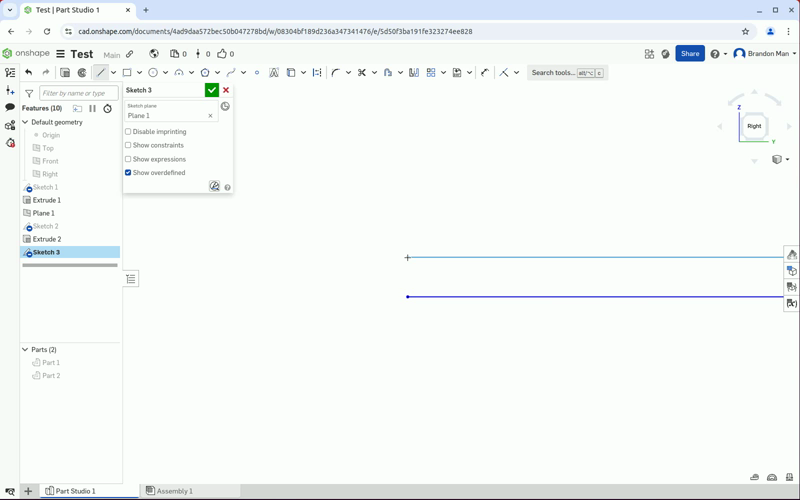
click(407, 257)
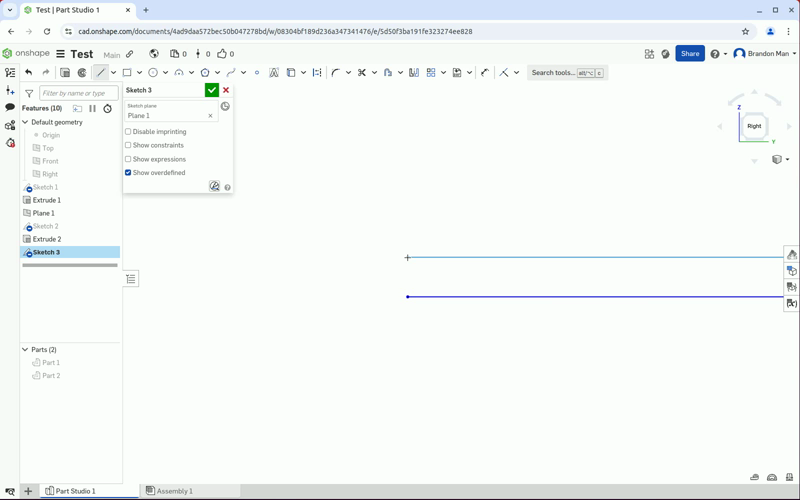
scroll(-6)
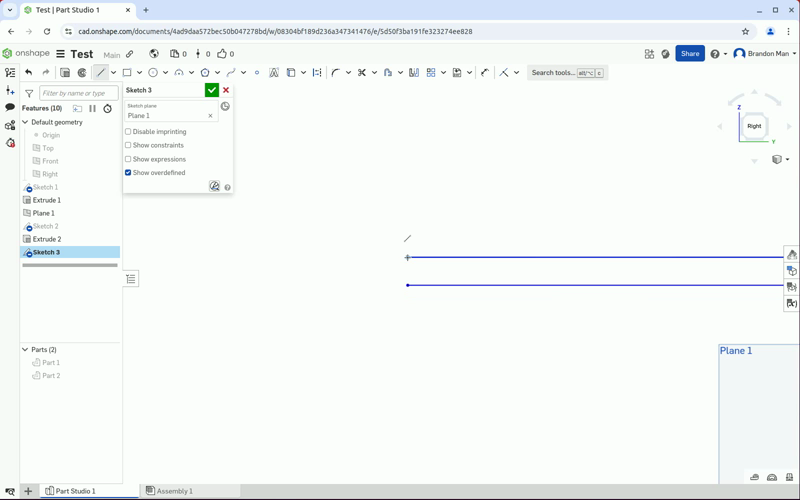
scroll(-6)
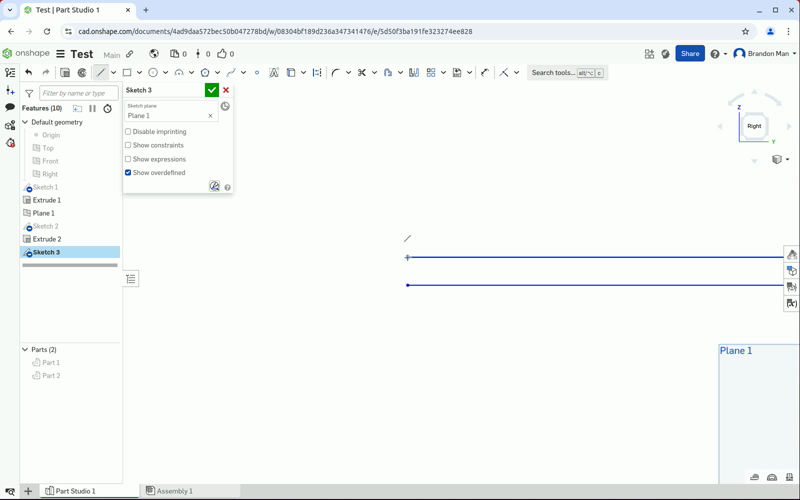
scroll(-6)
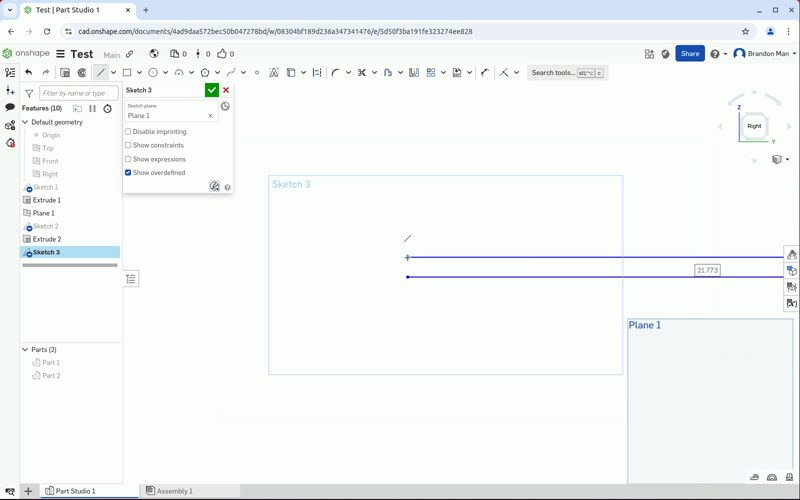
scroll(-6)
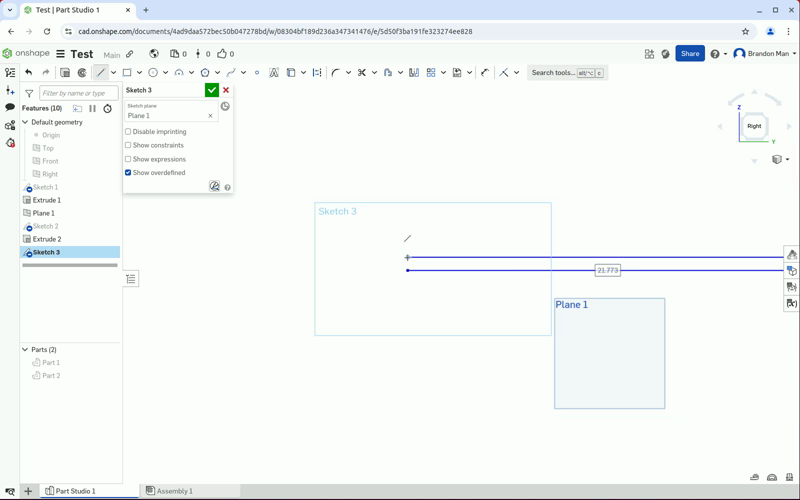
scroll(-6)
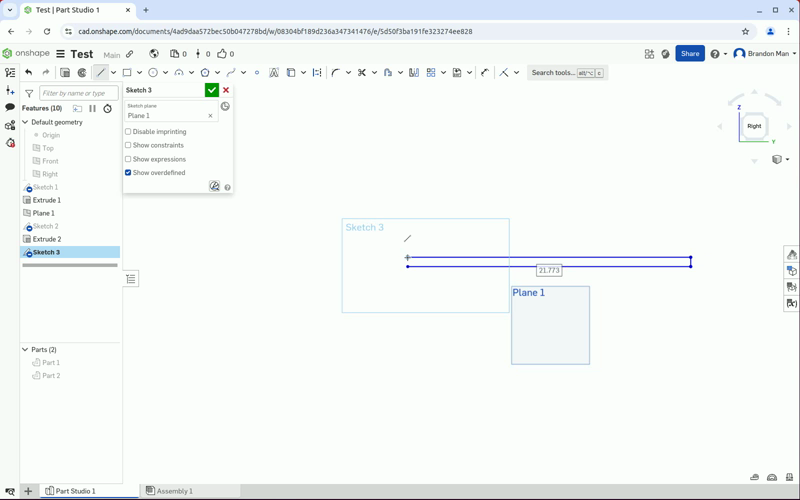
scroll(-6)
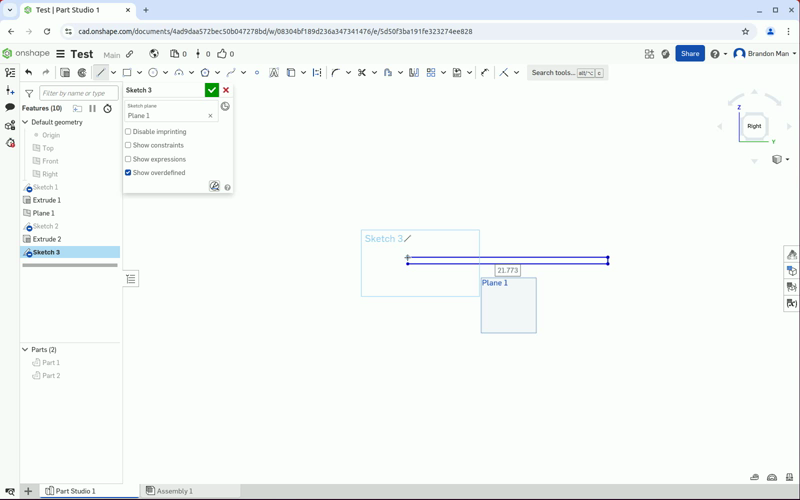
scroll(-6)
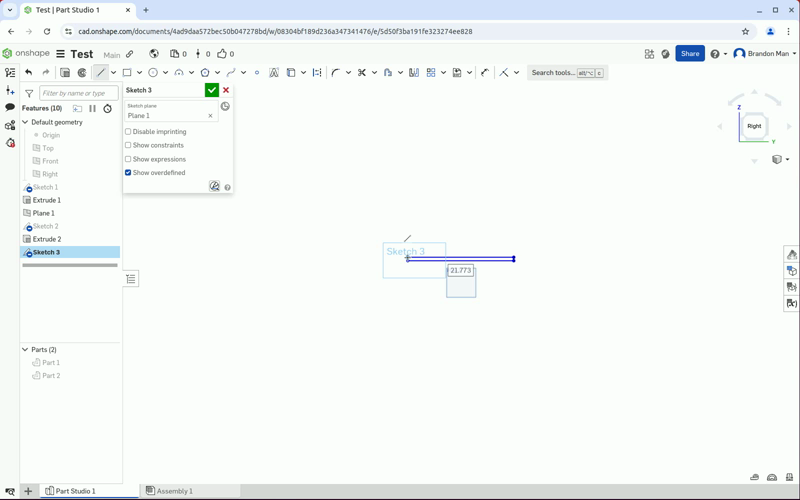
key_up(shift)
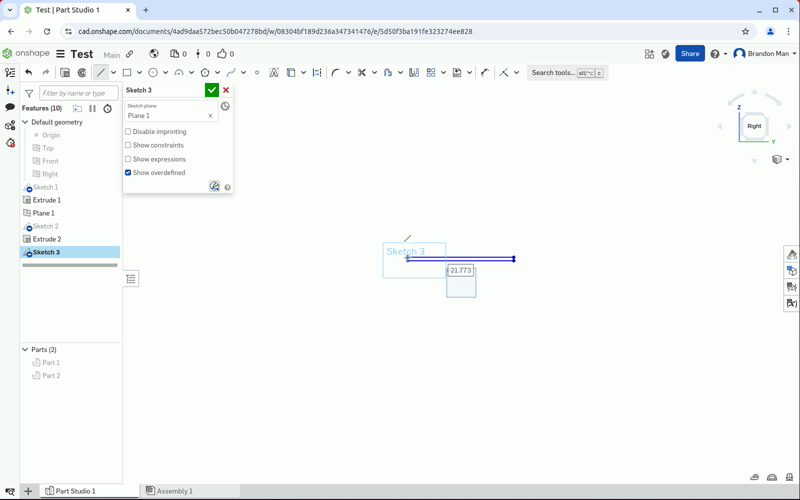
mouse_move(437, 257)
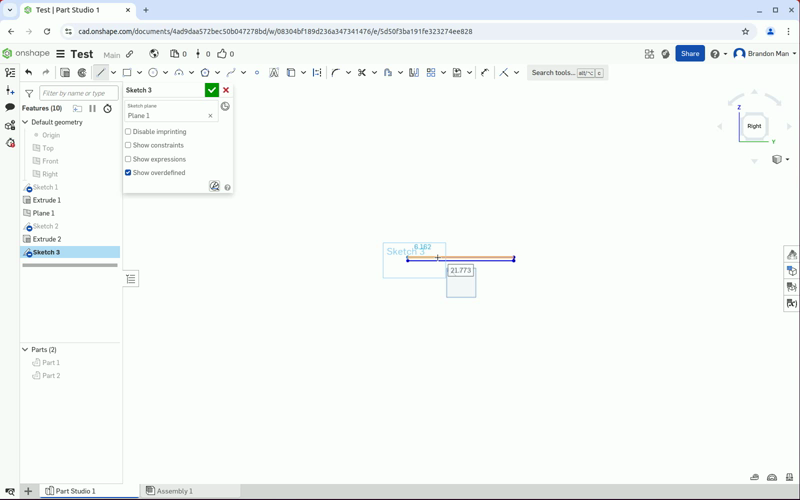
key_down(shift)
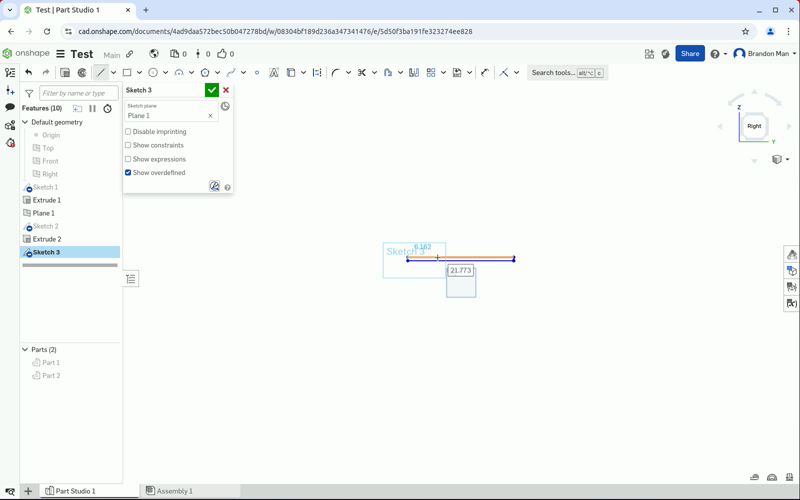
mouse_move(407, 260)
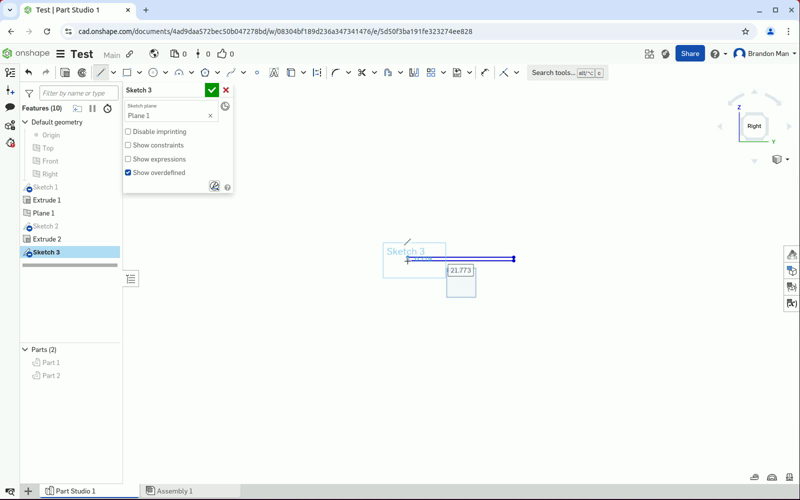
scroll(6)
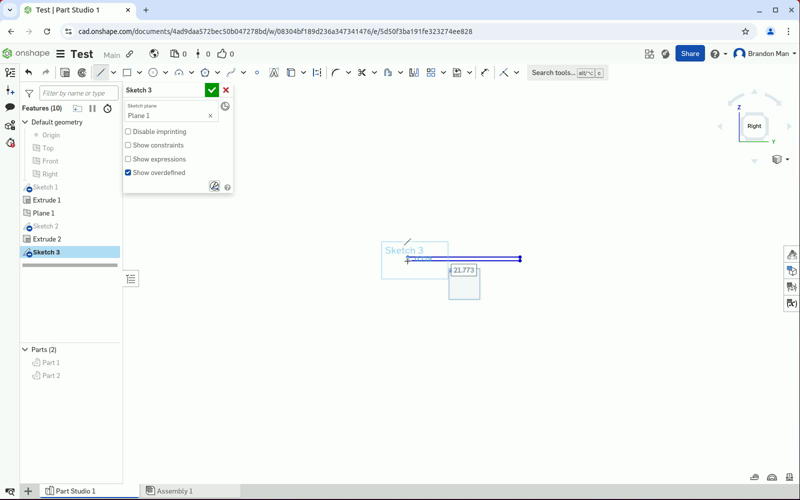
scroll(6)
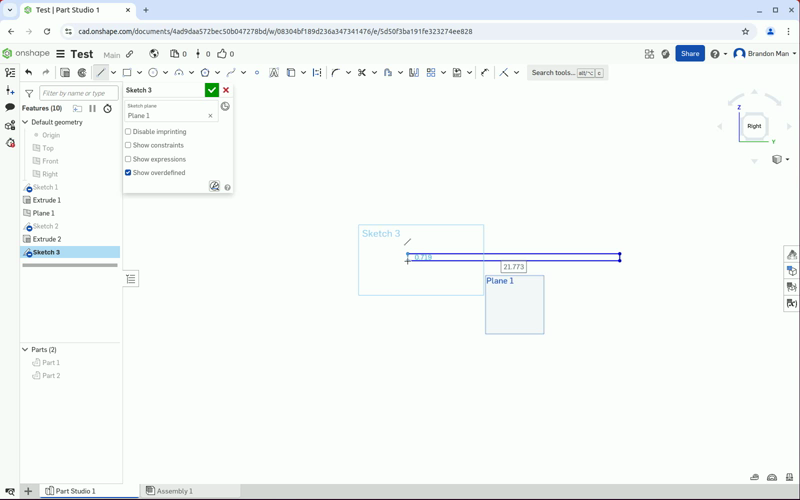
scroll(6)
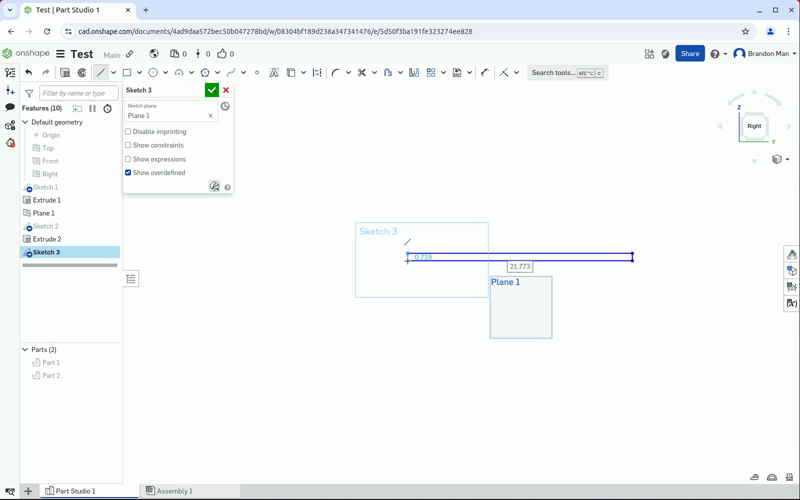
scroll(6)
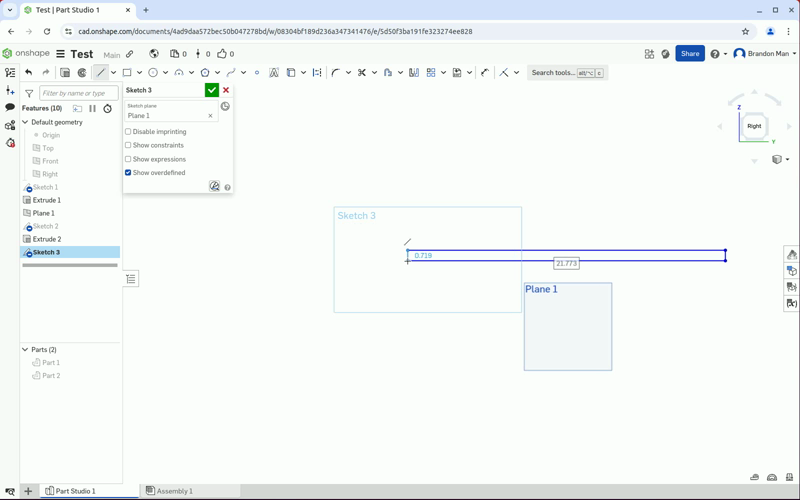
scroll(6)
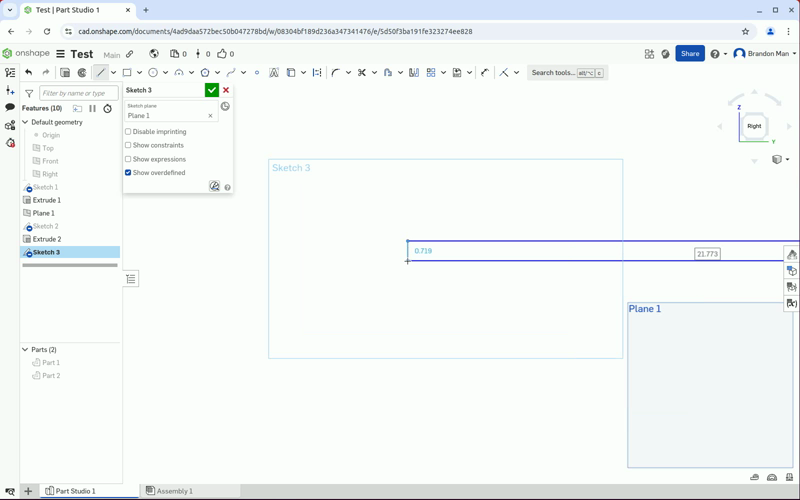
scroll(6)
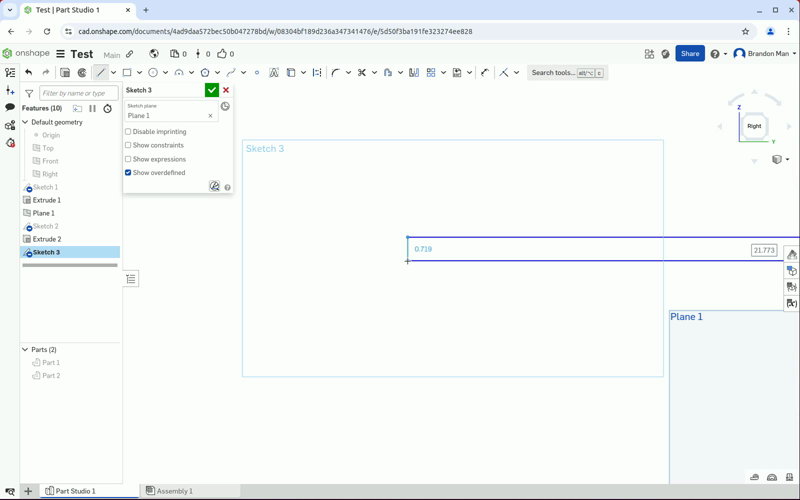
scroll(6)
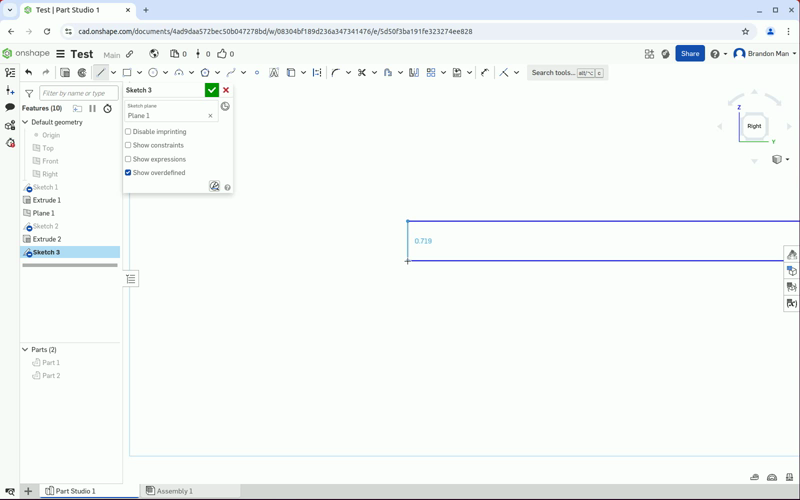
key_up(shift)
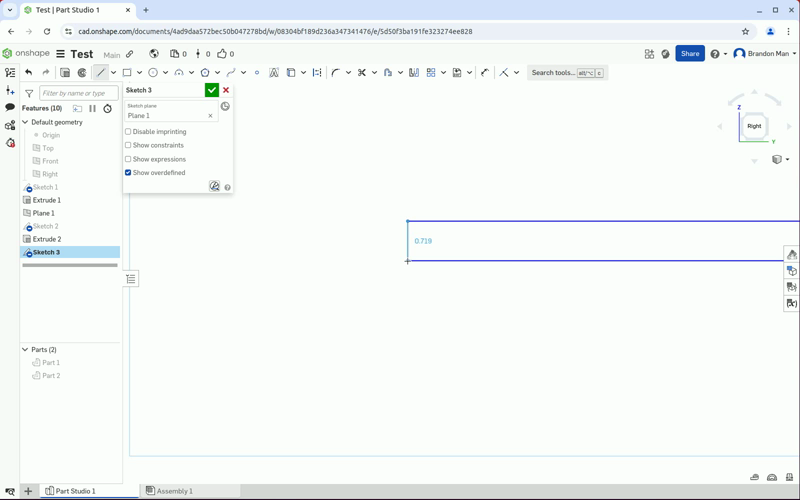
click(407, 260)
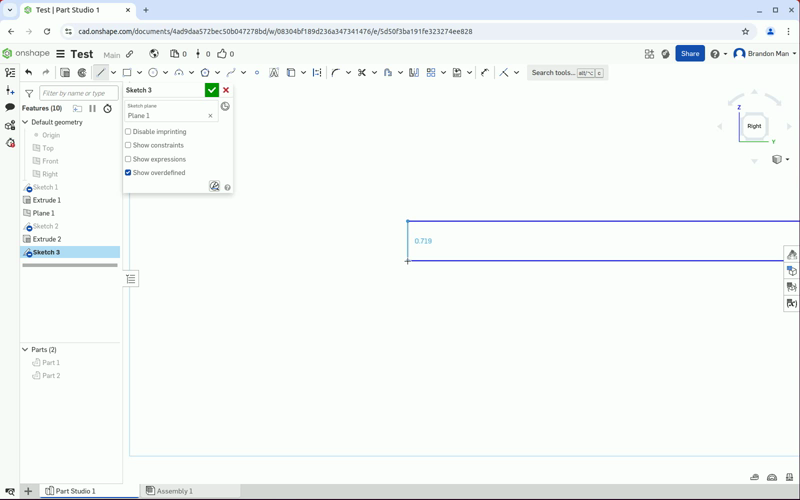
scroll(-6)
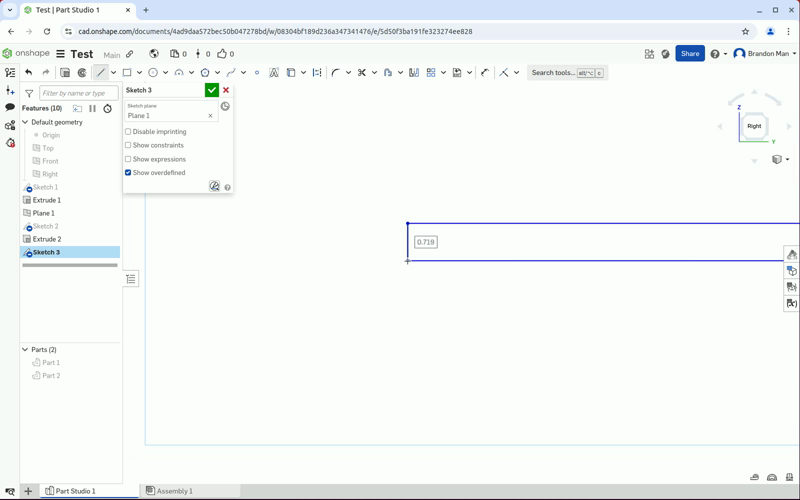
scroll(-6)
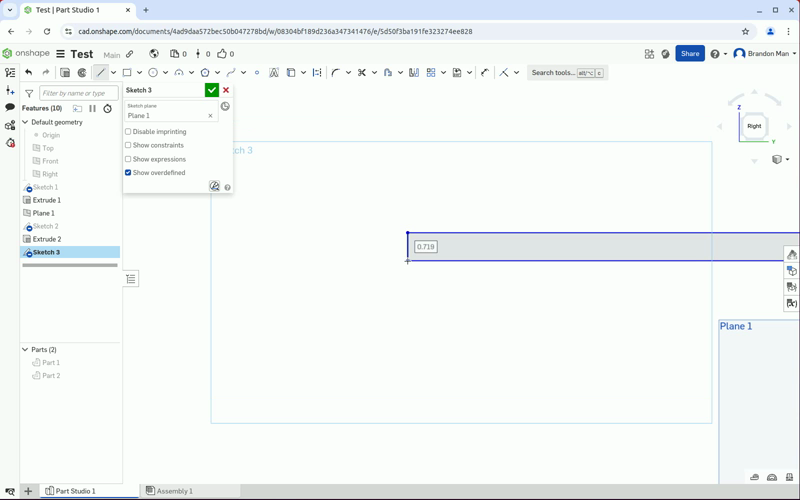
scroll(-6)
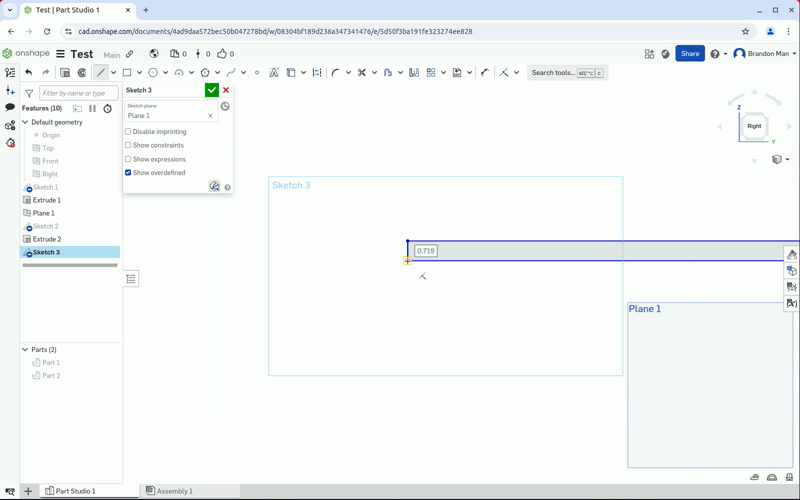
scroll(-6)
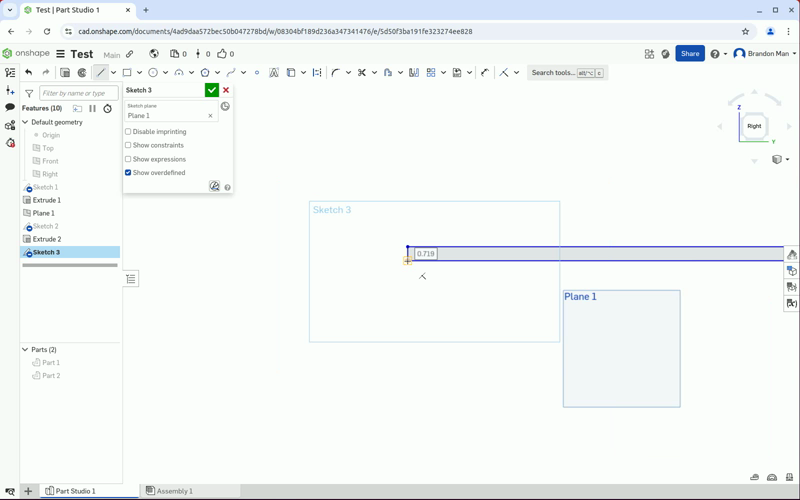
scroll(-6)
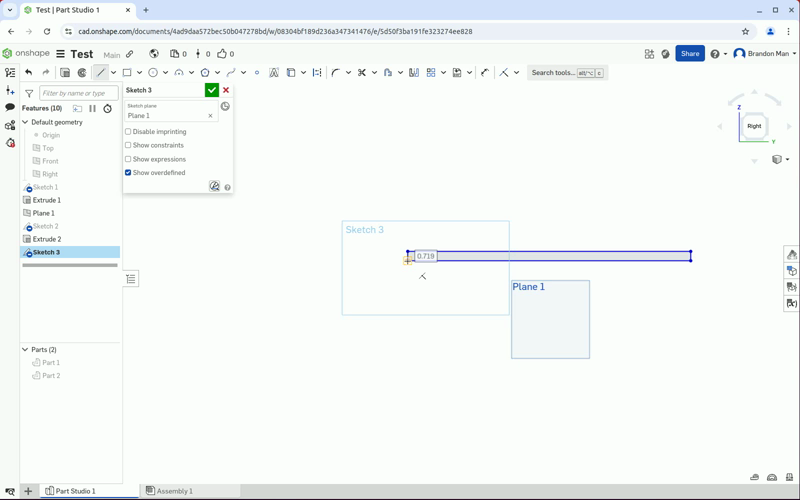
scroll(-6)
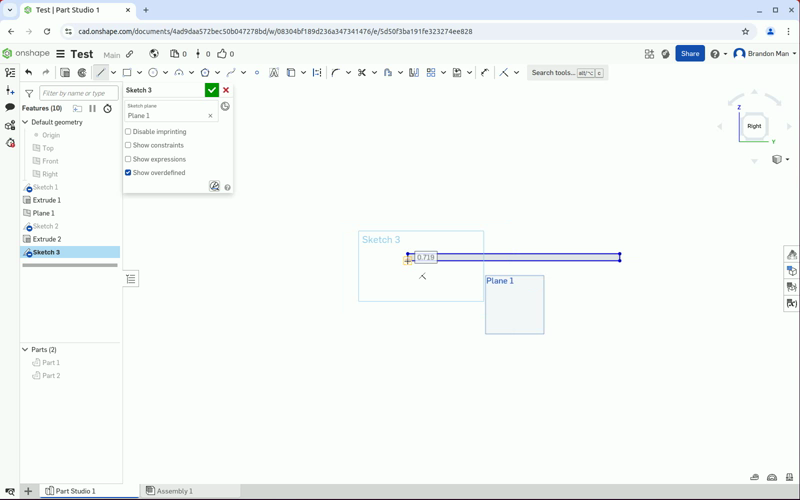
scroll(-6)
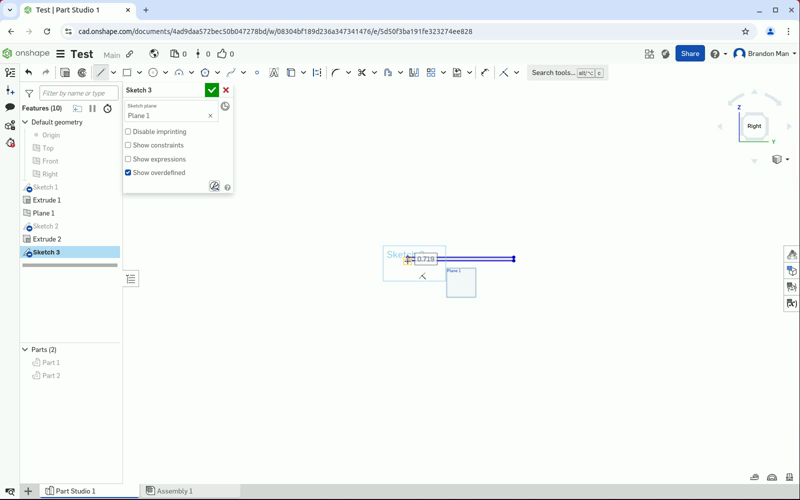
key(esc)
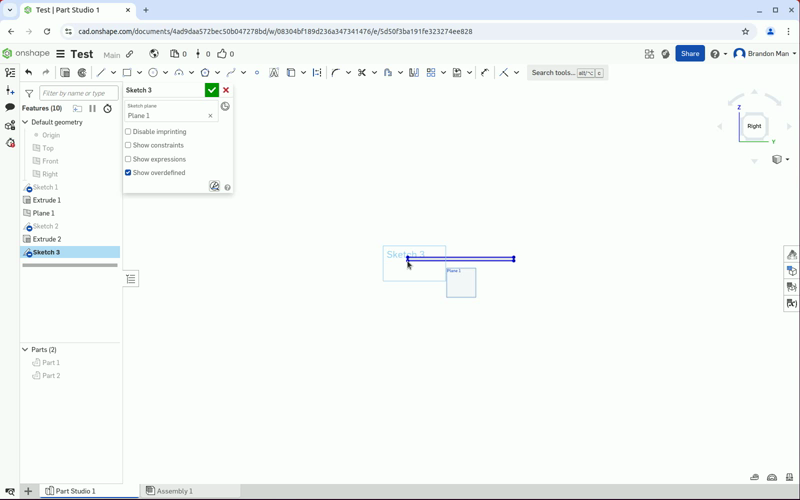
mouse_move(443, 259)
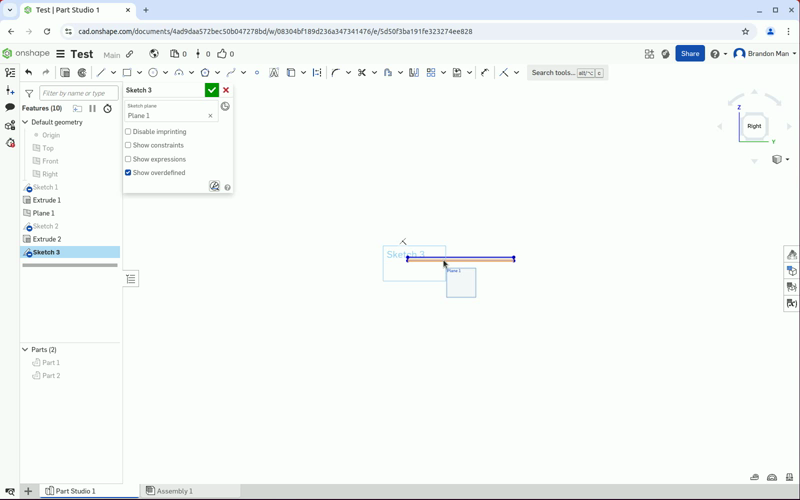
scroll(6)
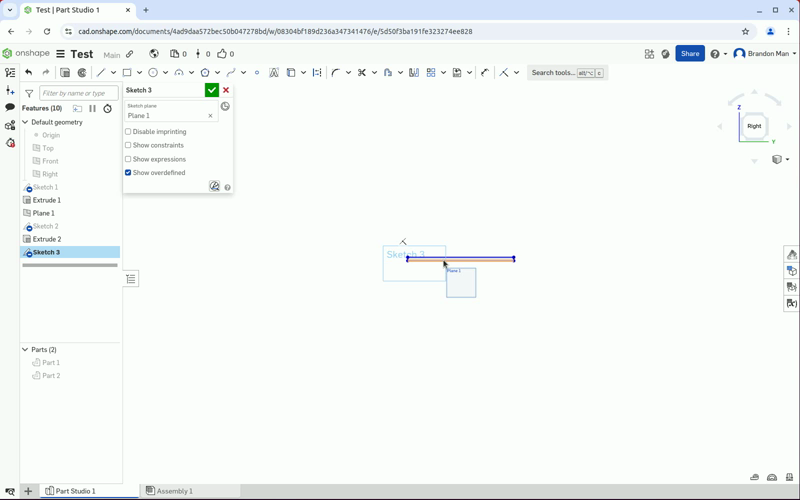
scroll(6)
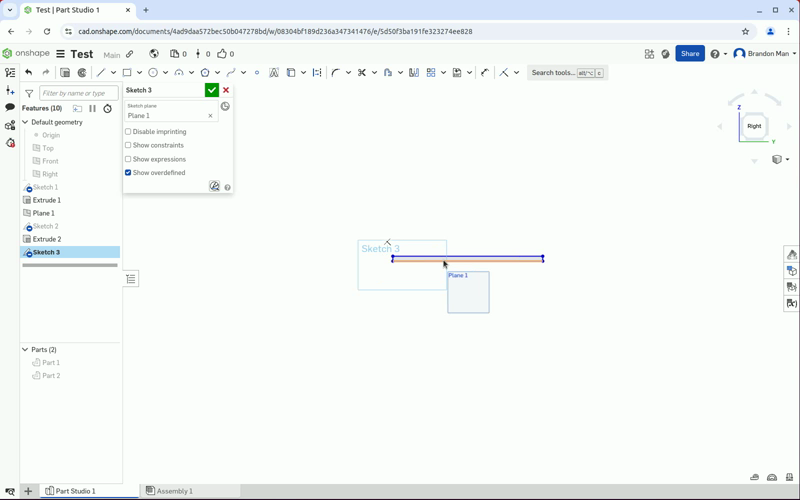
scroll(6)
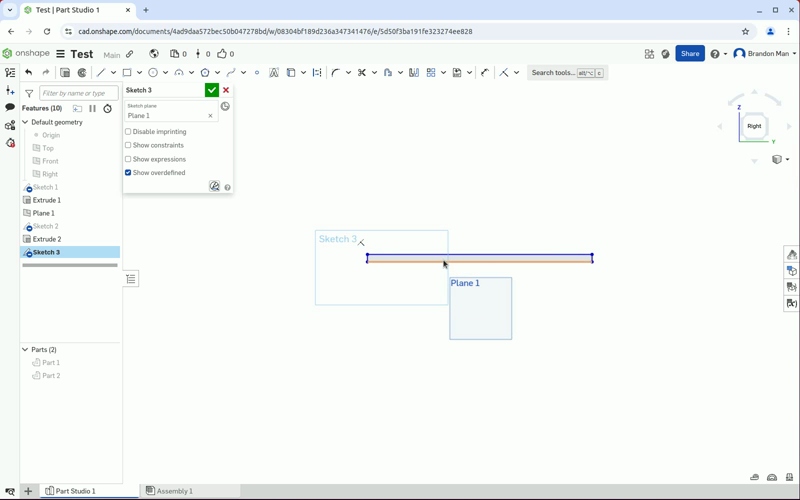
scroll(6)
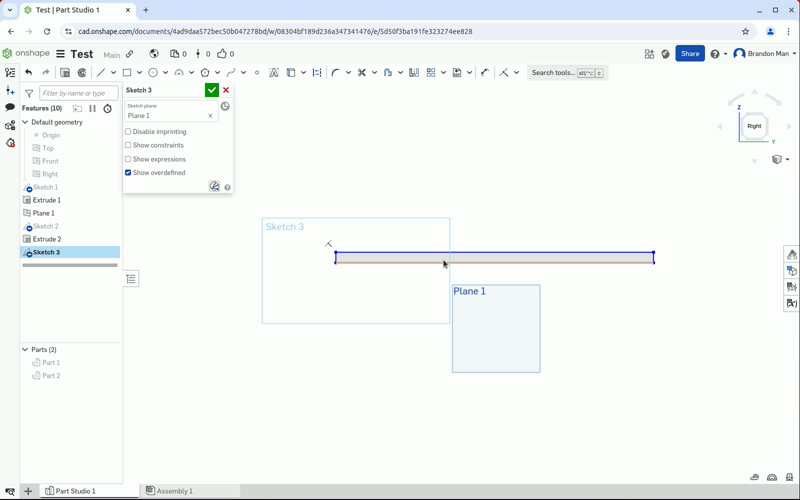
scroll(6)
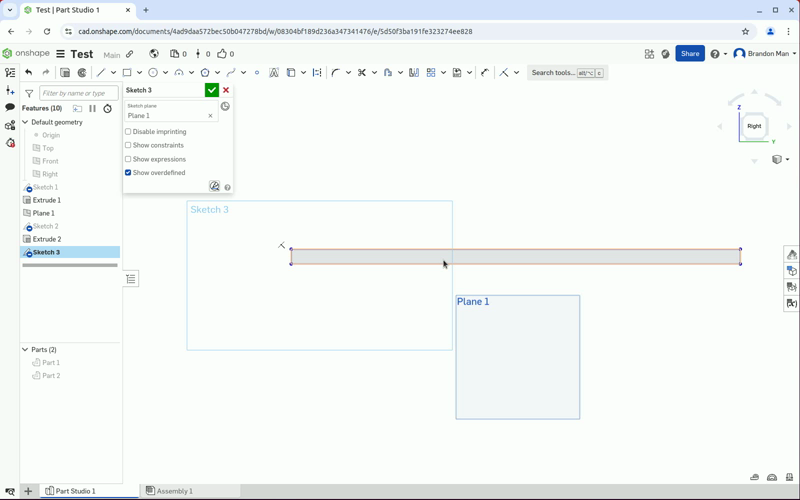
scroll(6)
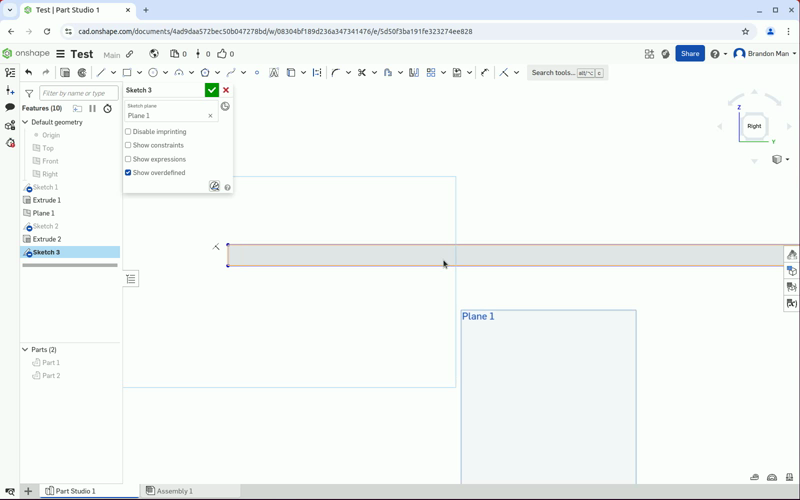
scroll(6)
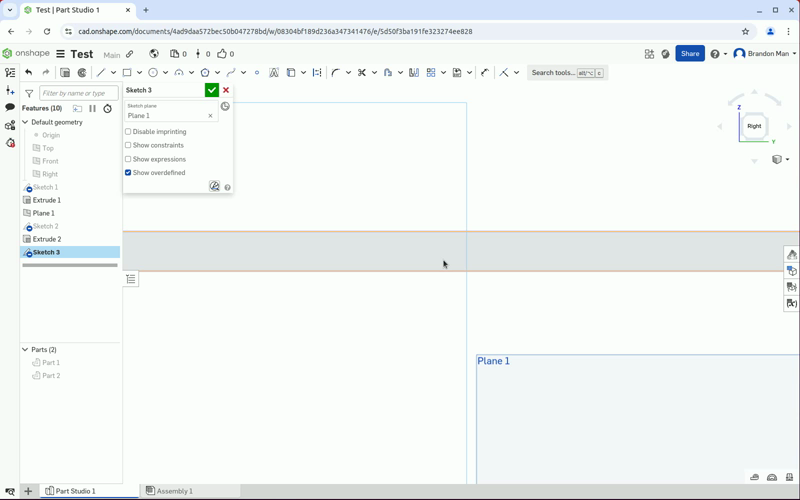
click(443, 259)
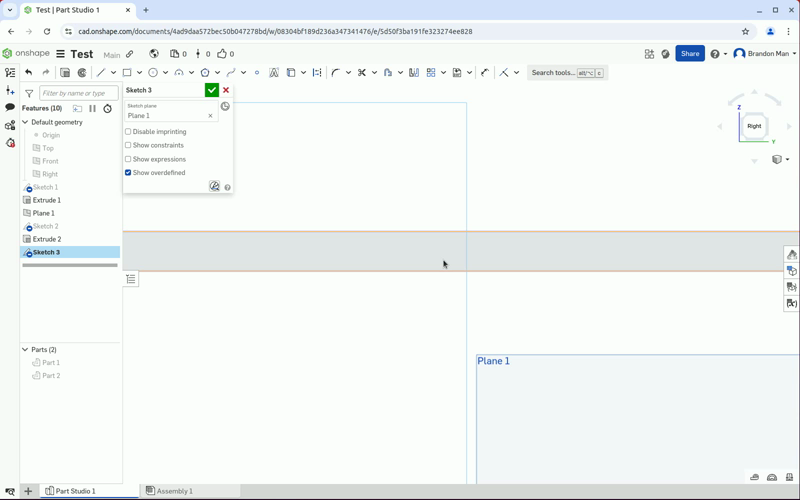
scroll(-6)
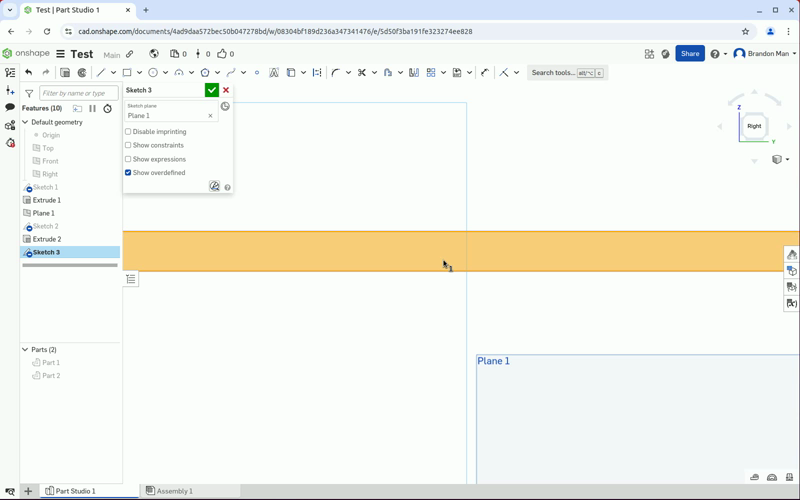
scroll(-6)
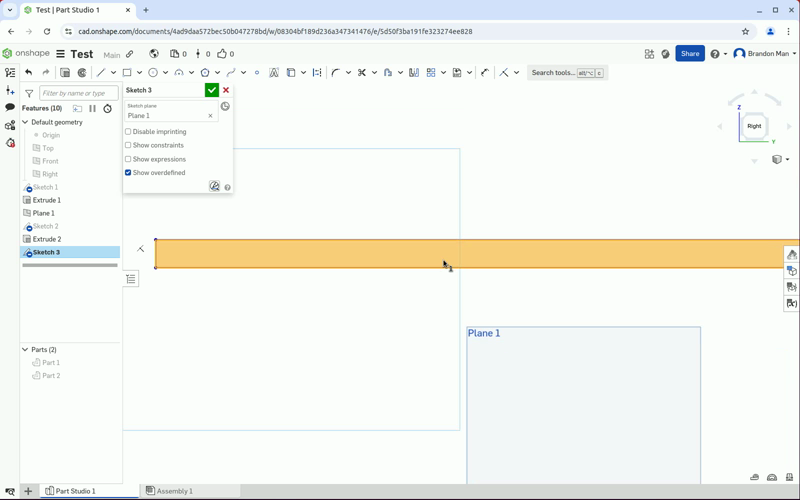
scroll(-6)
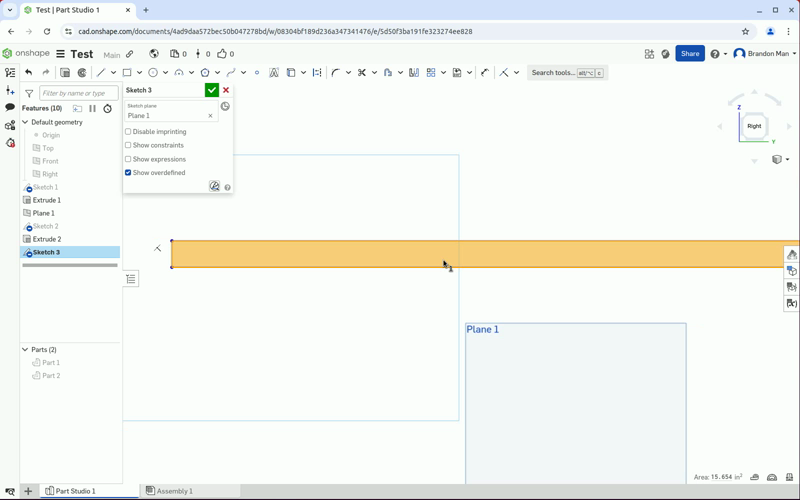
scroll(-6)
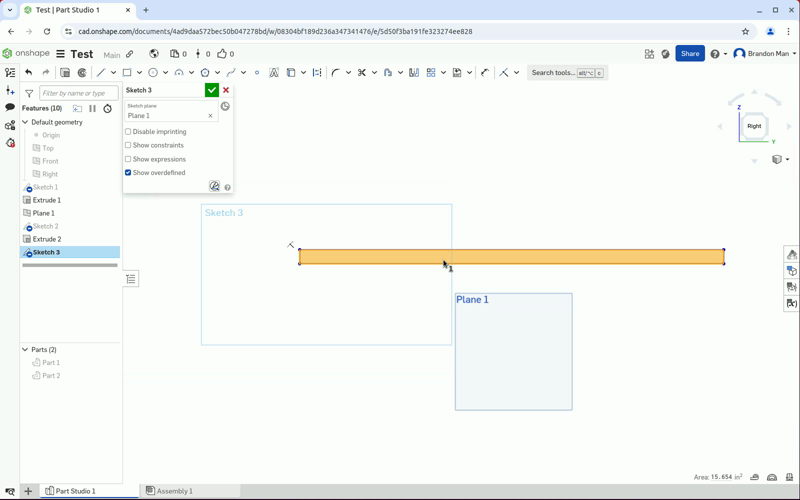
scroll(-6)
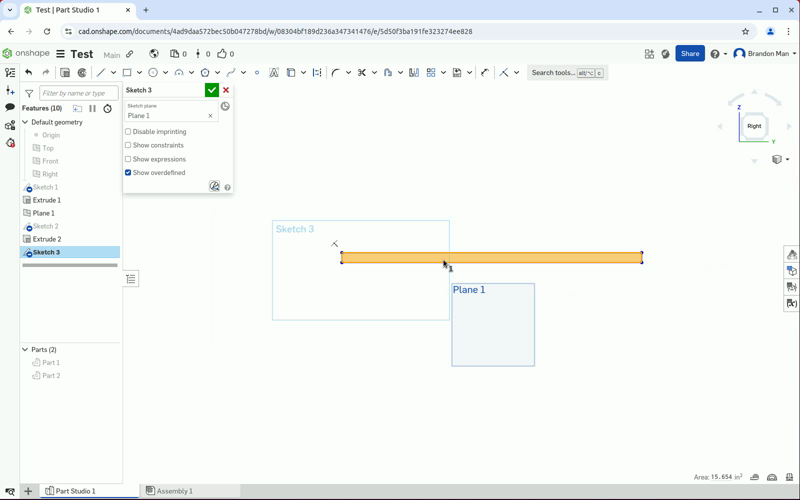
scroll(-6)
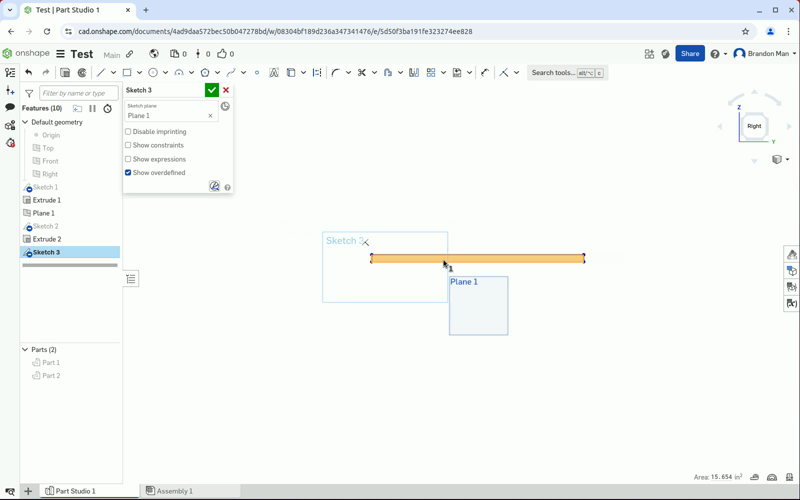
scroll(-6)
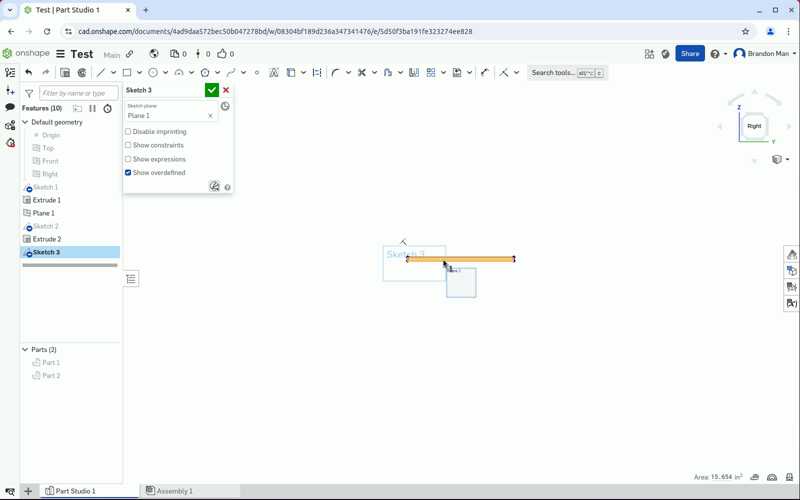
mouse_move(73, 352)
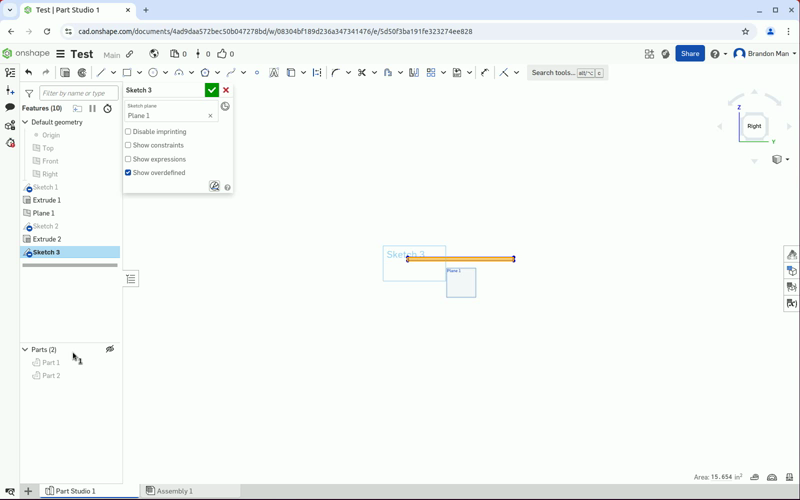
key(shift+y)
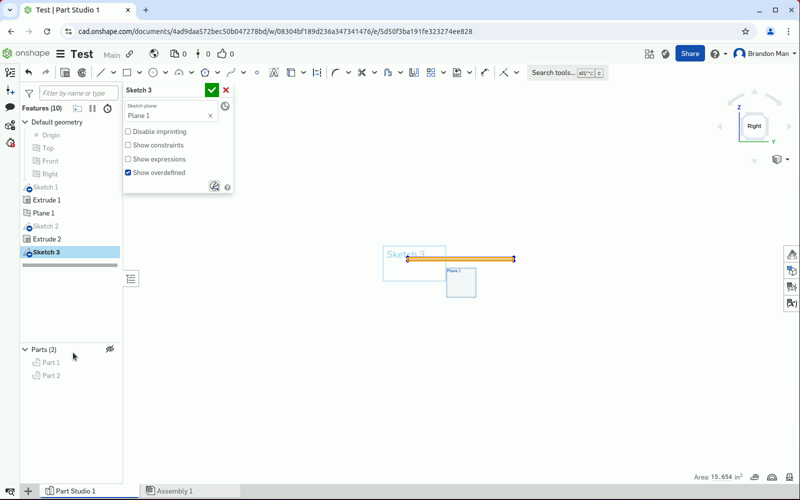
key(shift+e)
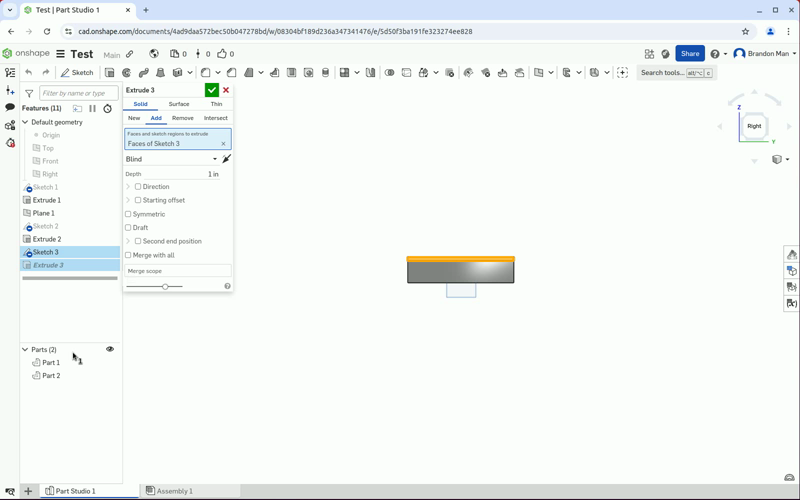
mouse_move(143, 106)
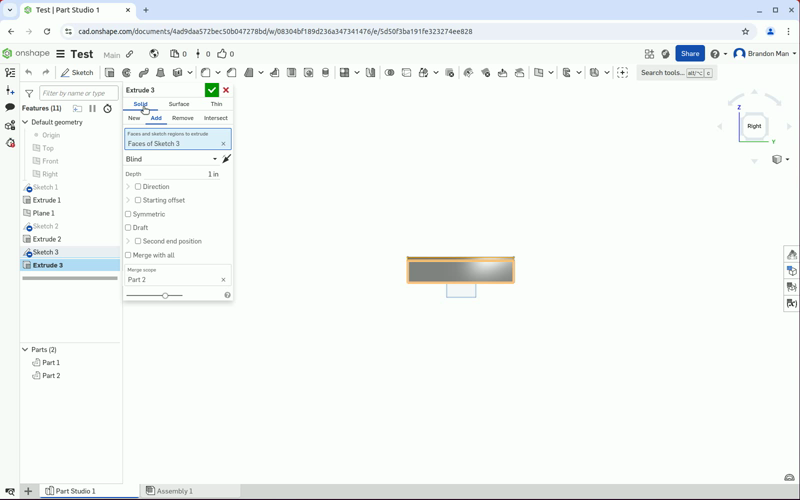
click(143, 106)
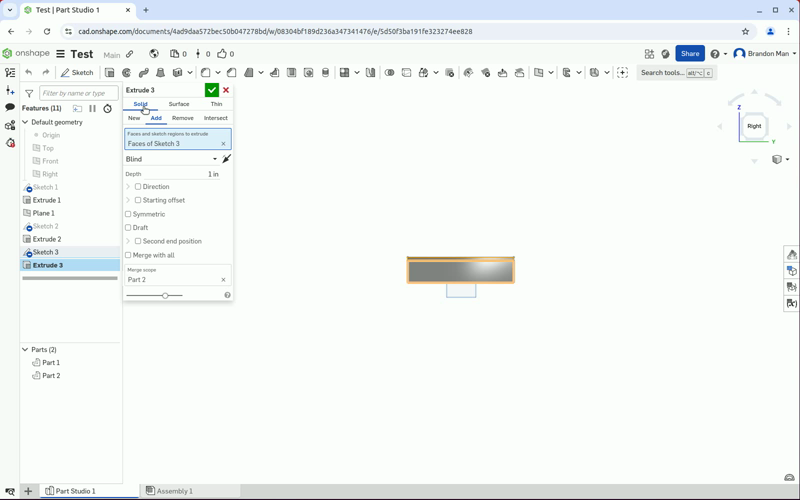
mouse_move(137, 120)
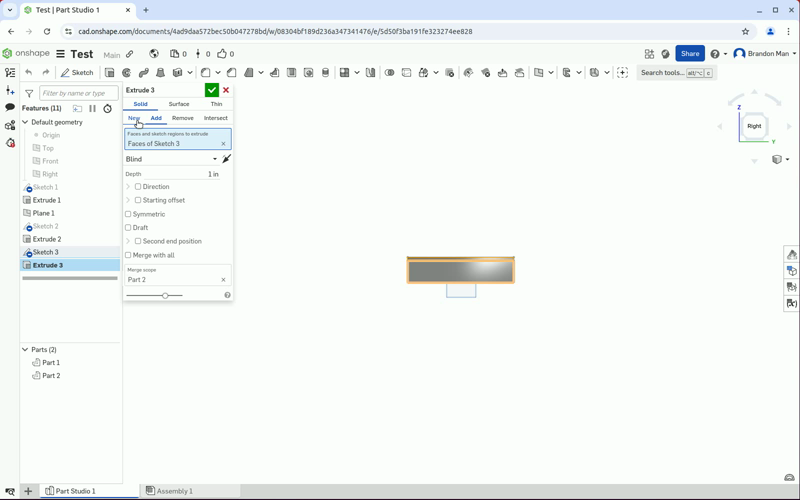
click(137, 120)
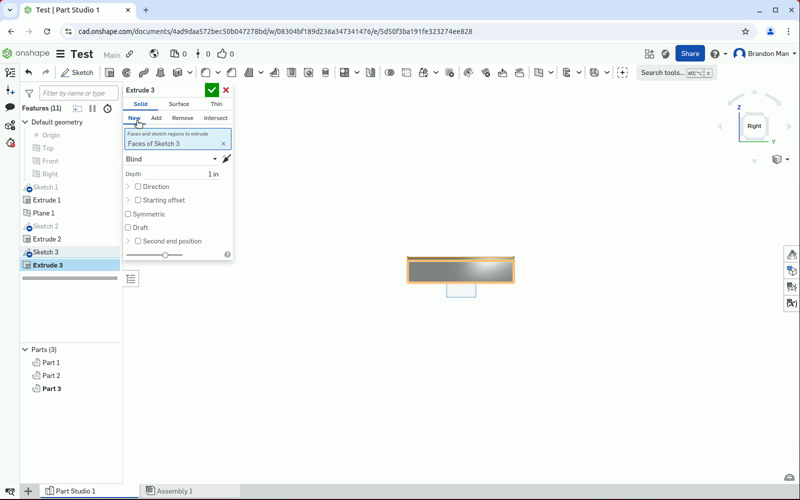
key(tab, 4)
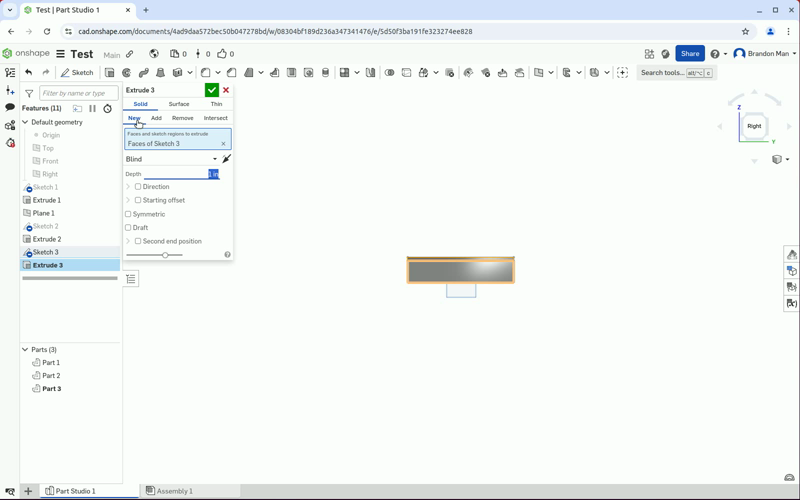
text(0.722)
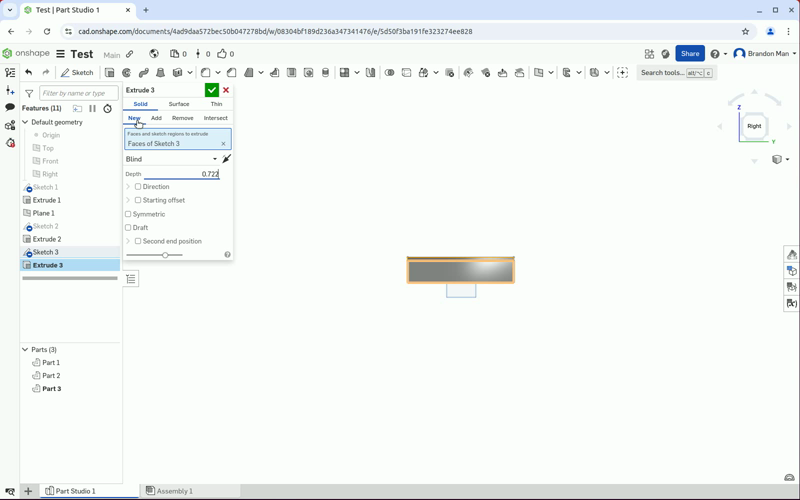
key(enter)
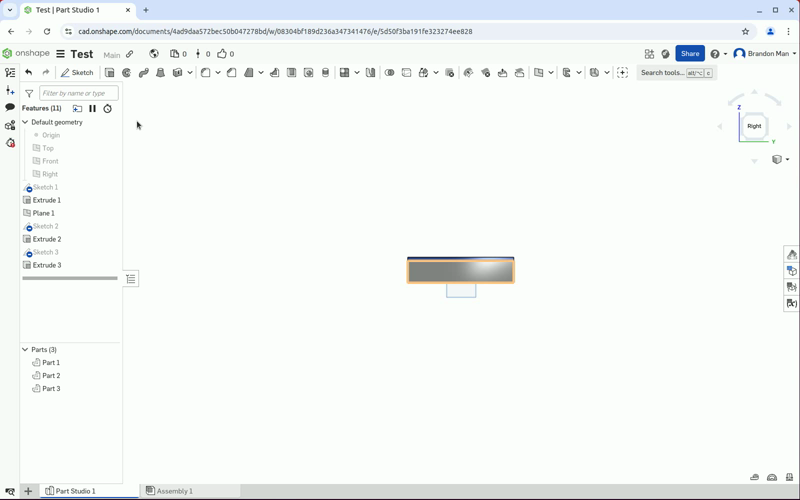
key(shift+h)
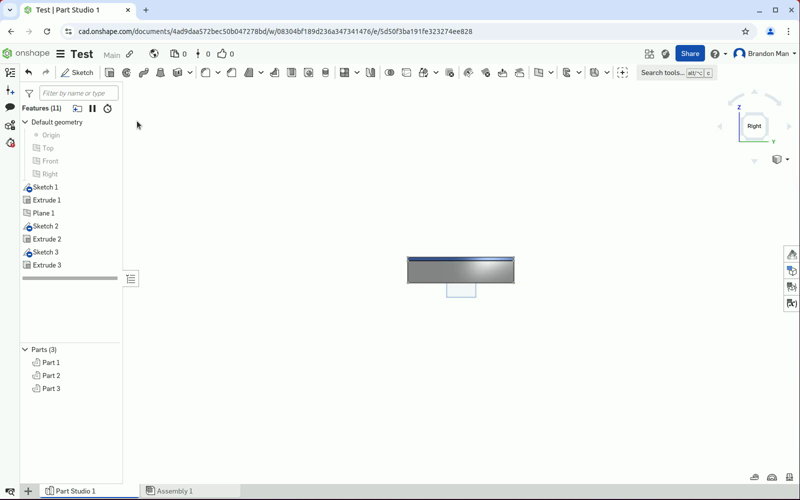
key(shift+h)
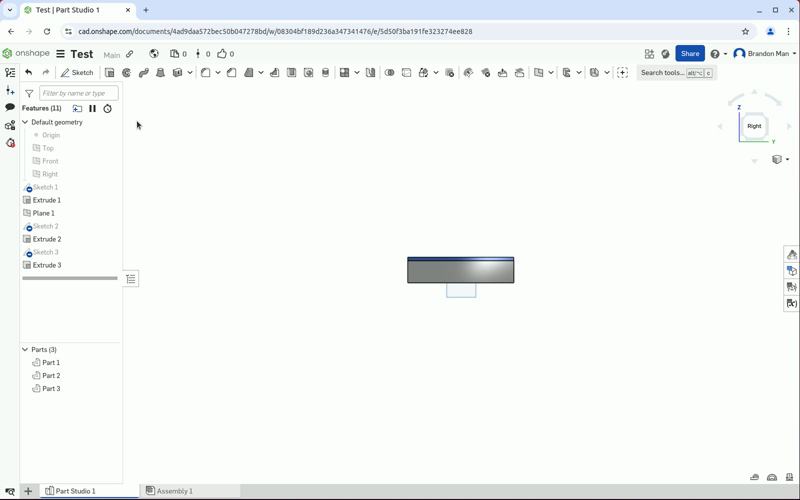
mouse_move(73, 189)
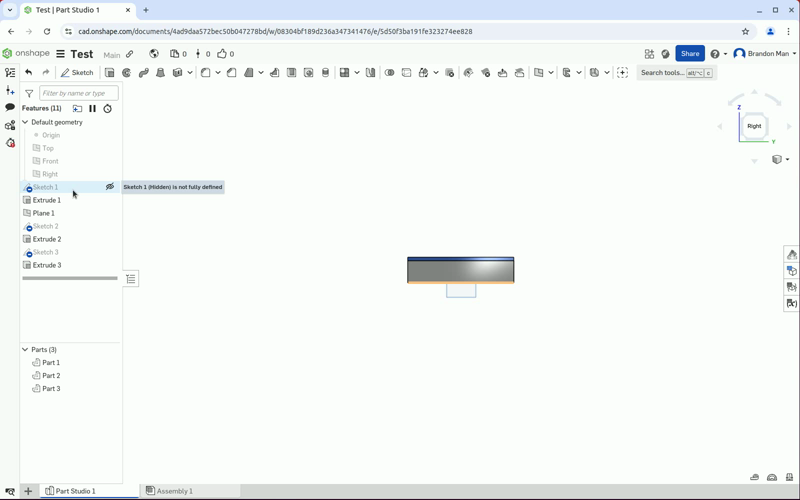
click(73, 189)
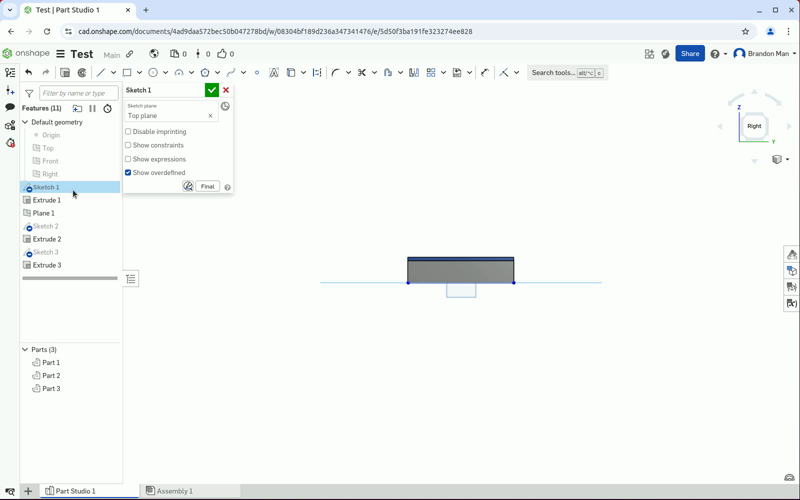
mouse_move(229, 92)
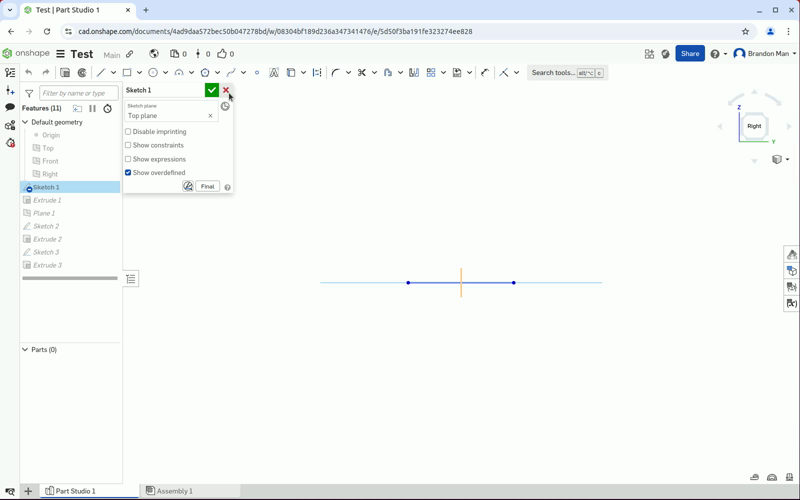
click(229, 92)
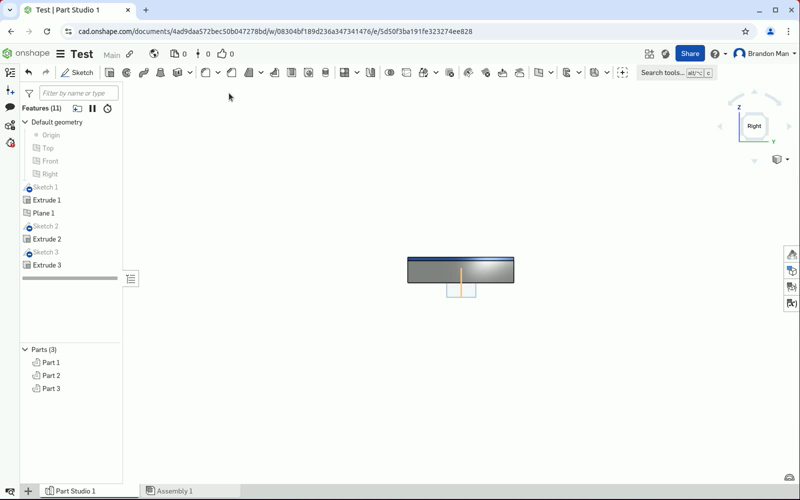
mouse_move(73, 352)
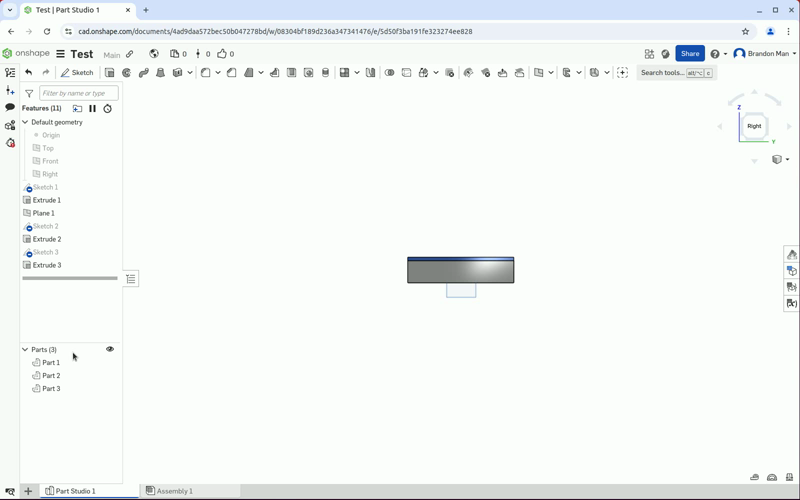
key(y)
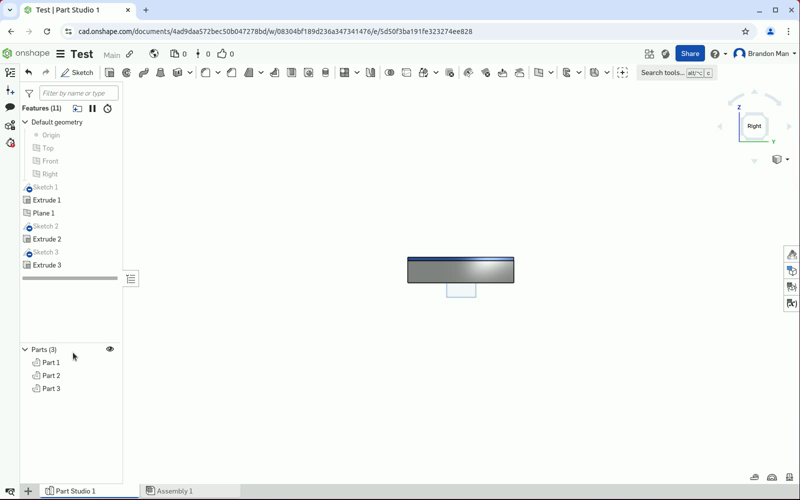
key(shift+p)
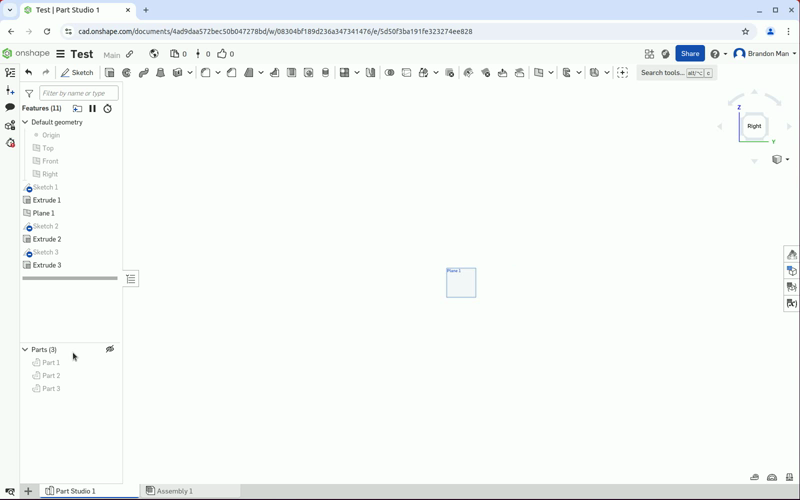
key(space)
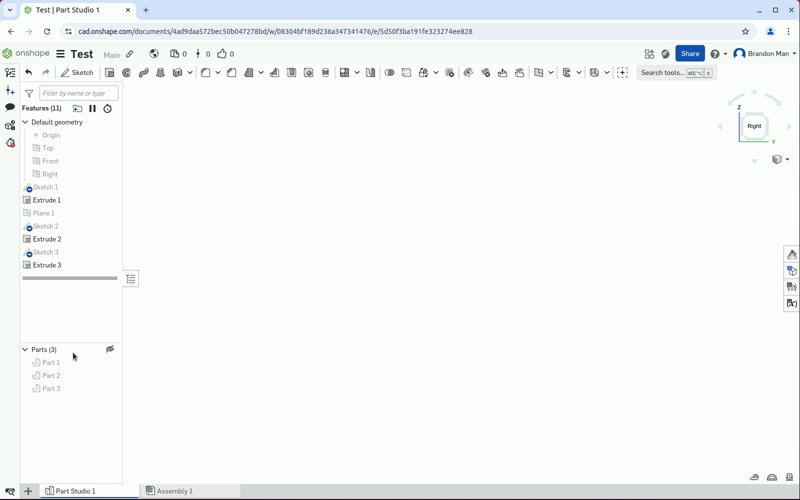
key_down(shift)
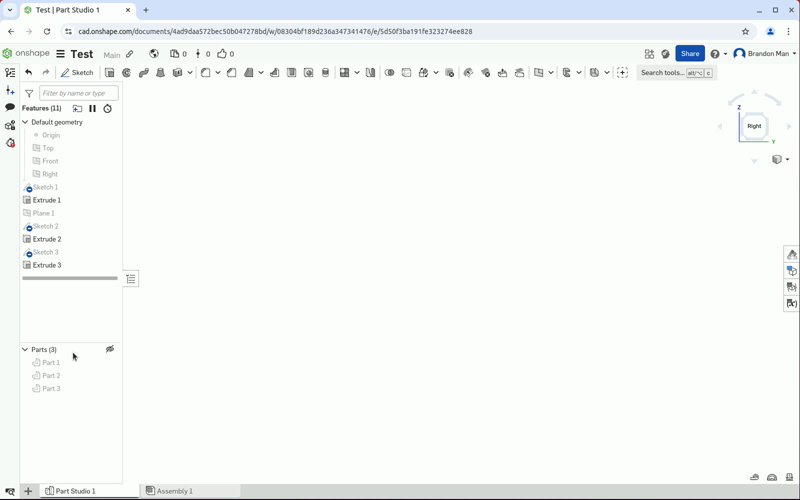
key(right)
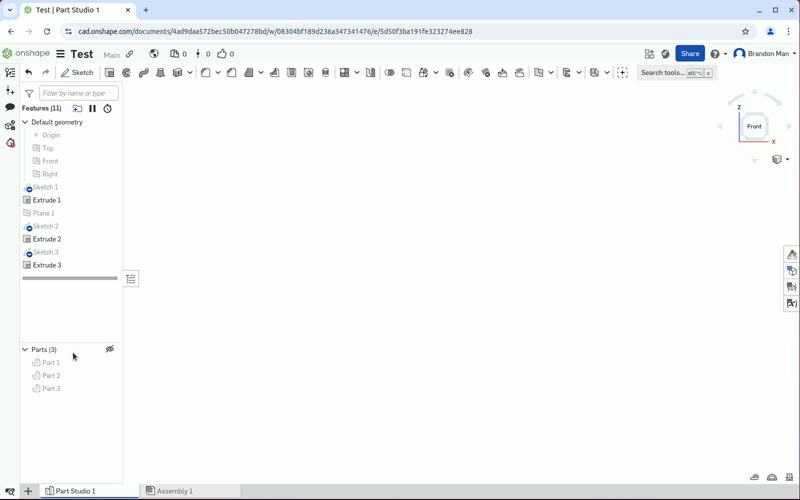
key_up(shift)
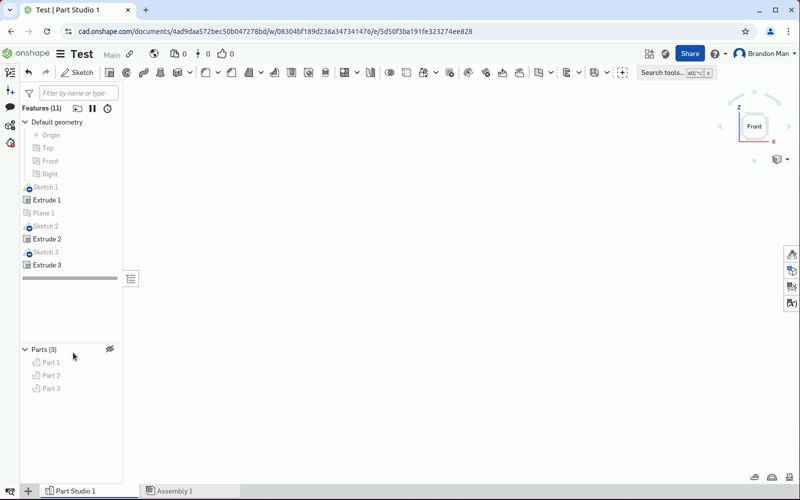
mouse_move(73, 352)
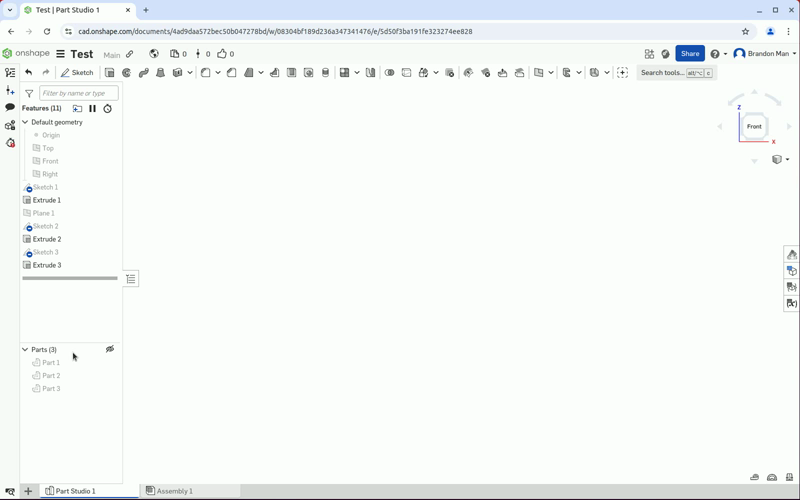
key(shift+y)
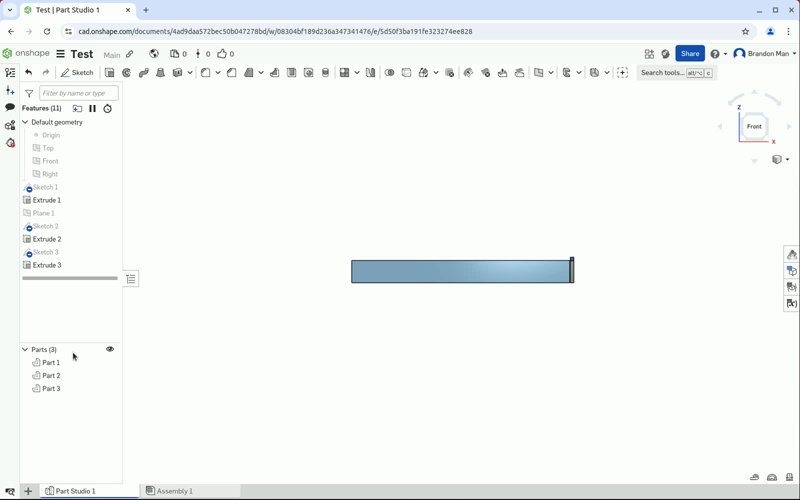
mouse_move(541, 75)
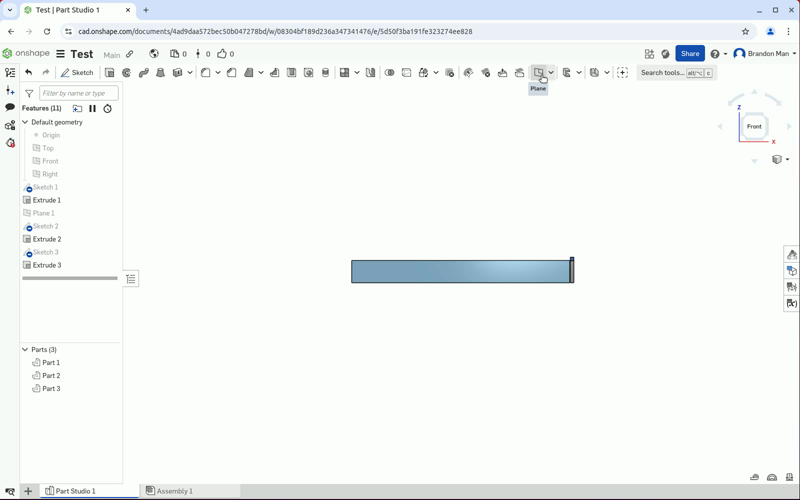
click(541, 75)
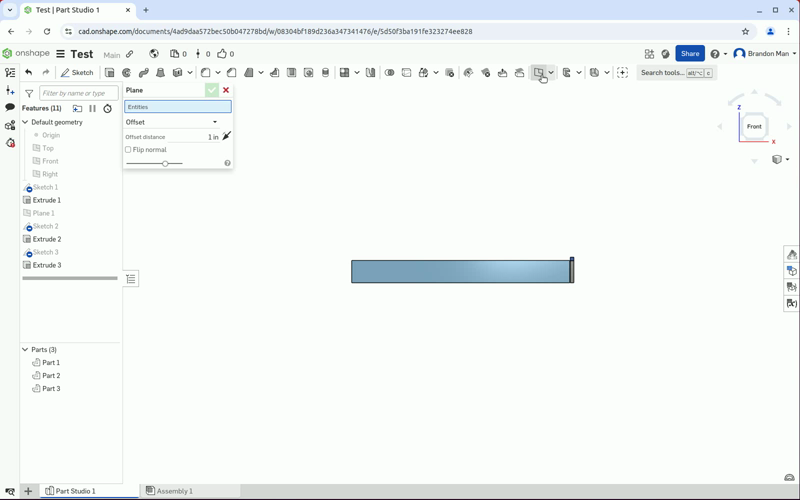
mouse_move(73, 163)
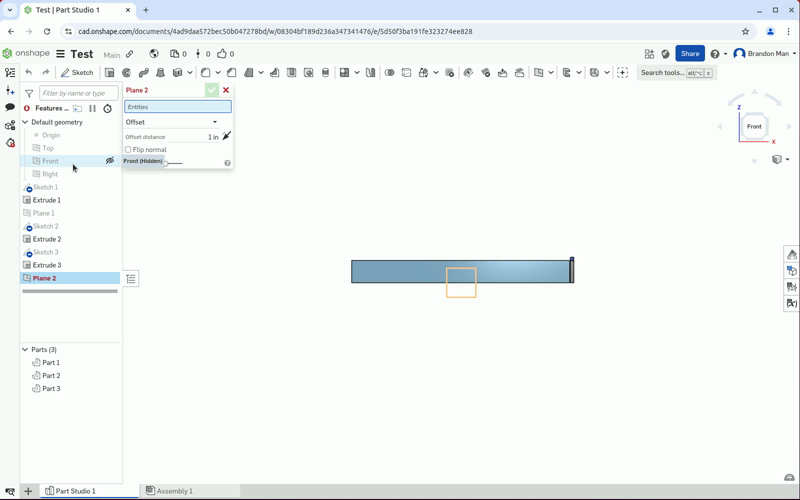
click(73, 163)
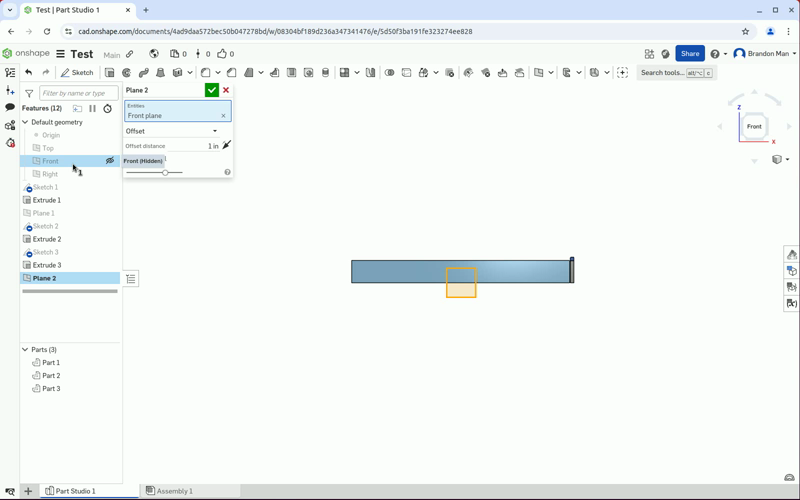
key(tab, 2)
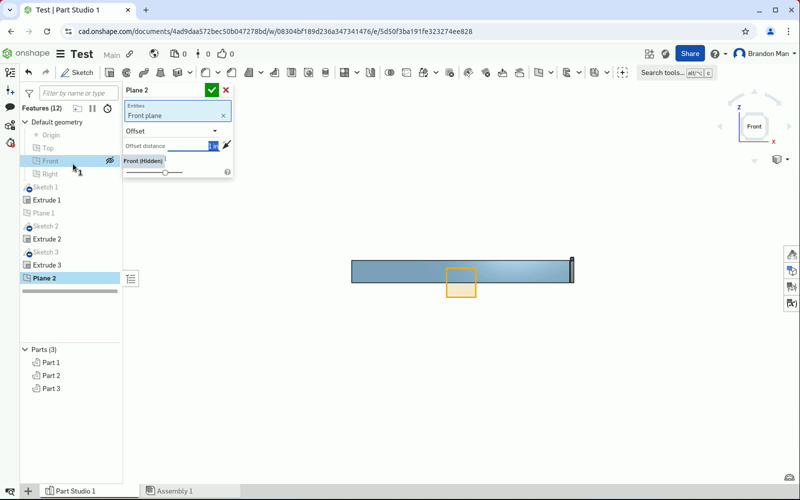
text(10.845)
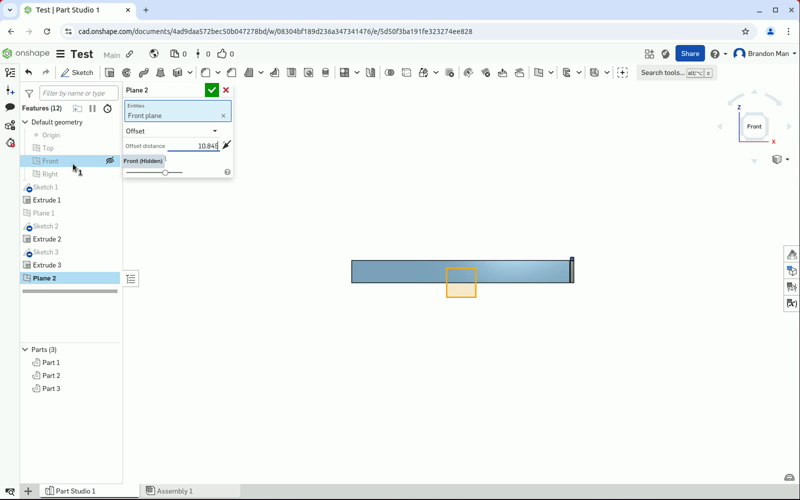
key(enter, 2)
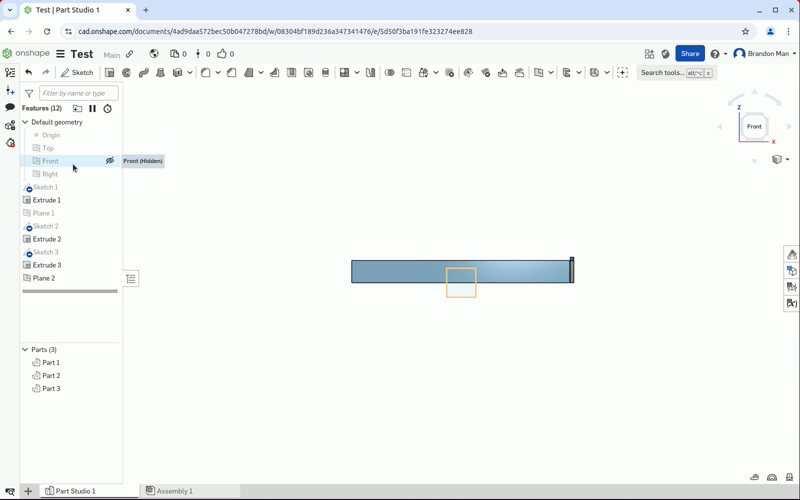
key(shift+s)
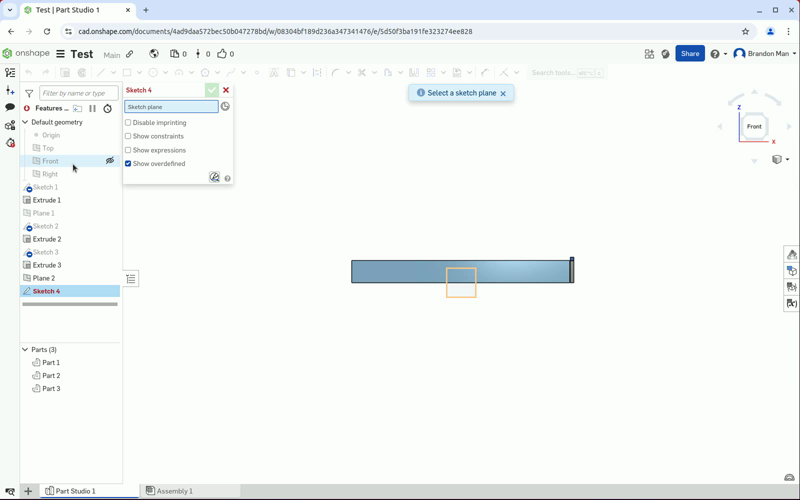
mouse_move(73, 280)
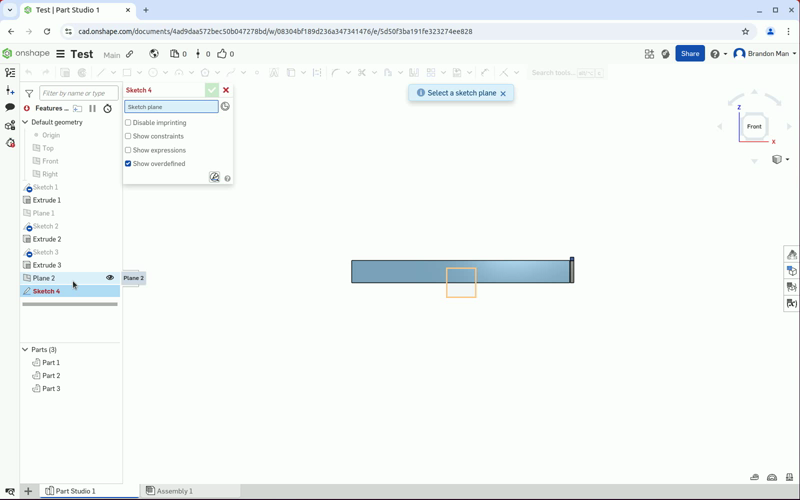
click(73, 280)
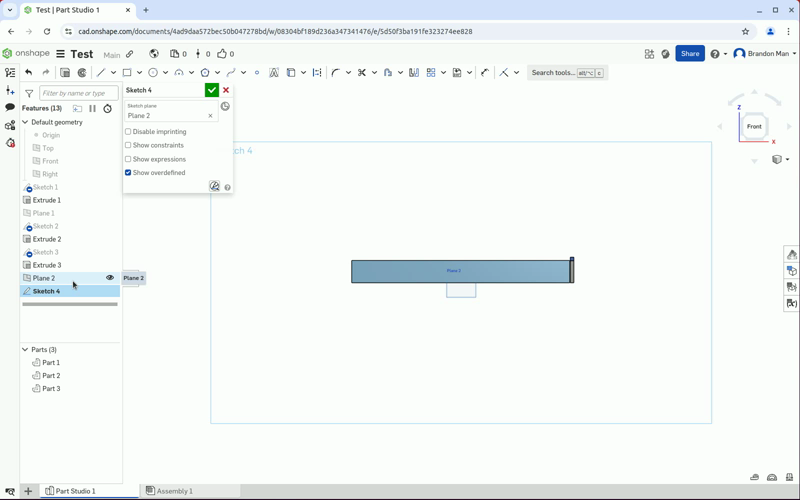
mouse_move(73, 352)
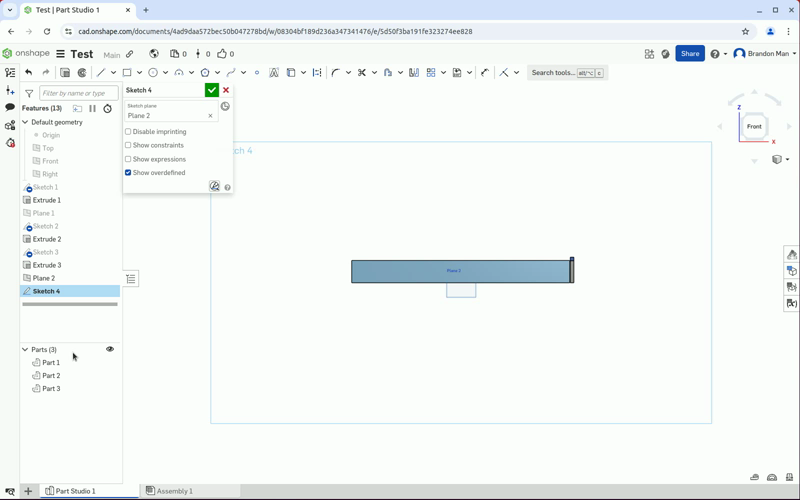
key(y)
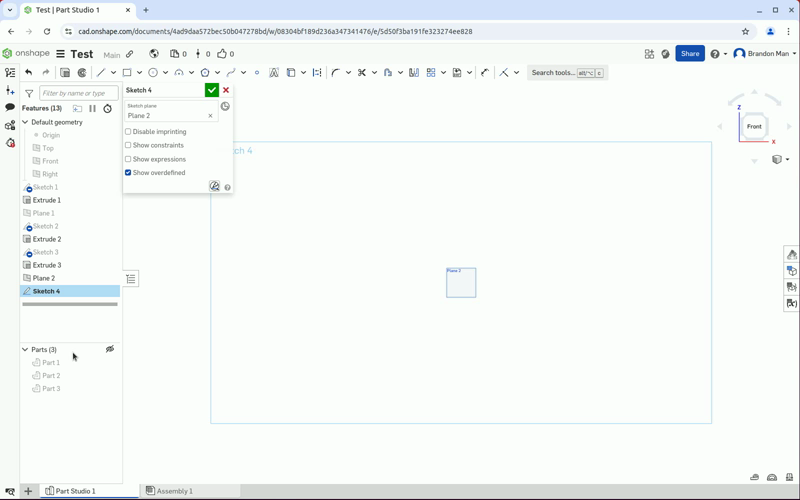
key(l)
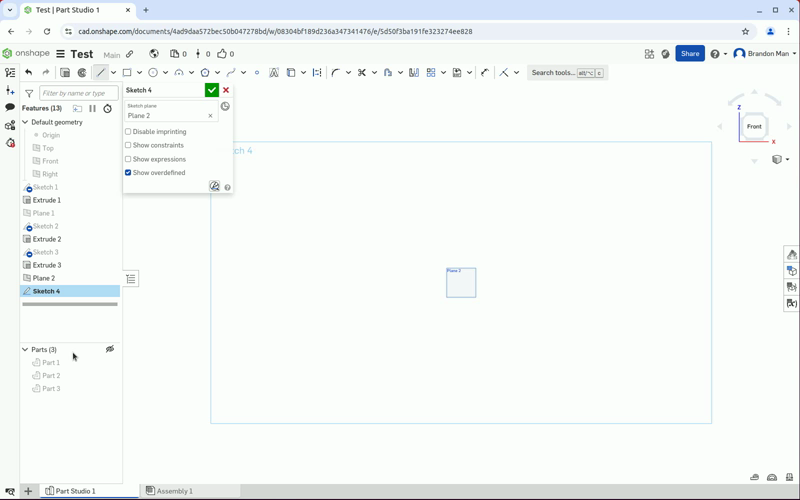
key_down(shift)
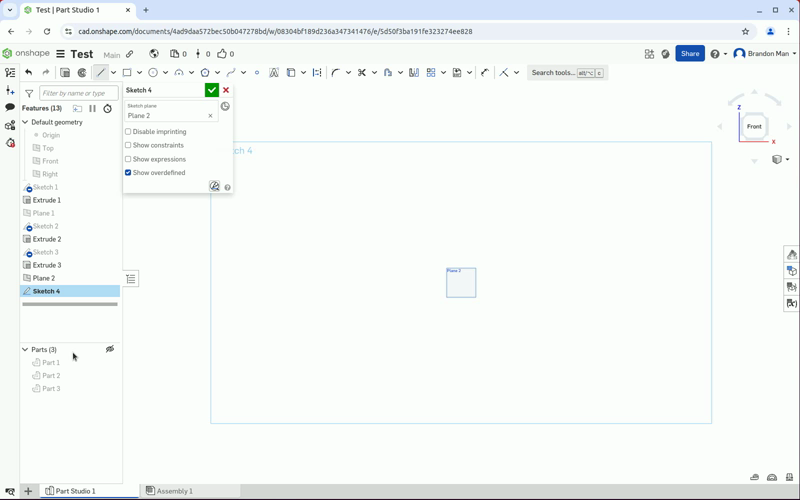
mouse_move(348, 282)
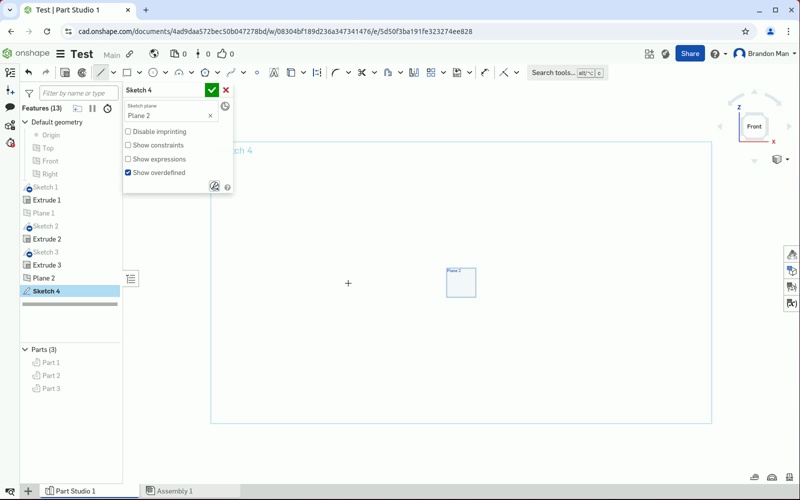
click(348, 282)
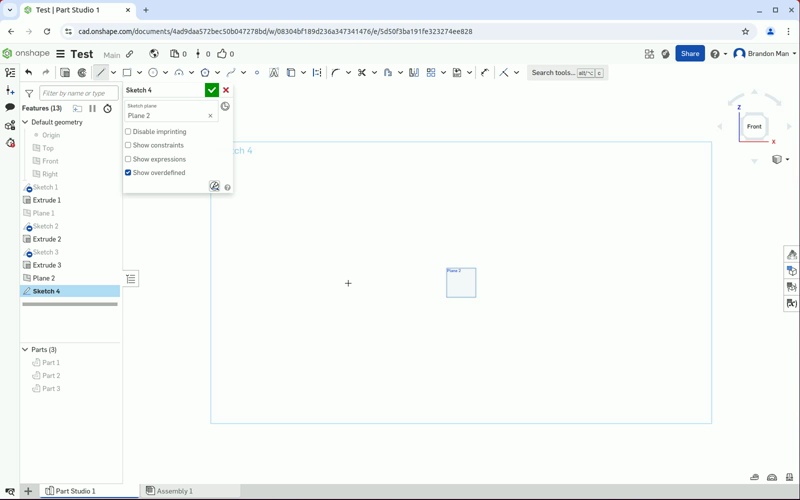
key_up(shift)
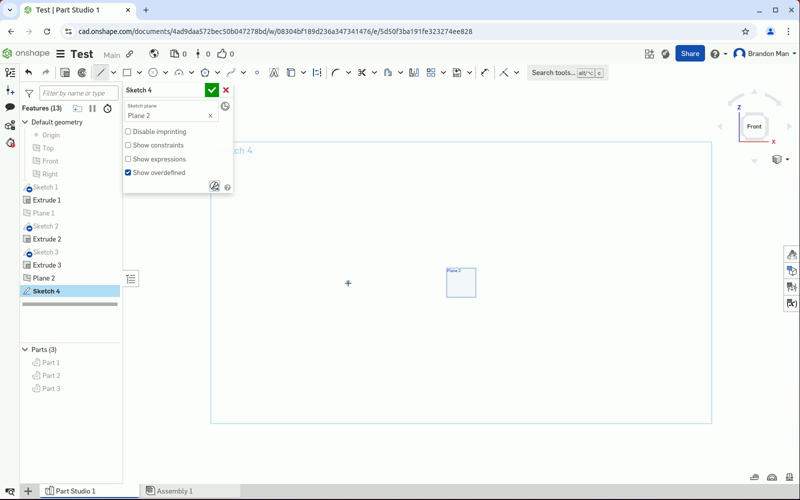
key_down(shift)
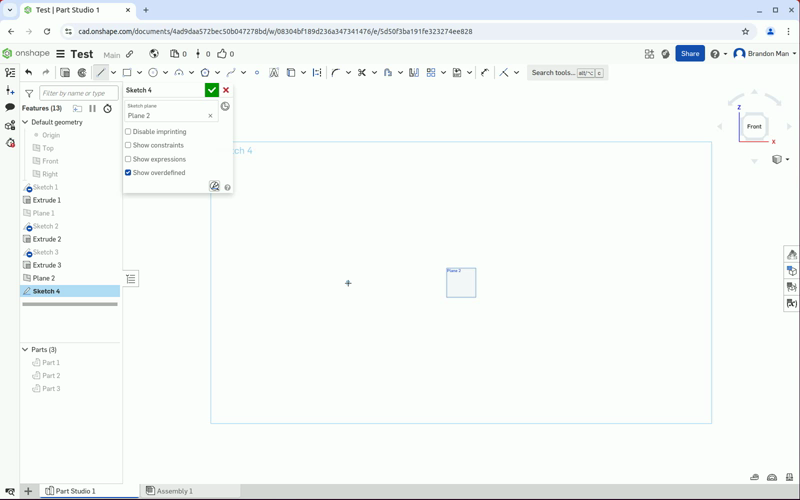
mouse_move(378, 282)
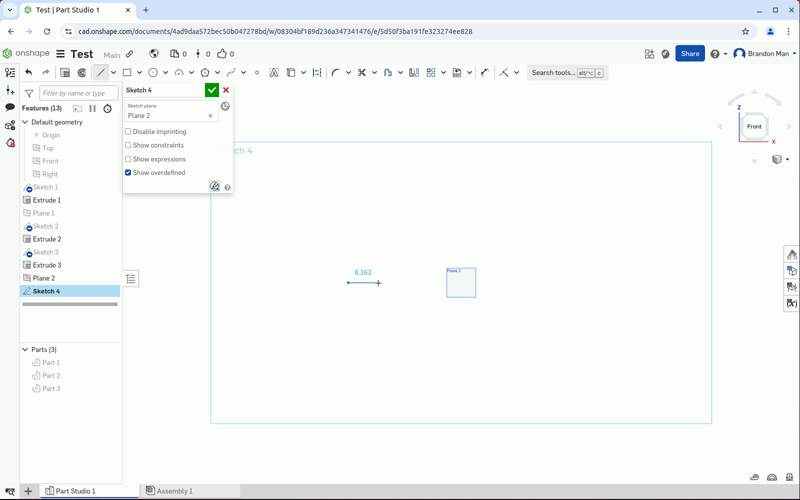
mouse_move(350, 282)
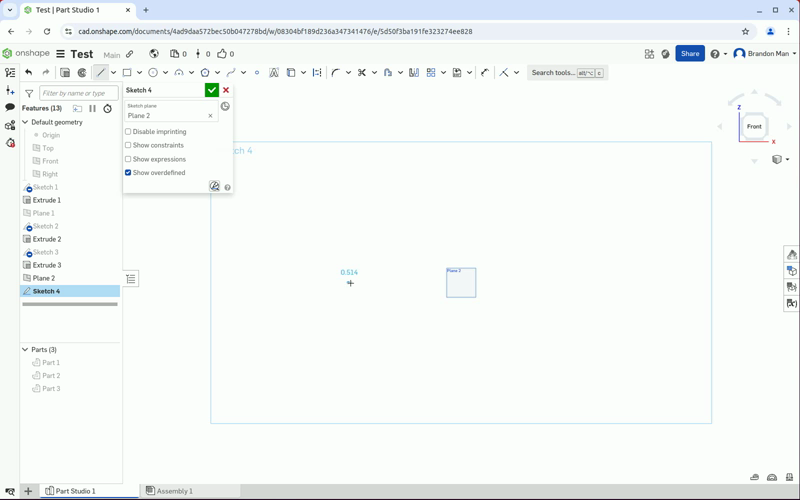
scroll(6)
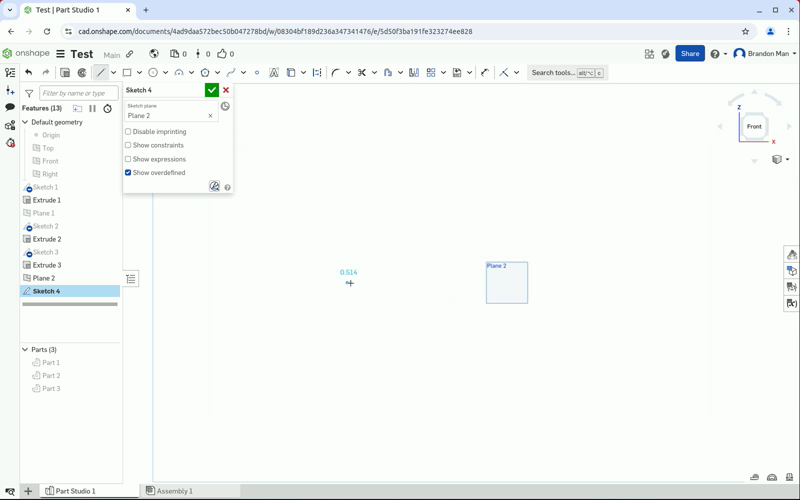
scroll(6)
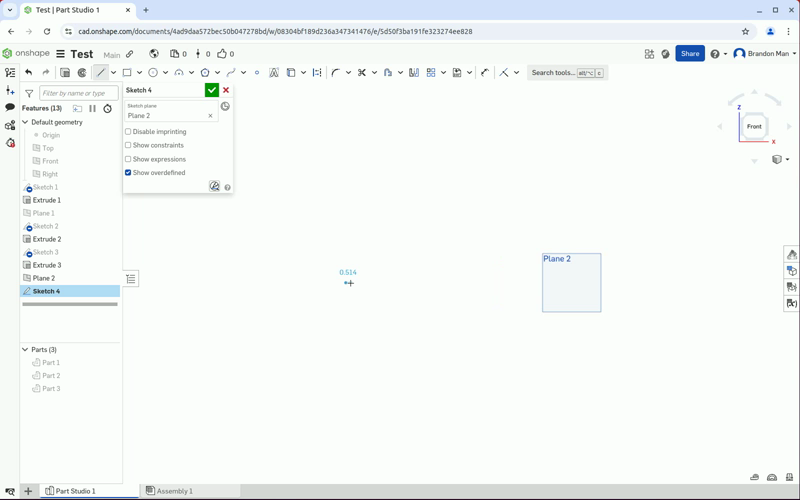
scroll(6)
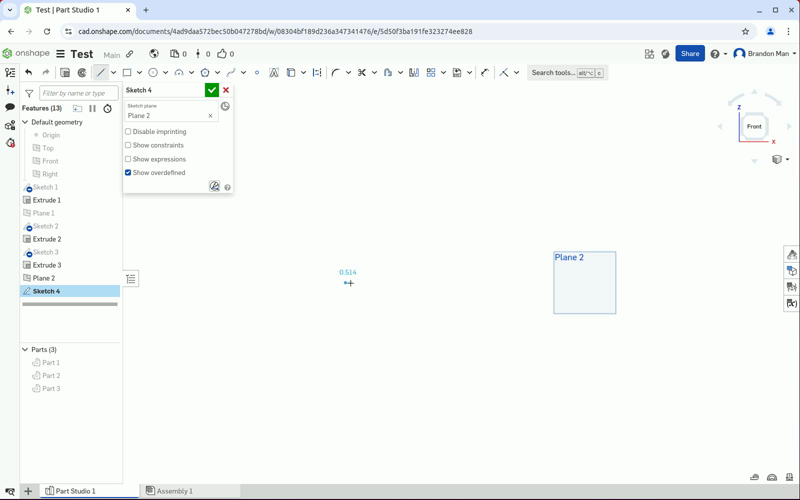
scroll(6)
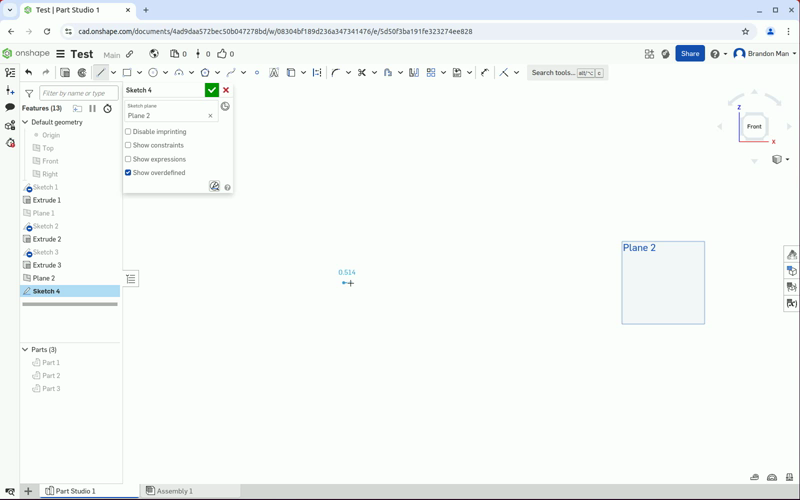
scroll(6)
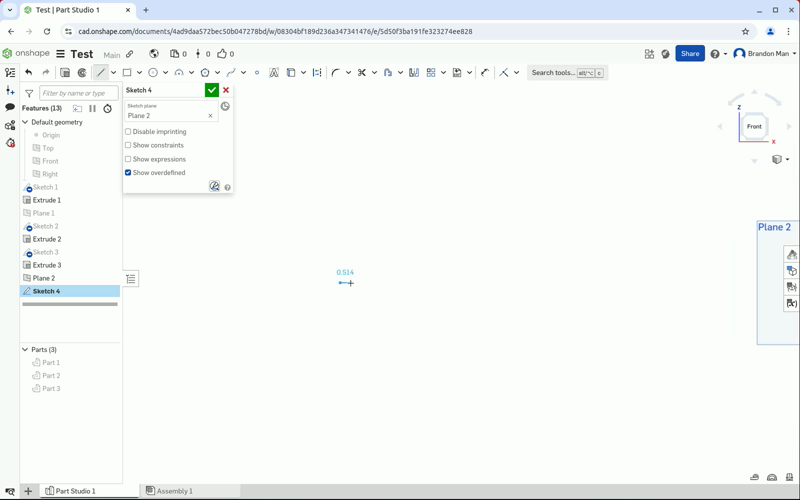
scroll(6)
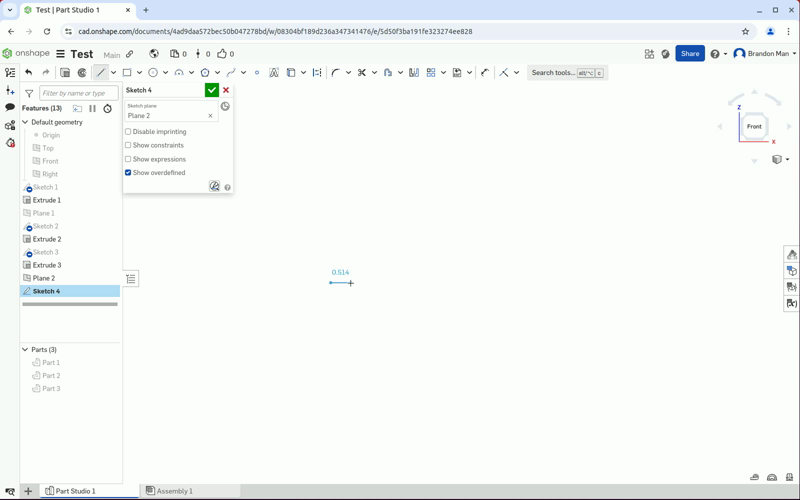
scroll(6)
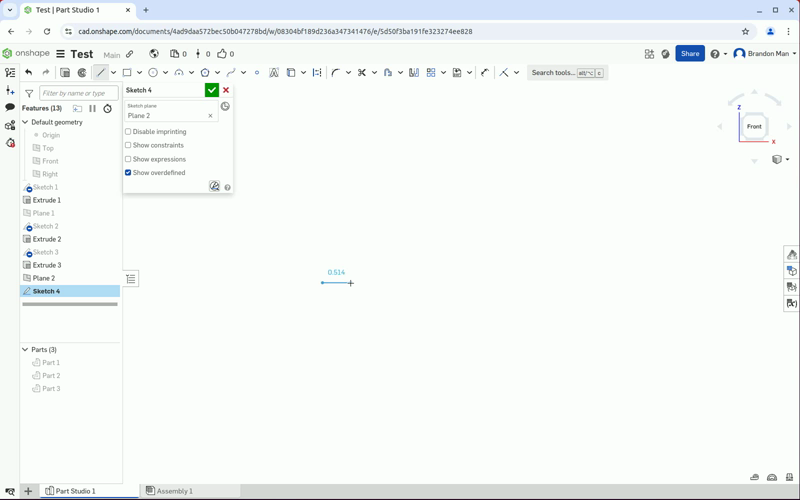
click(350, 282)
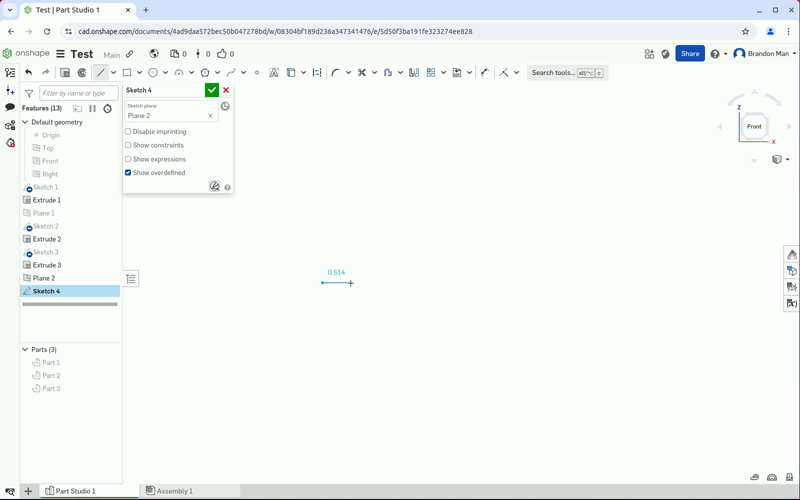
scroll(-6)
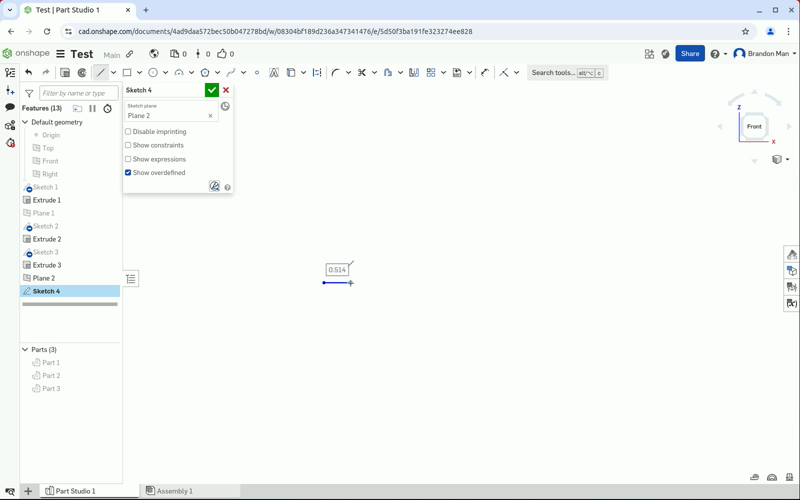
scroll(-6)
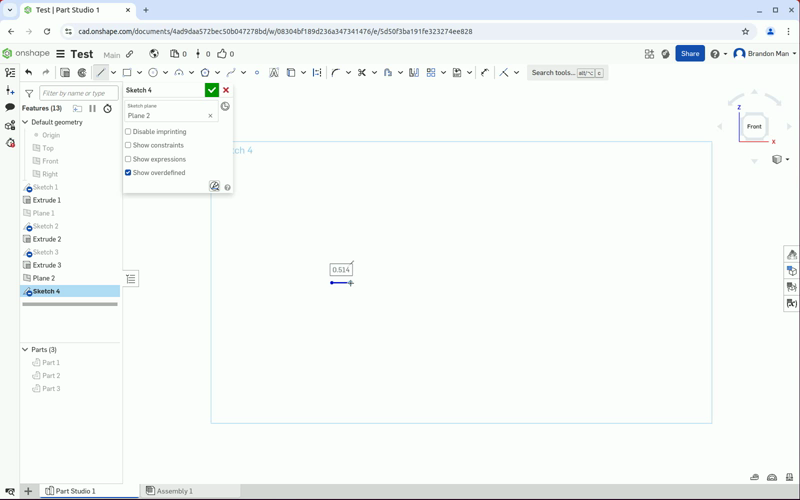
scroll(-6)
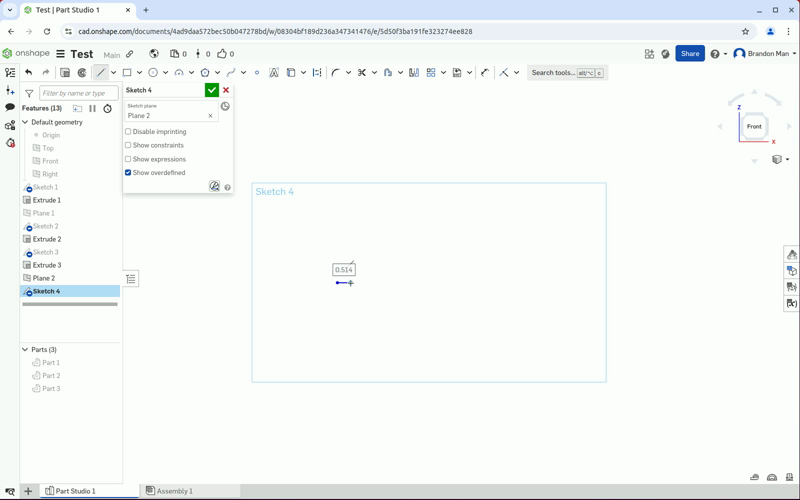
scroll(-6)
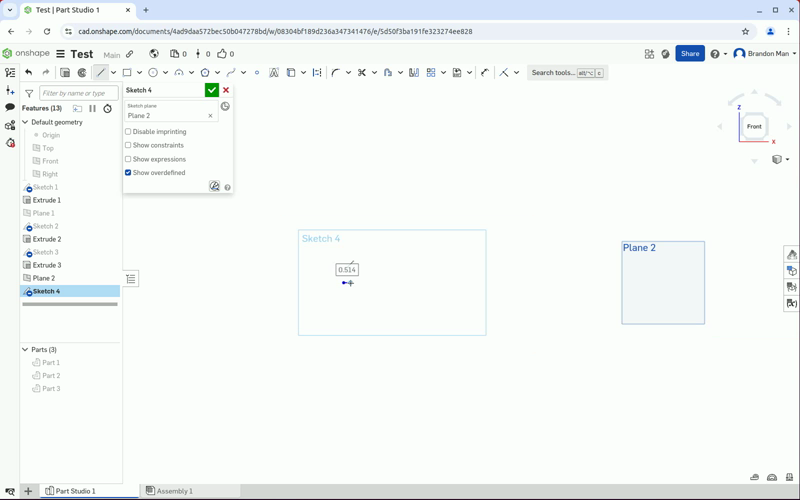
scroll(-6)
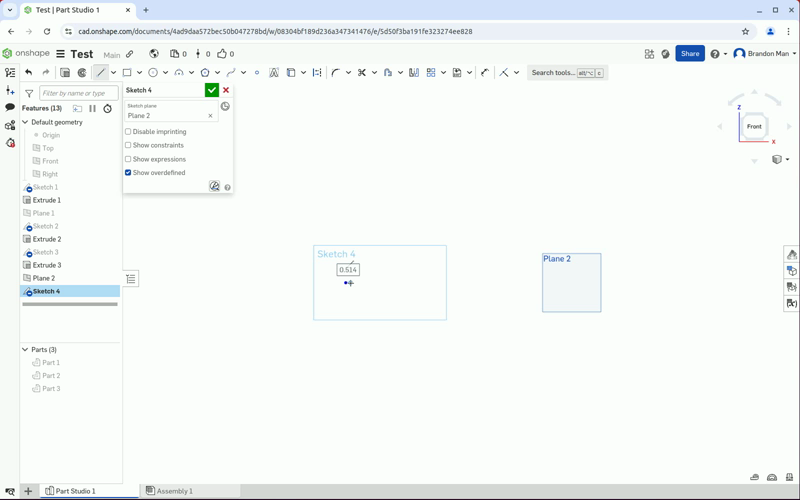
scroll(-6)
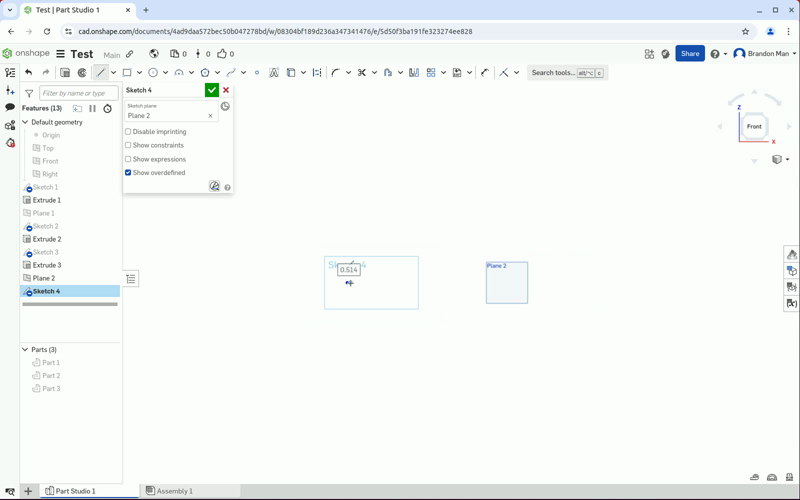
scroll(-6)
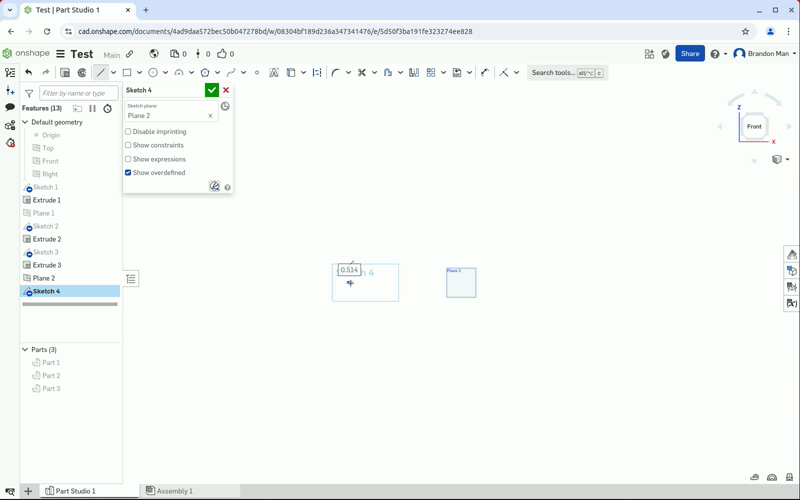
key_up(shift)
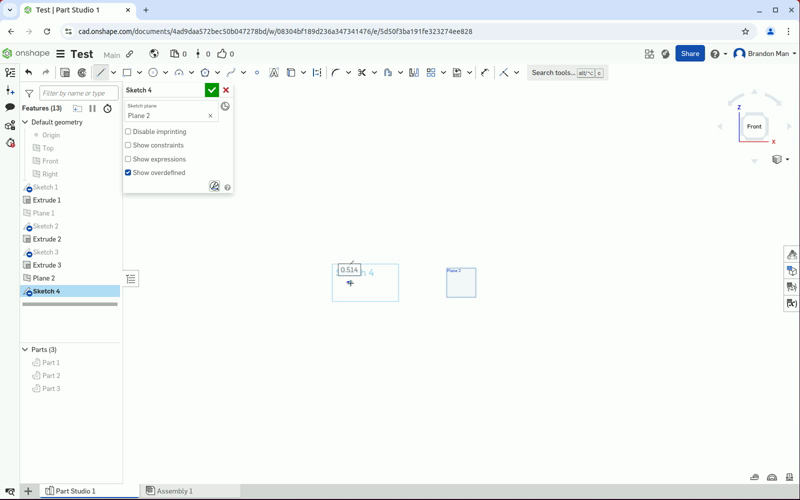
key_down(shift)
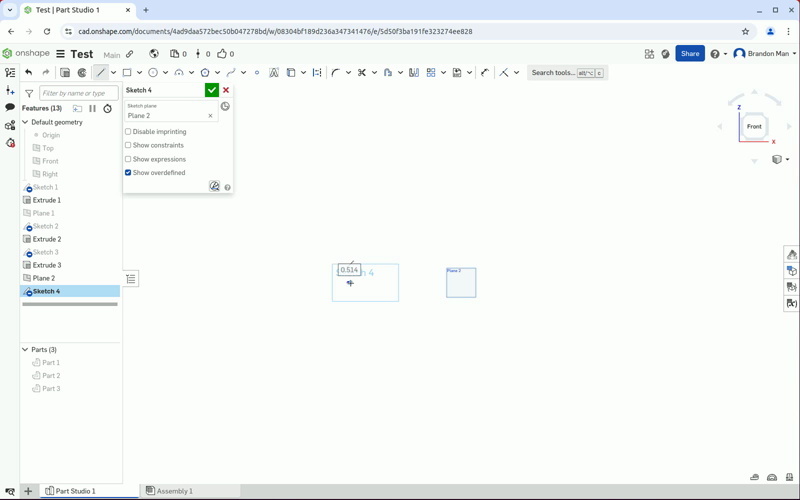
mouse_move(380, 282)
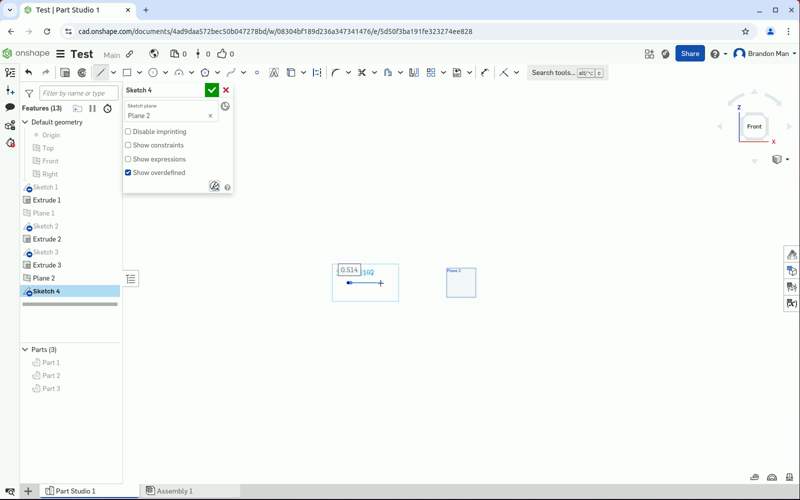
mouse_move(350, 259)
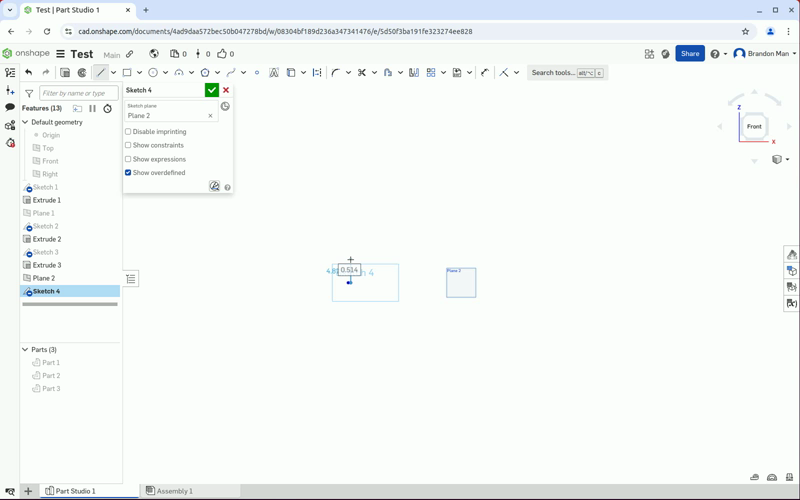
click(350, 259)
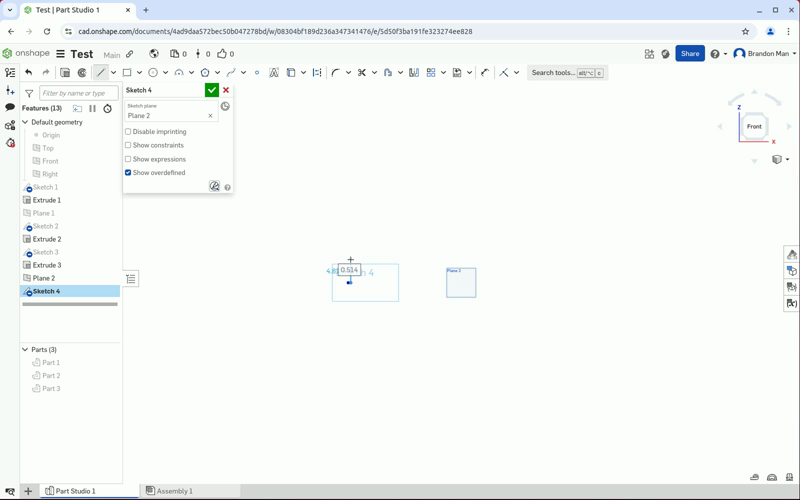
key_up(shift)
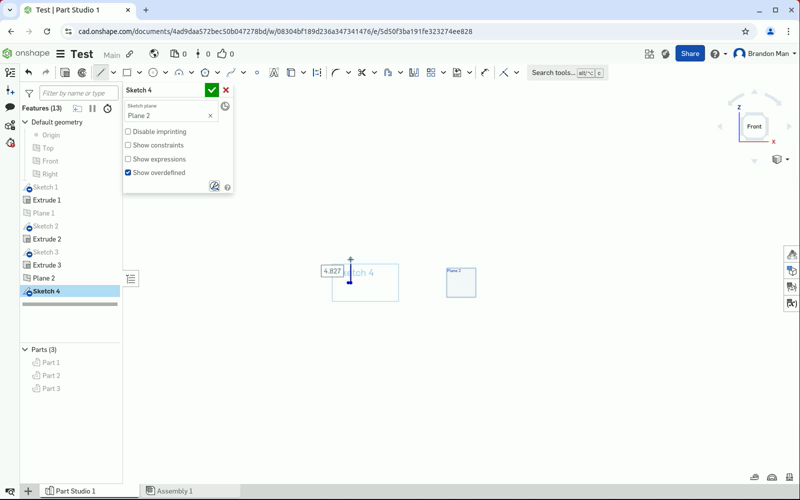
key_down(shift)
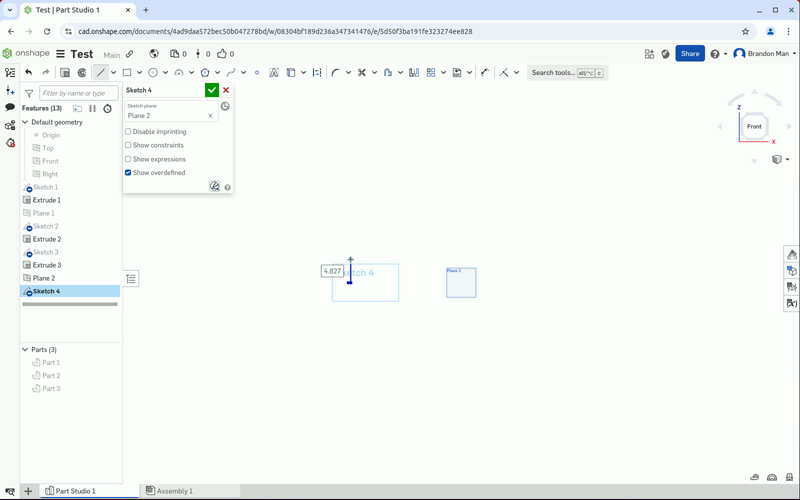
mouse_move(569, 259)
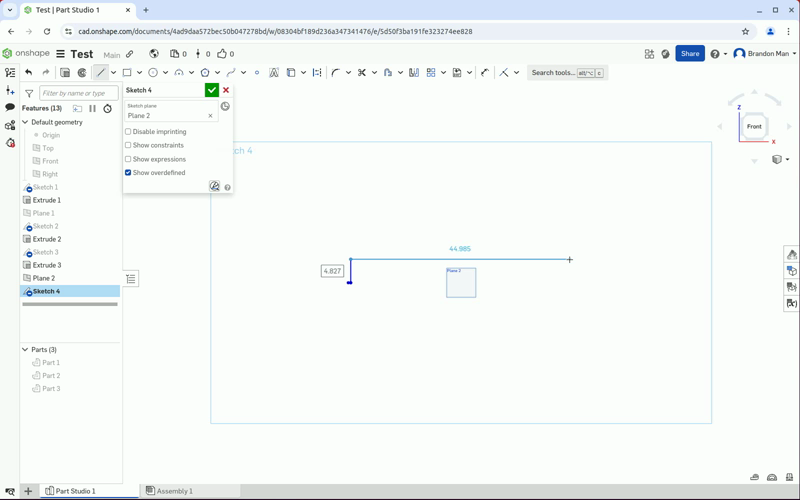
click(569, 259)
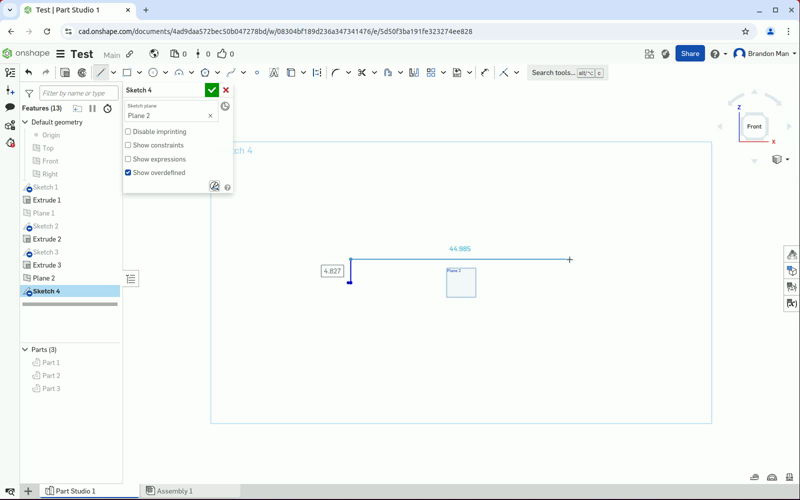
key_up(shift)
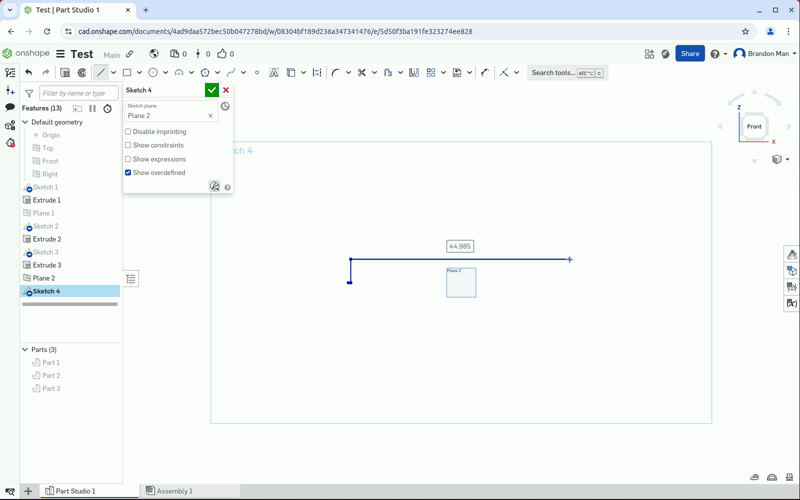
key_down(shift)
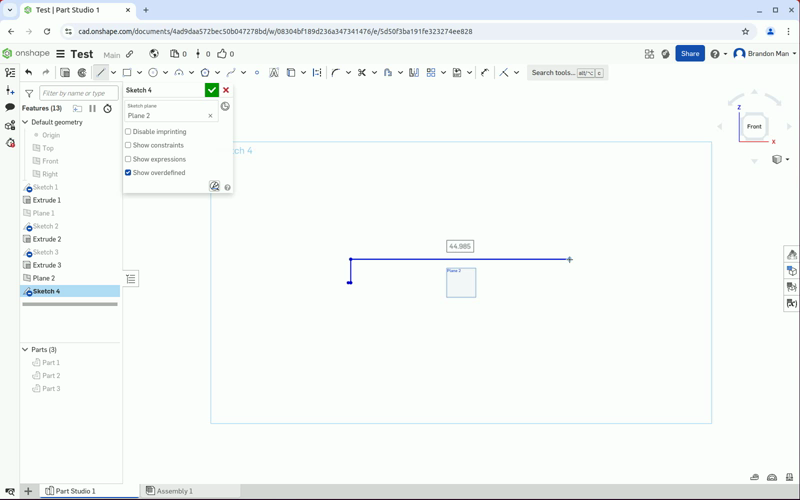
mouse_move(589, 259)
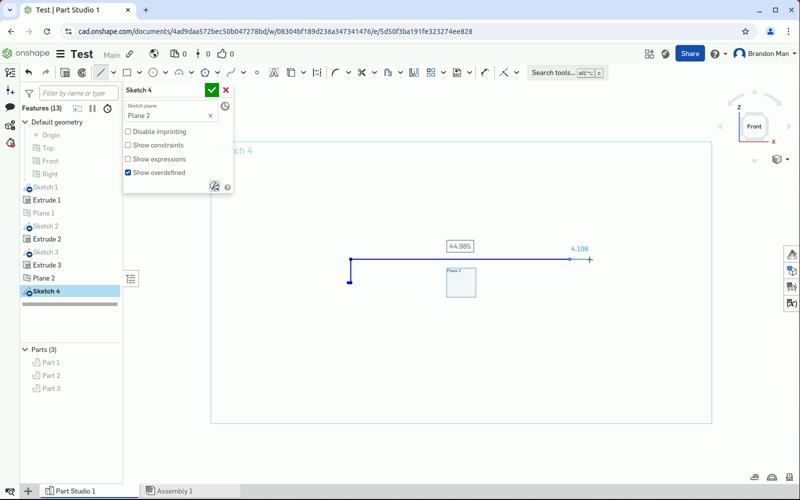
mouse_move(569, 282)
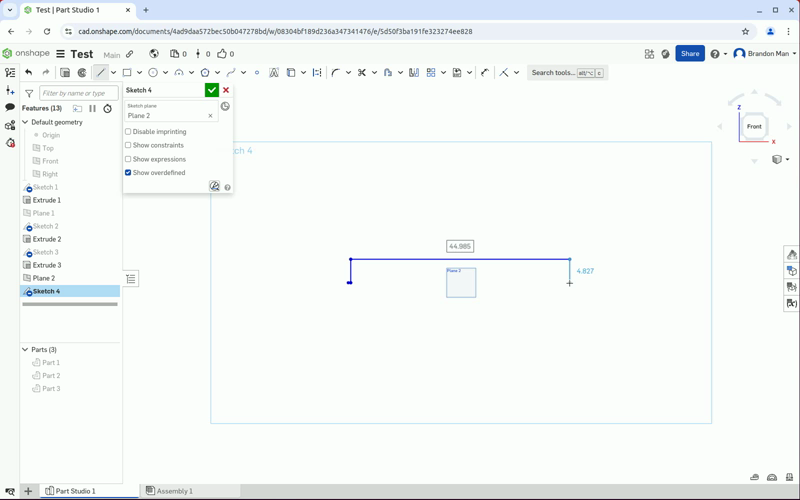
click(569, 282)
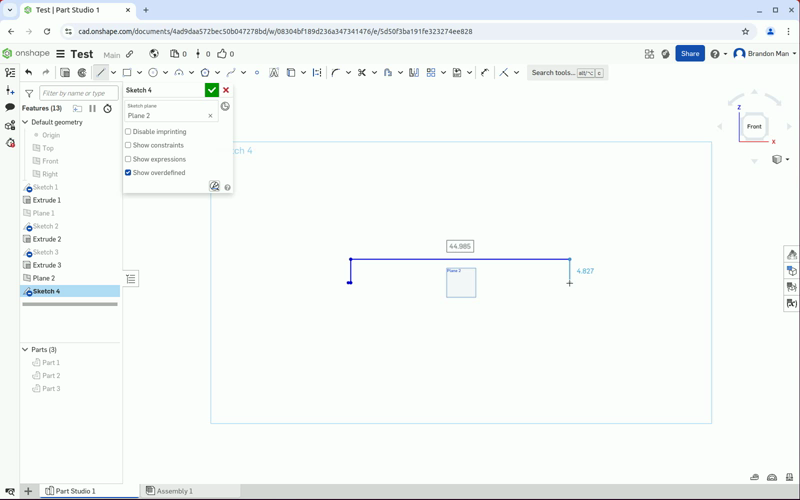
key_up(shift)
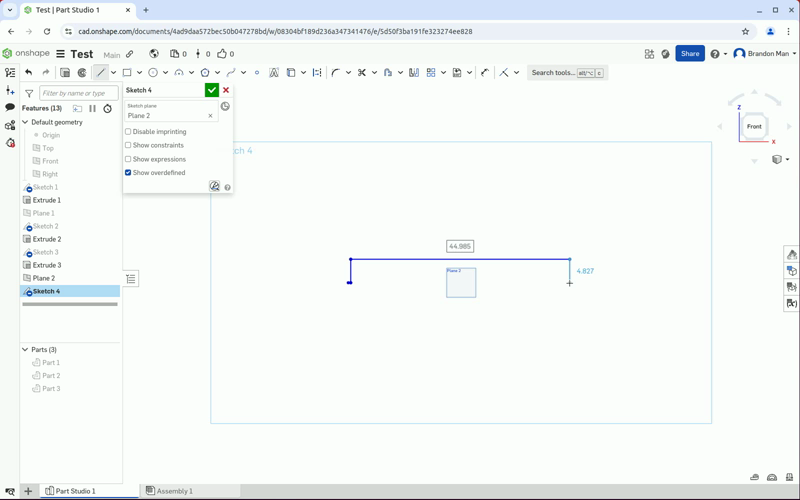
key_down(shift)
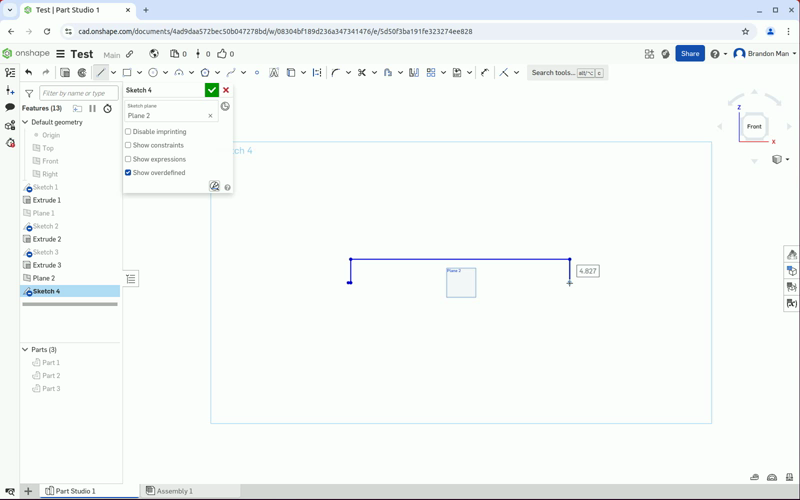
mouse_move(589, 282)
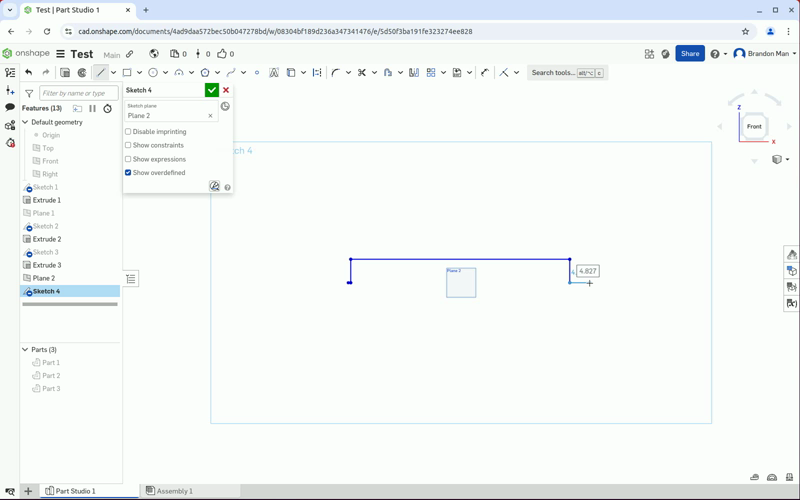
mouse_move(572, 282)
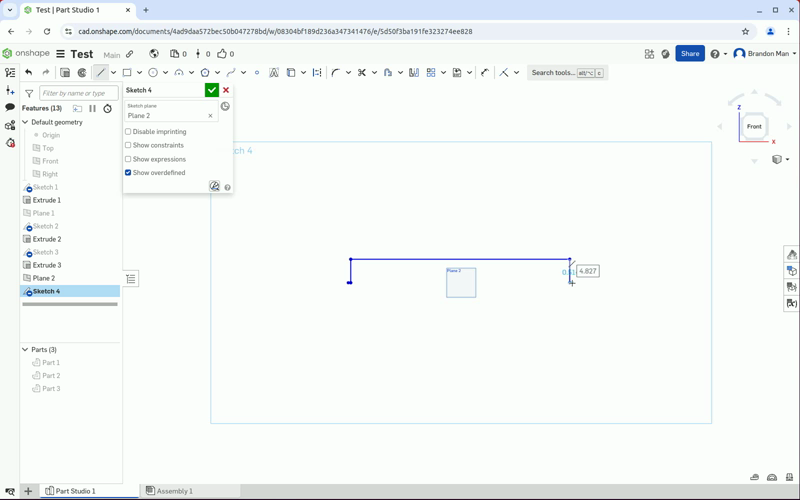
scroll(6)
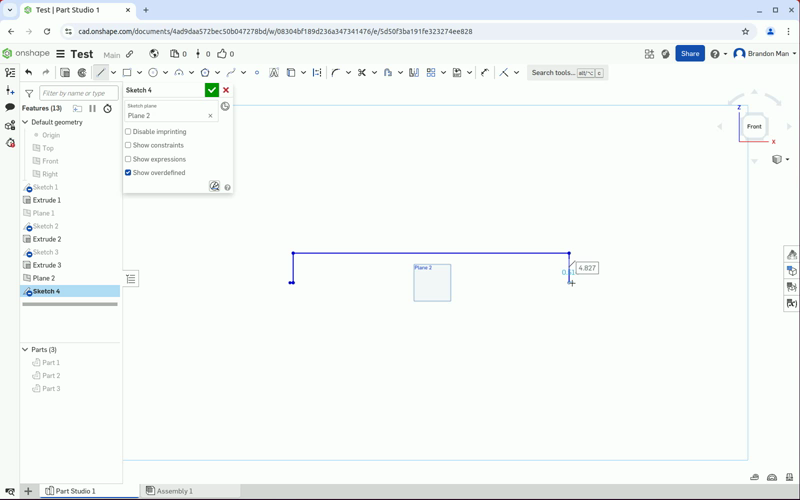
scroll(6)
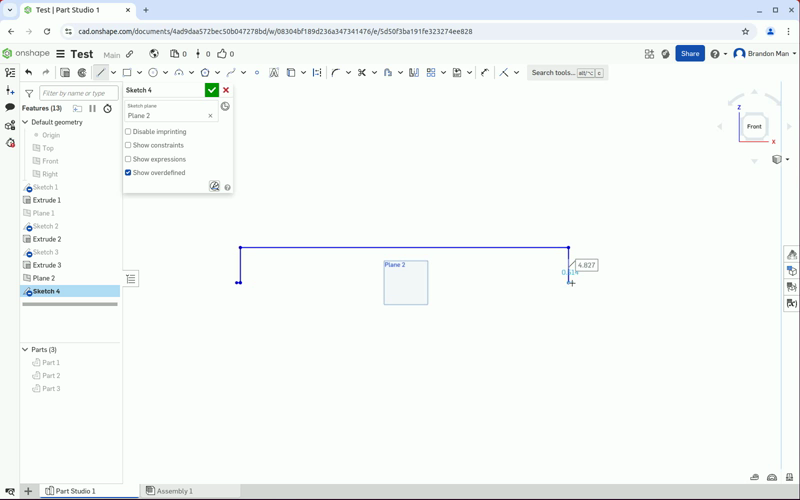
scroll(6)
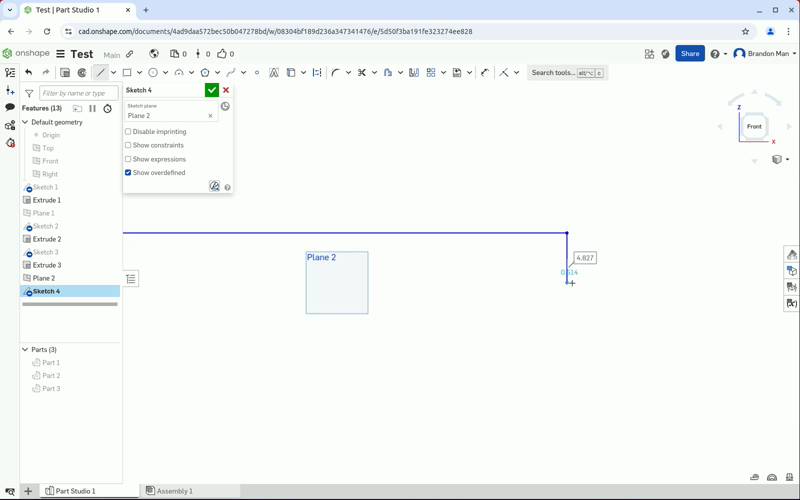
scroll(6)
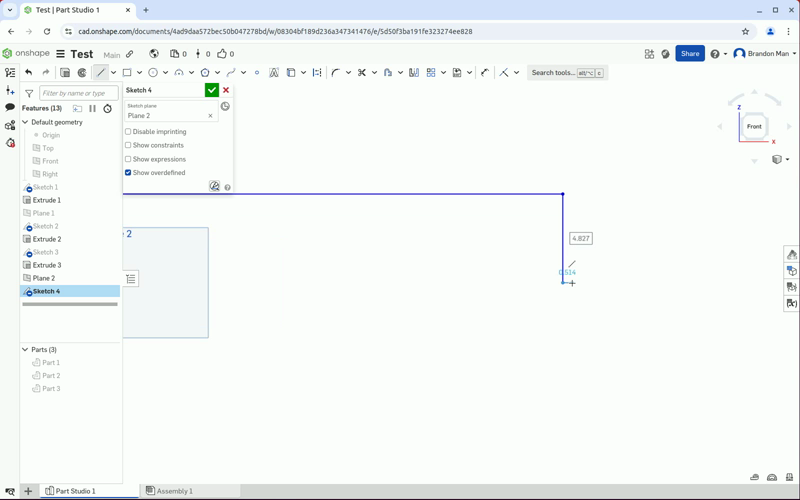
scroll(6)
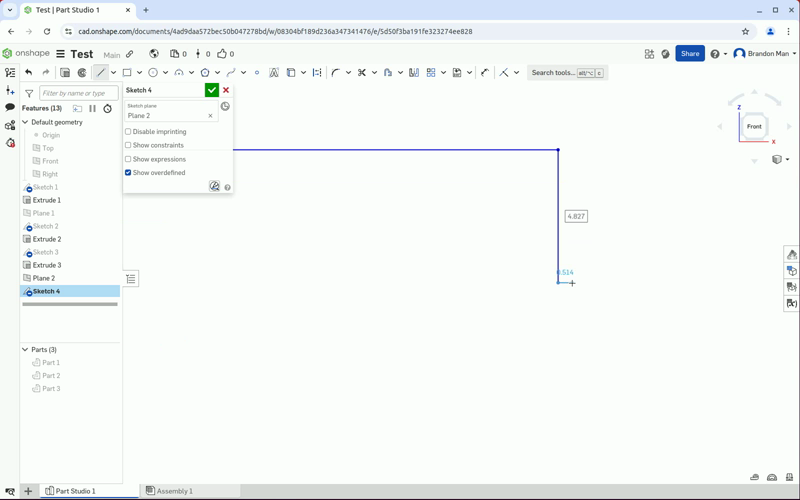
scroll(6)
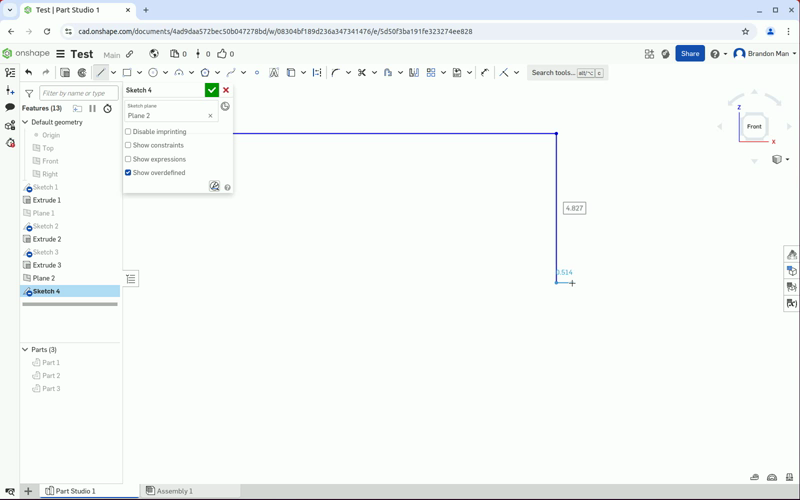
scroll(6)
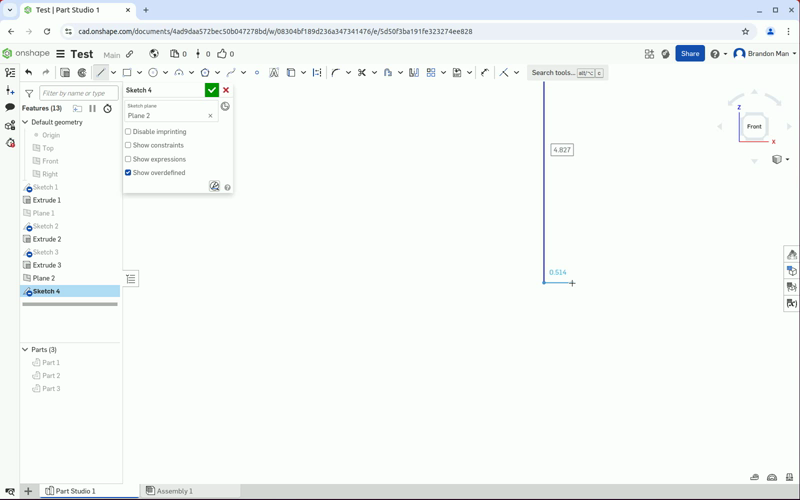
click(572, 282)
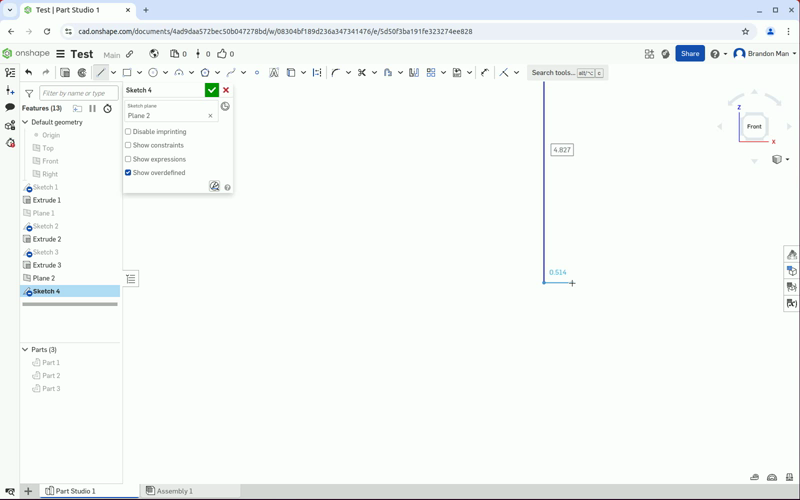
scroll(-6)
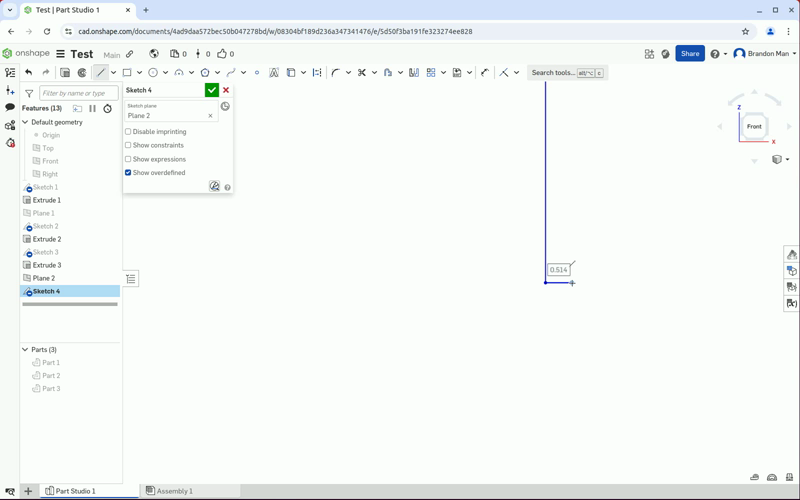
scroll(-6)
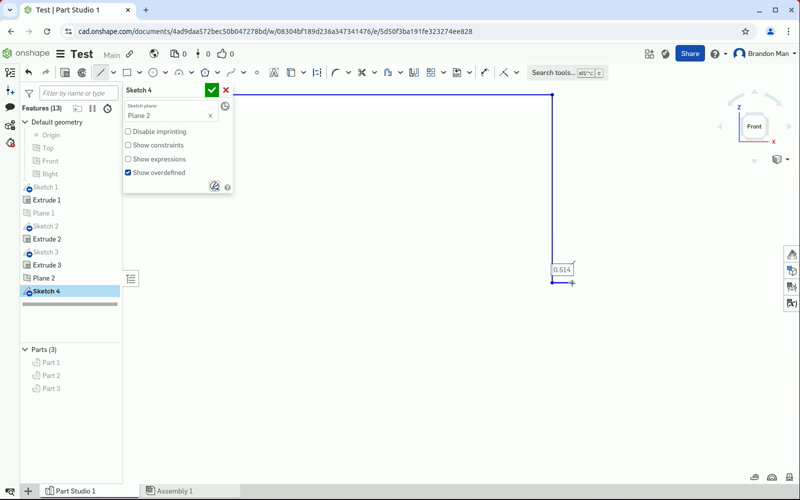
scroll(-6)
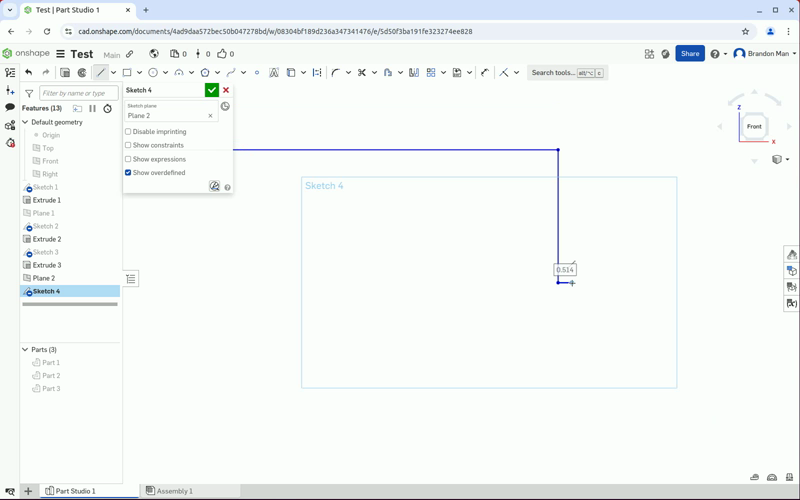
scroll(-6)
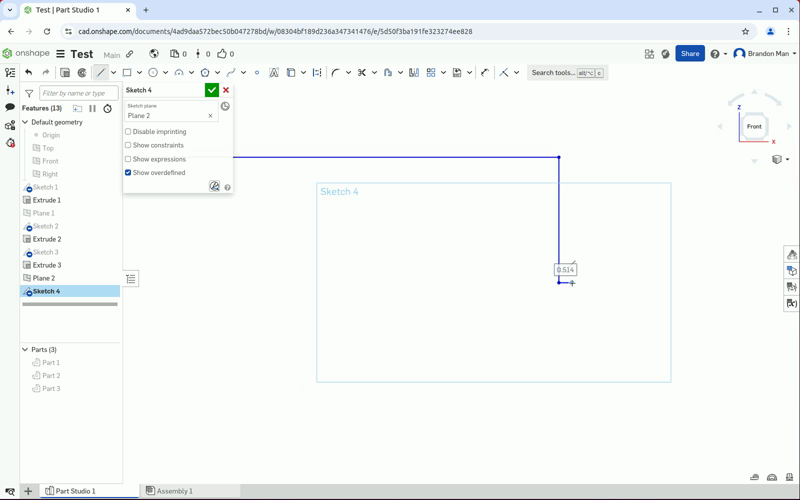
scroll(-6)
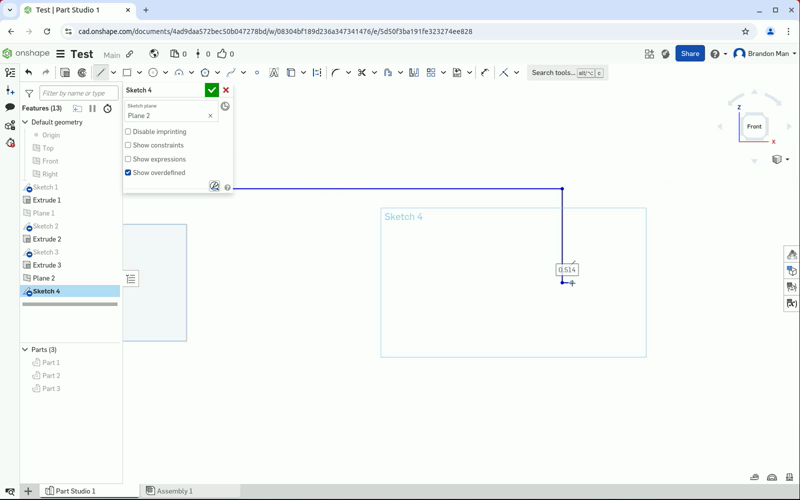
scroll(-6)
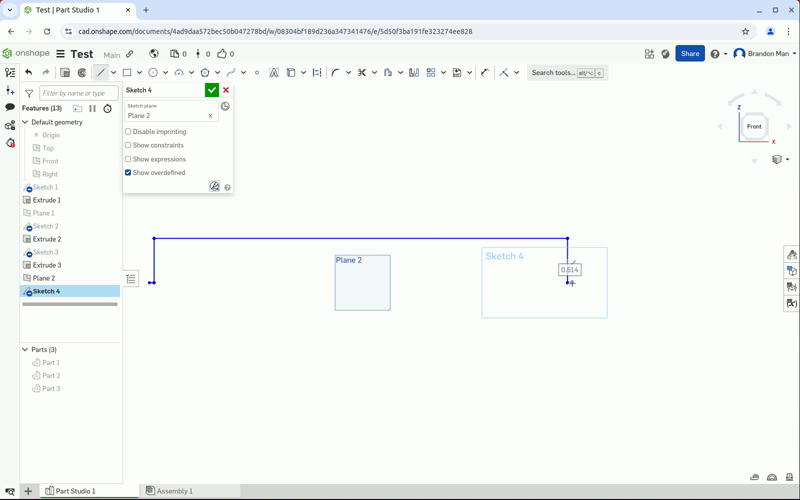
scroll(-6)
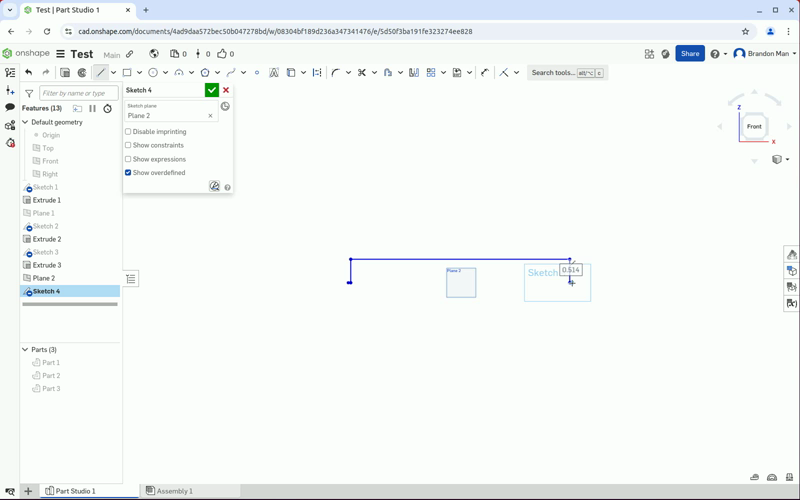
key_up(shift)
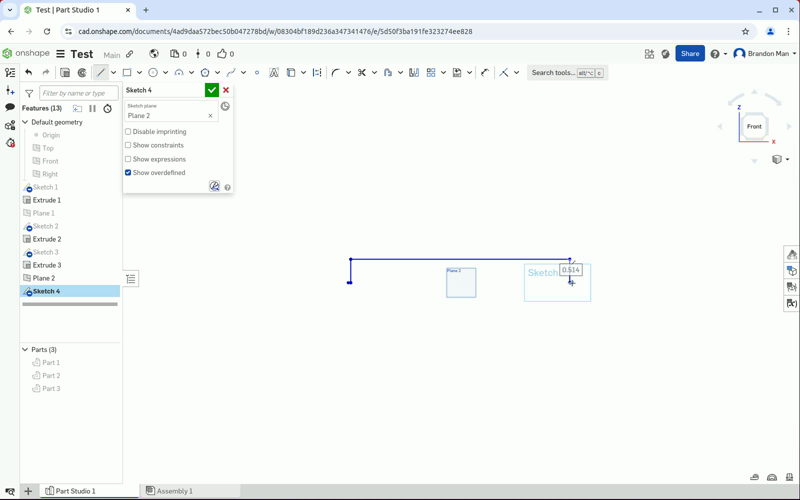
key_down(shift)
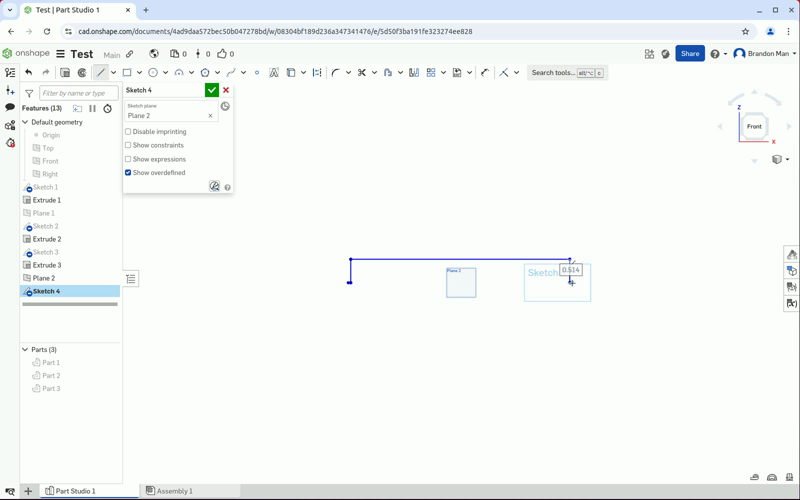
mouse_move(589, 282)
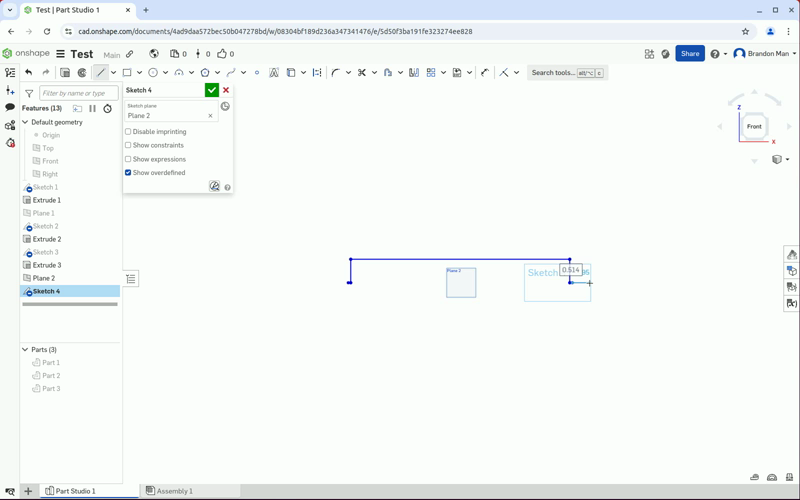
mouse_move(572, 257)
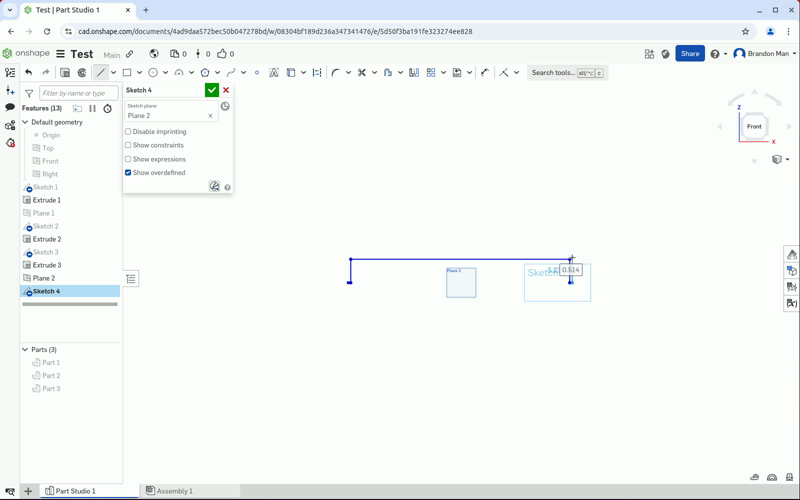
scroll(6)
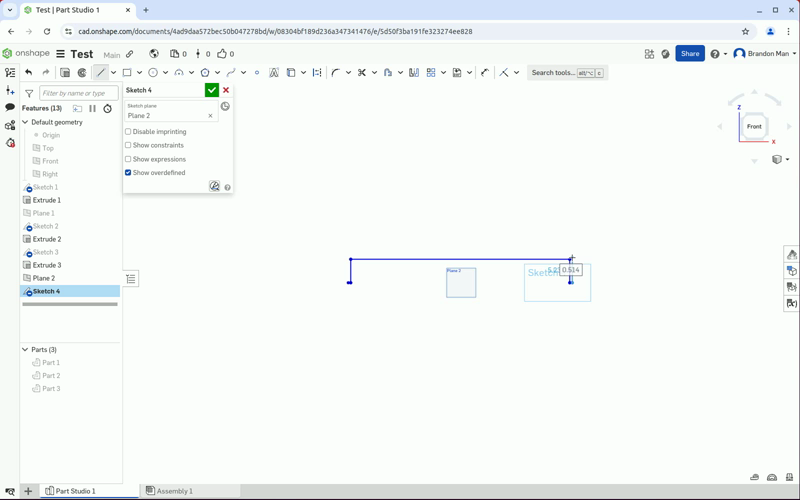
scroll(6)
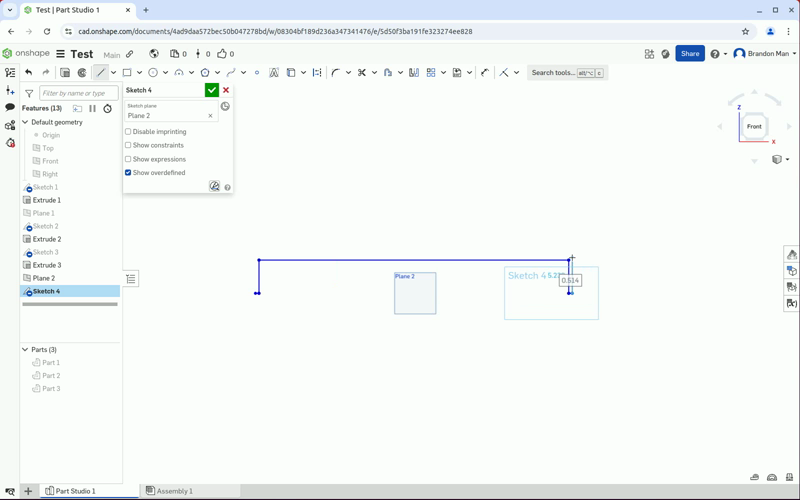
scroll(6)
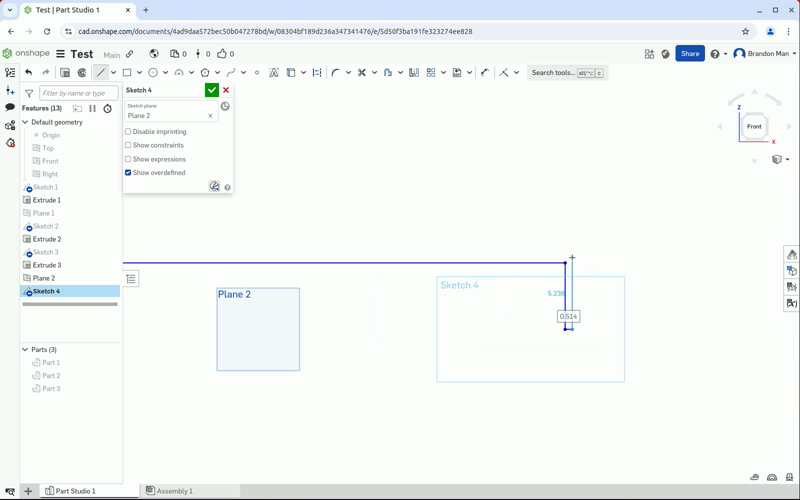
scroll(6)
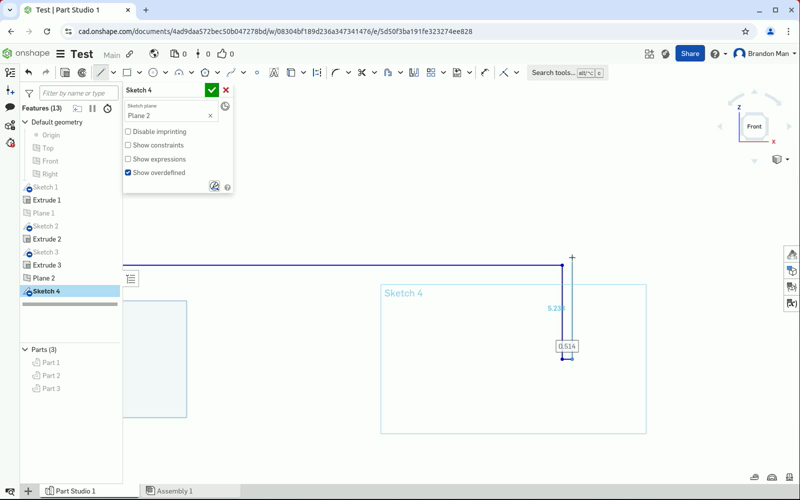
scroll(6)
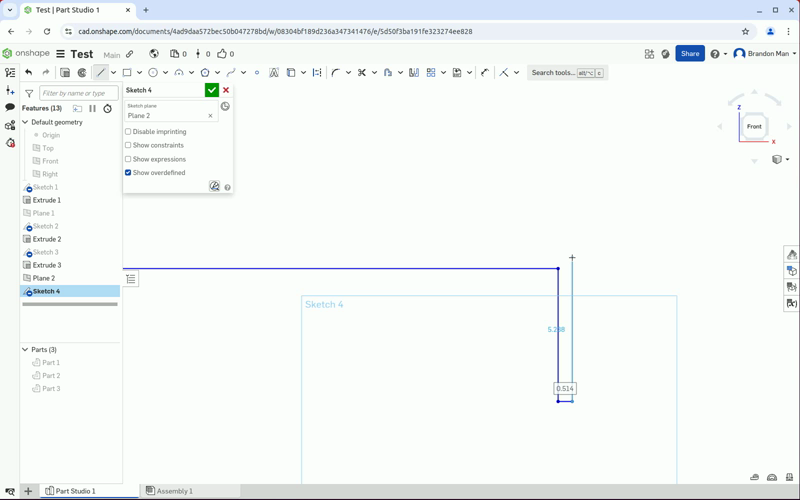
scroll(6)
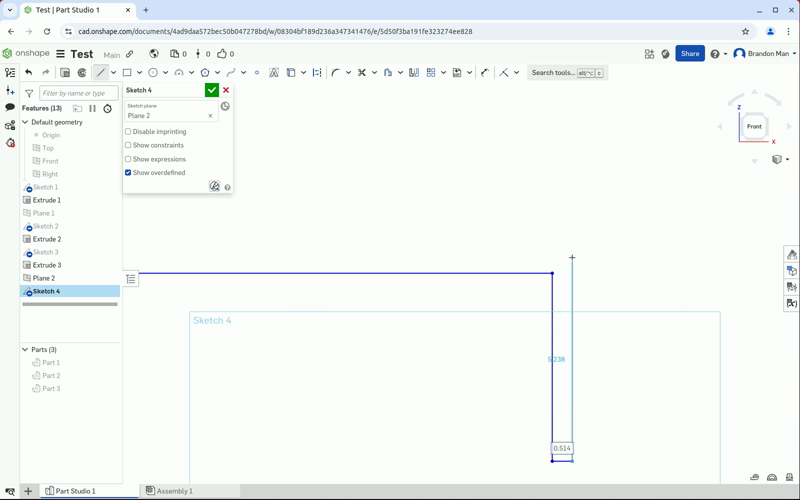
scroll(6)
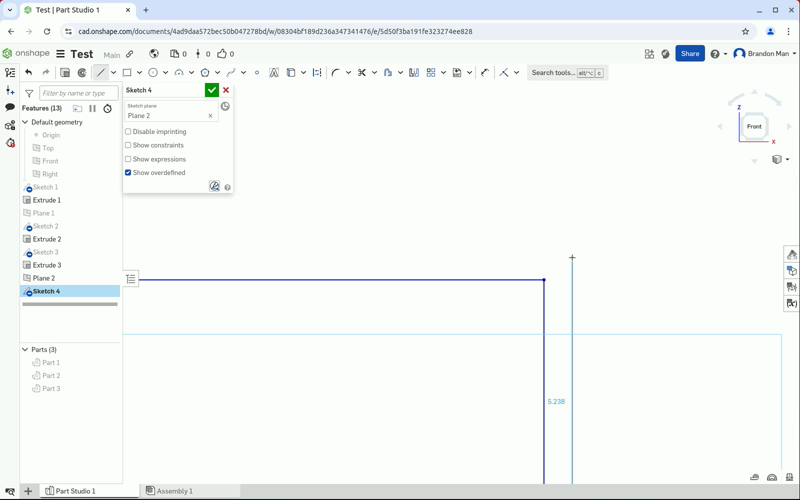
click(572, 257)
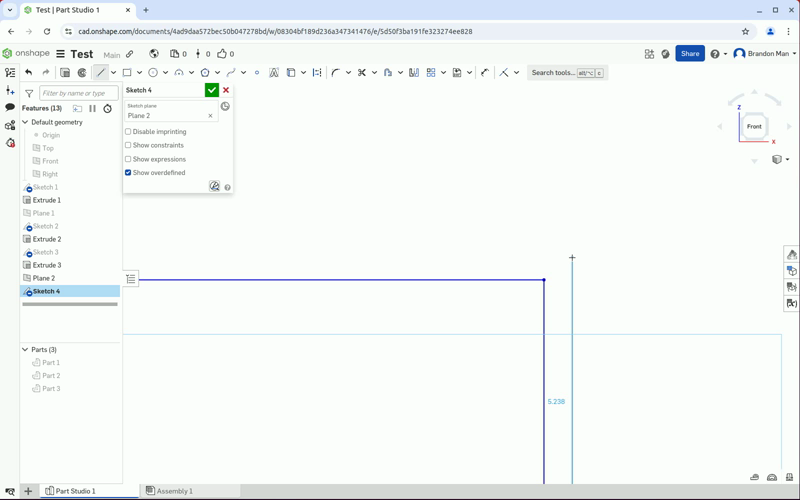
scroll(-6)
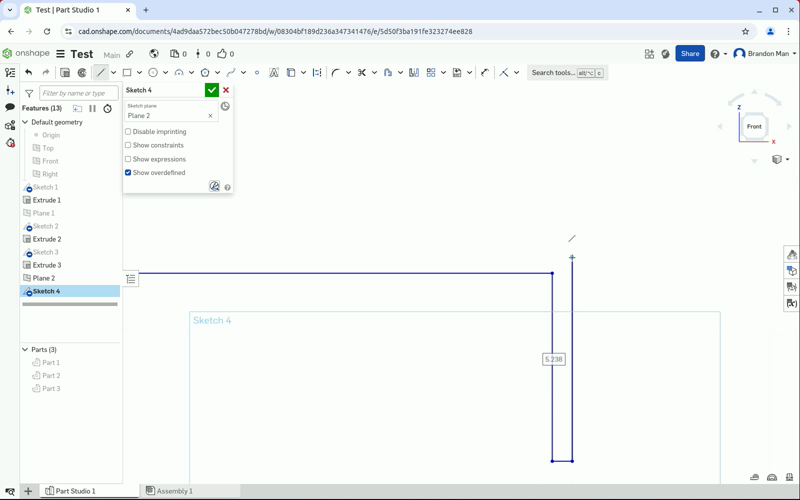
scroll(-6)
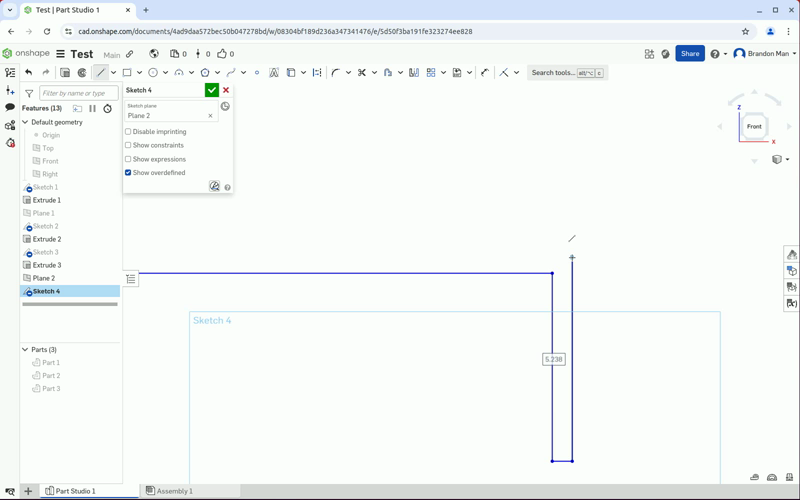
scroll(-6)
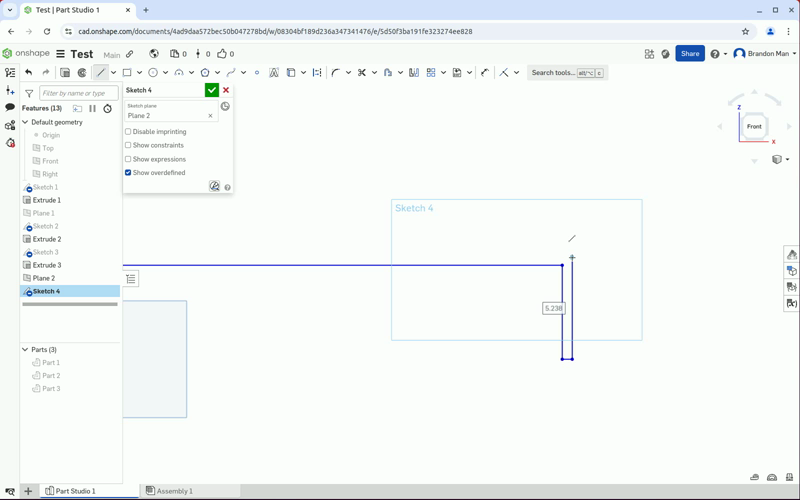
scroll(-6)
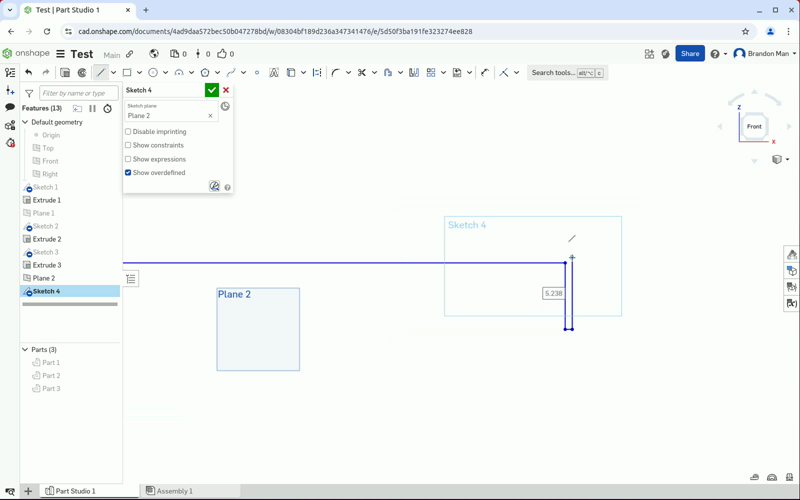
scroll(-6)
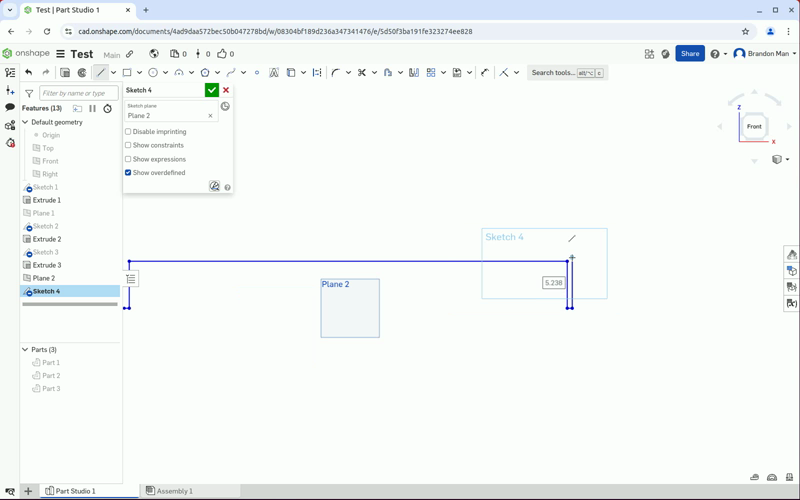
scroll(-6)
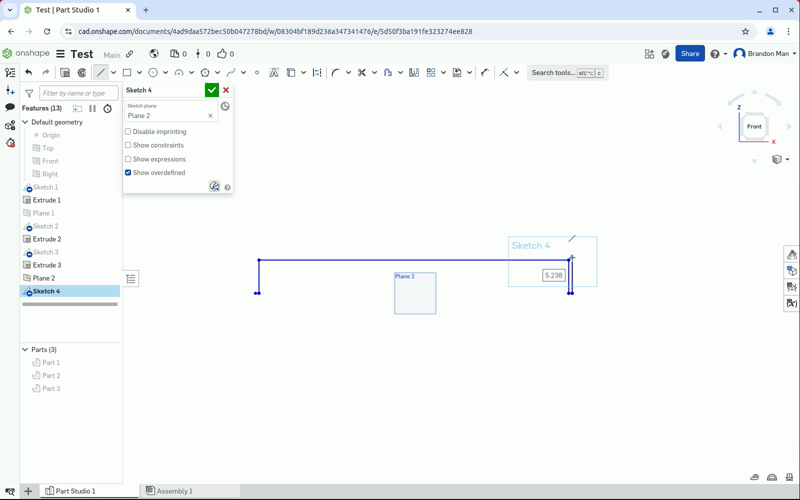
scroll(-6)
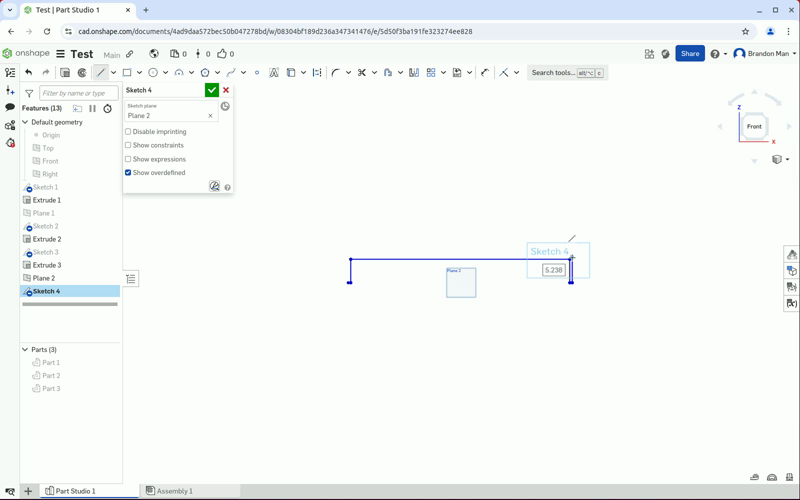
key_up(shift)
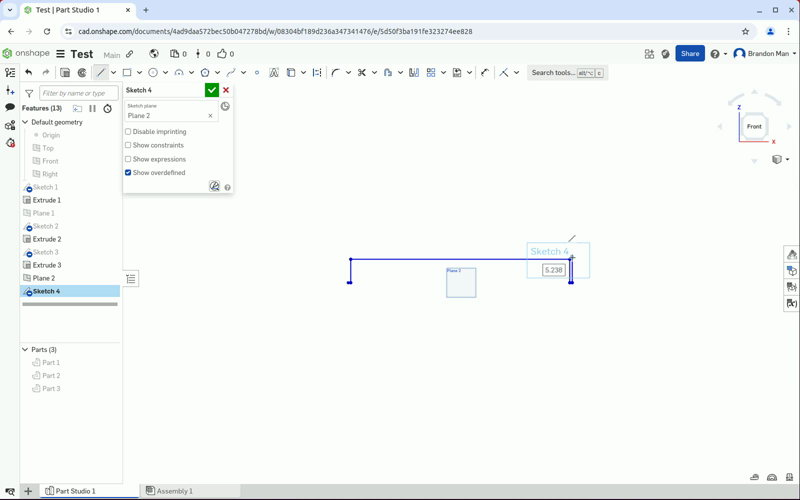
key_down(shift)
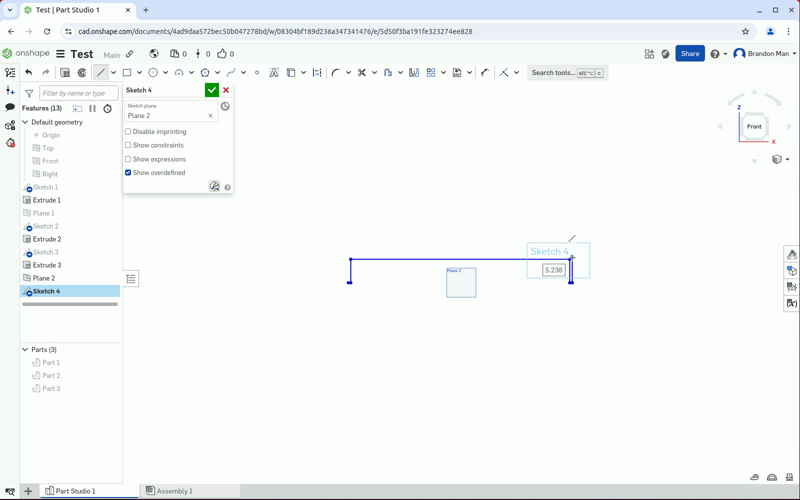
mouse_move(348, 257)
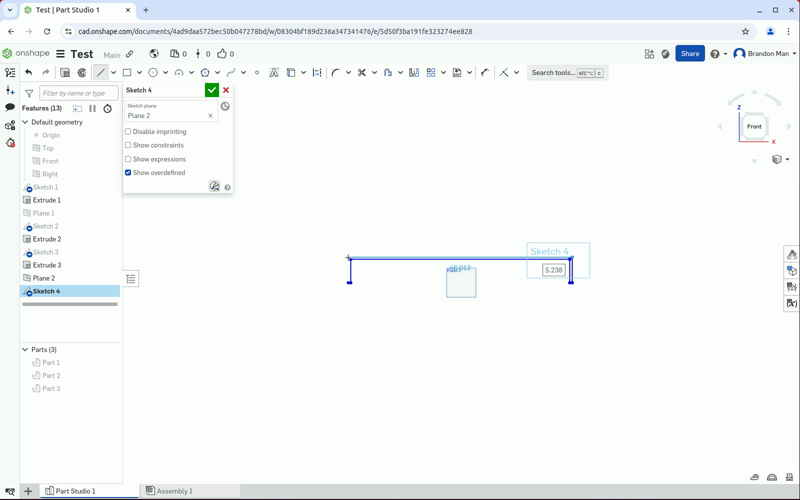
scroll(6)
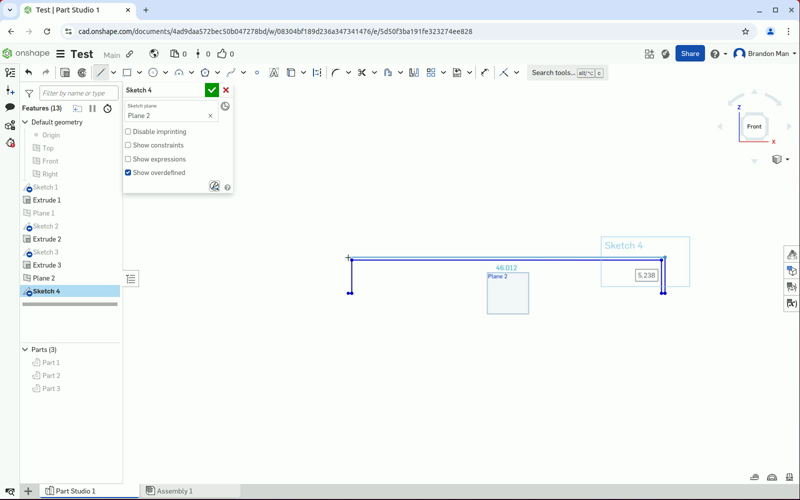
scroll(6)
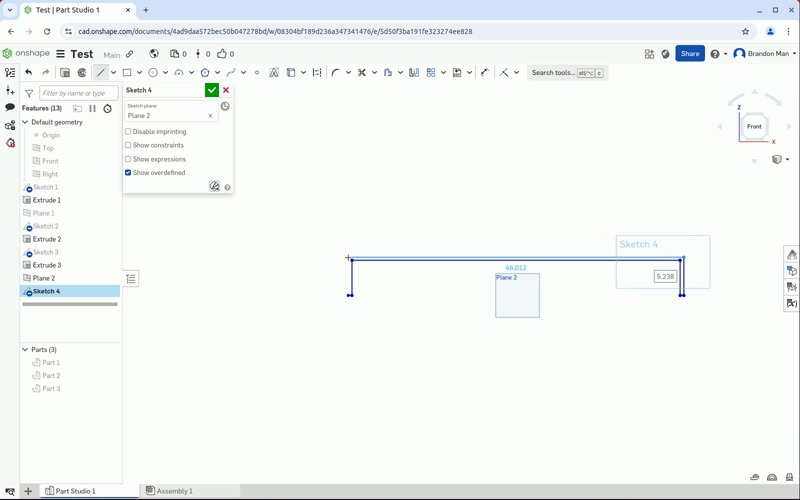
scroll(6)
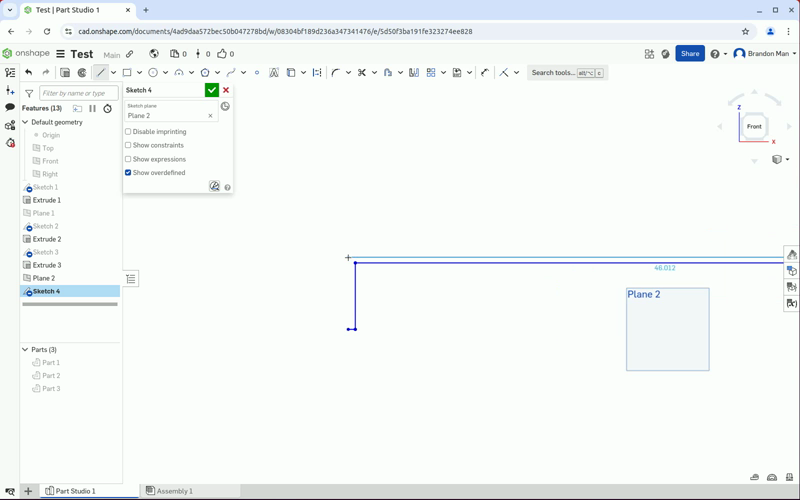
scroll(6)
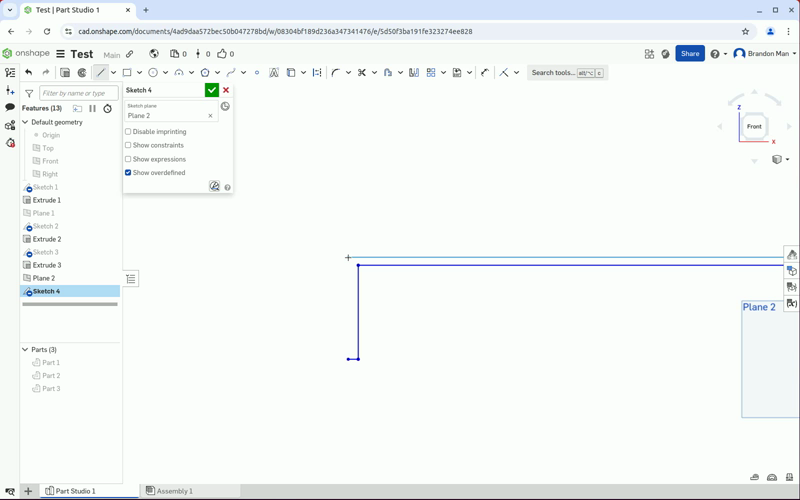
scroll(6)
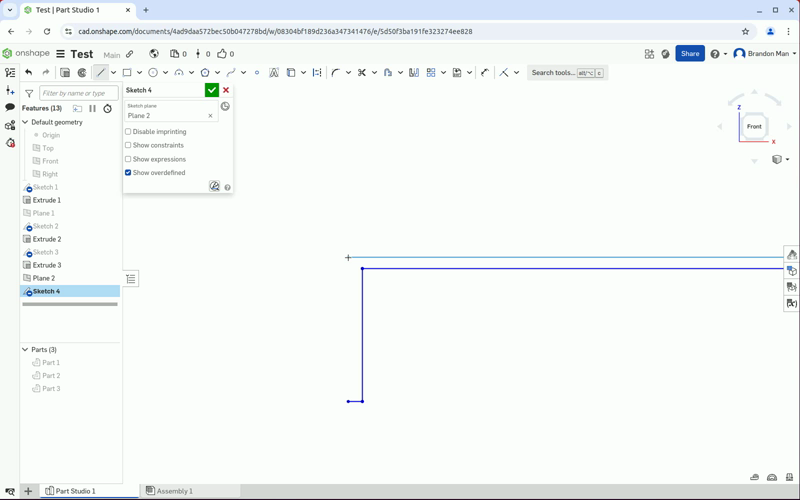
scroll(6)
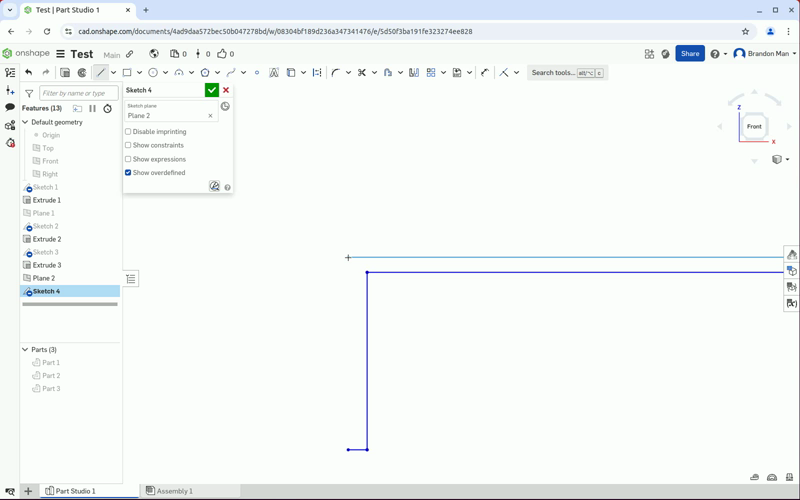
scroll(6)
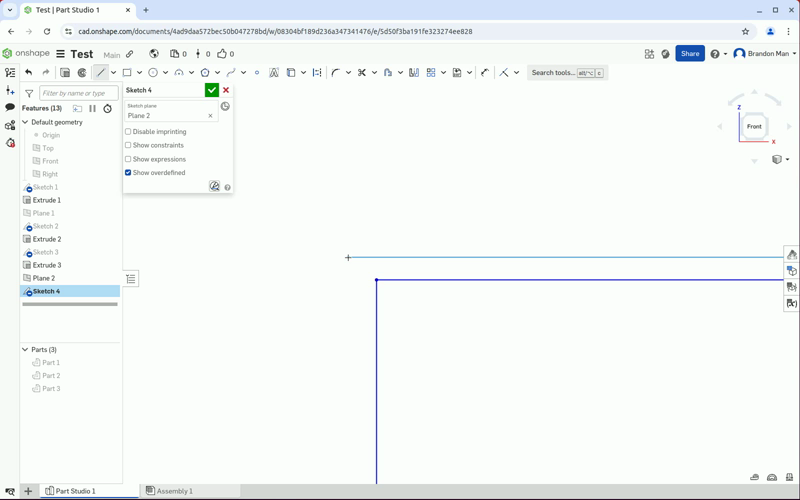
click(348, 257)
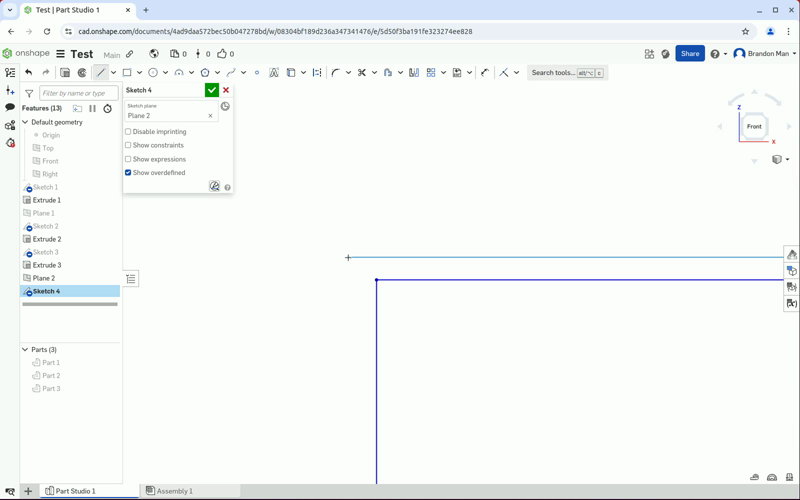
scroll(-6)
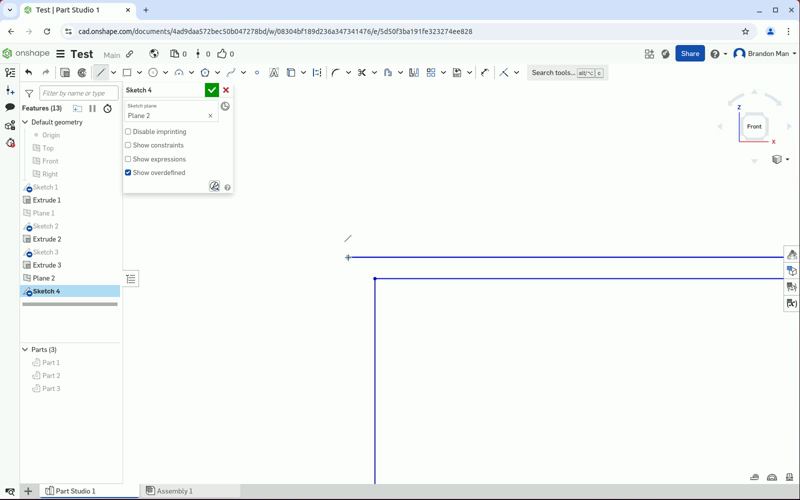
scroll(-6)
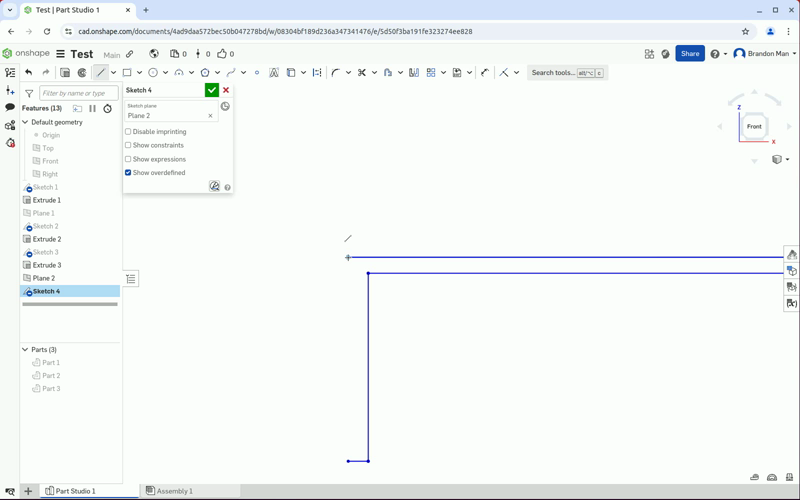
scroll(-6)
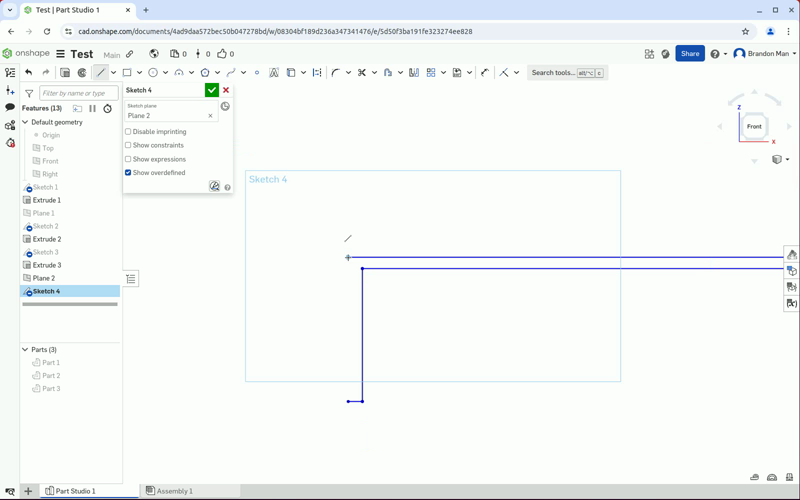
scroll(-6)
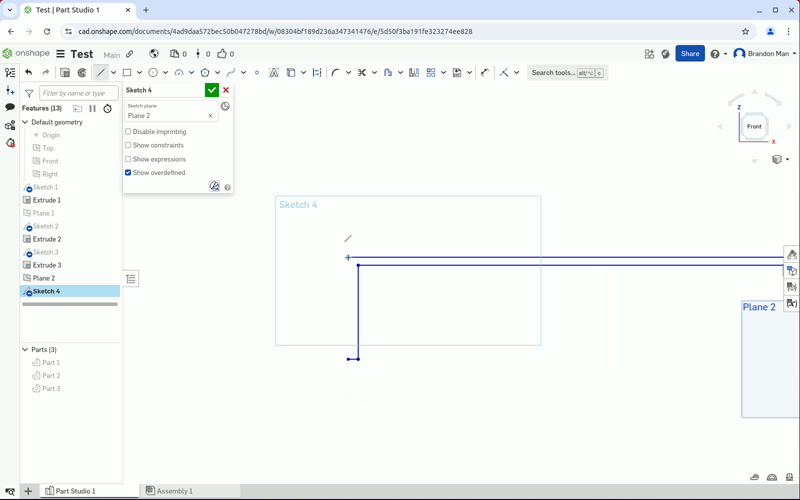
scroll(-6)
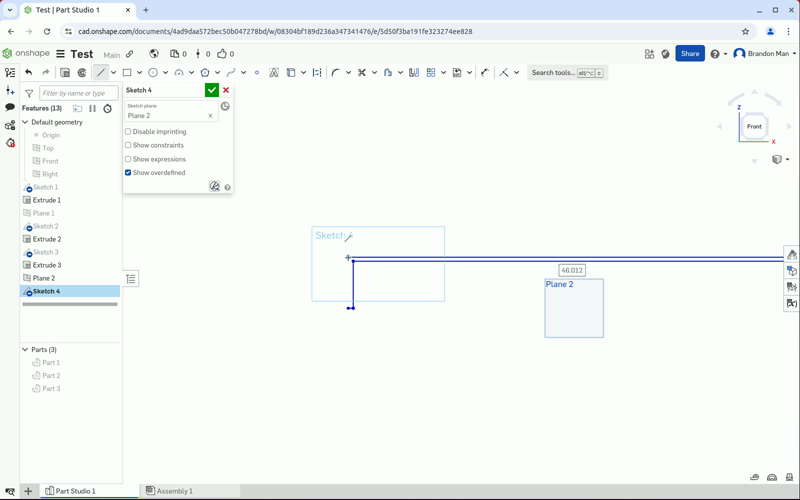
scroll(-6)
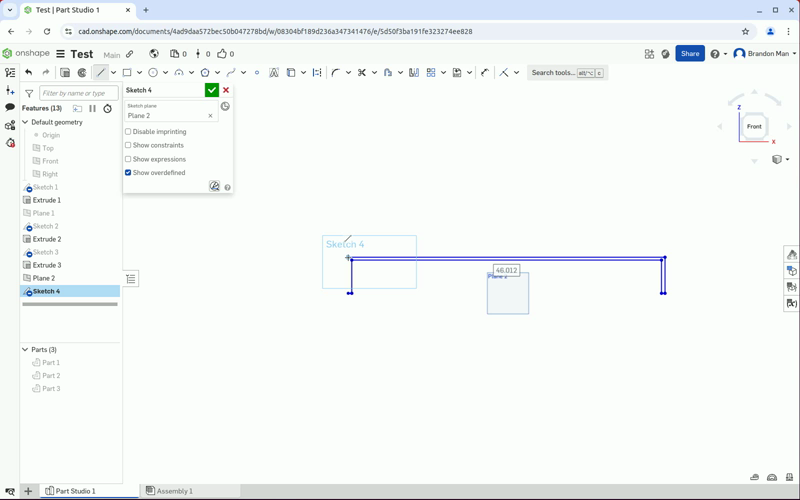
scroll(-6)
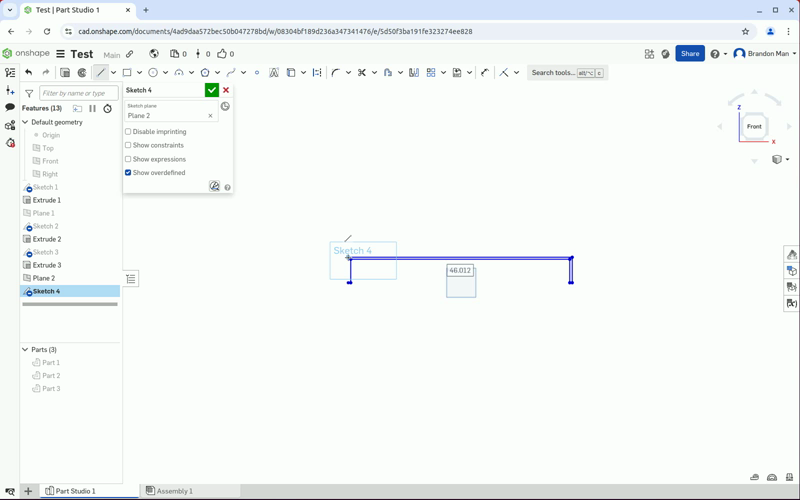
key_up(shift)
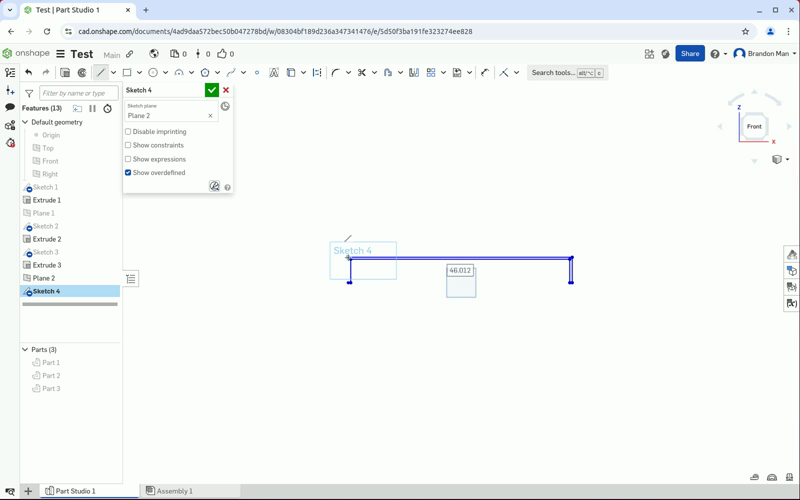
mouse_move(378, 257)
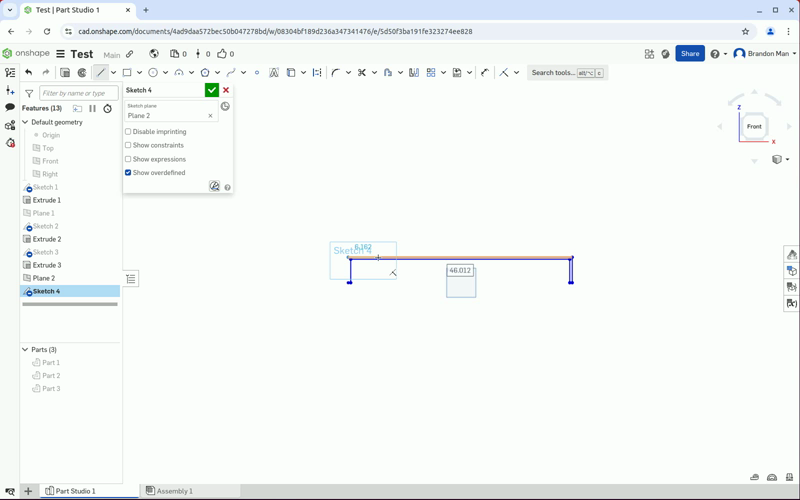
key_down(shift)
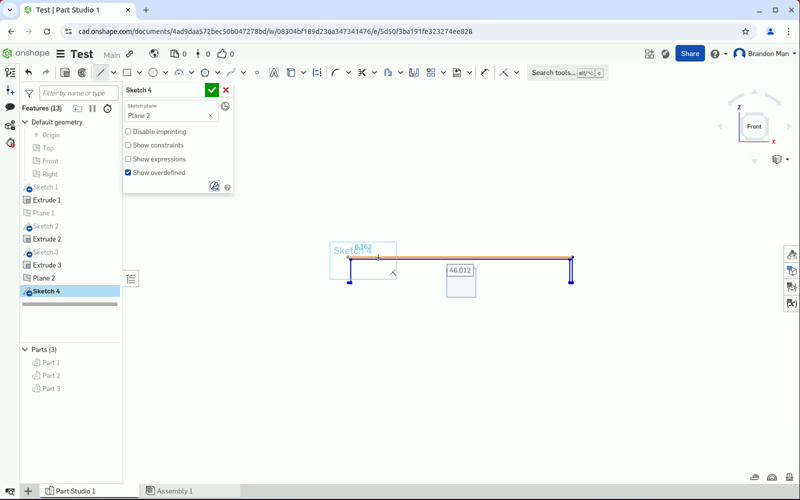
mouse_move(348, 282)
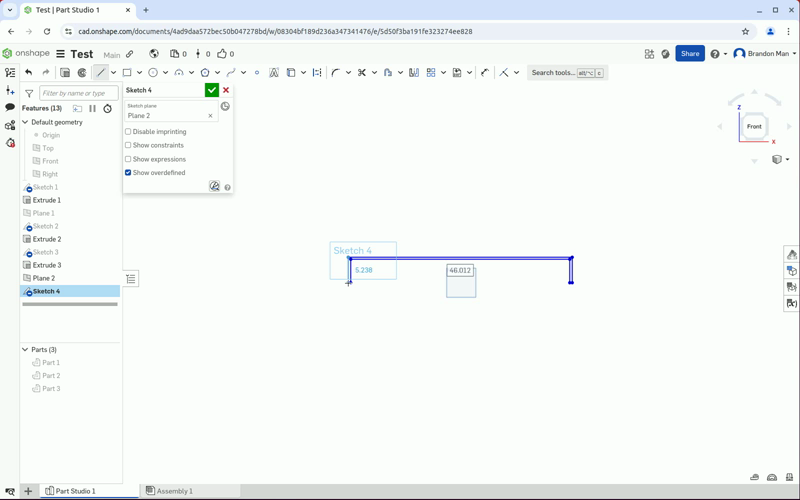
scroll(6)
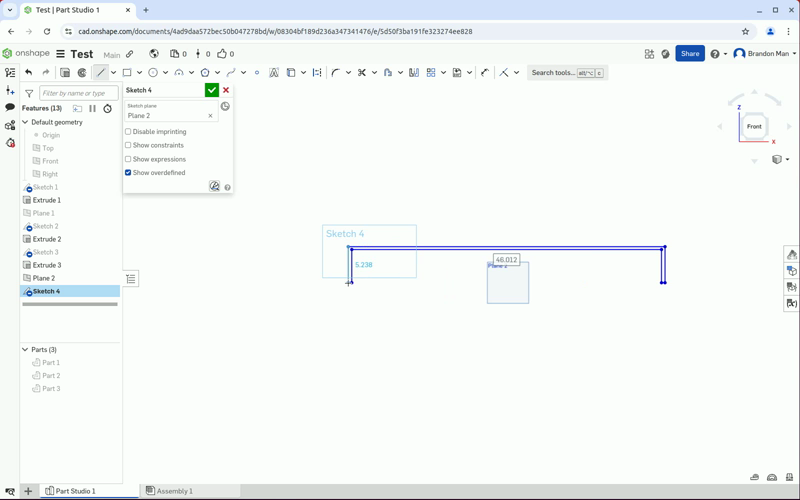
scroll(6)
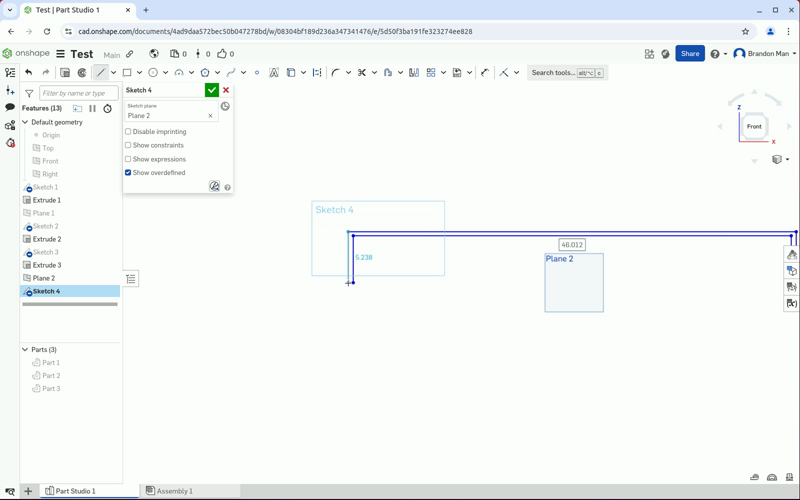
scroll(6)
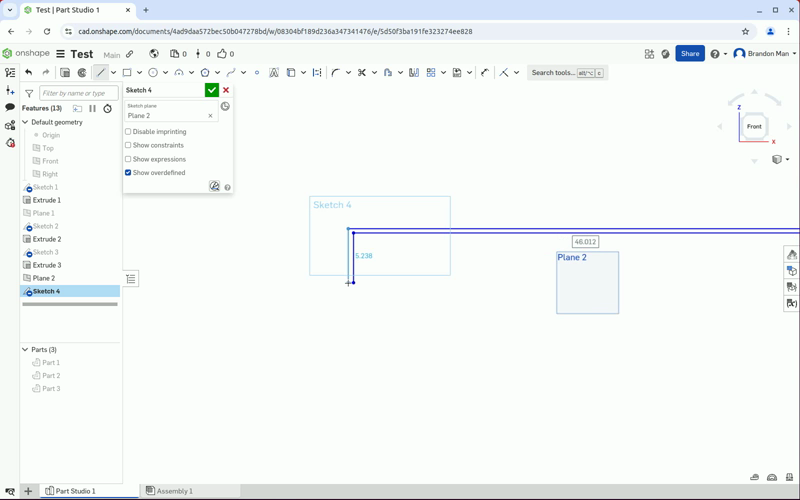
scroll(6)
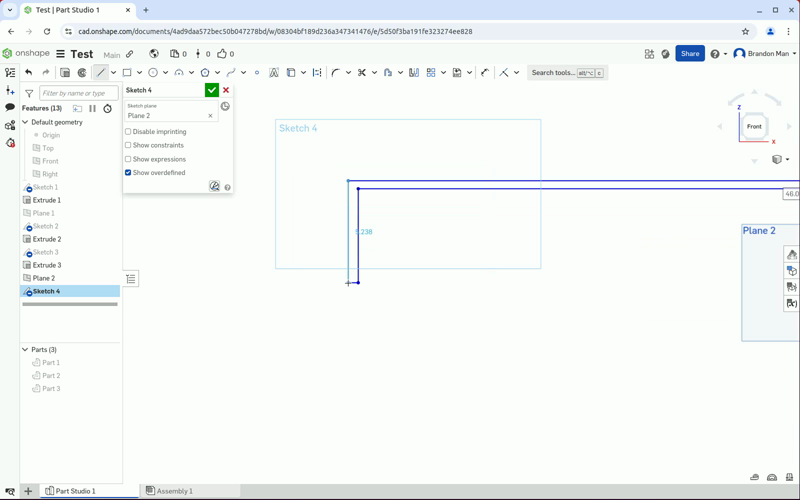
scroll(6)
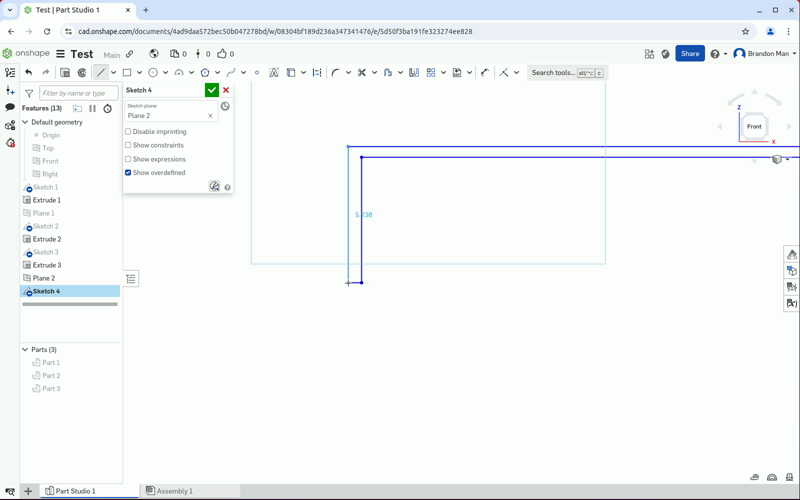
scroll(6)
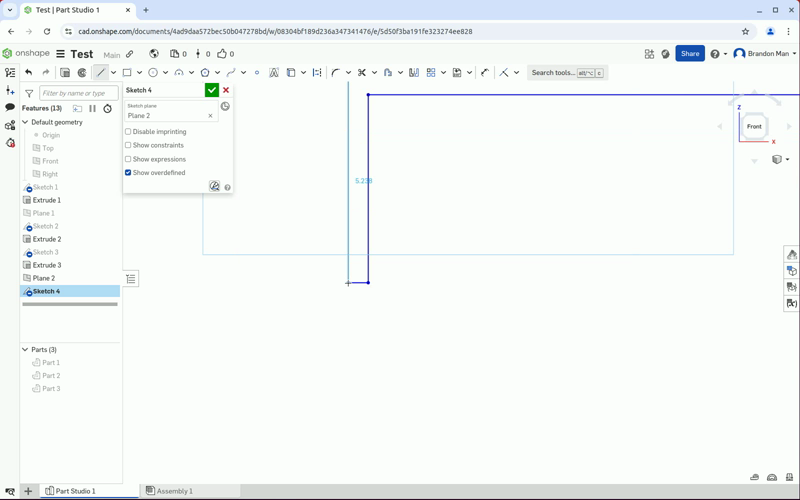
scroll(6)
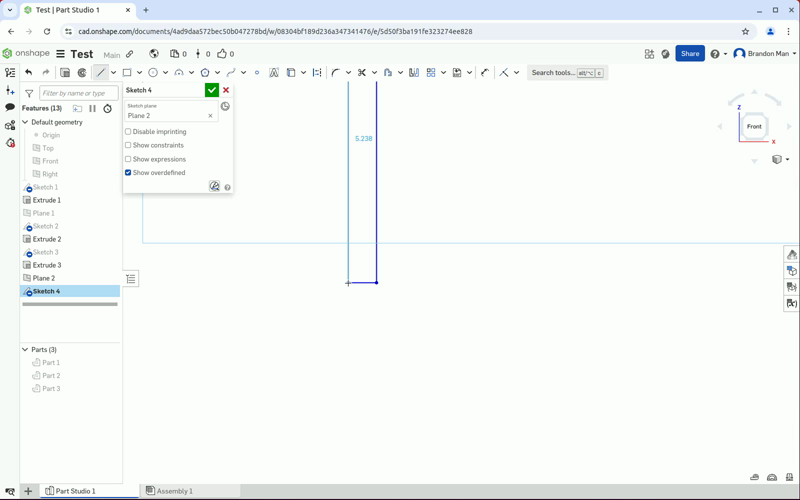
key_up(shift)
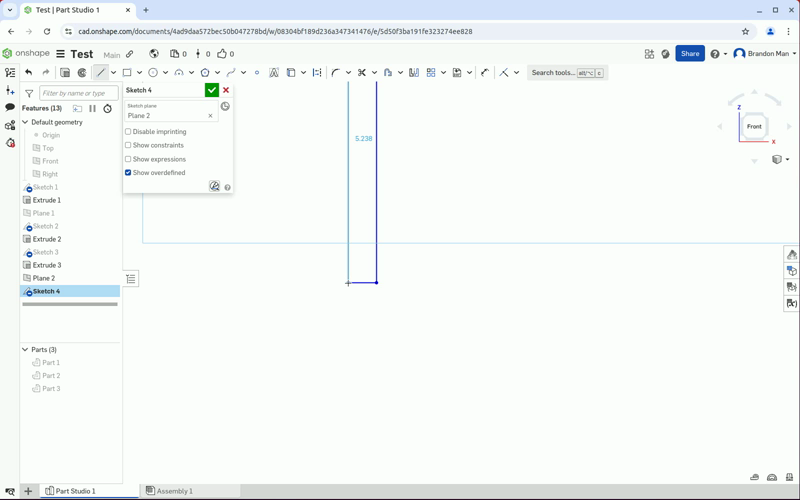
click(348, 282)
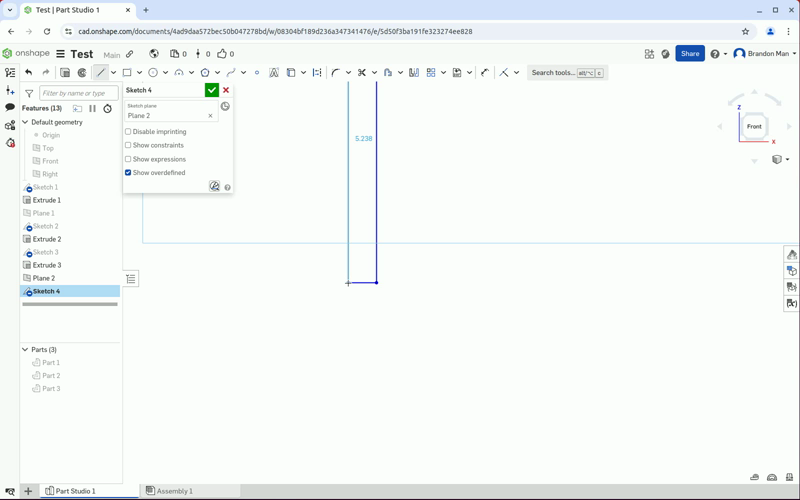
scroll(-6)
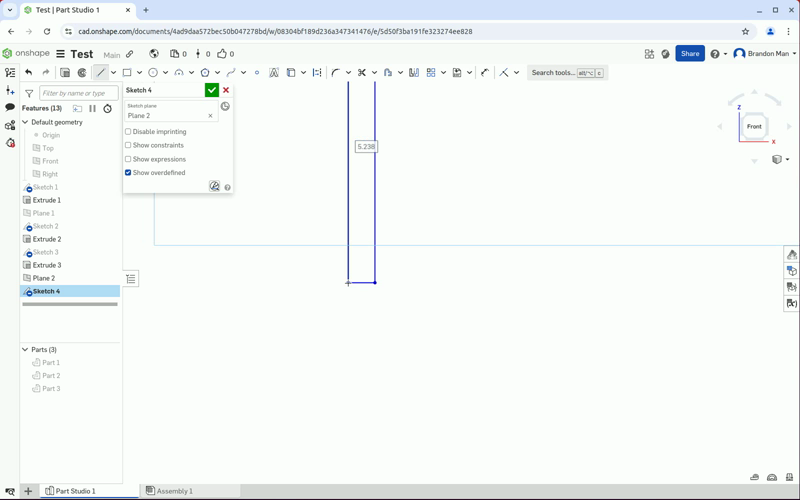
scroll(-6)
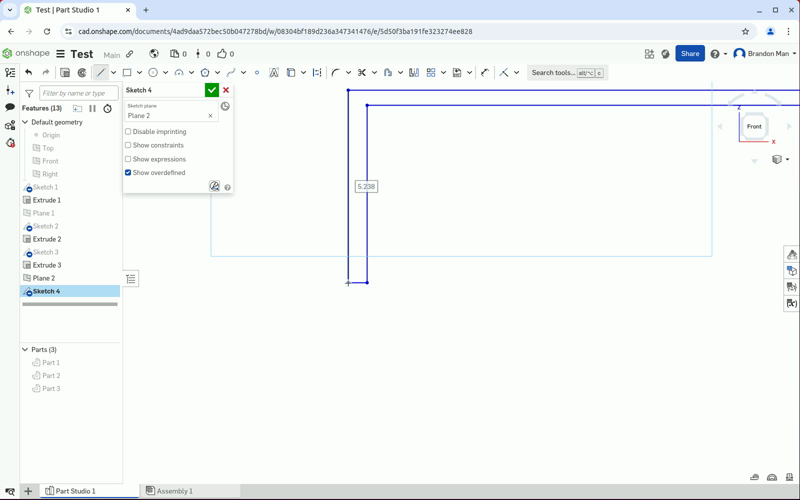
scroll(-6)
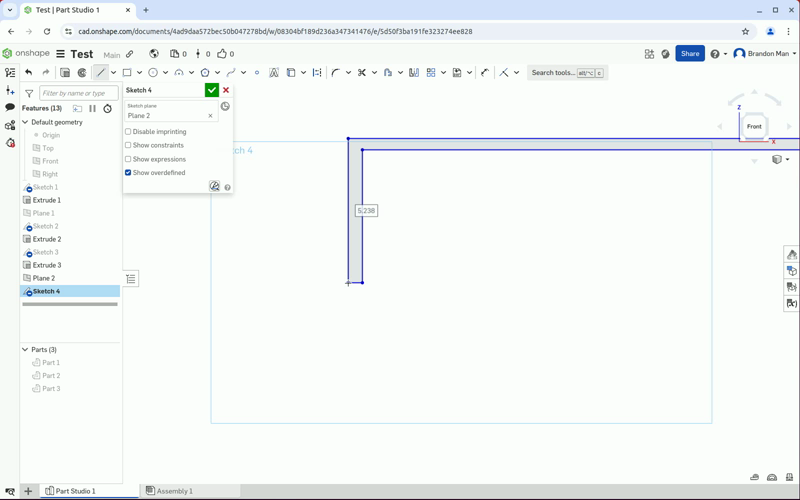
scroll(-6)
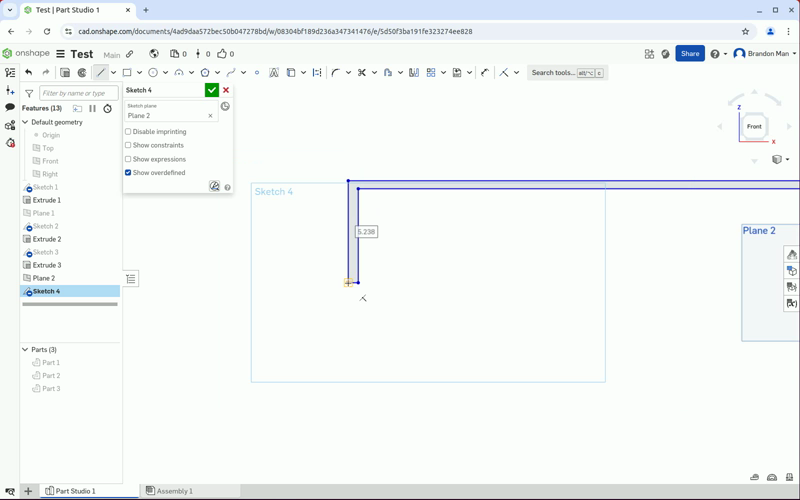
scroll(-6)
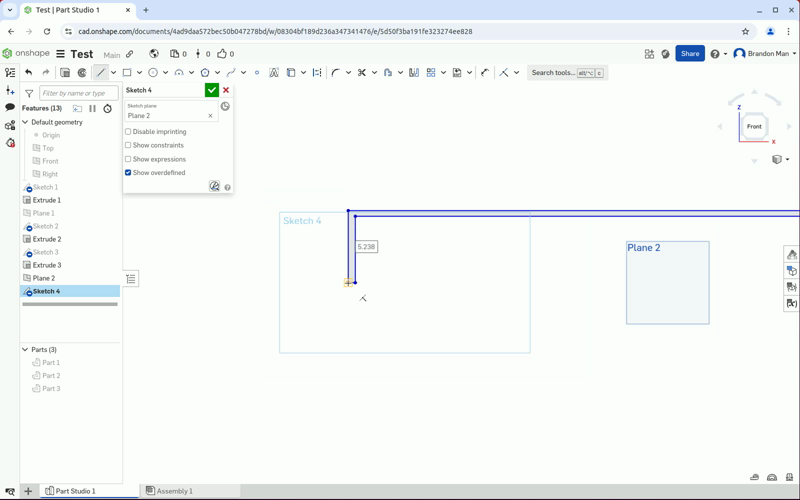
scroll(-6)
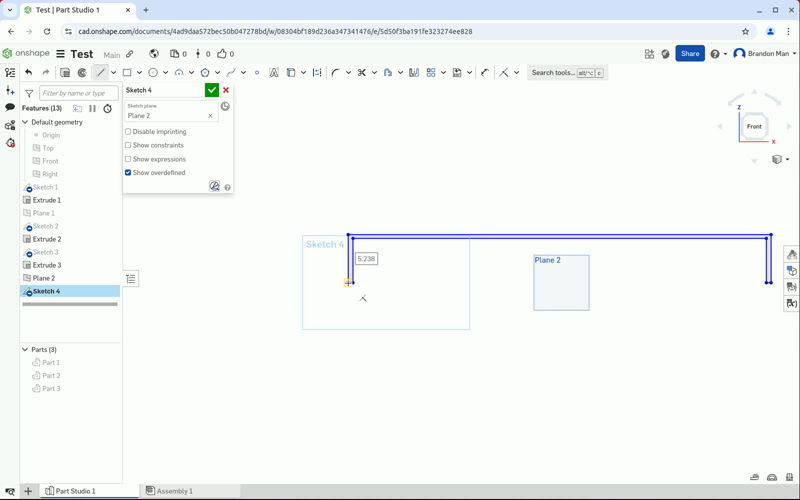
scroll(-6)
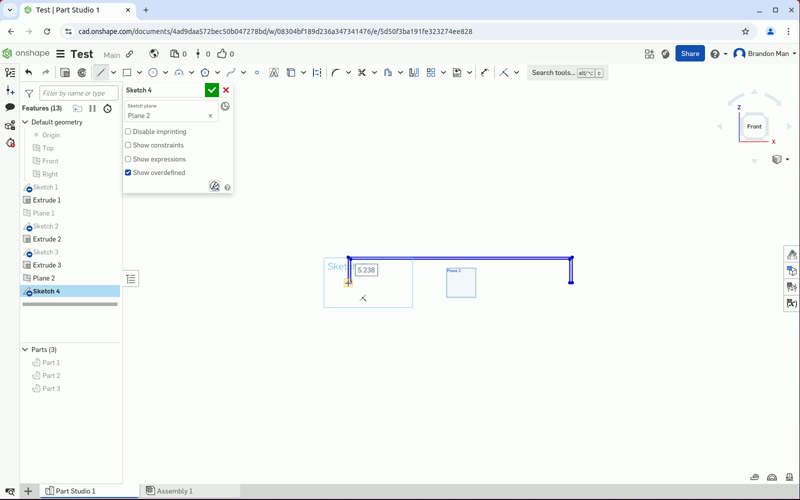
key(esc)
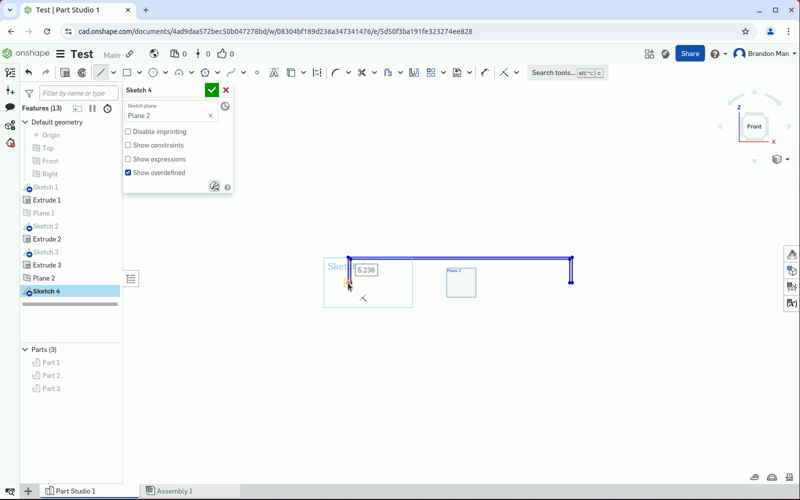
mouse_move(495, 257)
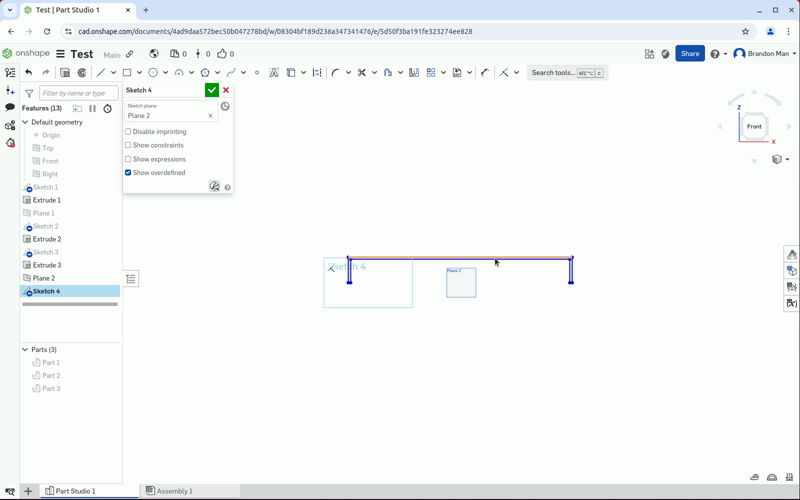
scroll(6)
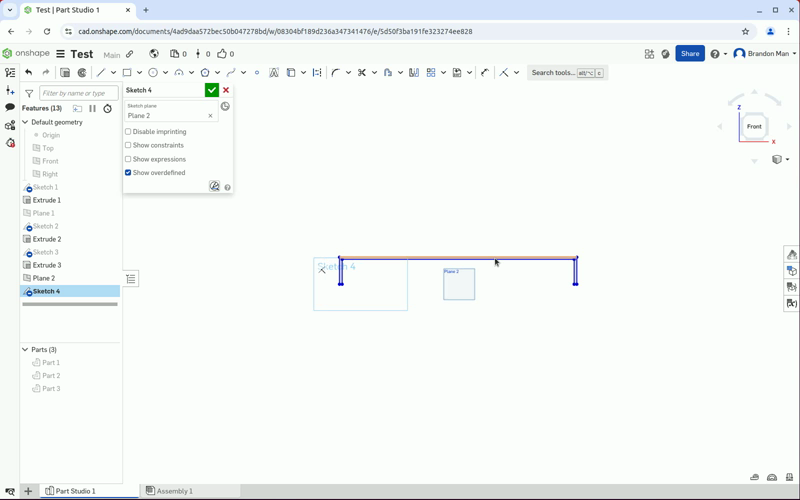
scroll(6)
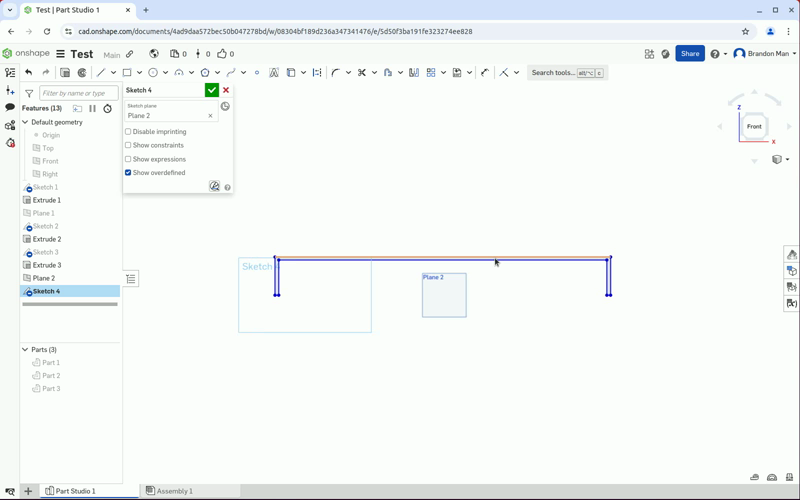
scroll(6)
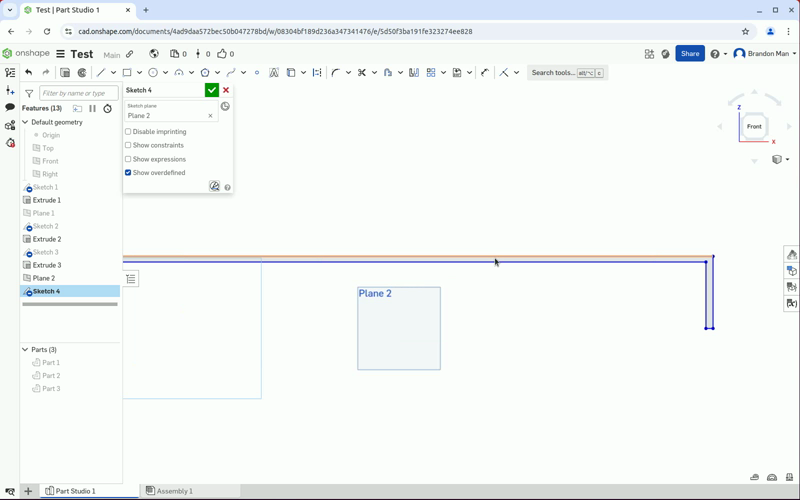
scroll(6)
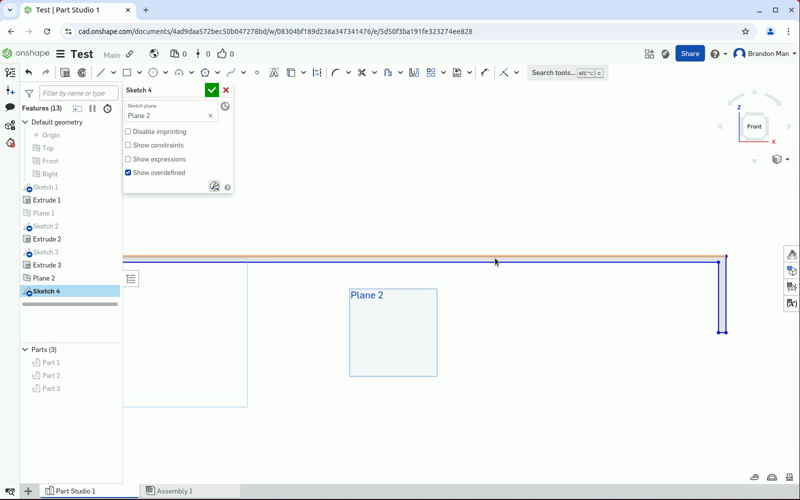
scroll(6)
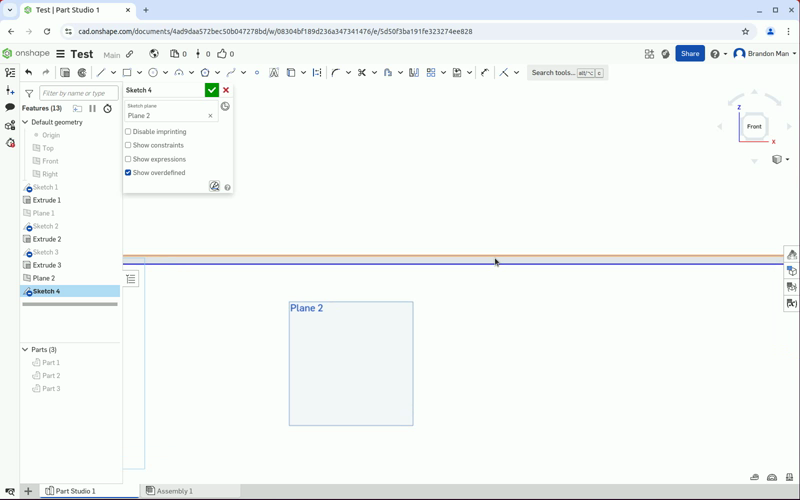
scroll(6)
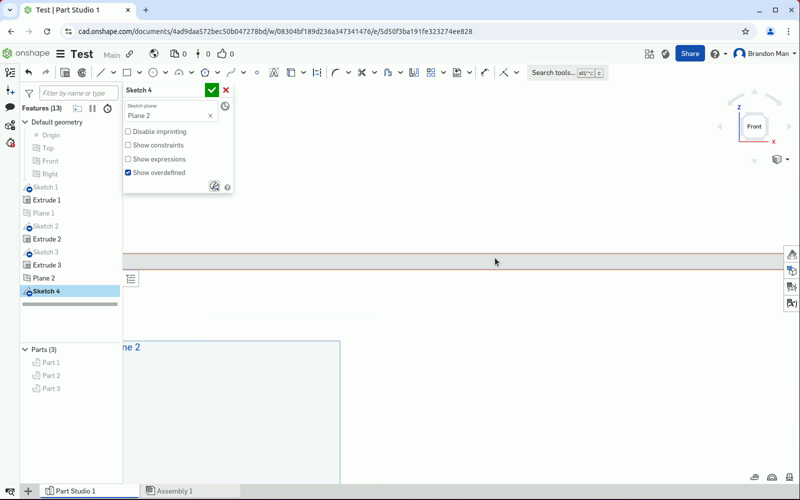
scroll(6)
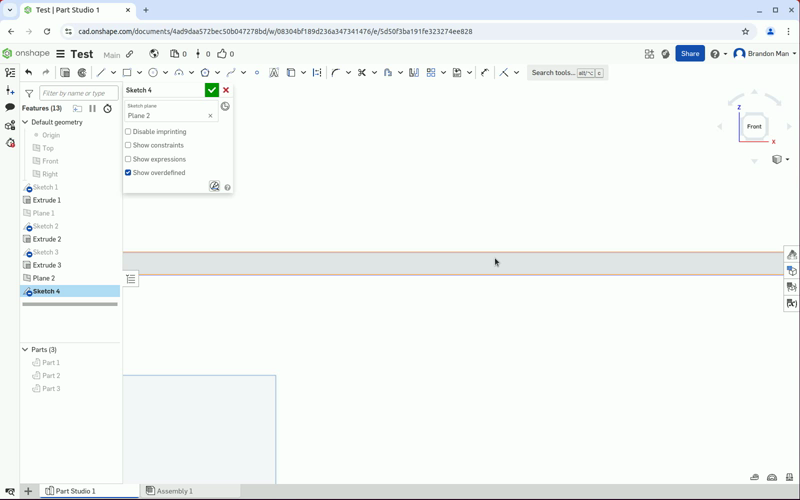
click(495, 257)
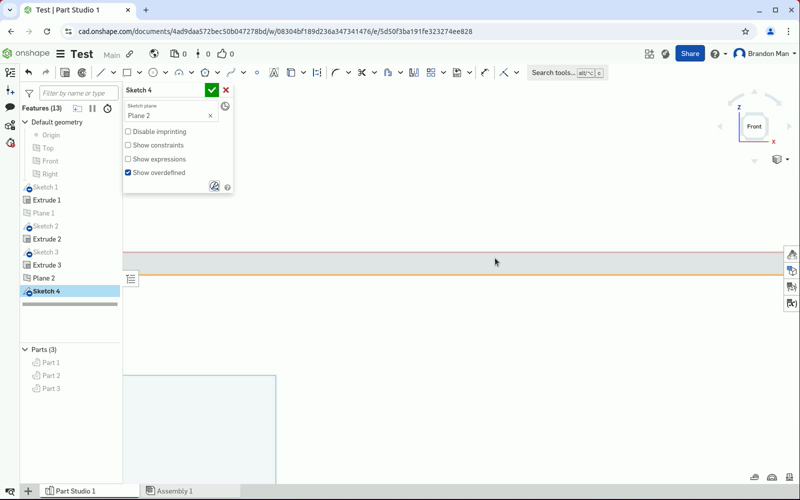
scroll(-6)
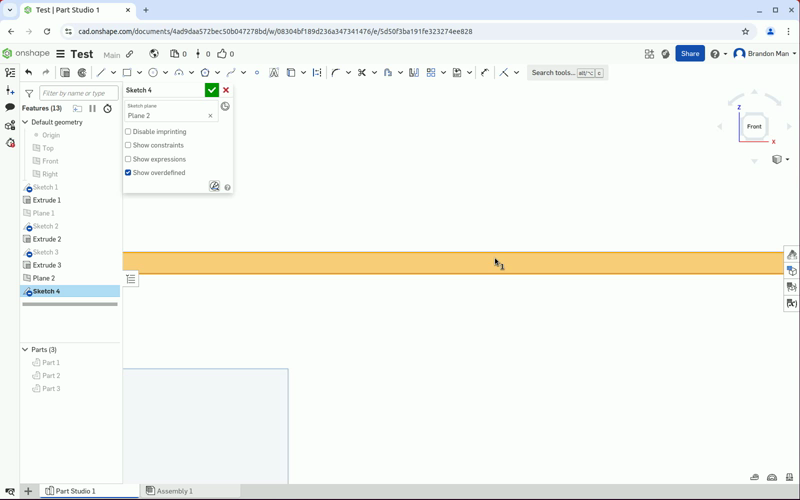
scroll(-6)
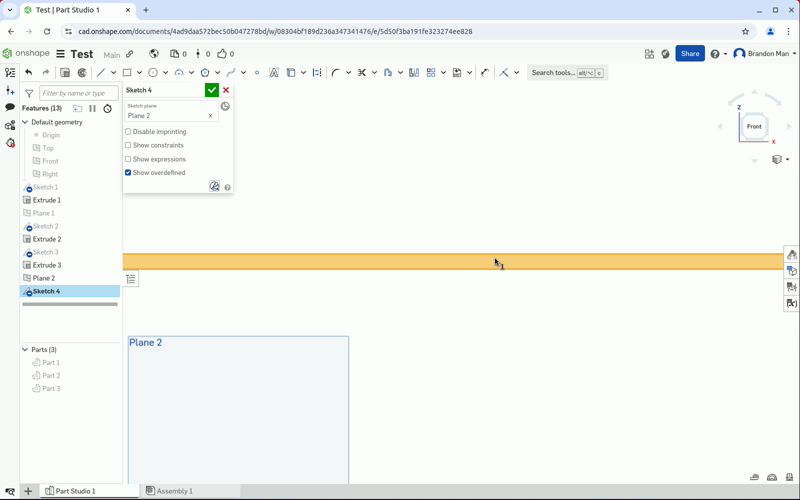
scroll(-6)
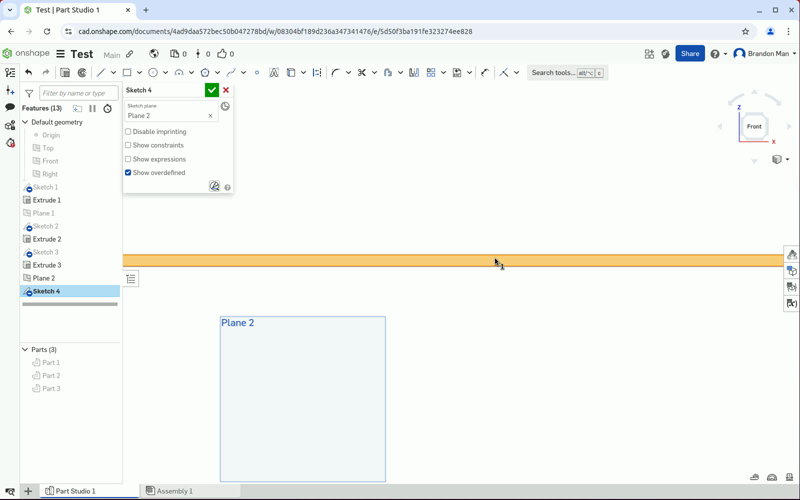
scroll(-6)
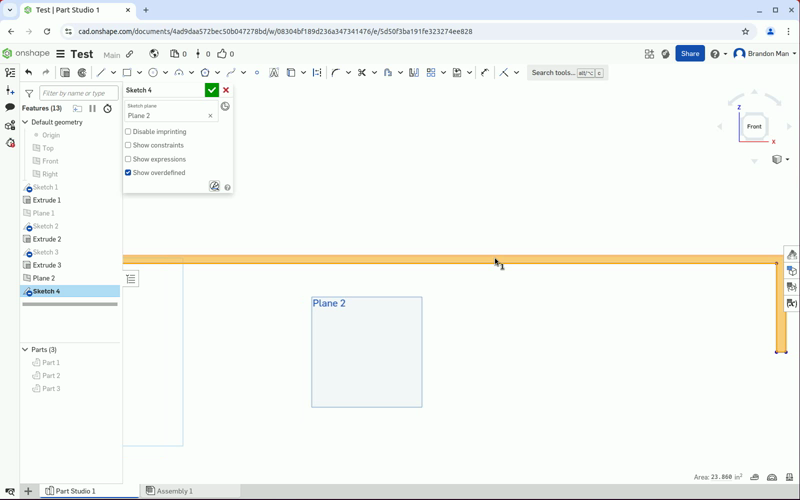
scroll(-6)
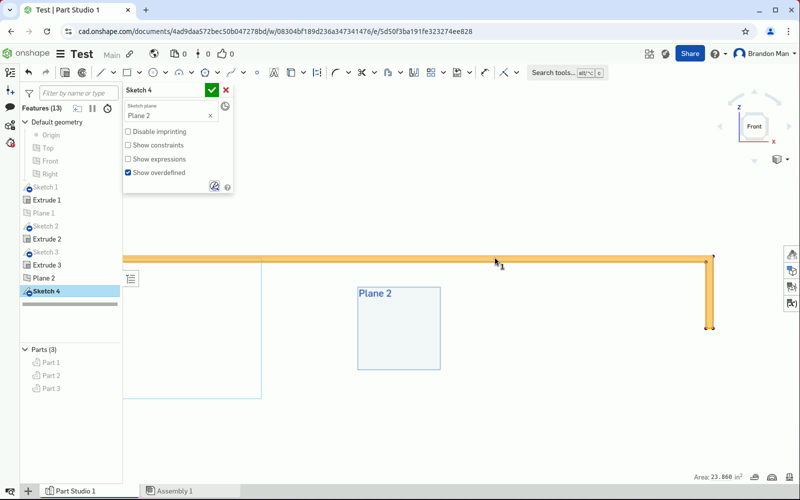
scroll(-6)
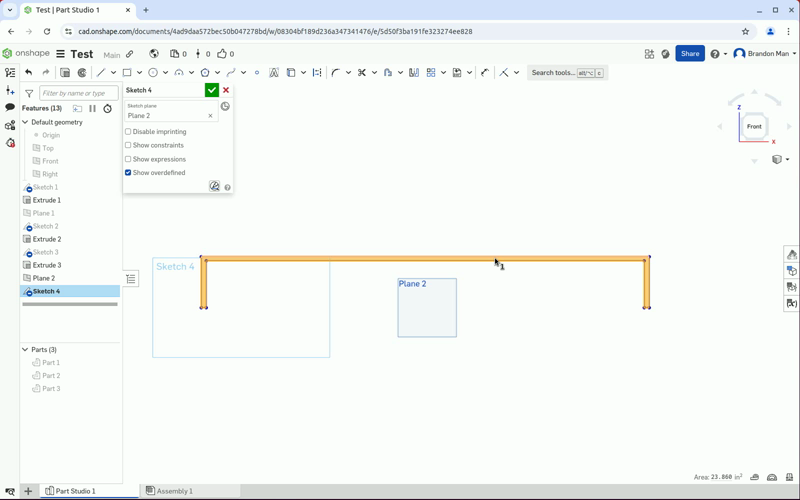
scroll(-6)
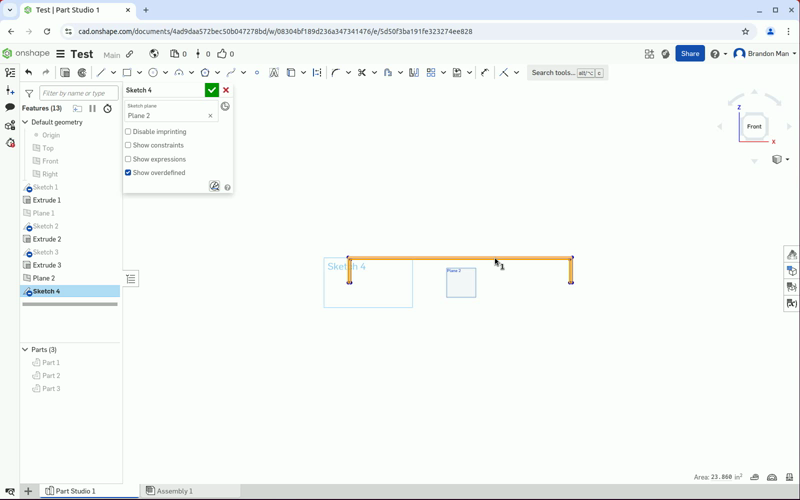
mouse_move(73, 352)
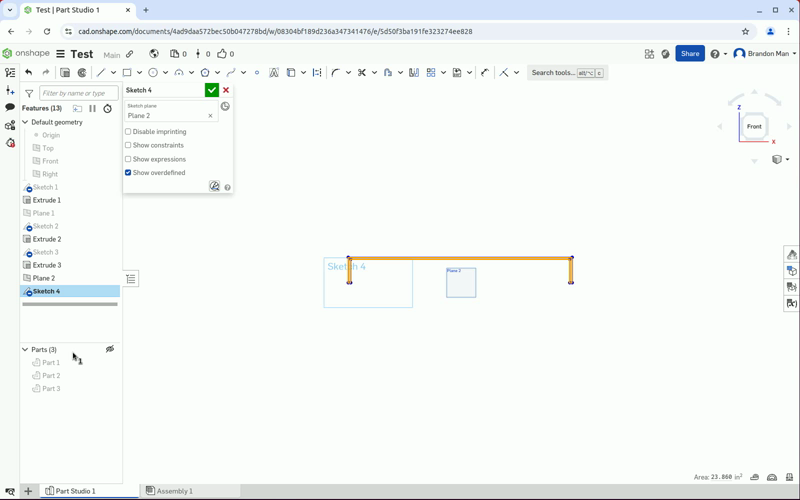
key(shift+y)
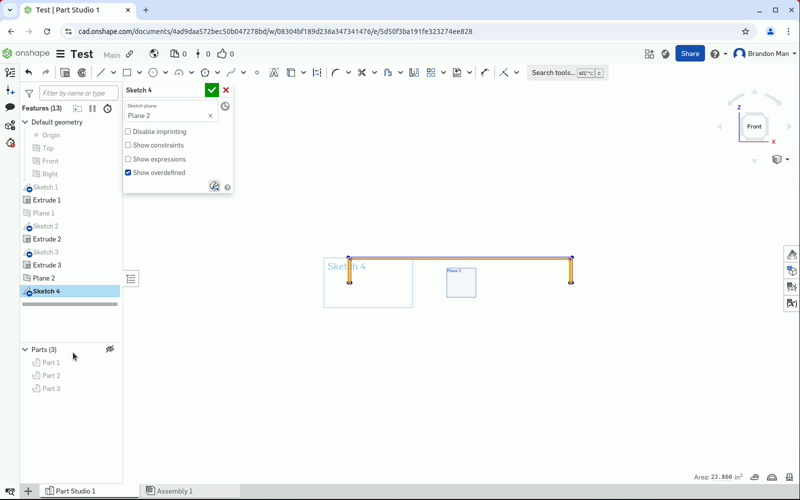
key(shift+e)
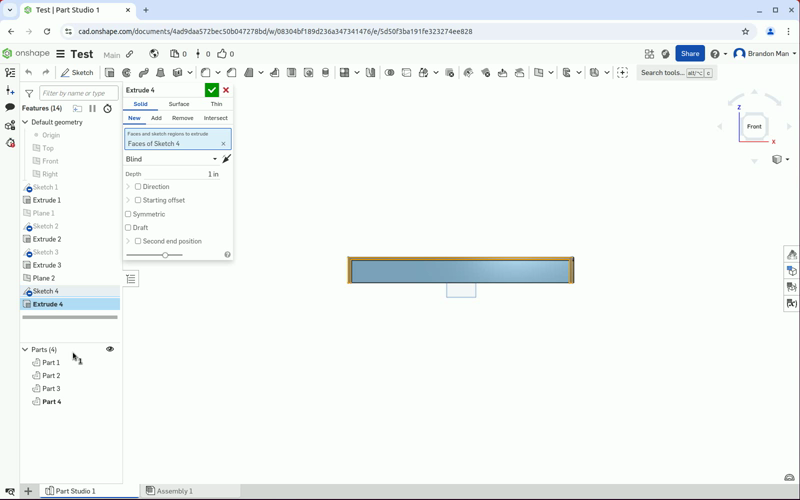
mouse_move(143, 106)
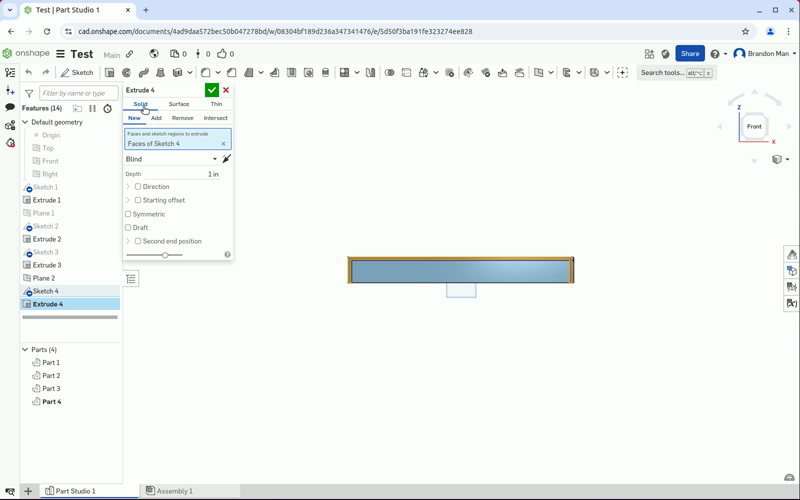
click(143, 106)
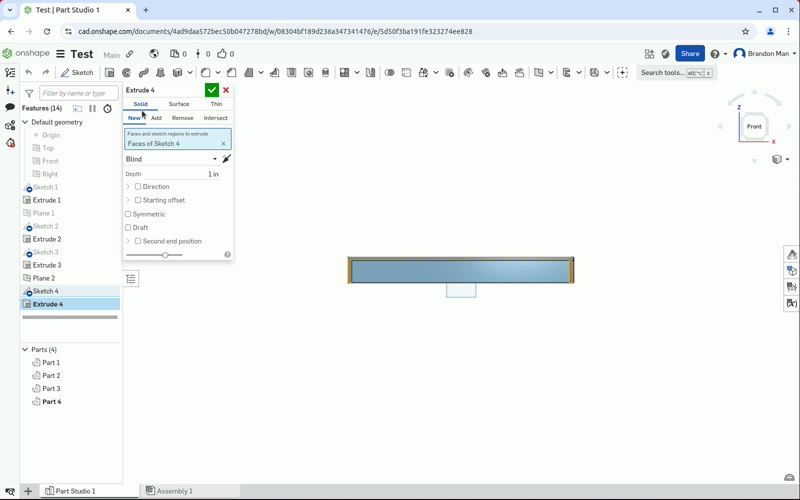
mouse_move(137, 120)
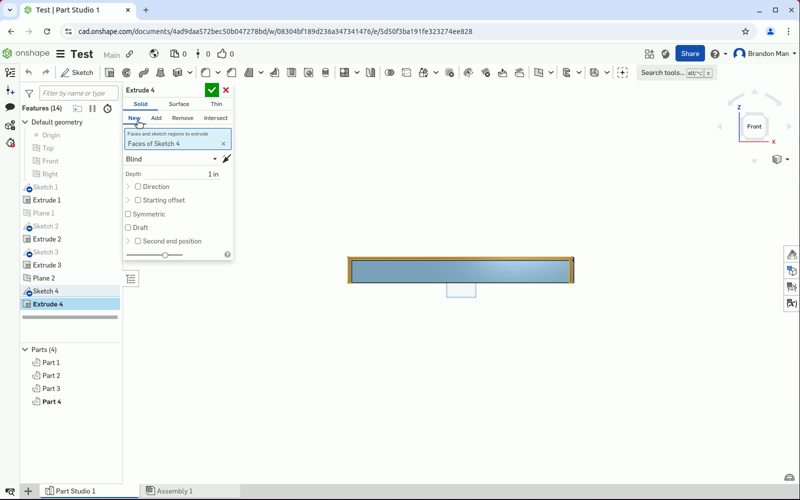
click(137, 120)
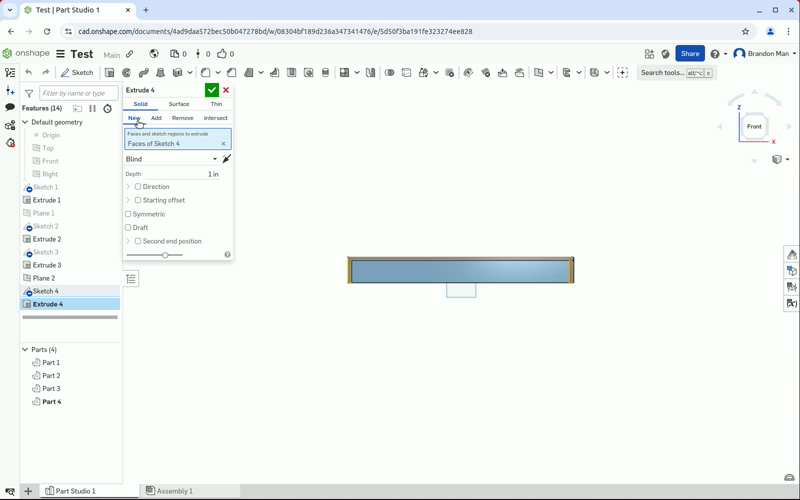
key(tab, 4)
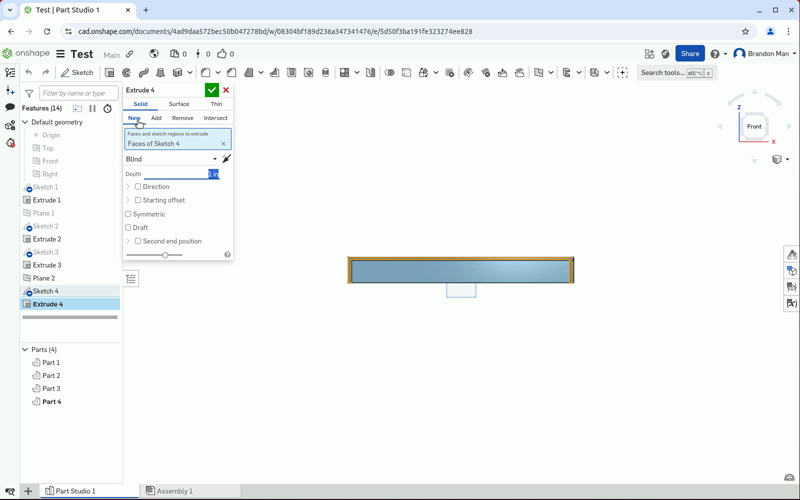
text(0.722)
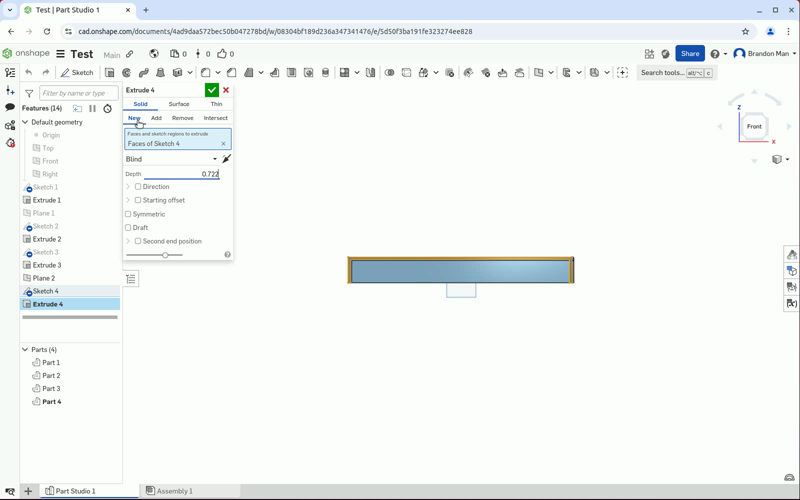
key(enter)
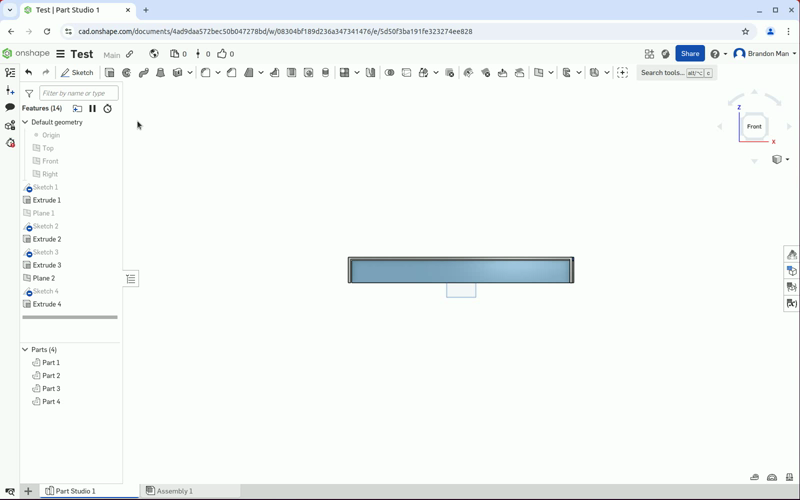
key(shift+h)
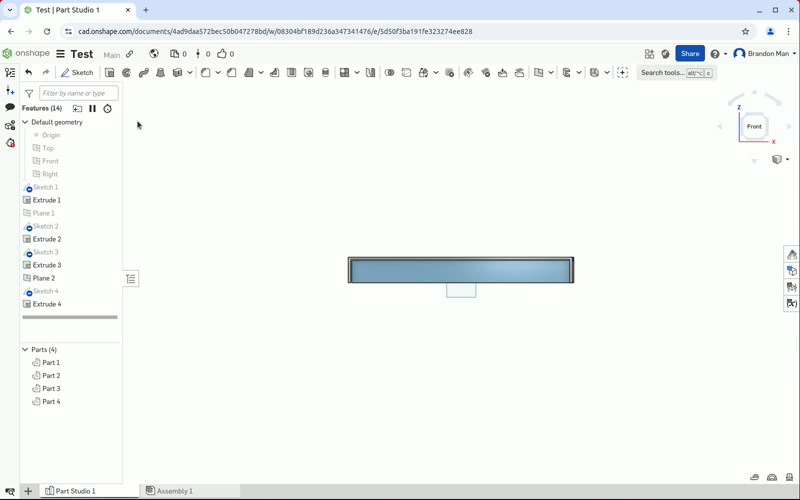
key(shift+h)
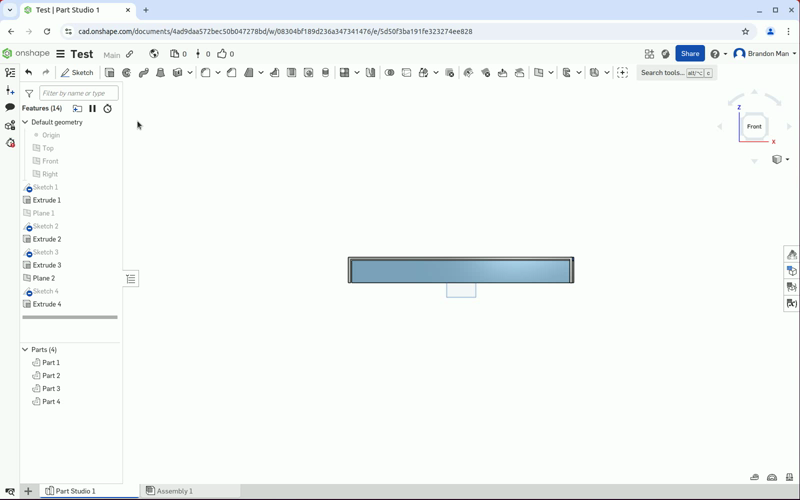
mouse_move(73, 189)
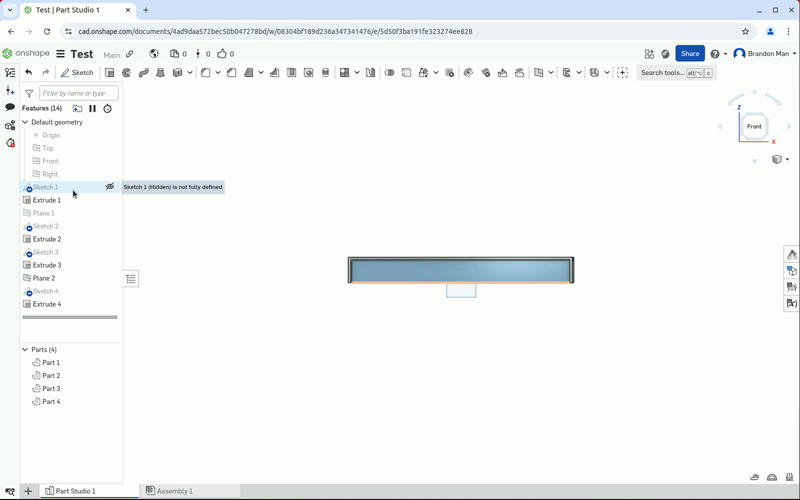
click(73, 189)
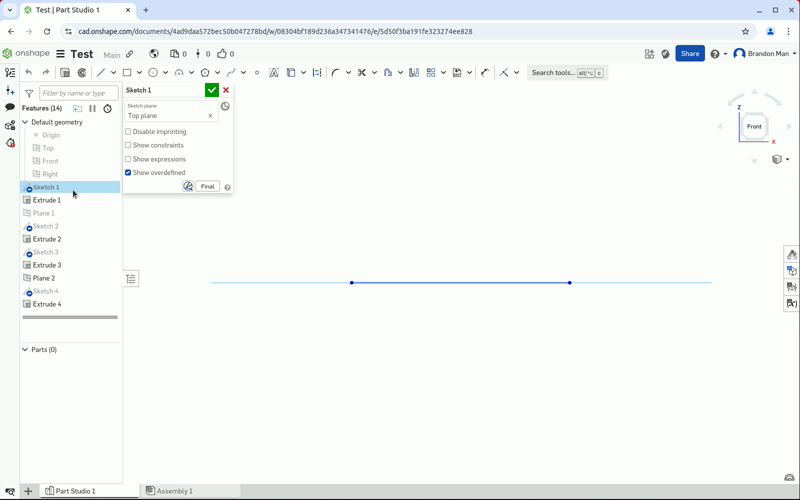
mouse_move(229, 92)
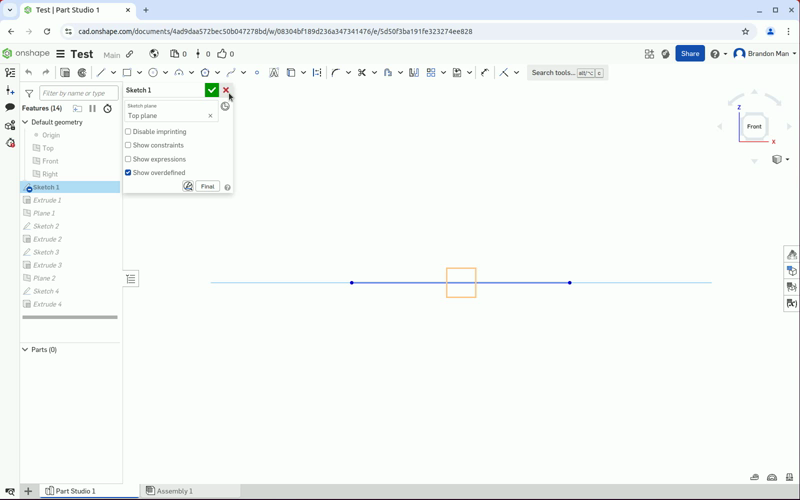
click(229, 92)
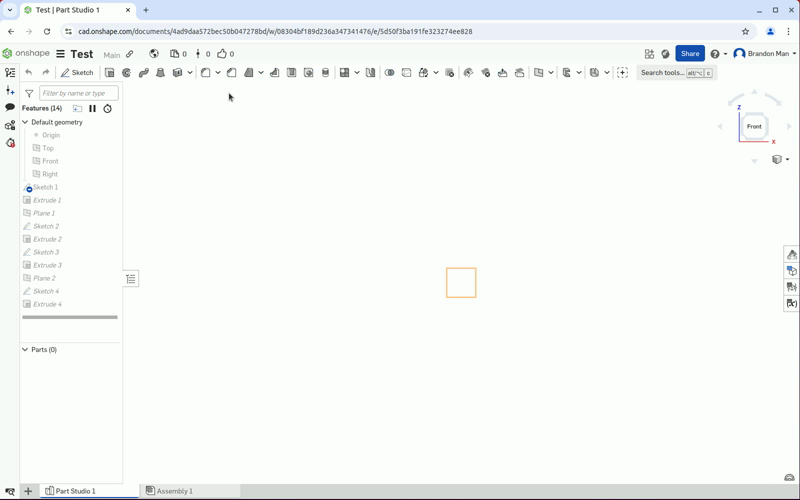
key(shift+s)
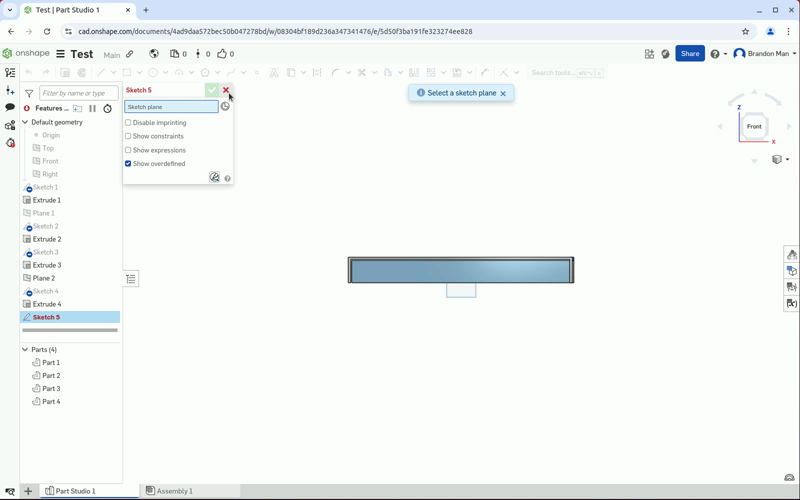
mouse_move(73, 280)
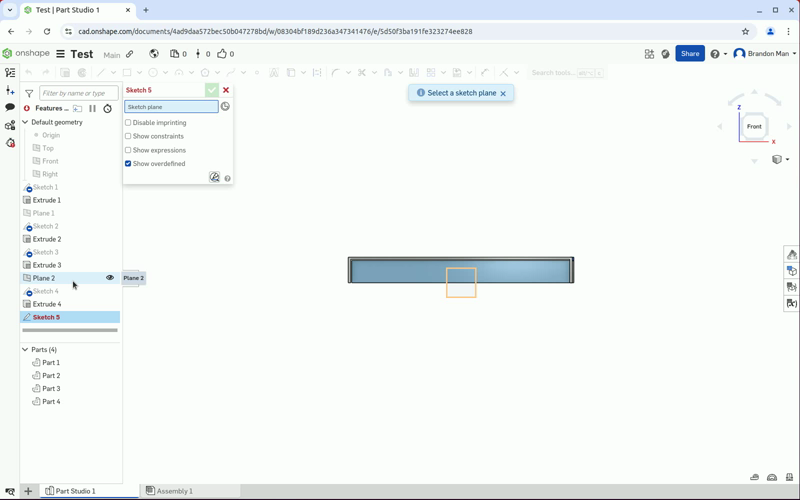
click(73, 280)
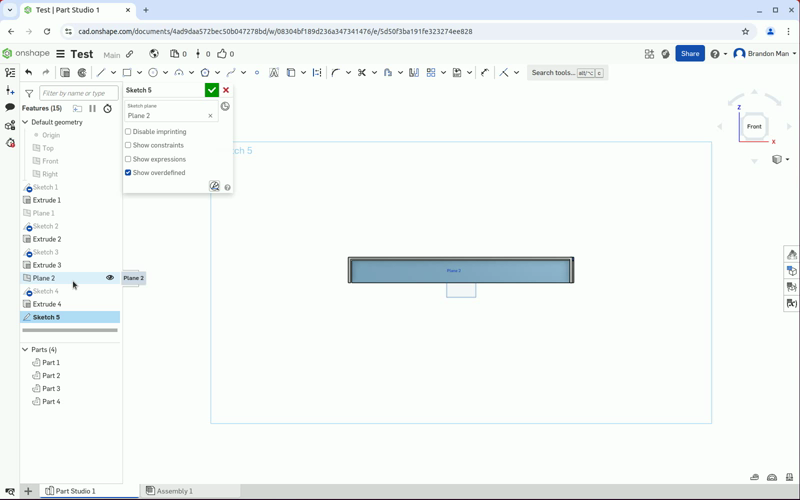
mouse_move(73, 352)
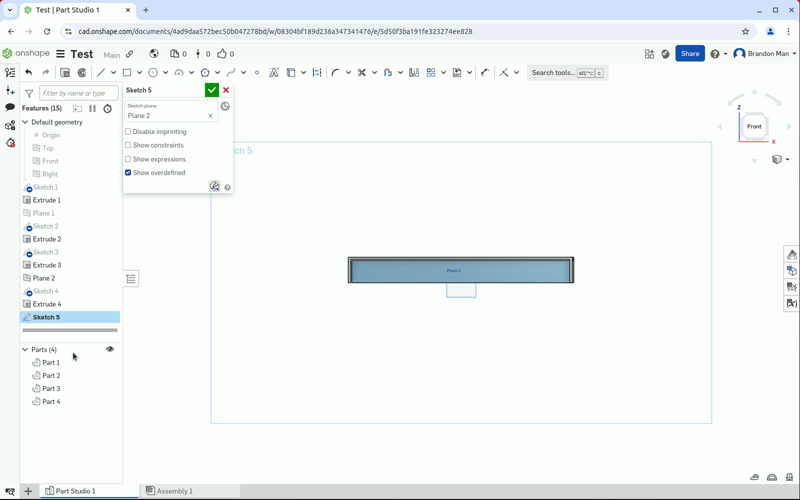
key(y)
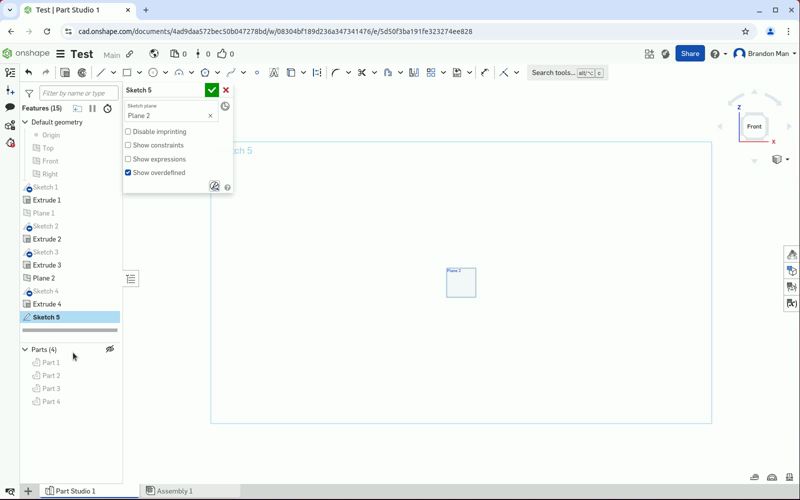
key(l)
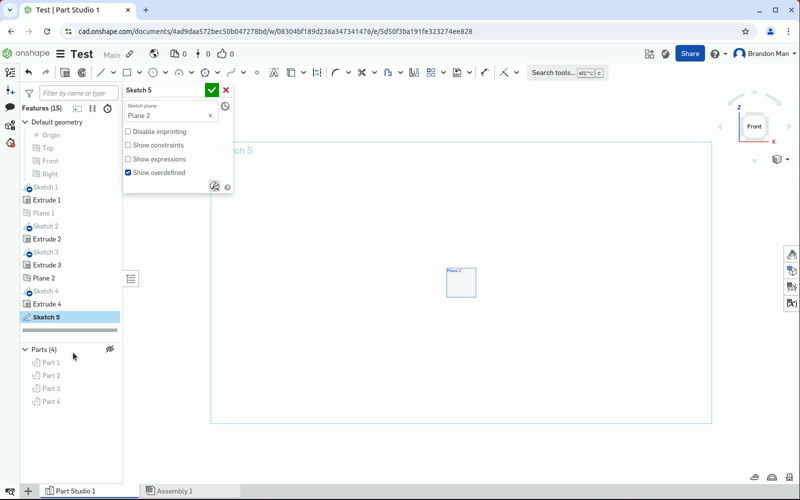
key_down(shift)
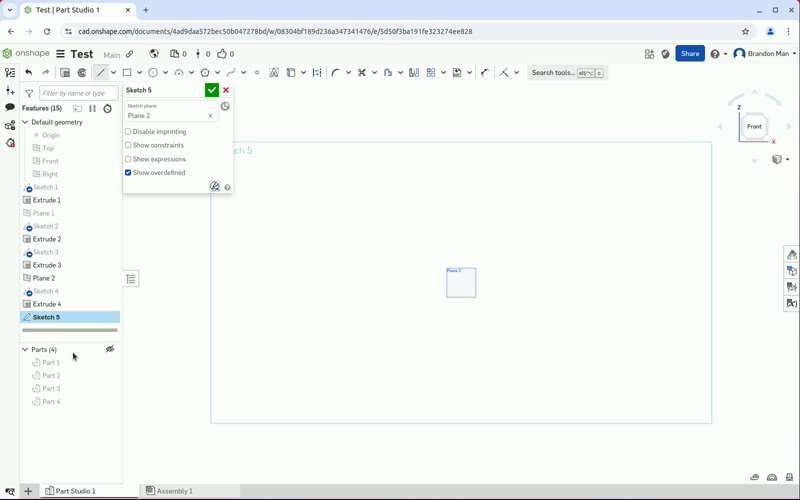
mouse_move(351, 282)
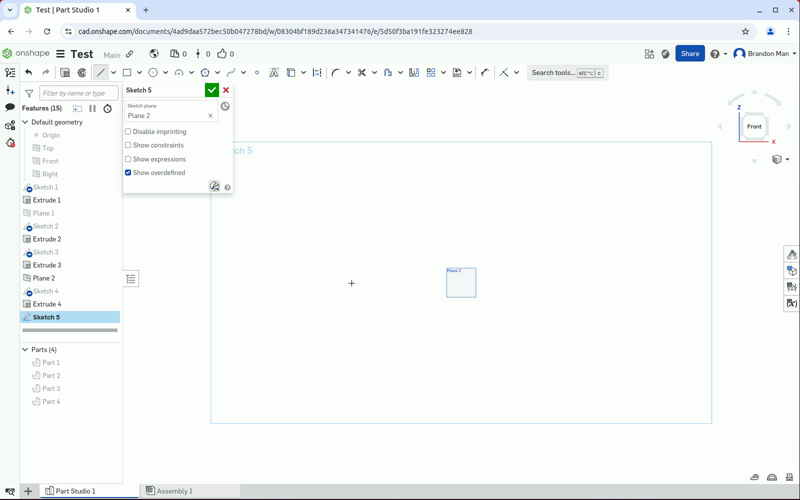
click(351, 282)
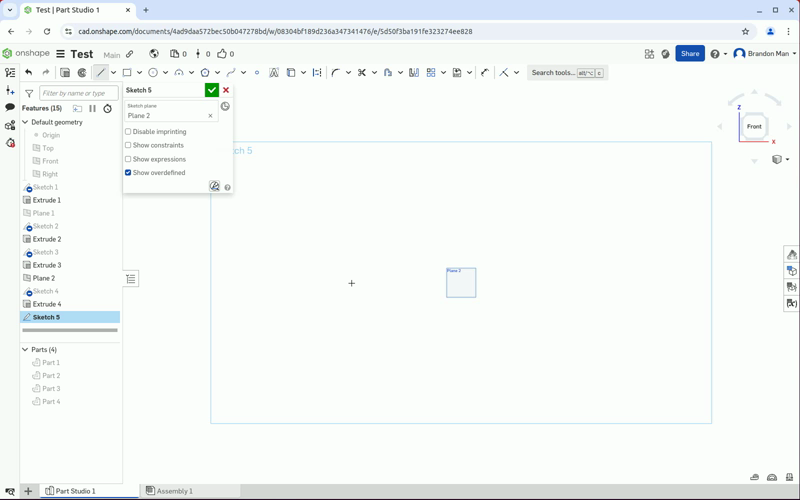
key_up(shift)
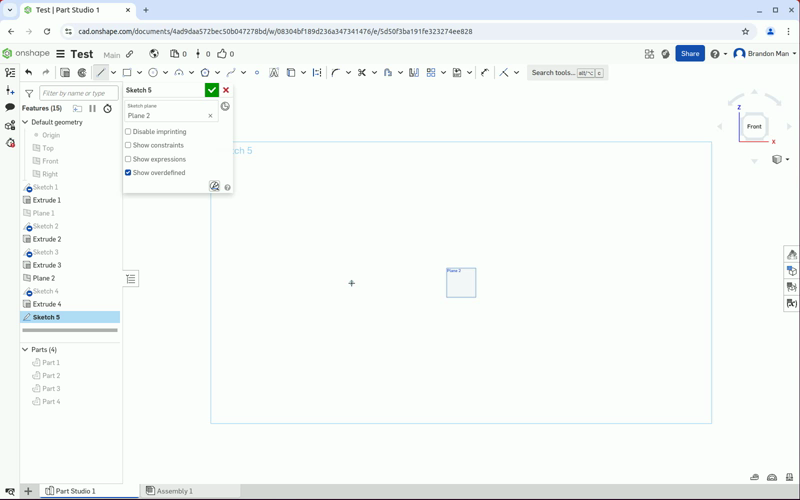
key_down(shift)
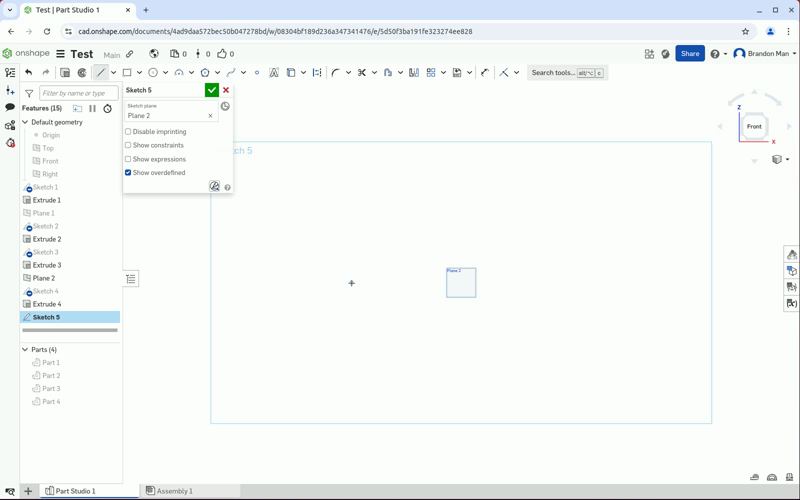
mouse_move(569, 282)
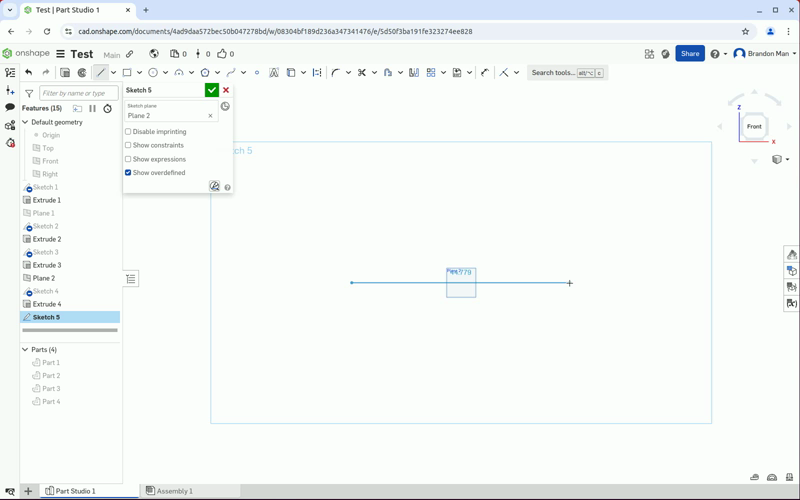
click(569, 282)
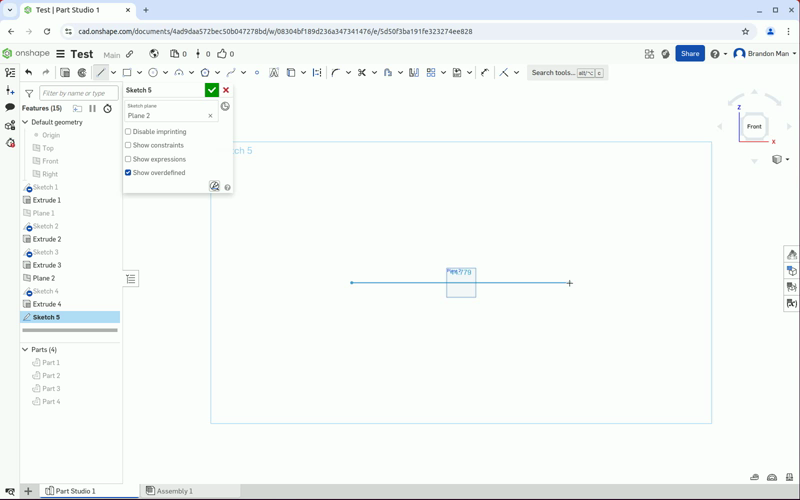
key_up(shift)
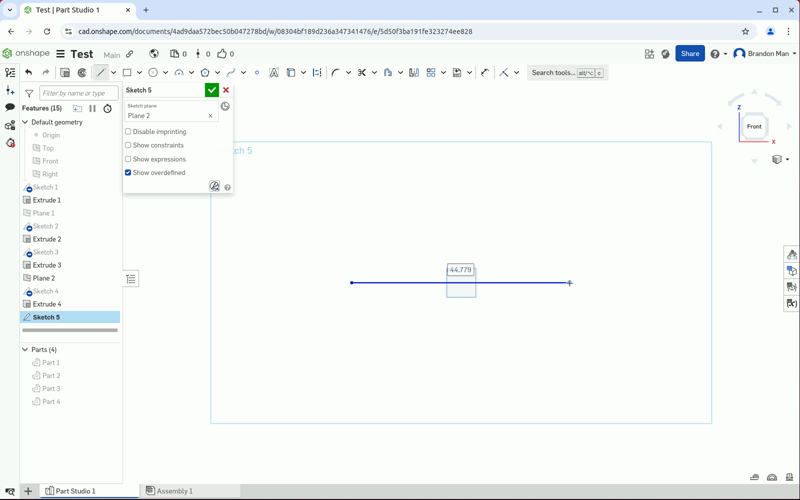
key_down(shift)
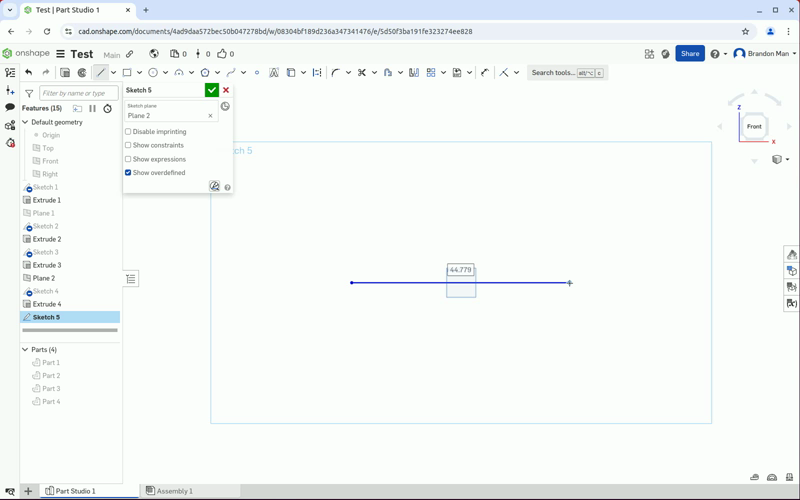
mouse_move(589, 282)
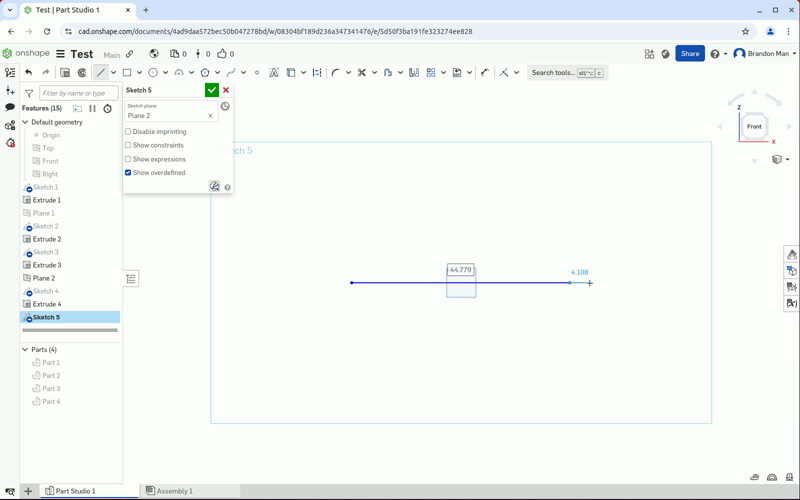
mouse_move(569, 260)
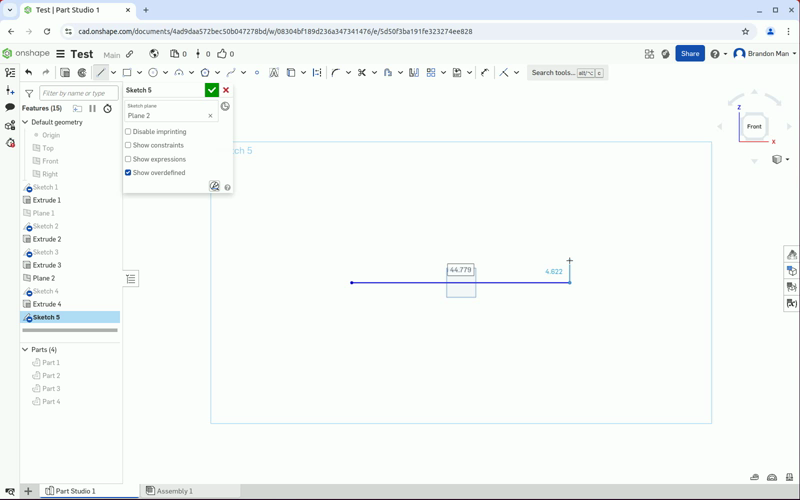
click(569, 260)
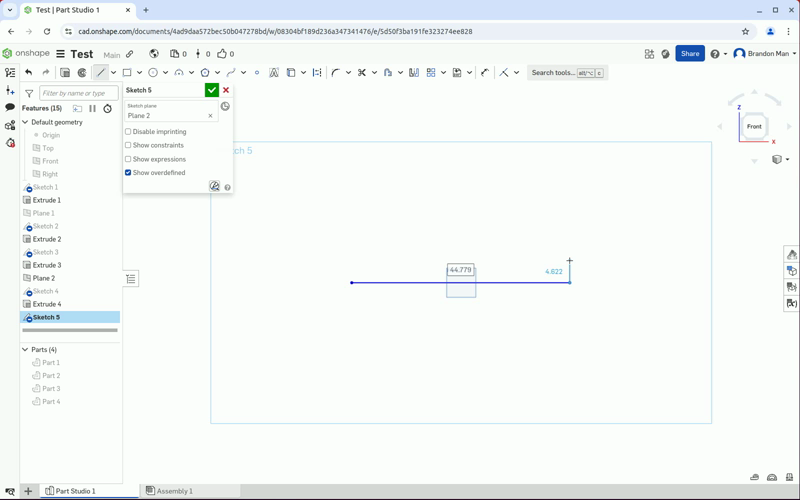
key_up(shift)
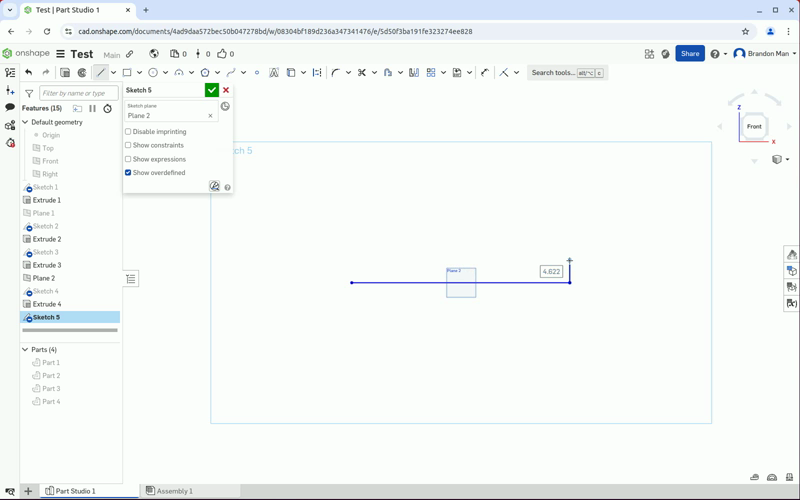
key_down(shift)
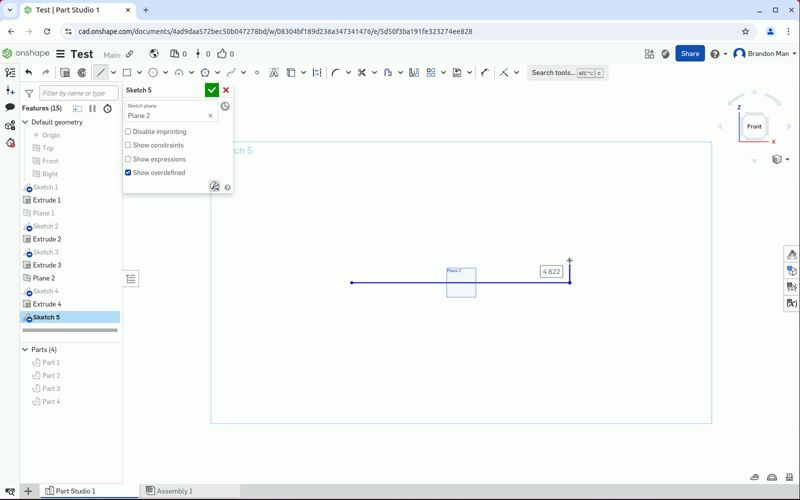
mouse_move(351, 260)
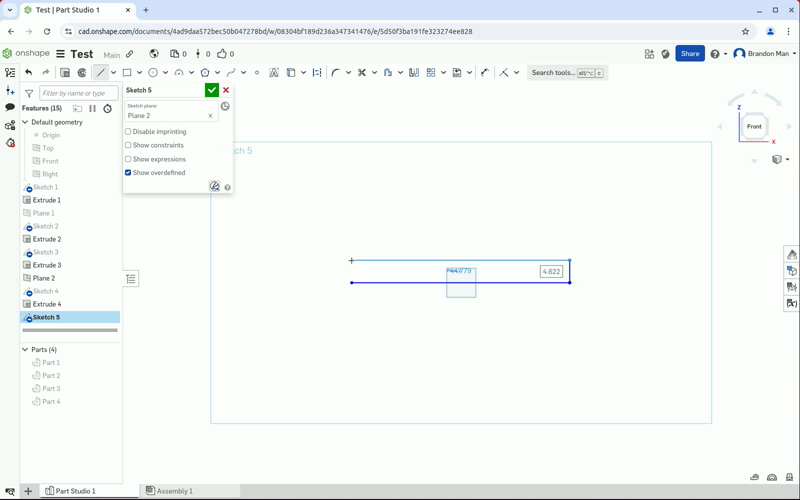
click(351, 260)
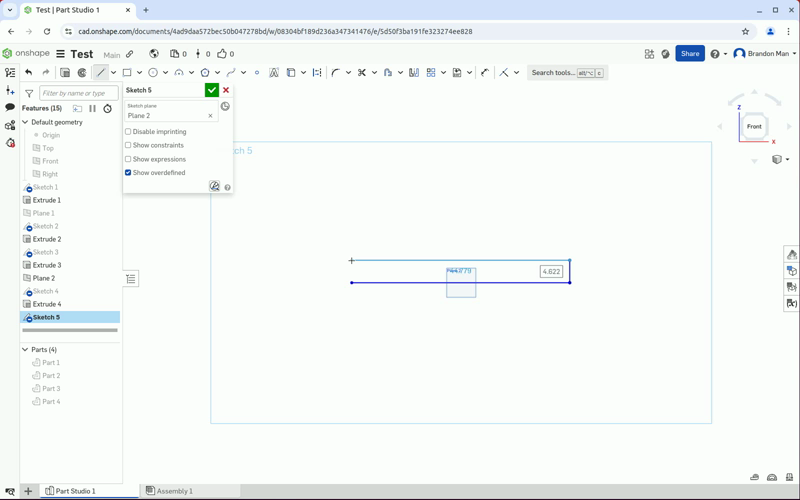
key_up(shift)
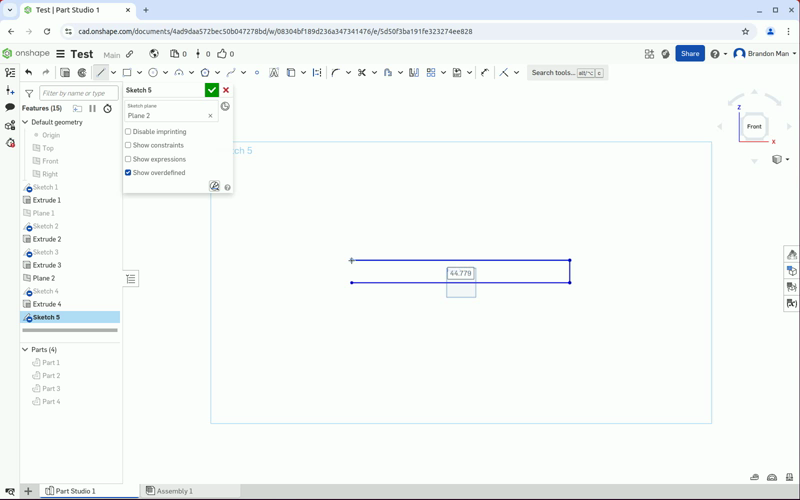
mouse_move(381, 260)
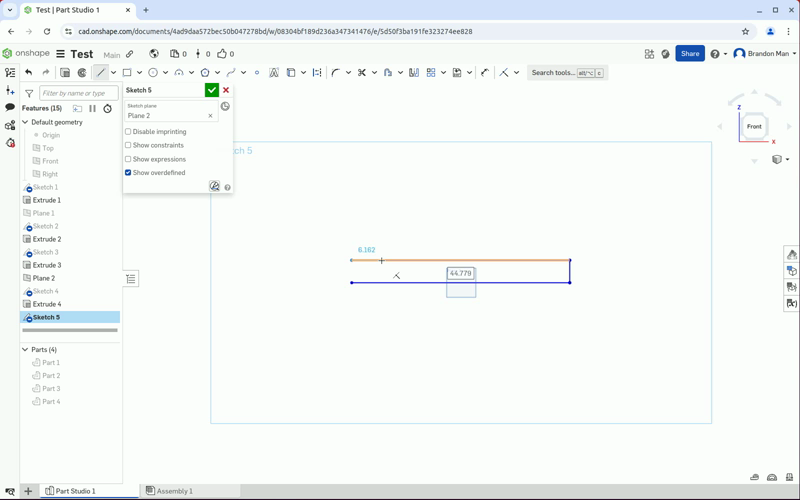
key_down(shift)
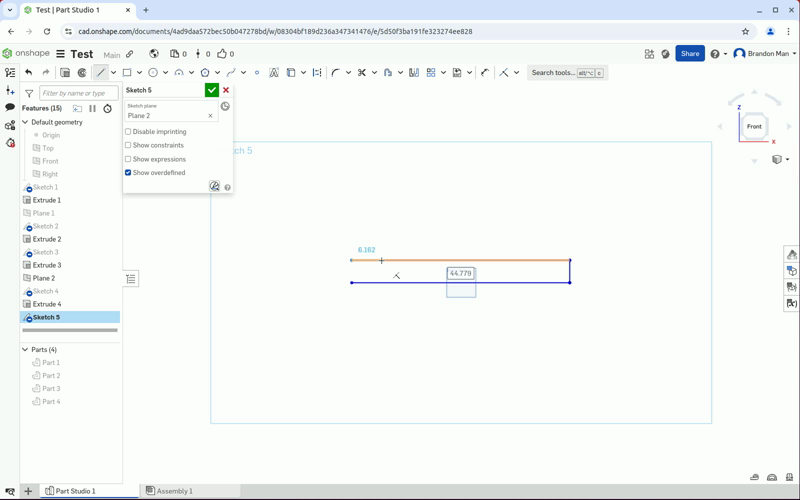
mouse_move(351, 282)
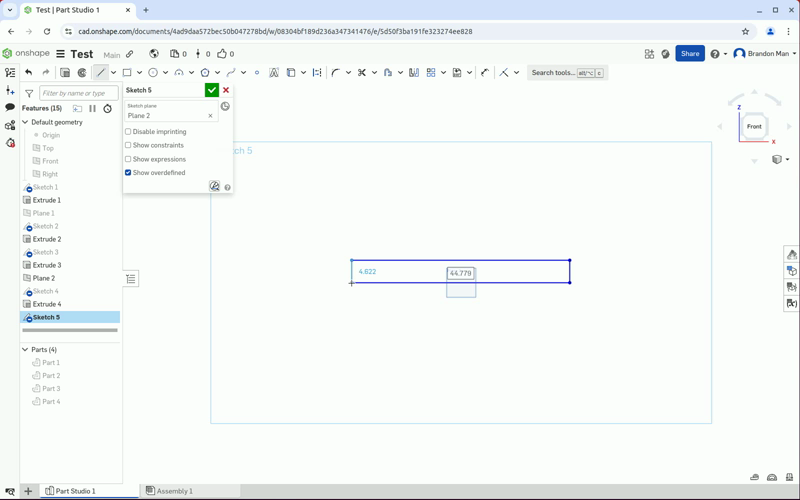
key_up(shift)
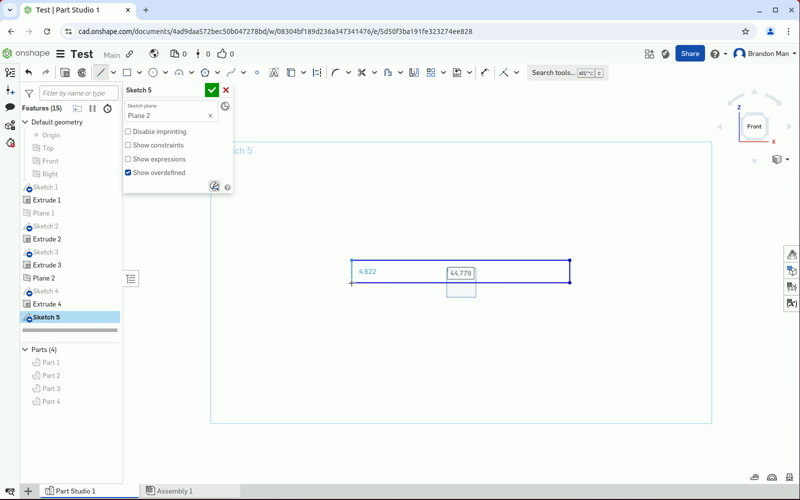
click(351, 282)
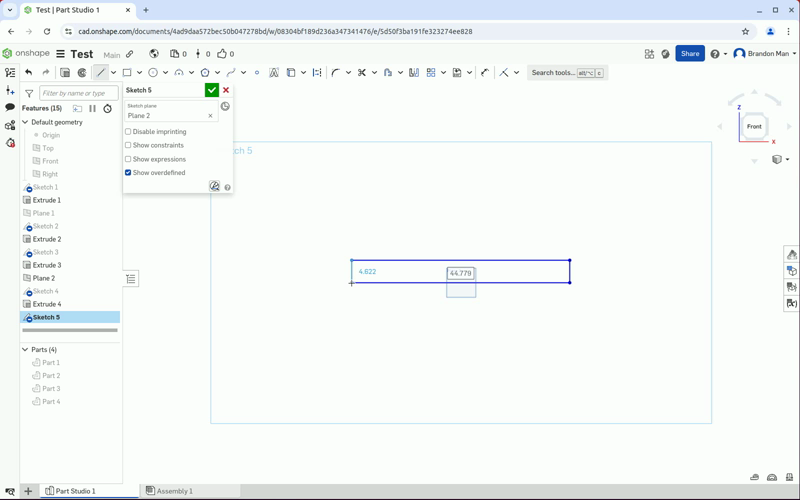
key(esc)
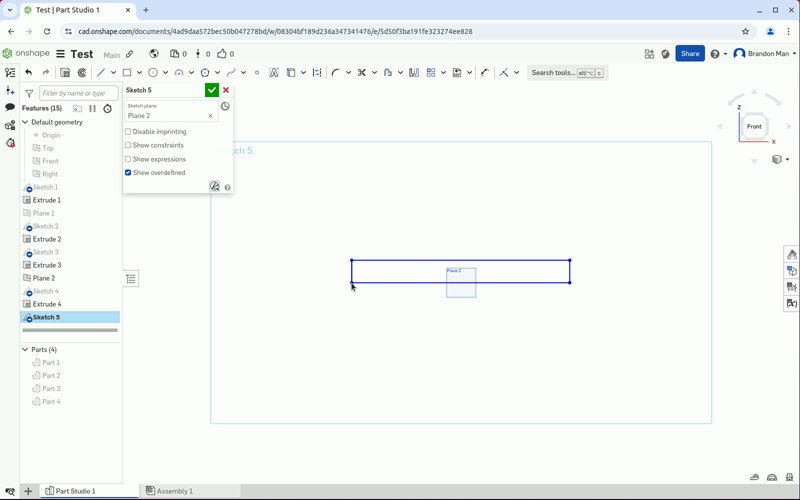
mouse_move(508, 274)
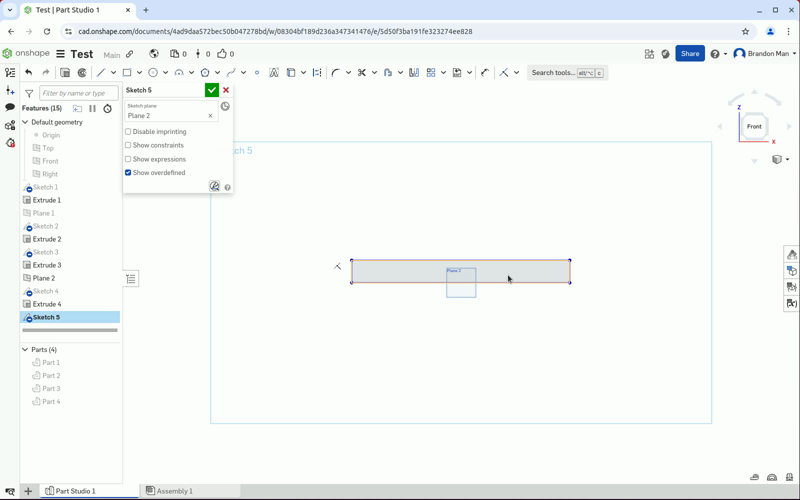
click(508, 274)
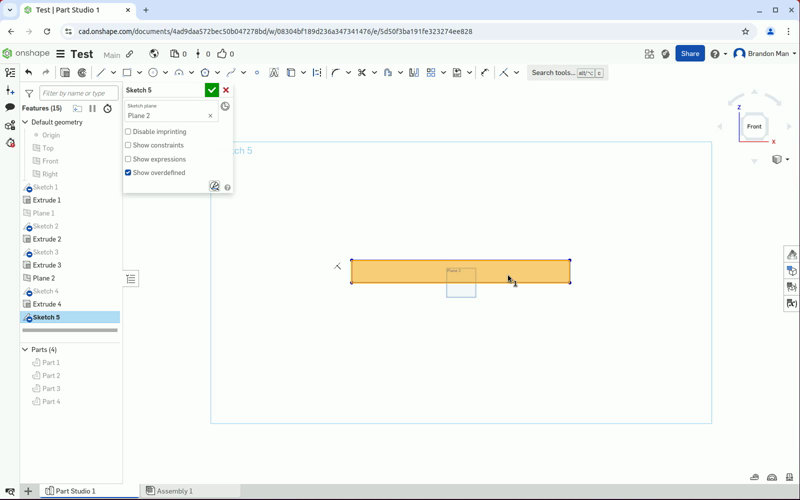
mouse_move(73, 352)
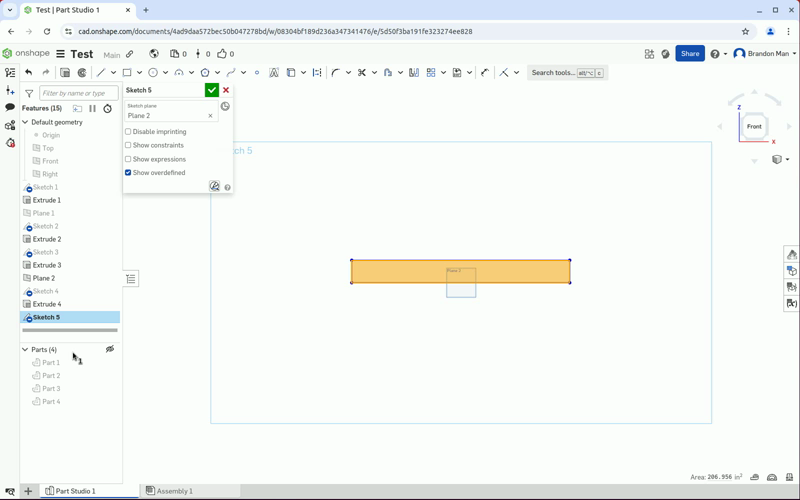
key(shift+y)
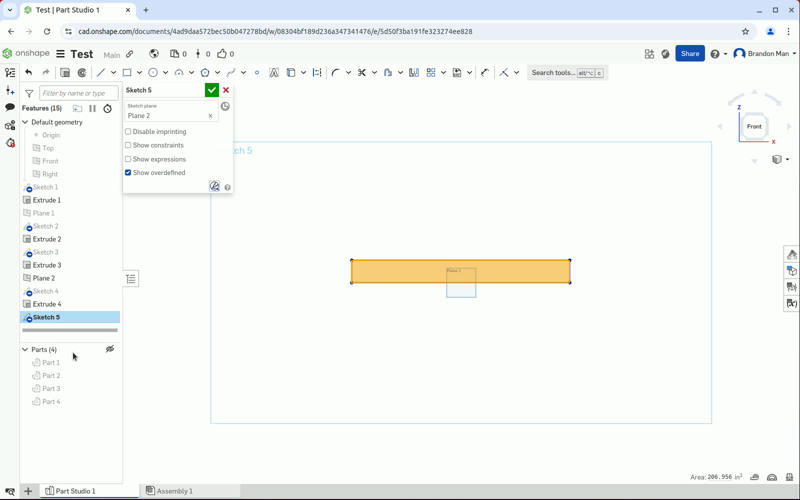
key(shift+e)
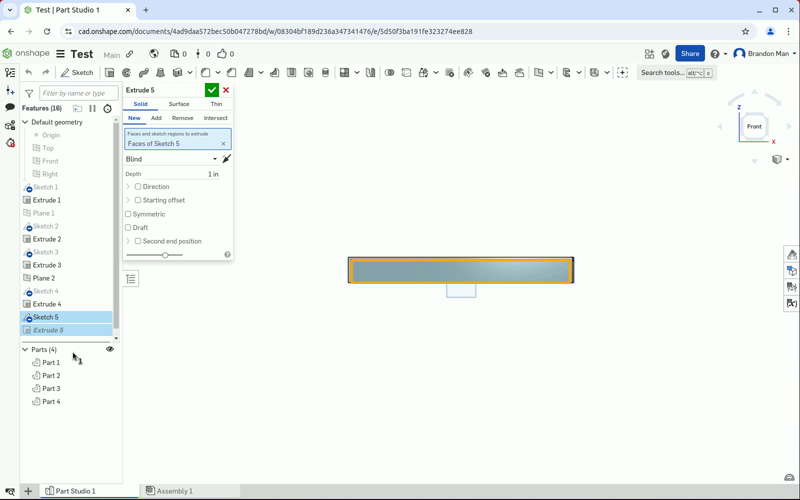
mouse_move(143, 106)
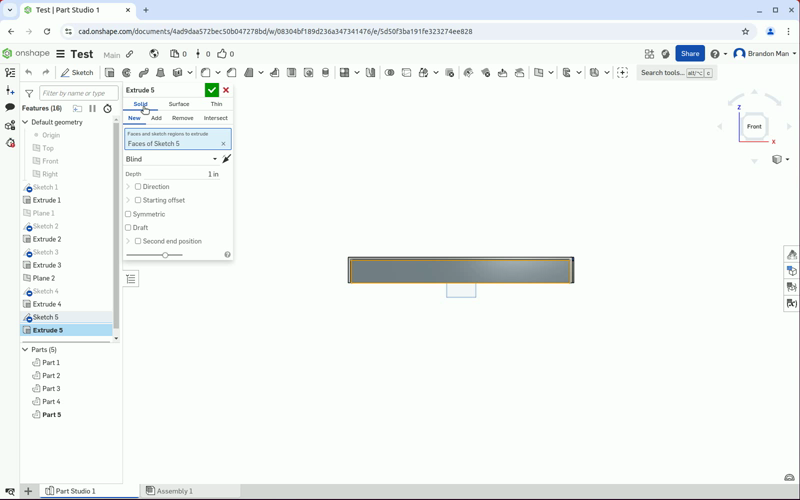
click(143, 106)
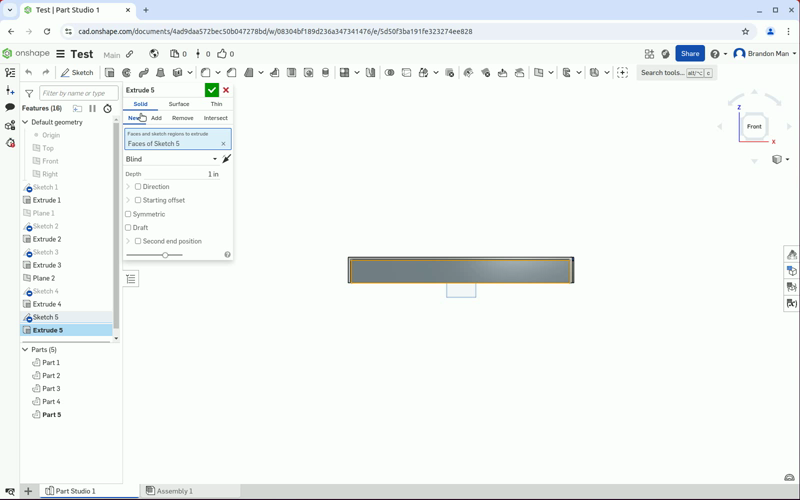
mouse_move(137, 120)
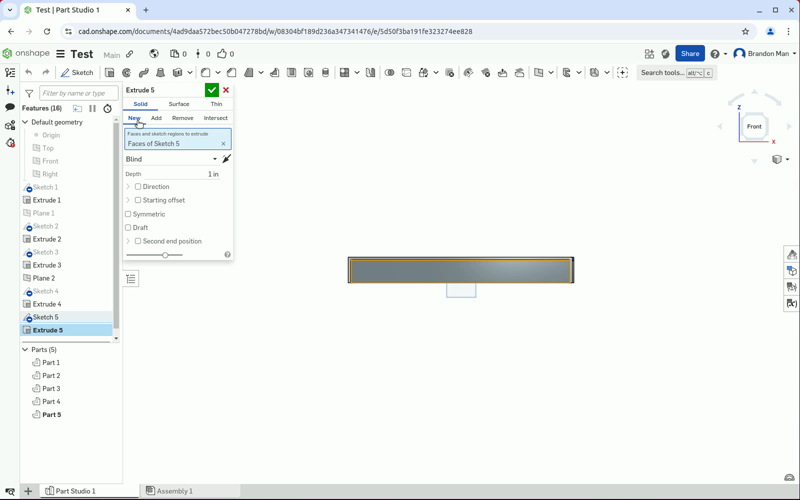
click(137, 120)
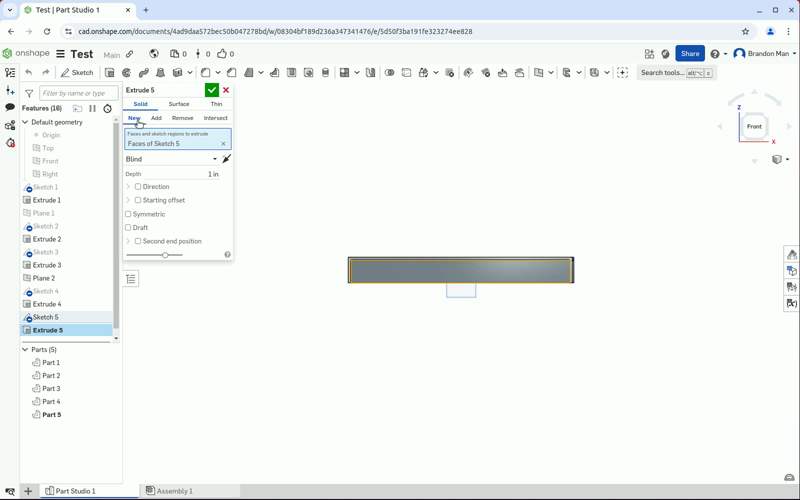
key(tab, 4)
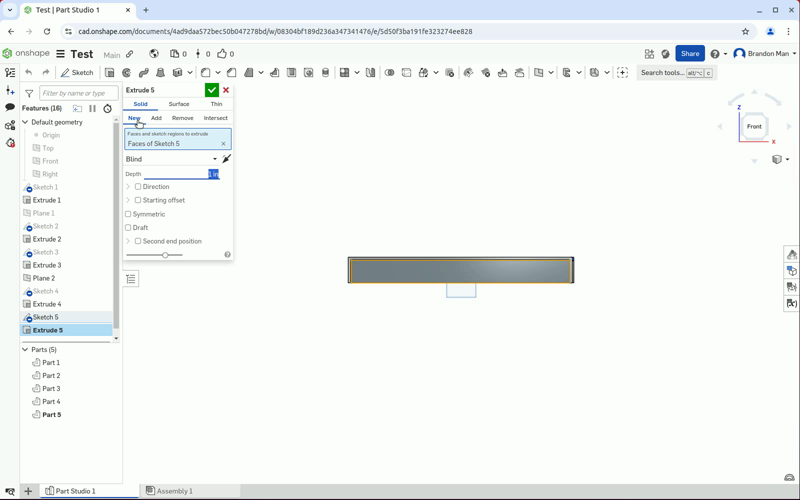
text(0.722)
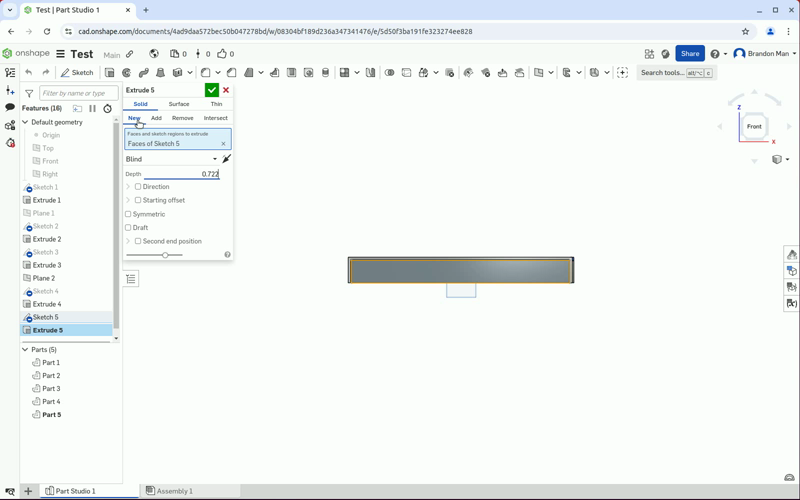
key(enter)
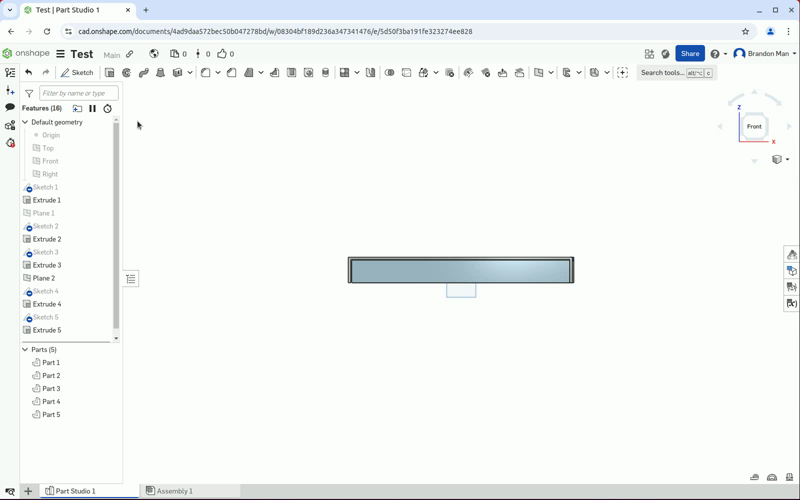
key(shift+h)
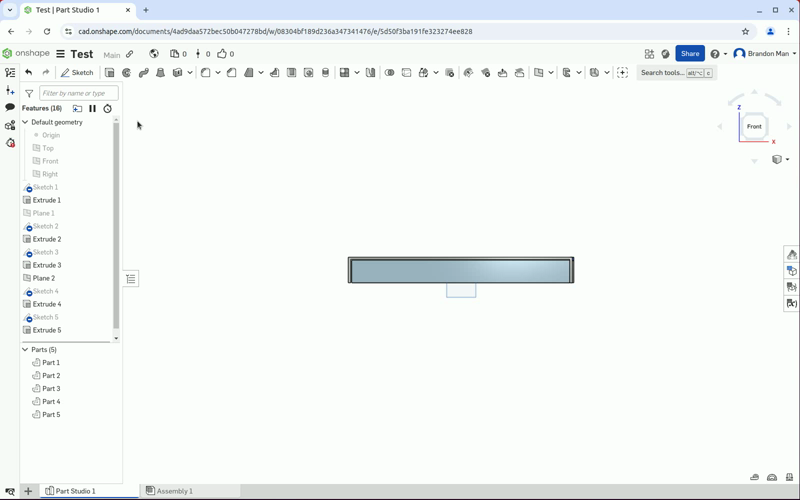
key(shift+h)
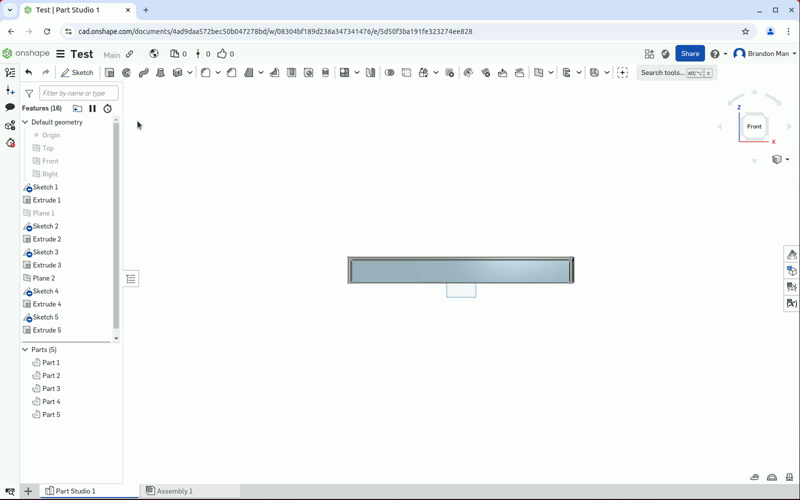
key(shift+7)
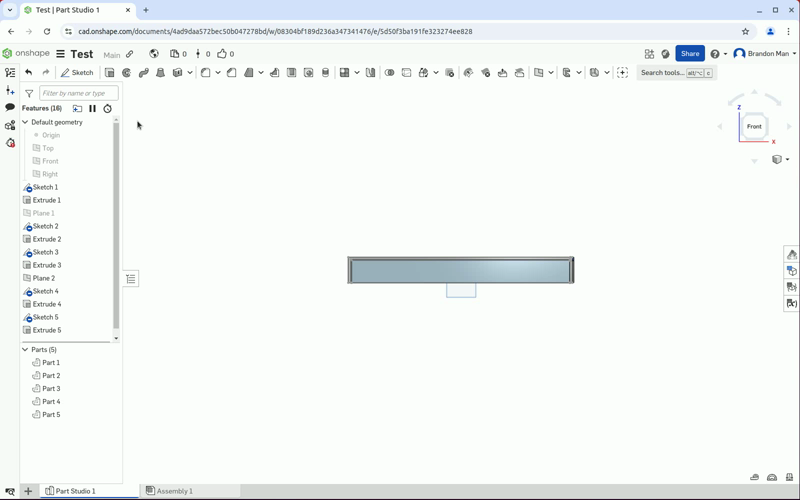
key(left, 2)
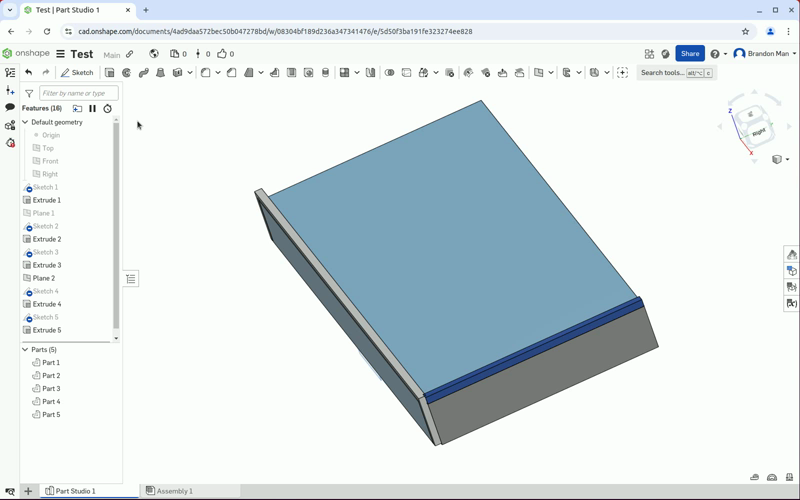
key(down, 2)
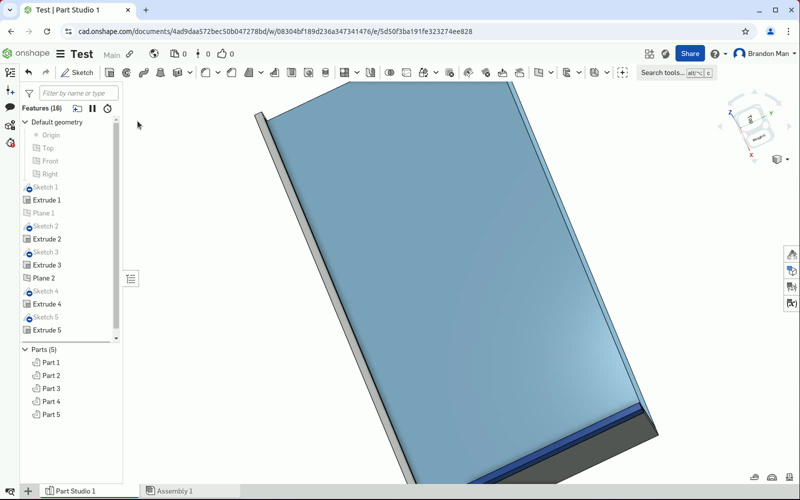
key(up, 2)
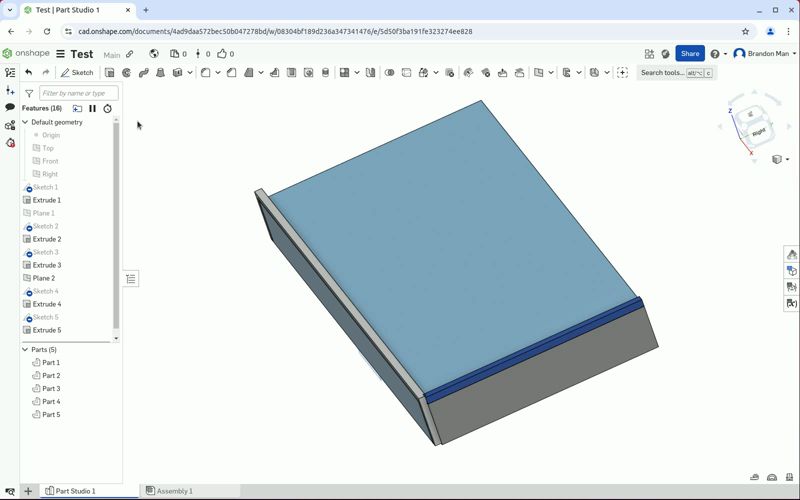
key(right, 2)
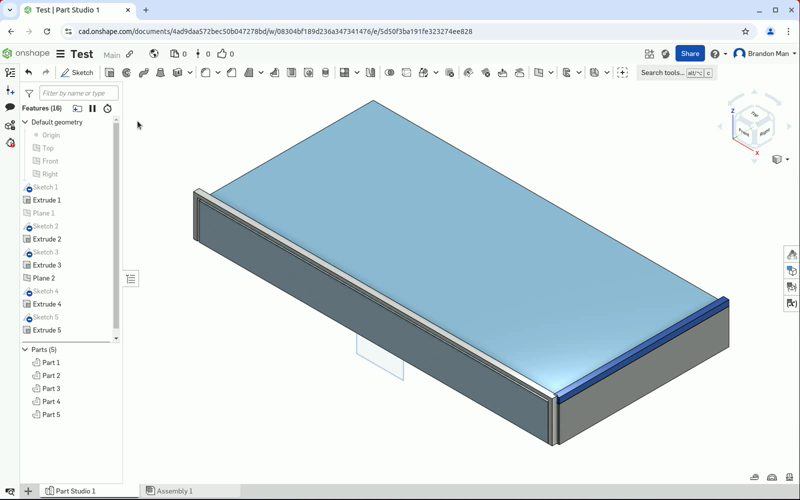
mouse_move(69, 189)
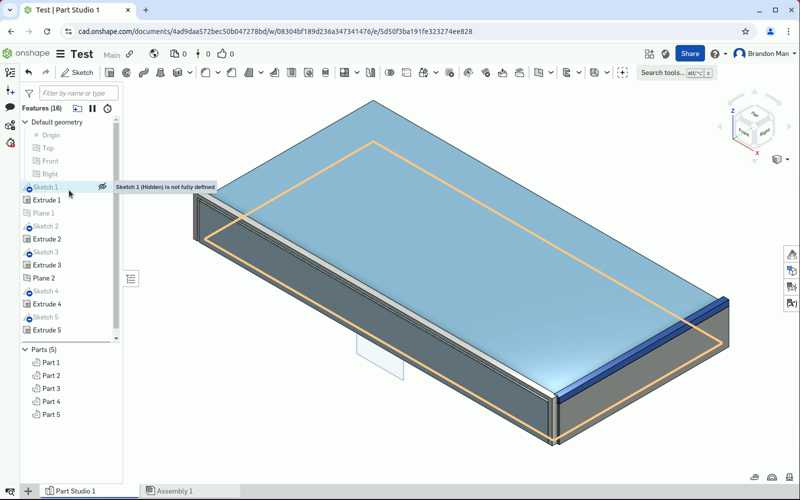
click(69, 189)